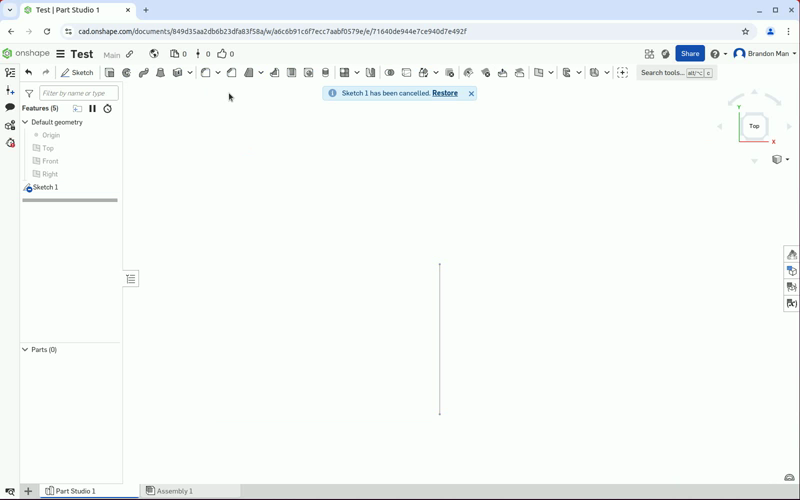
key(shift+h)
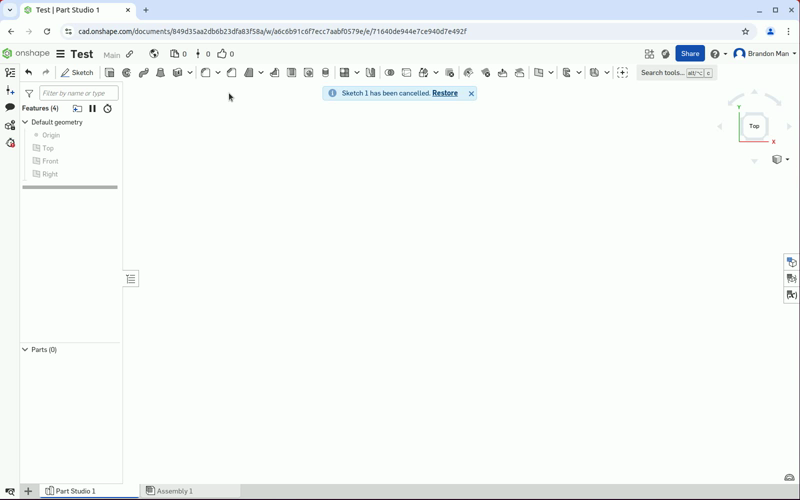
mouse_move(73, 352)
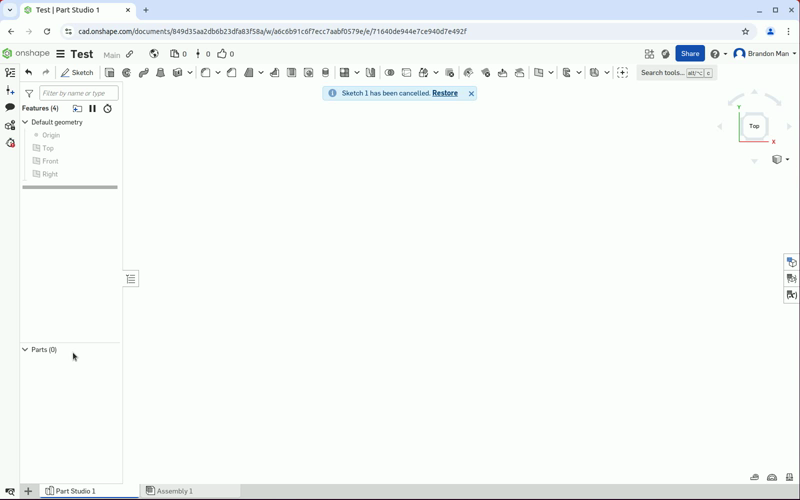
key(y)
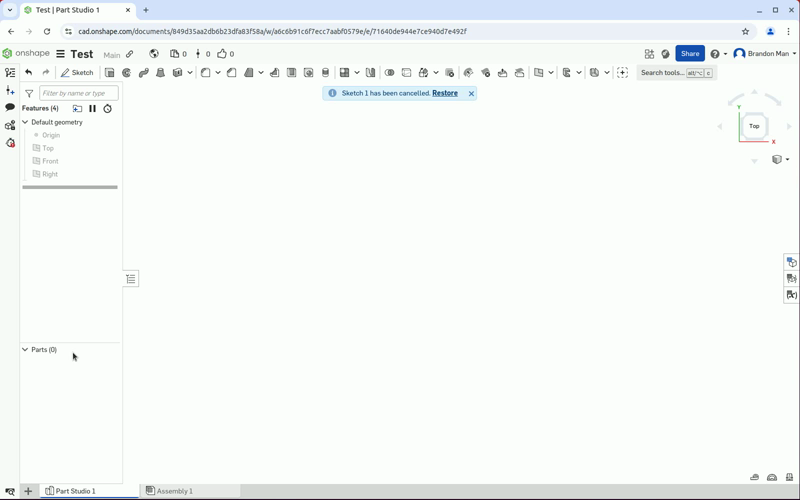
key(shift+p)
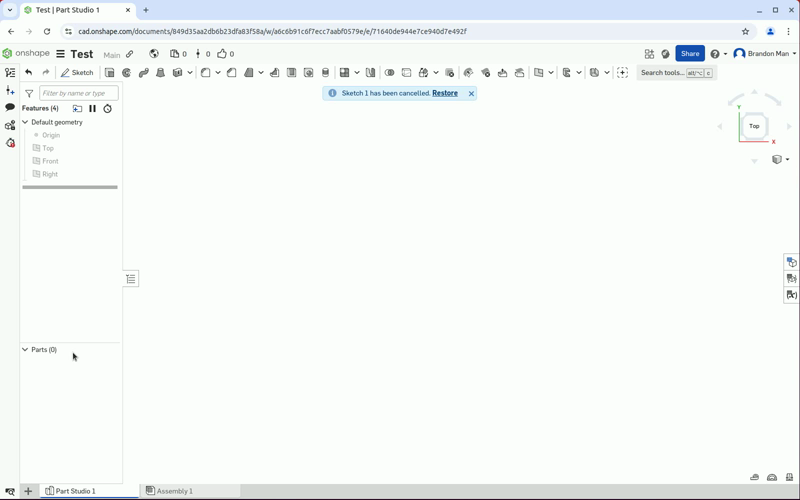
key(space)
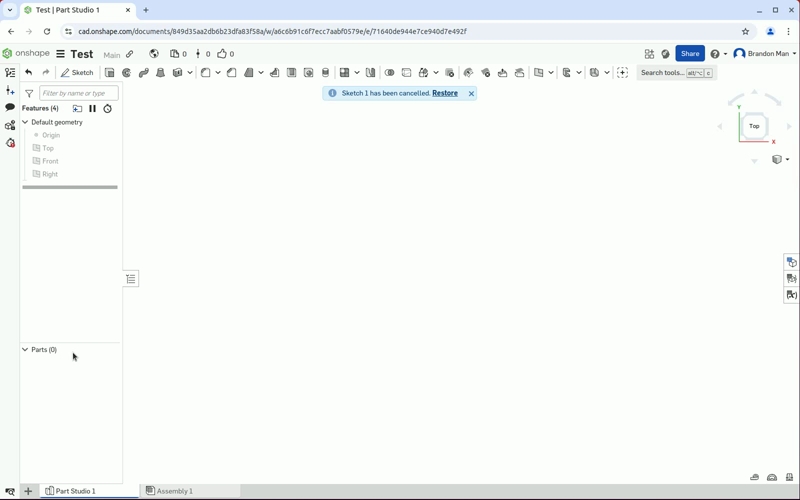
key_down(shift)
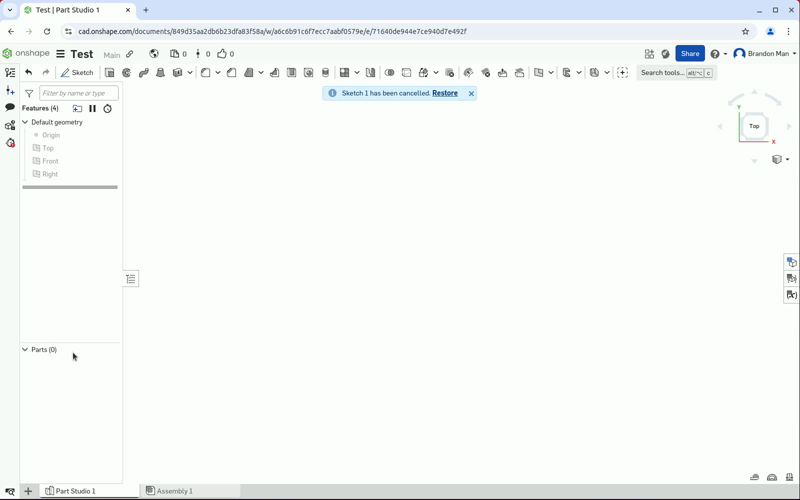
key(up)
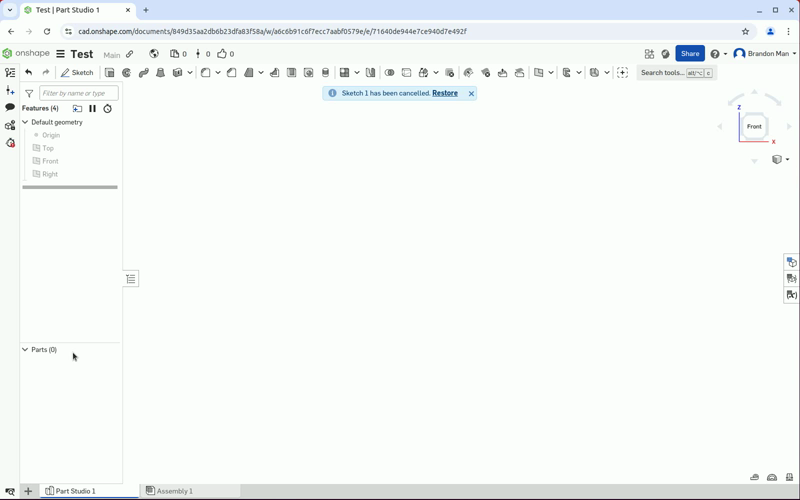
key_up(shift)
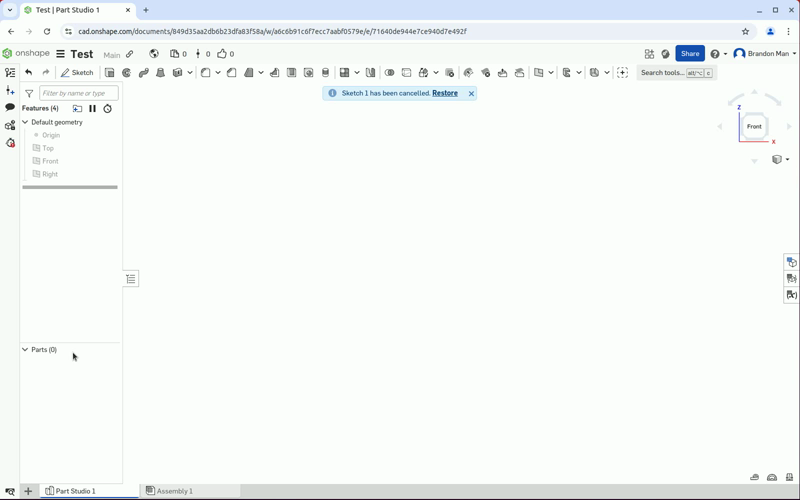
mouse_move(73, 352)
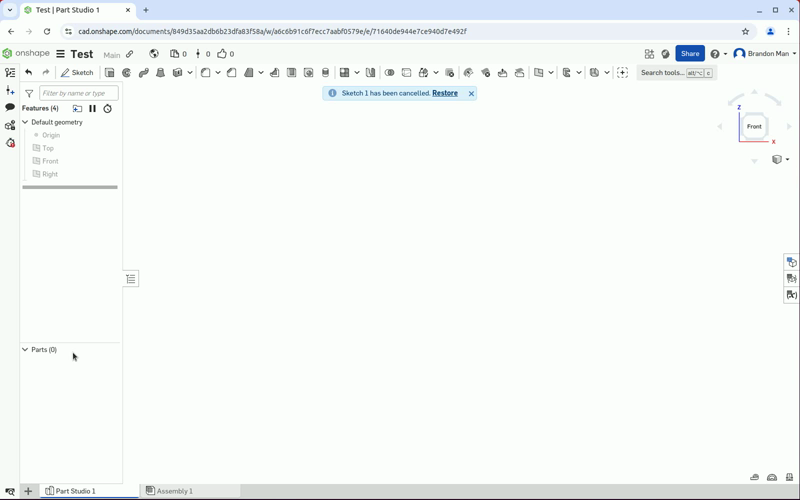
key(shift+y)
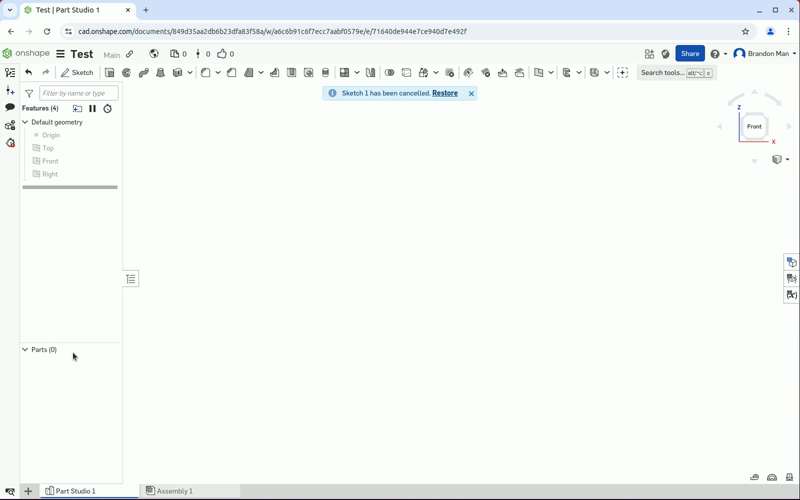
key(shift+s)
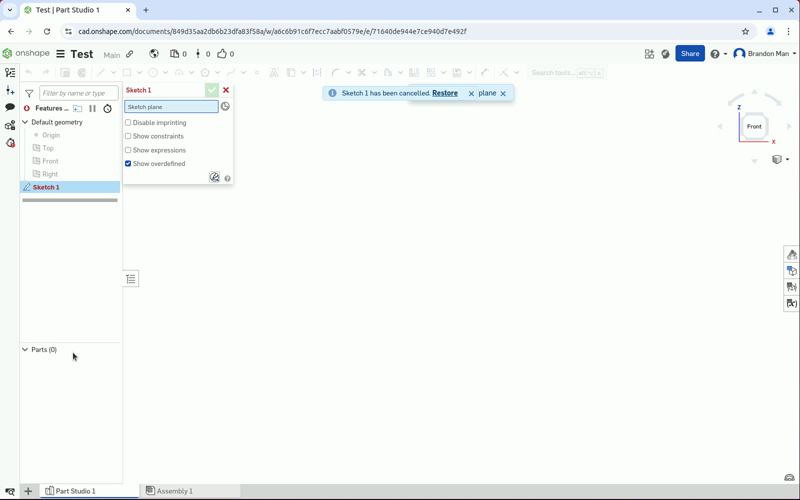
mouse_move(73, 163)
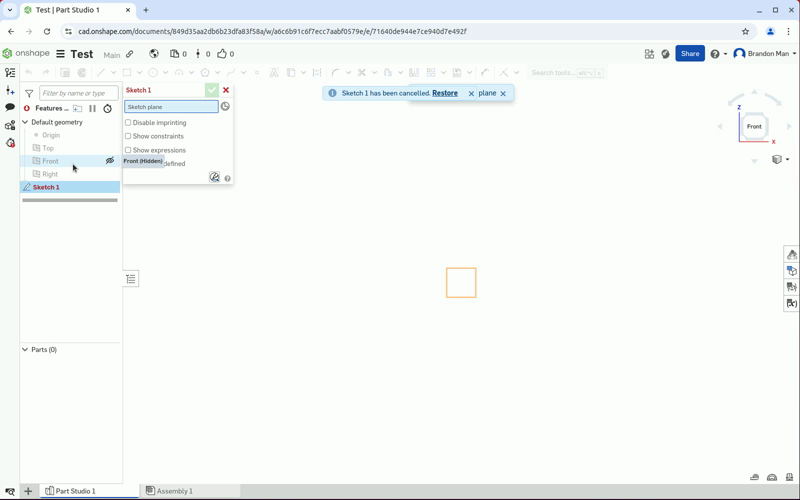
click(73, 163)
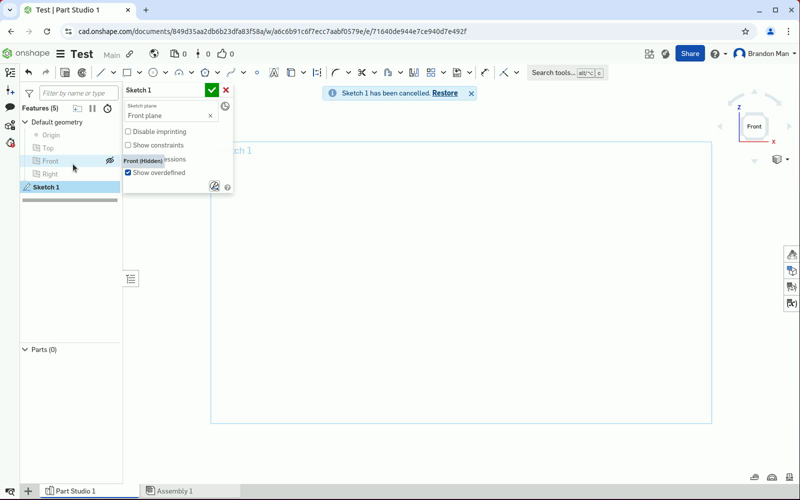
mouse_move(73, 352)
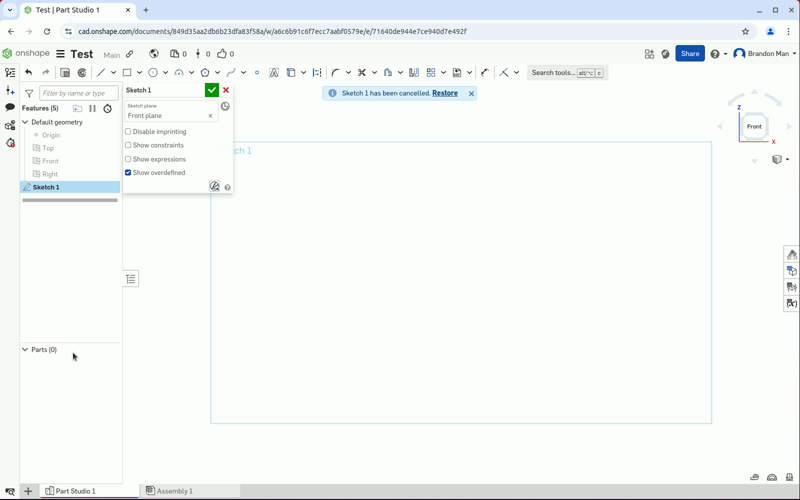
key(y)
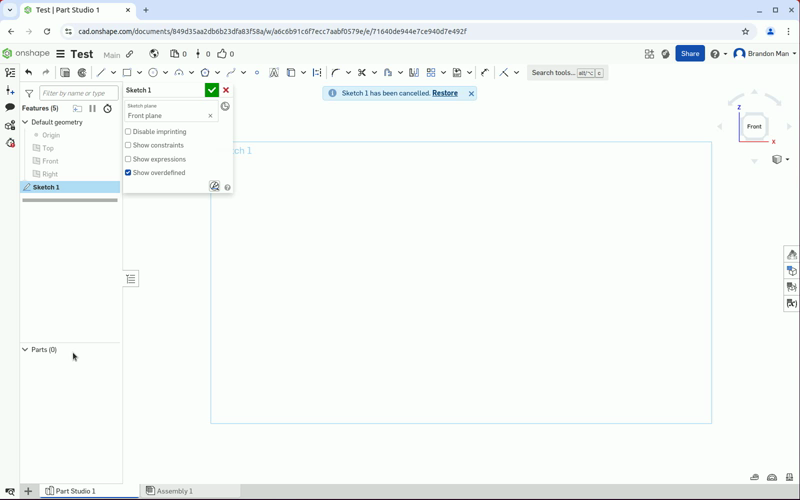
key(l)
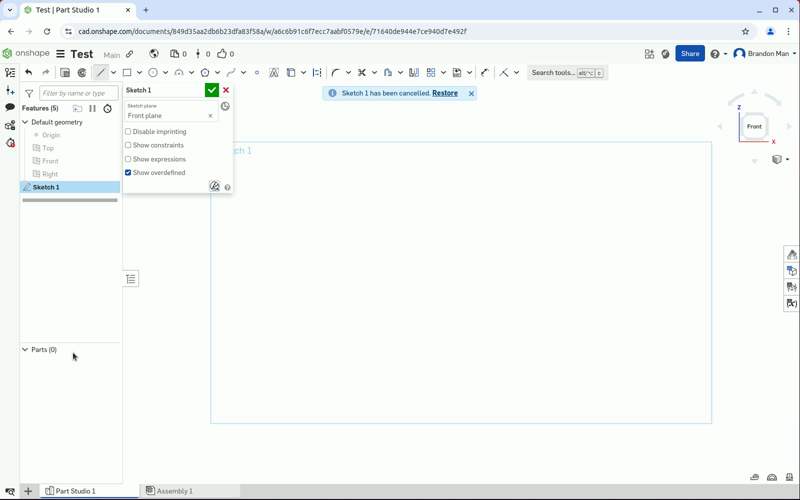
key_down(shift)
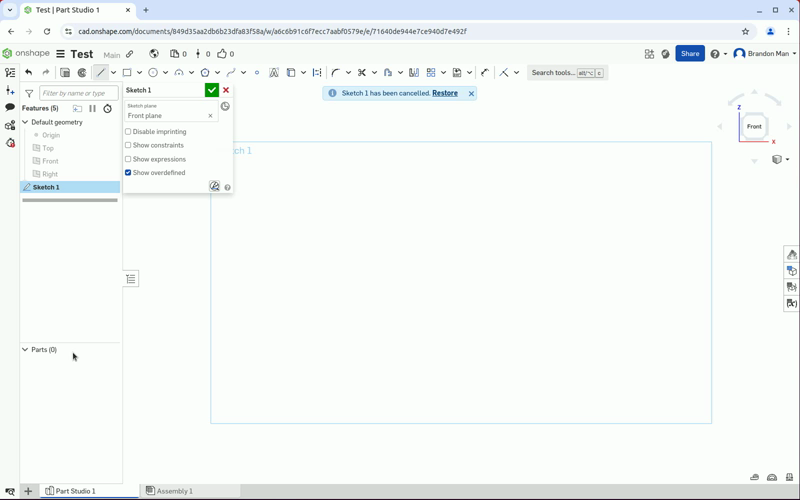
mouse_move(380, 328)
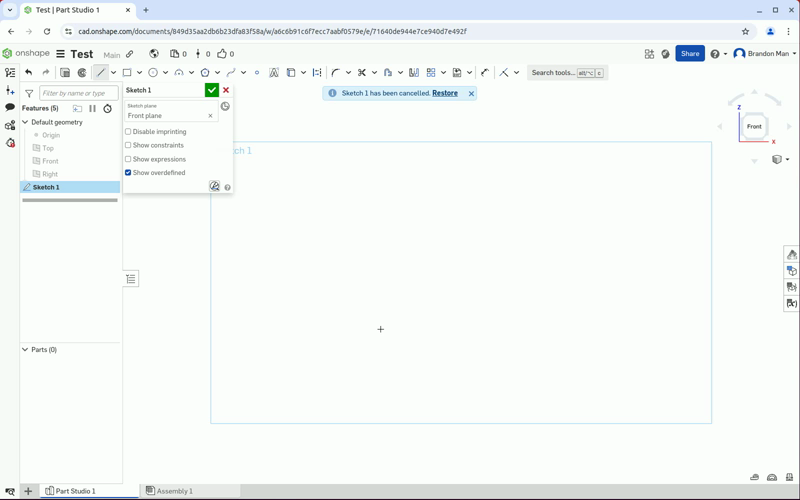
click(380, 328)
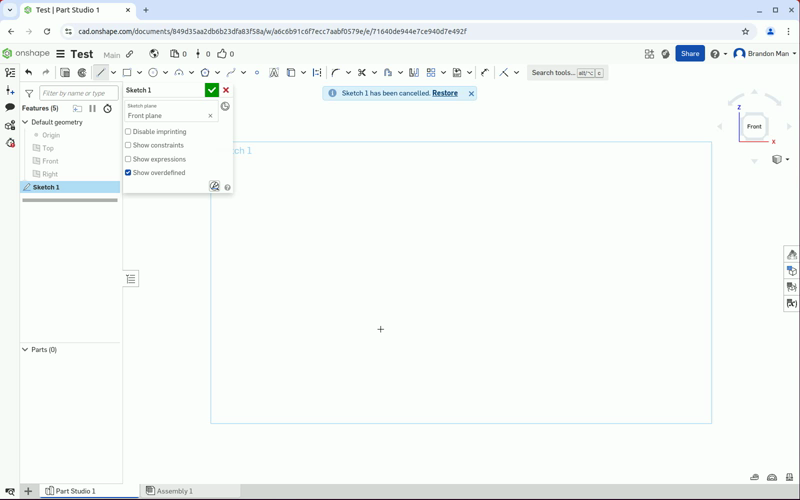
key_up(shift)
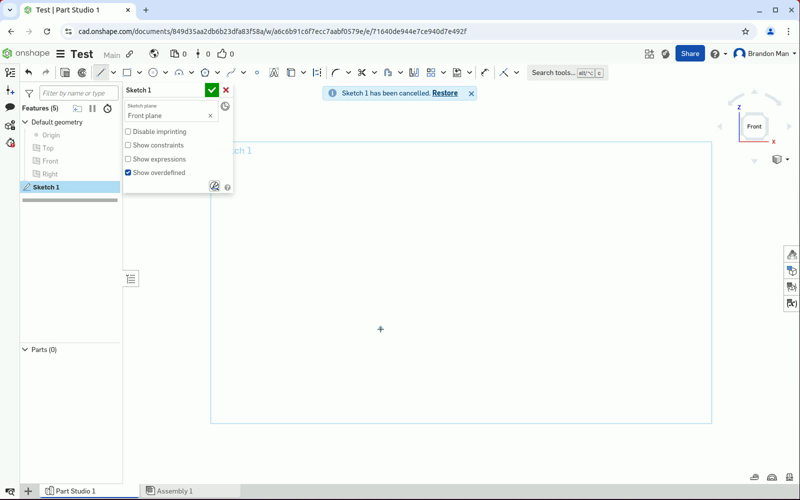
key_down(shift)
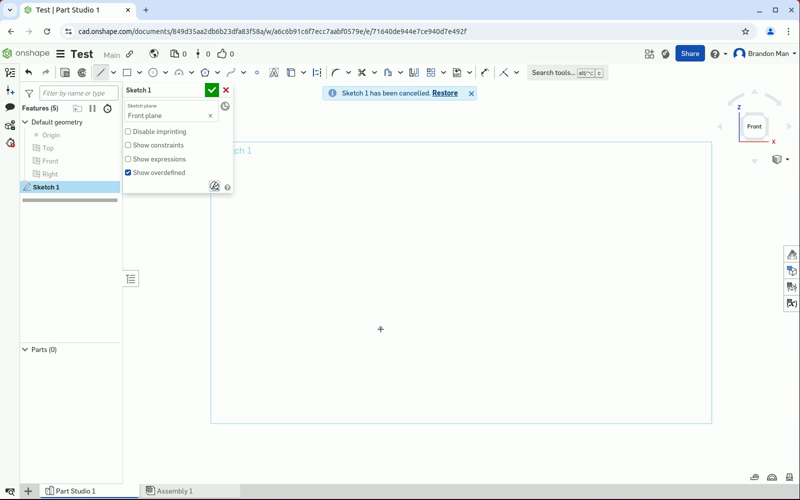
mouse_move(477, 328)
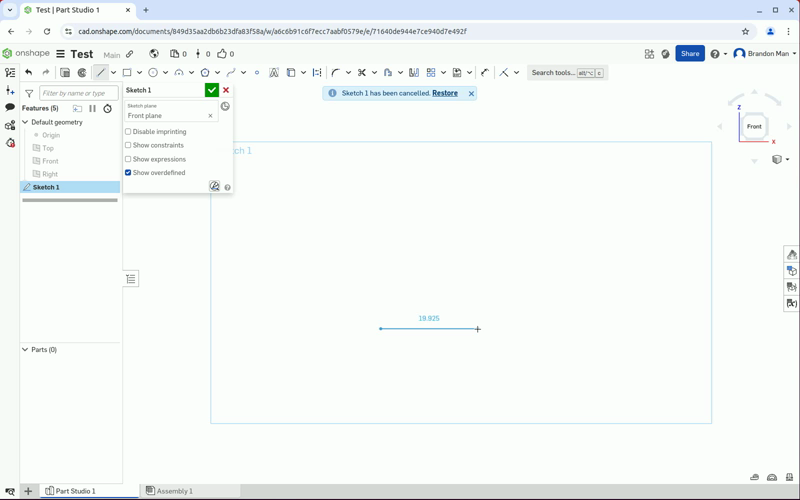
click(477, 328)
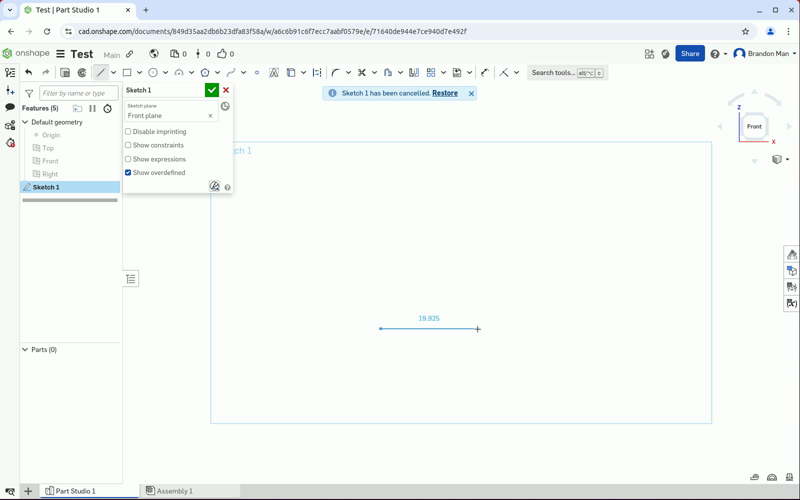
key_up(shift)
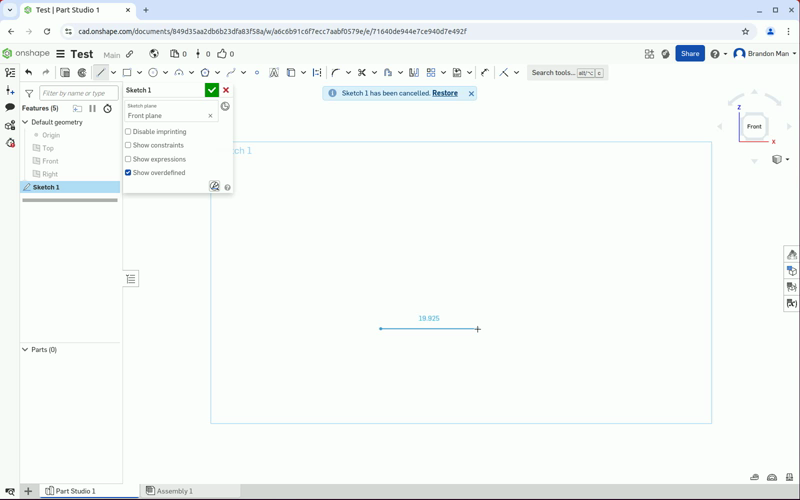
key_down(shift)
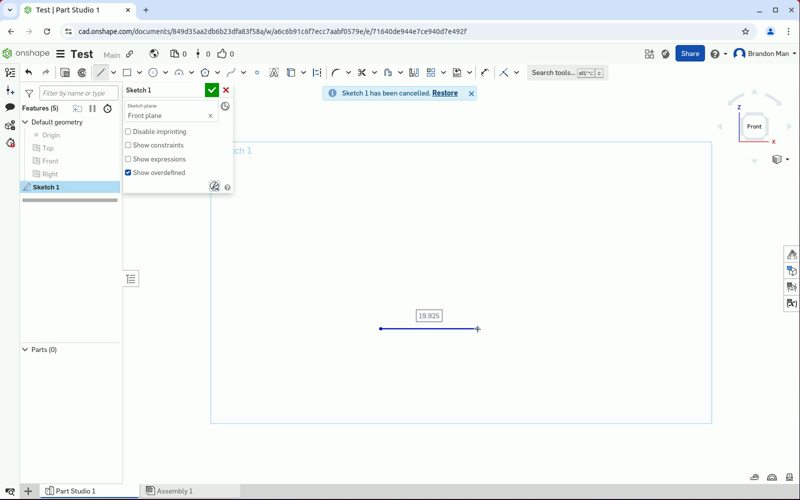
mouse_move(507, 328)
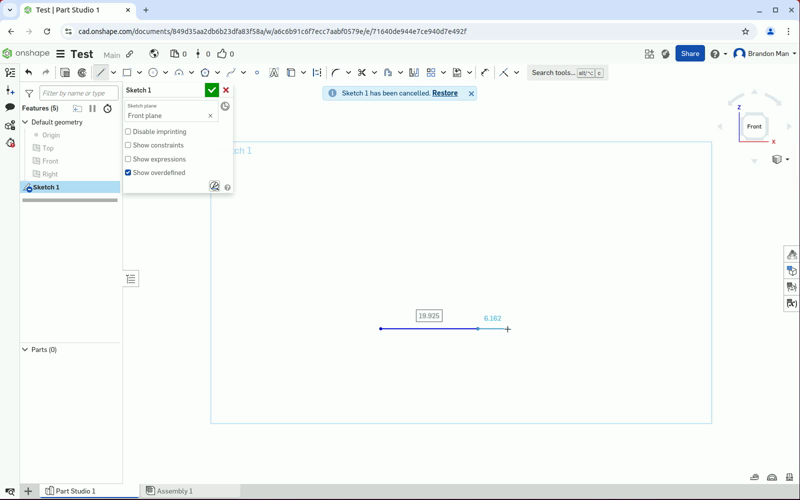
mouse_move(514, 328)
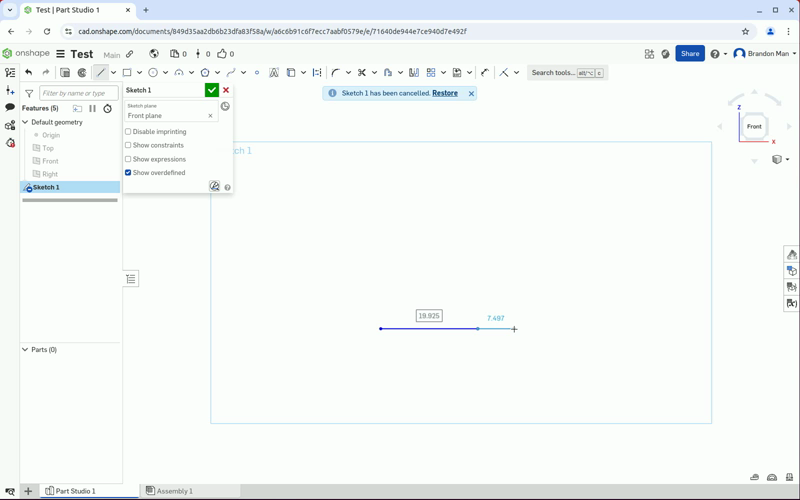
click(514, 328)
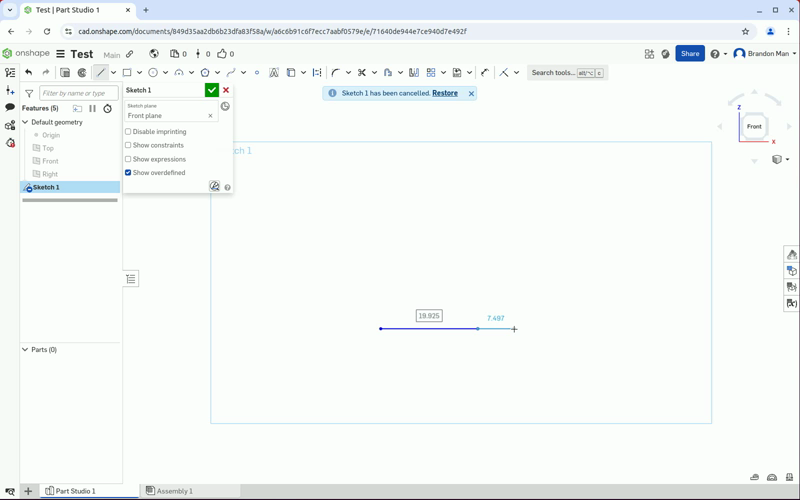
key_up(shift)
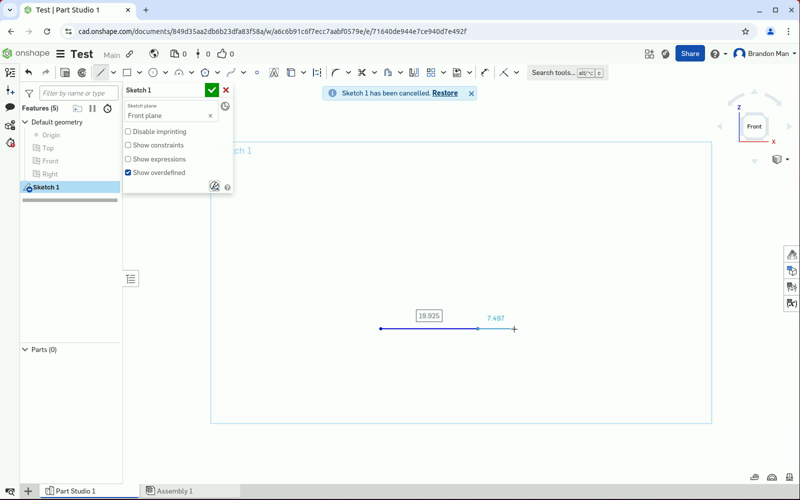
key_down(shift)
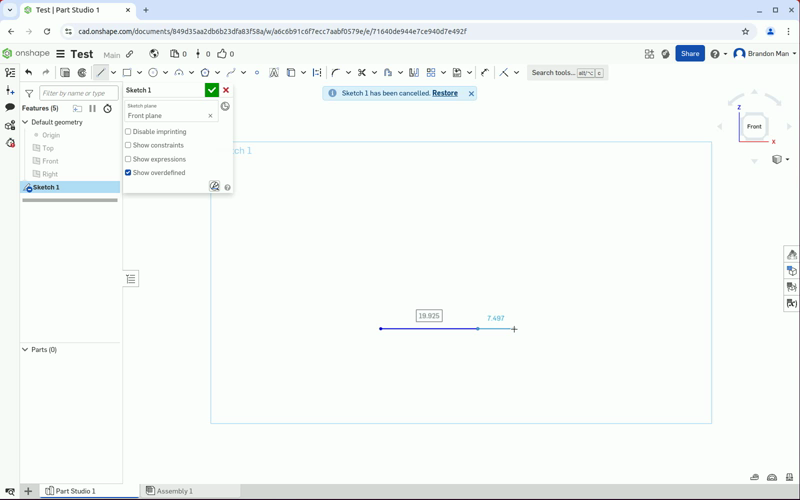
mouse_move(544, 328)
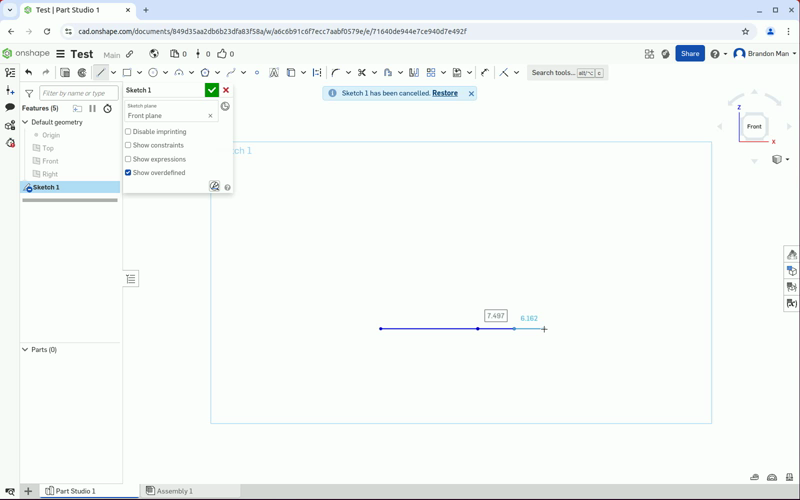
mouse_move(572, 328)
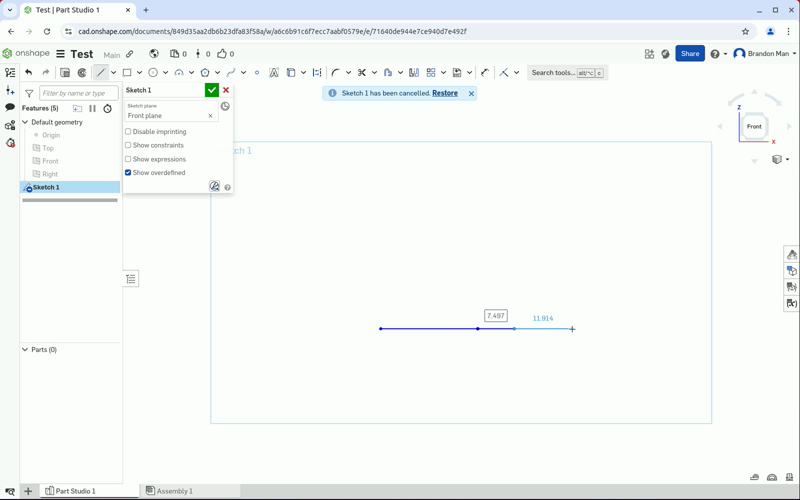
click(572, 328)
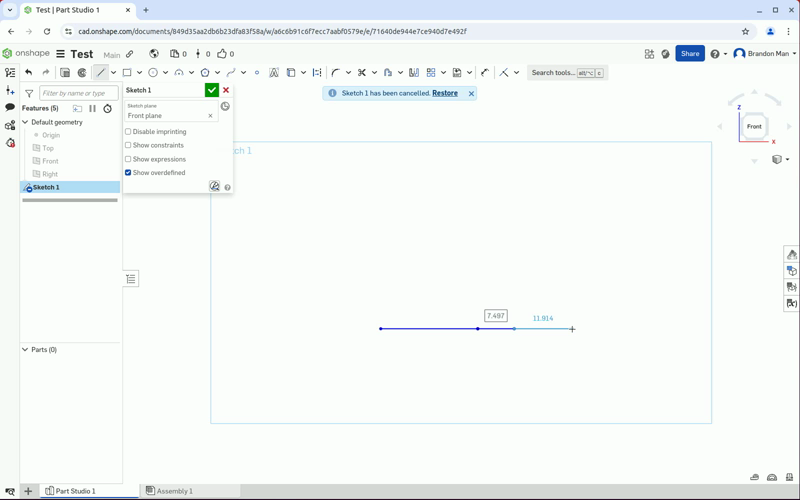
key_up(shift)
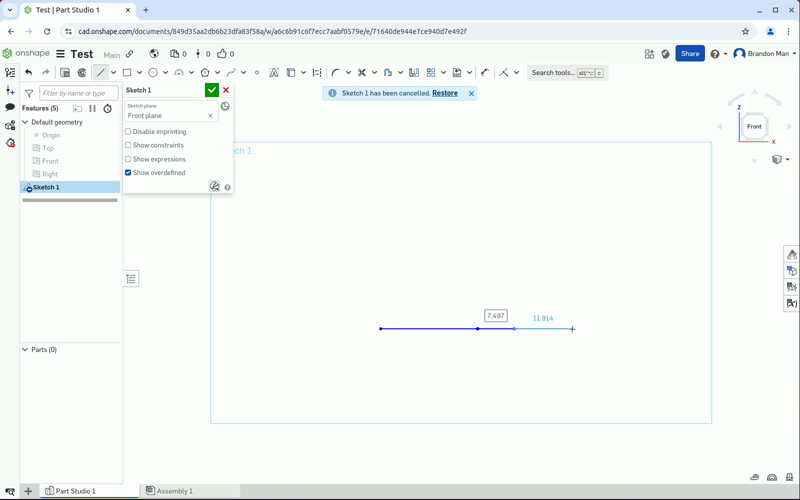
key_down(shift)
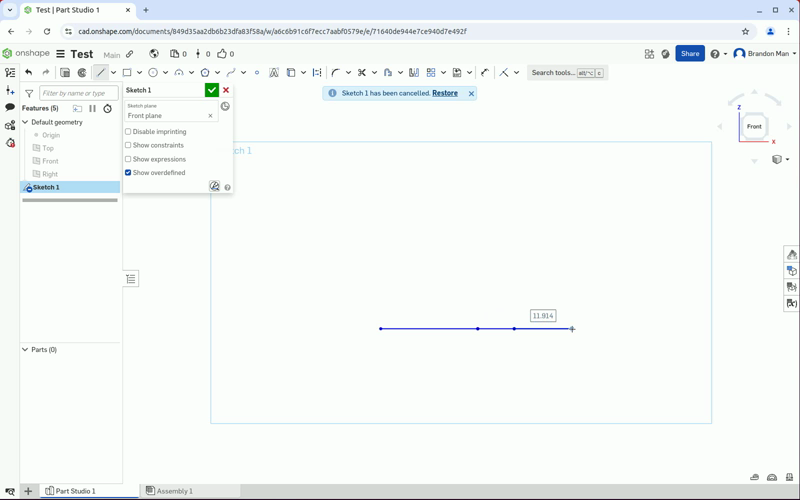
mouse_move(572, 254)
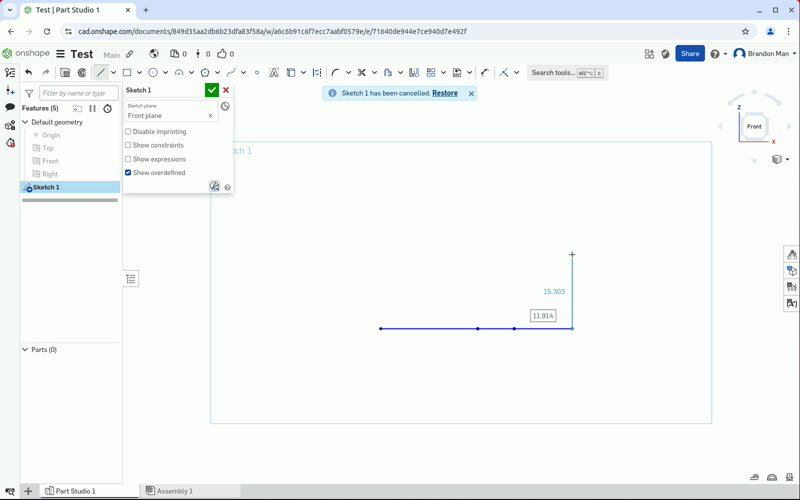
click(572, 254)
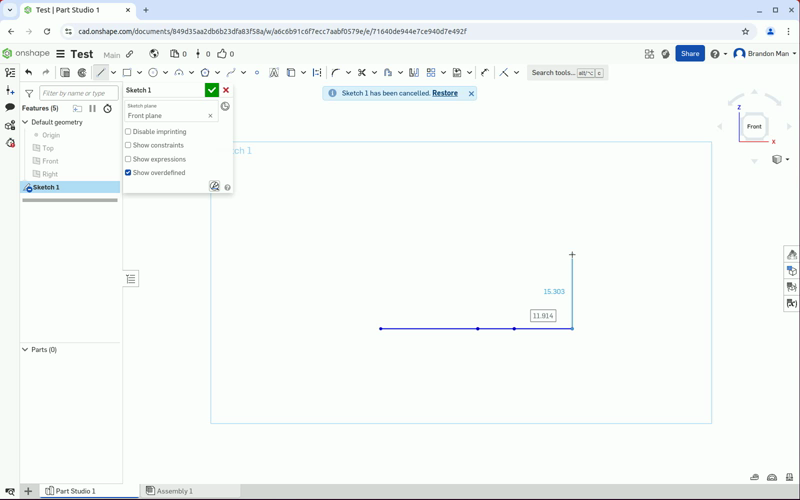
key_up(shift)
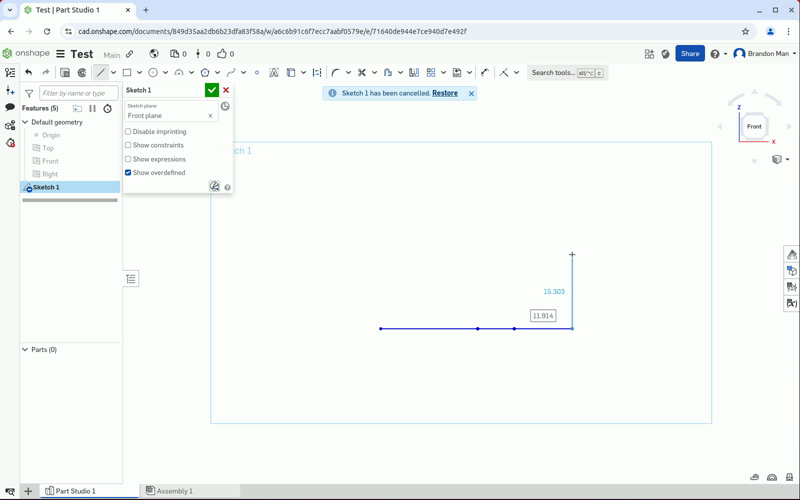
key_down(shift)
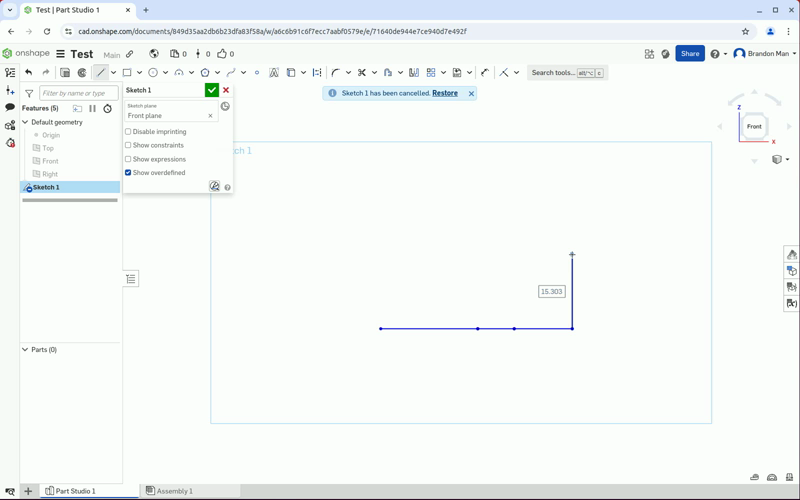
mouse_move(380, 300)
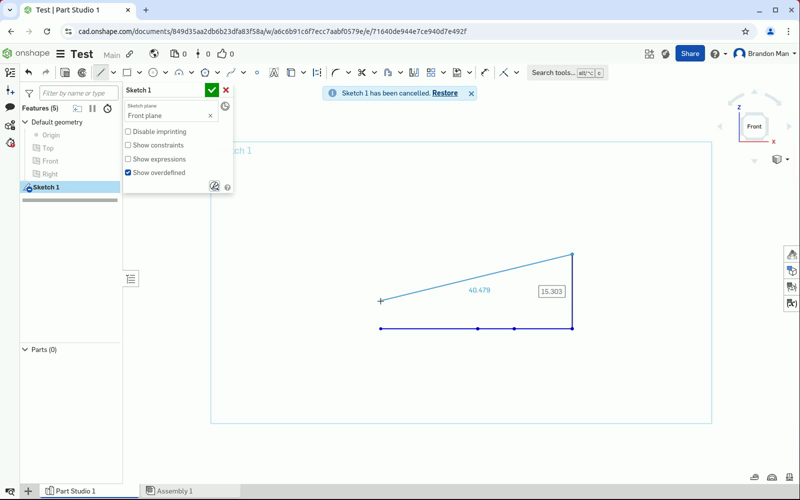
click(380, 300)
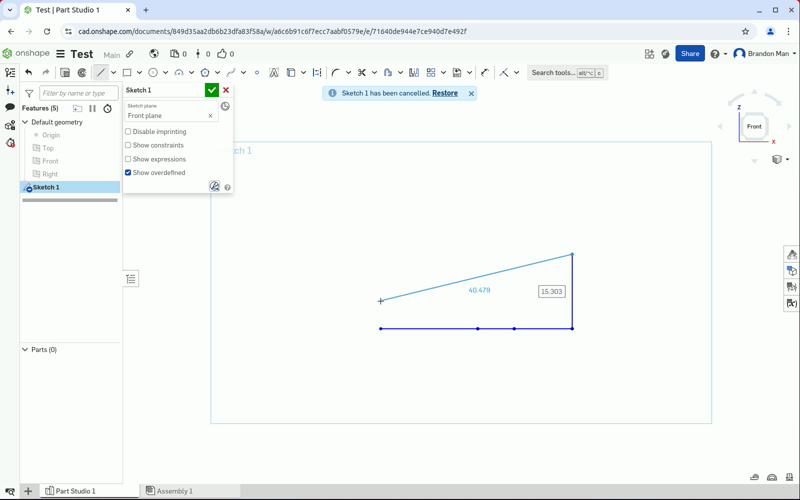
key_up(shift)
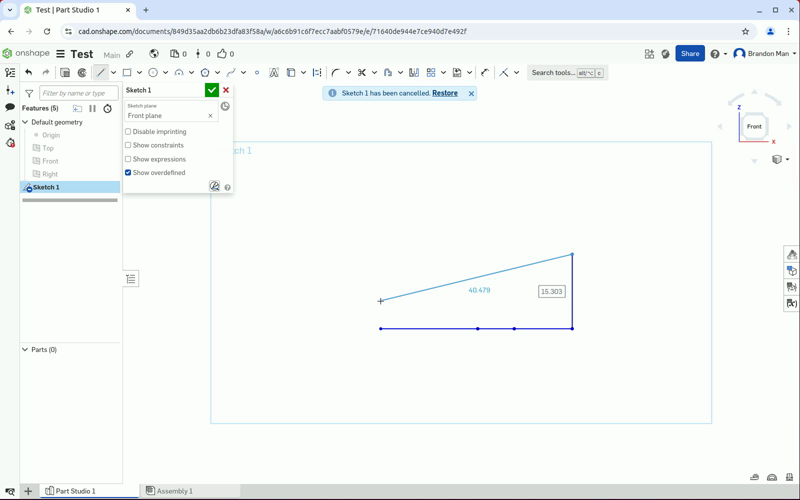
mouse_move(410, 300)
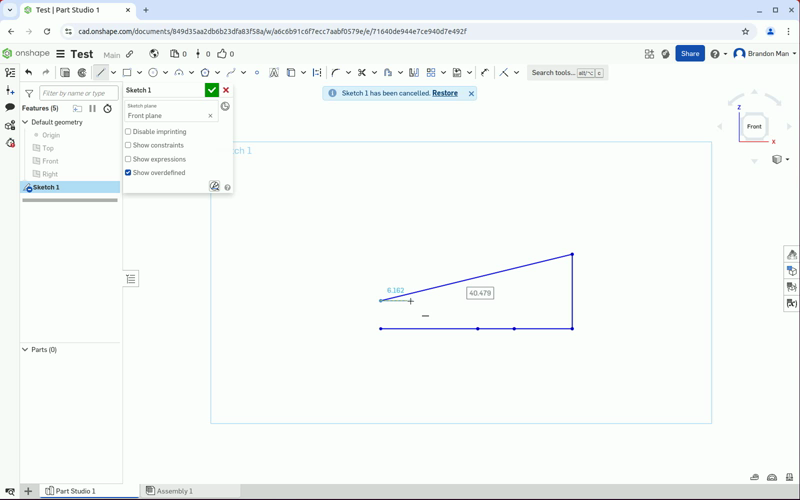
key_down(shift)
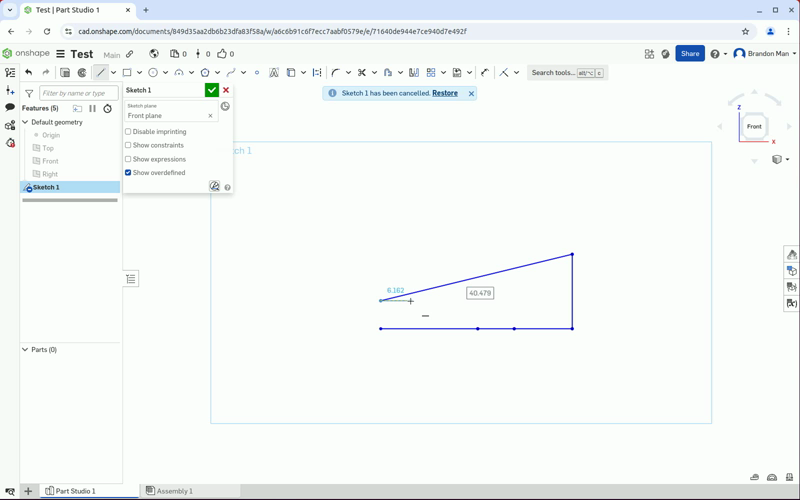
mouse_move(380, 328)
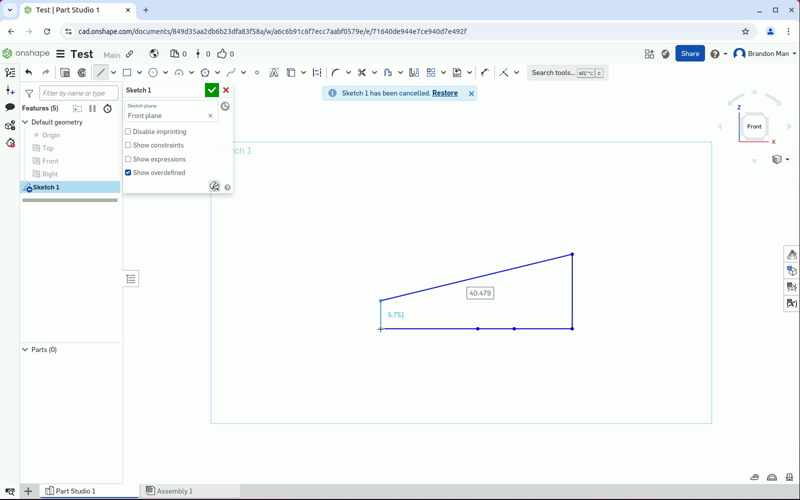
key_up(shift)
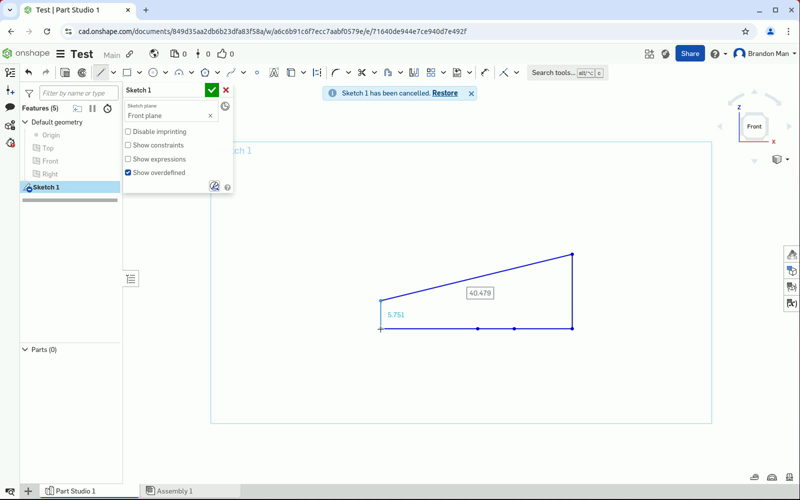
click(380, 328)
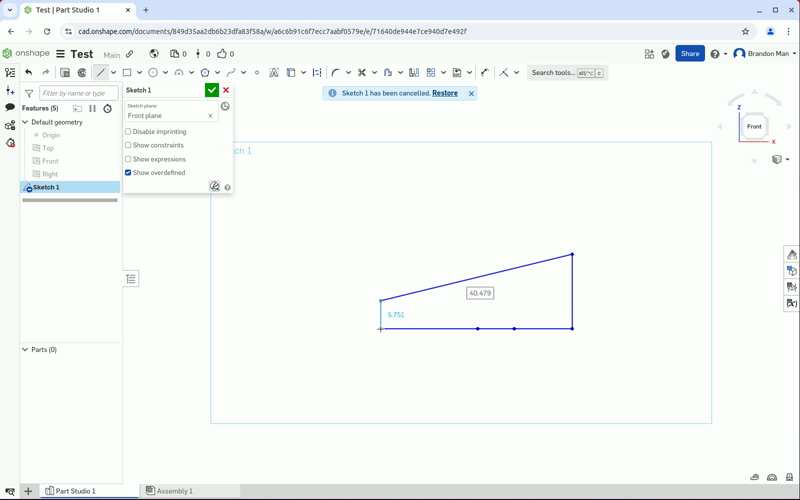
key(esc)
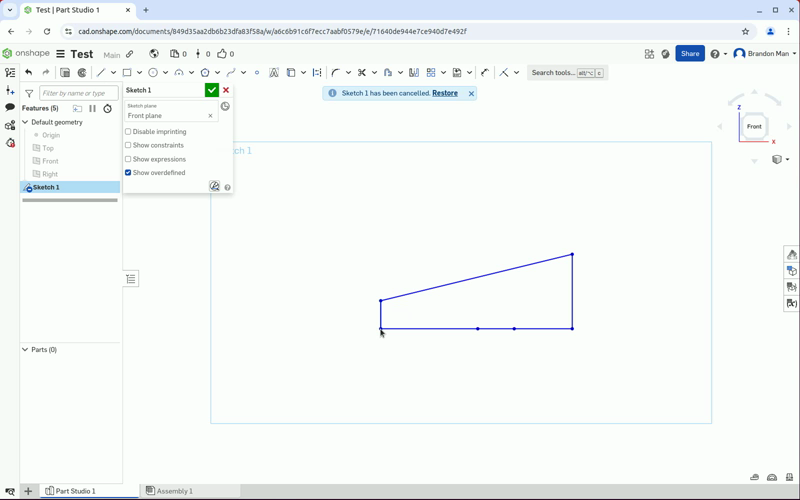
mouse_move(551, 320)
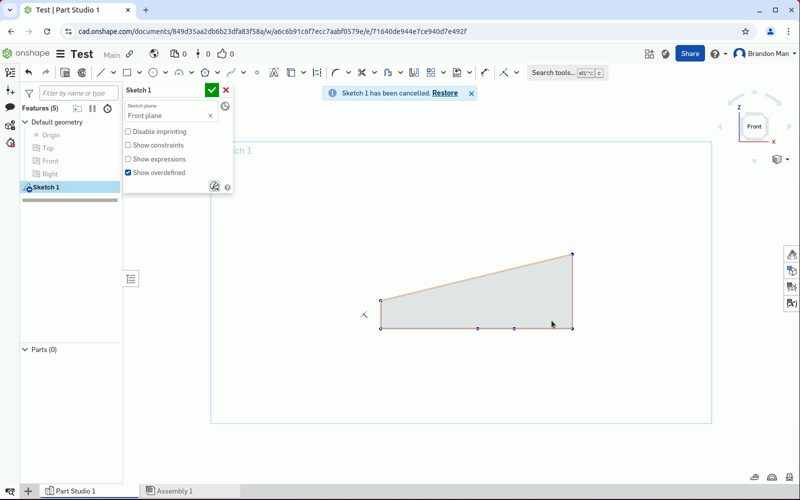
click(551, 320)
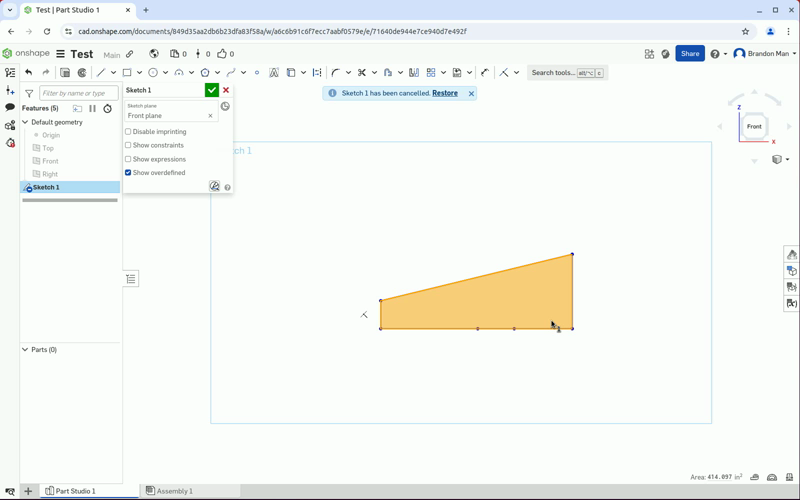
mouse_move(73, 352)
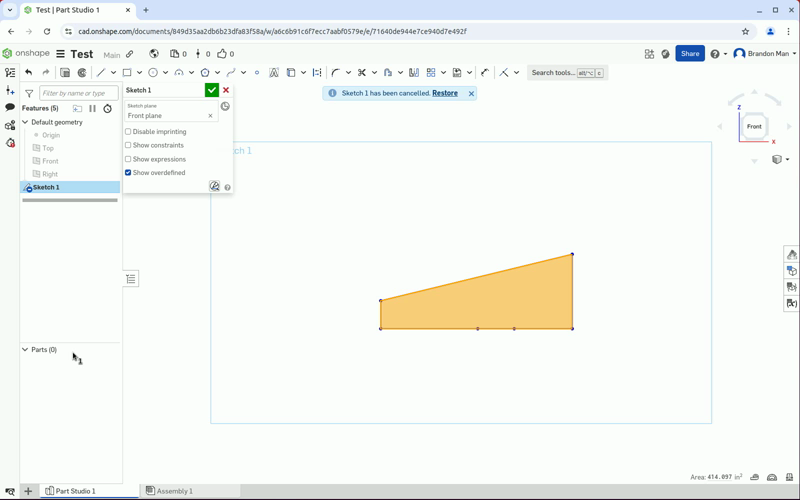
key(shift+y)
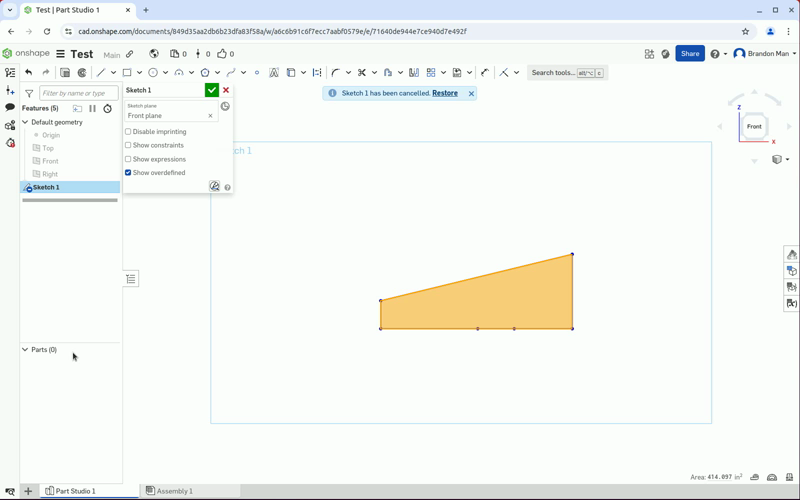
key(shift+e)
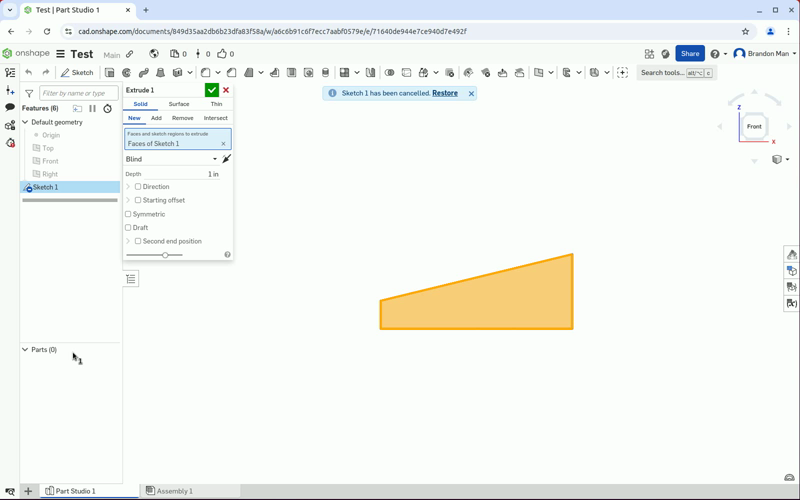
mouse_move(143, 106)
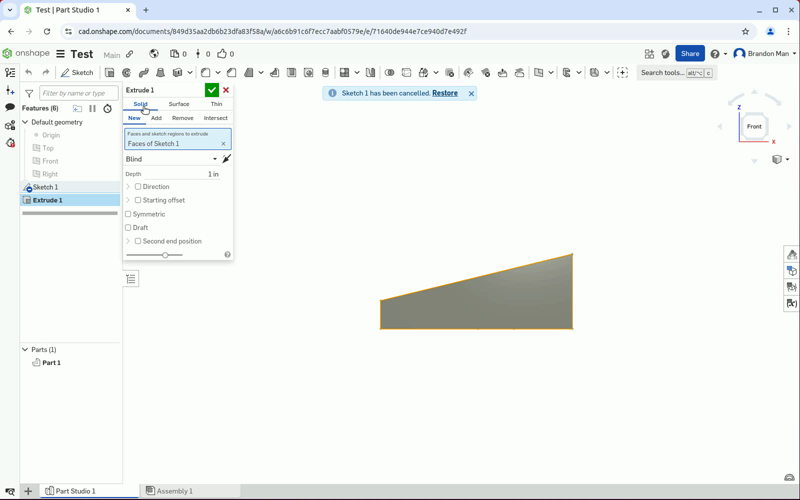
click(143, 106)
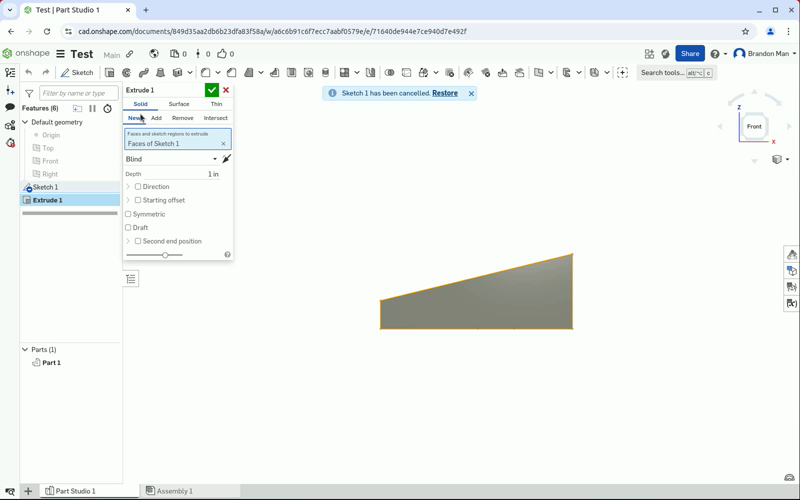
mouse_move(137, 120)
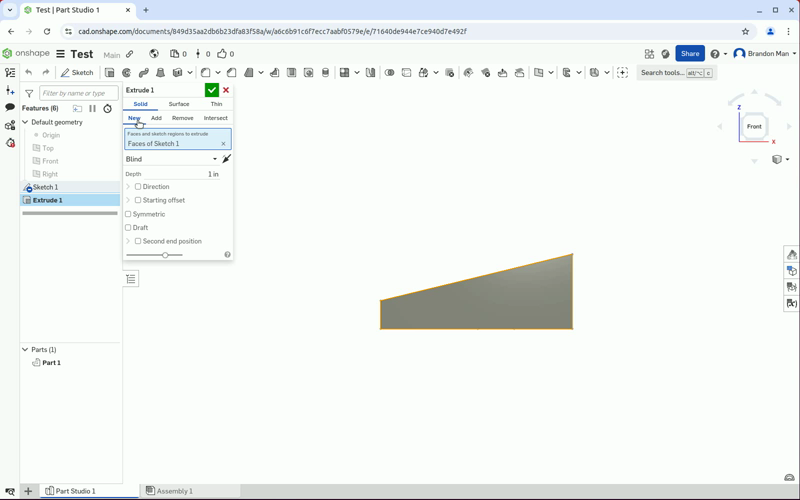
click(137, 120)
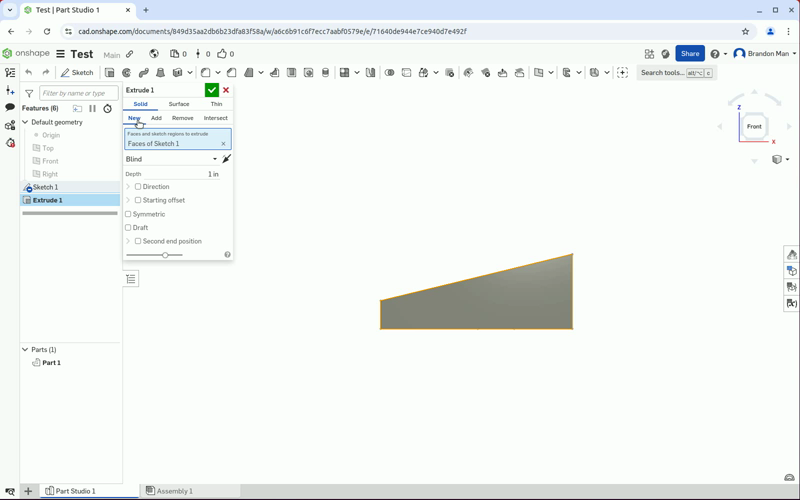
key(tab, 4)
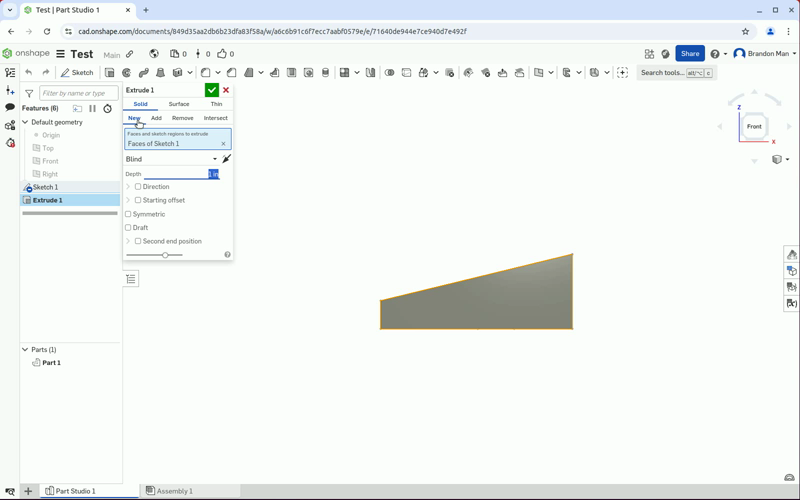
text(22.627)
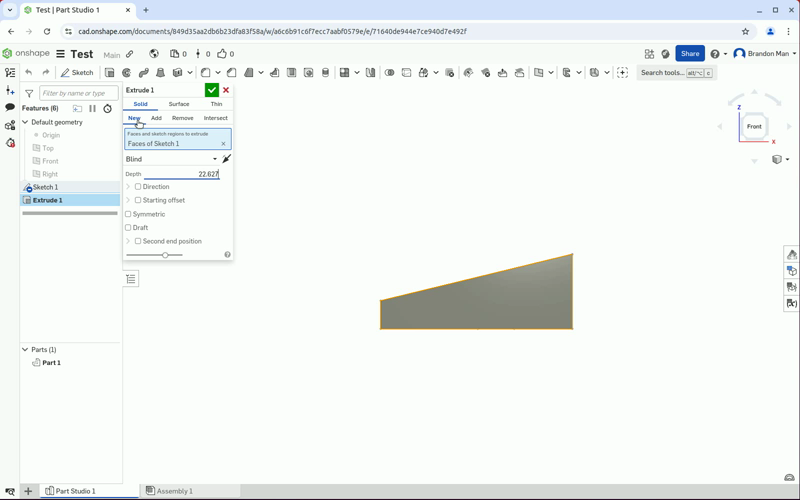
key(enter)
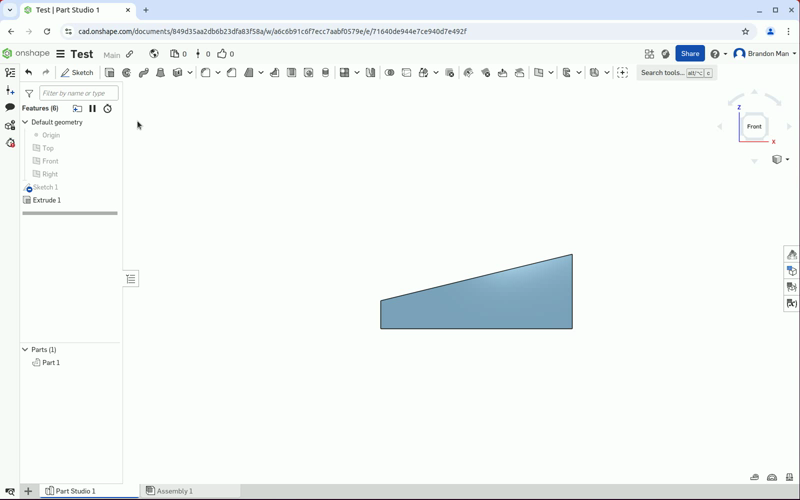
key(shift+h)
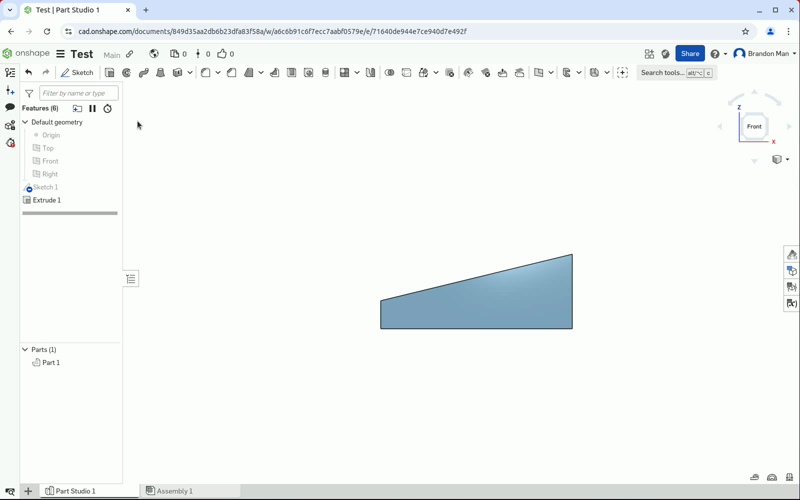
key(shift+h)
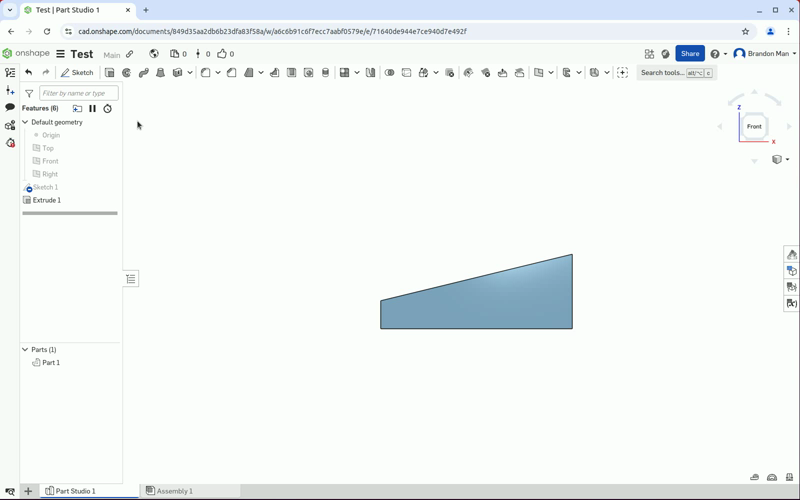
mouse_move(73, 189)
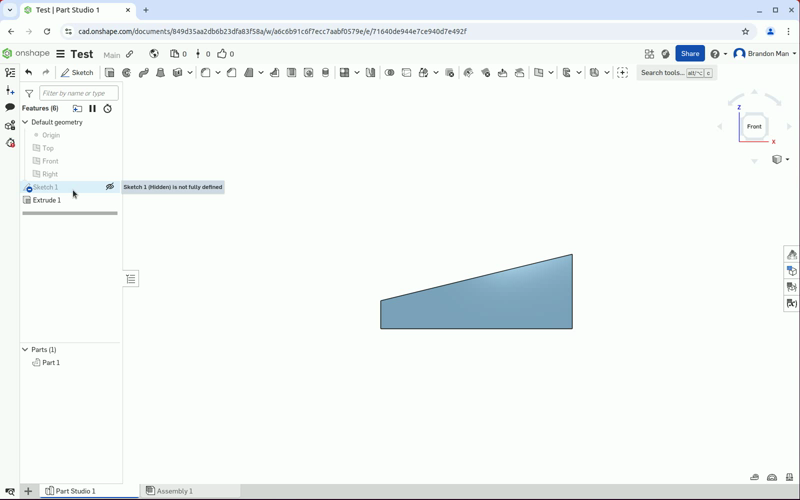
click(73, 189)
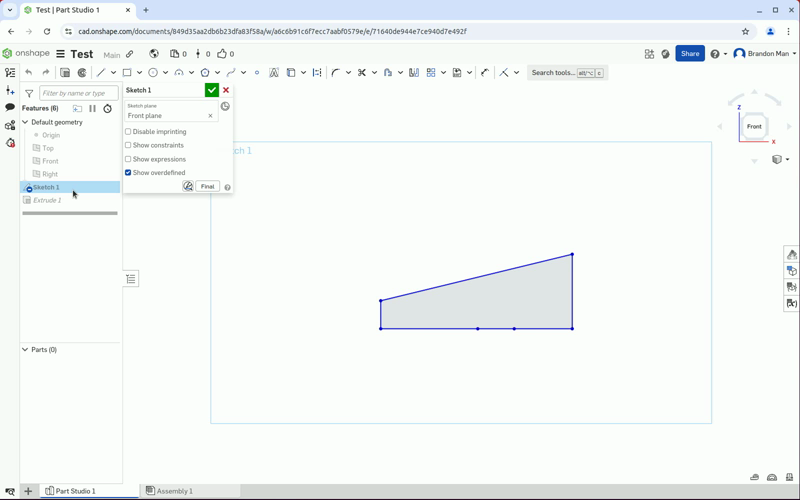
mouse_move(229, 92)
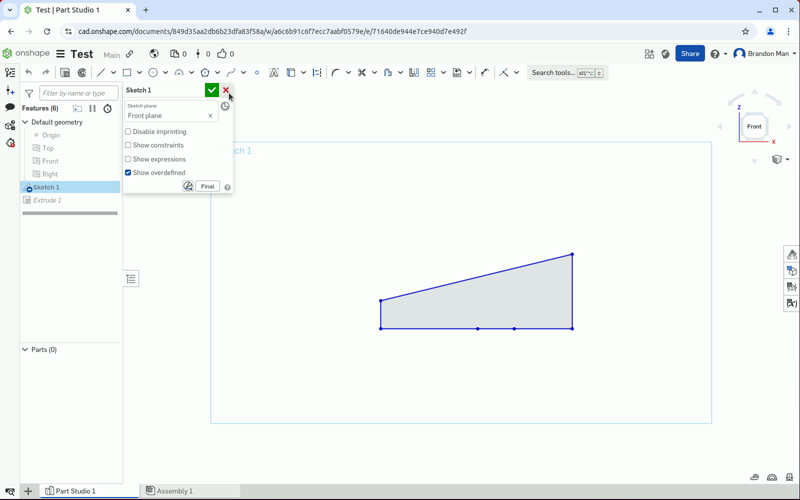
click(229, 92)
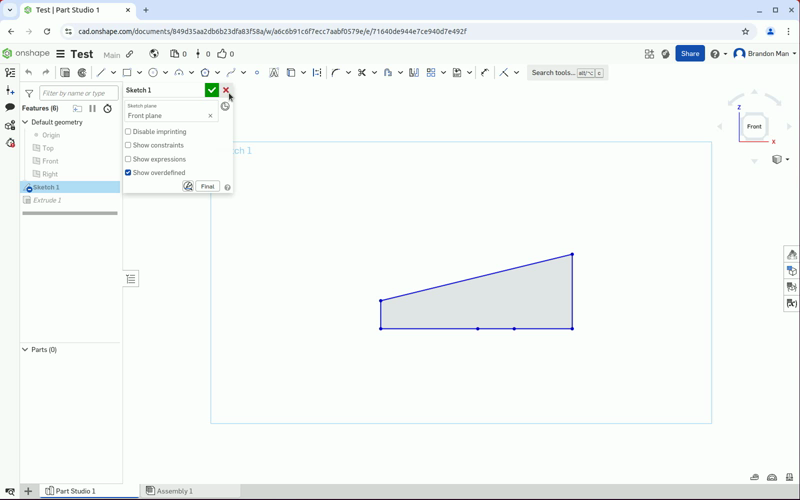
key(shift+s)
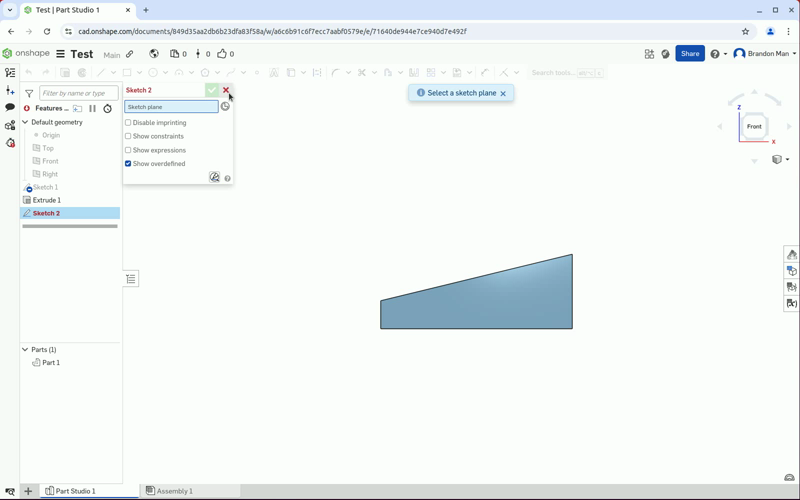
mouse_move(73, 163)
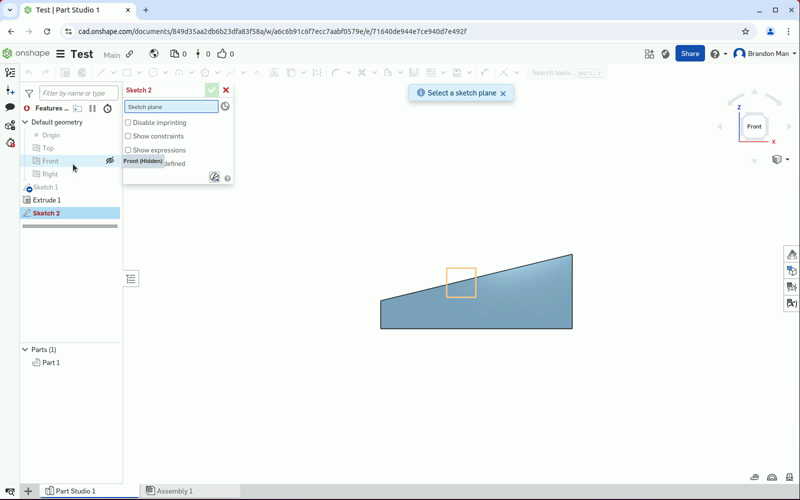
click(73, 163)
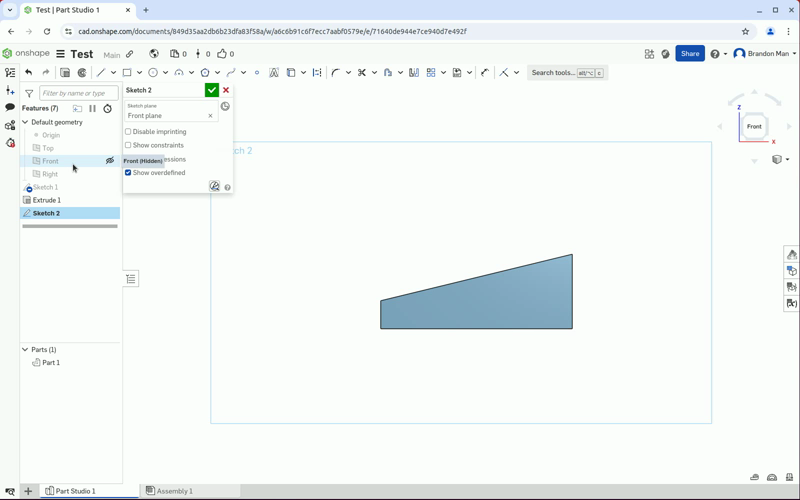
mouse_move(73, 352)
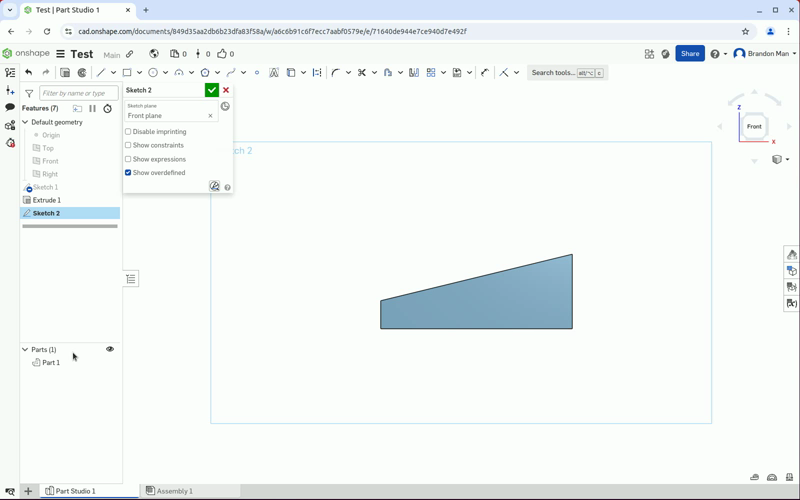
key(y)
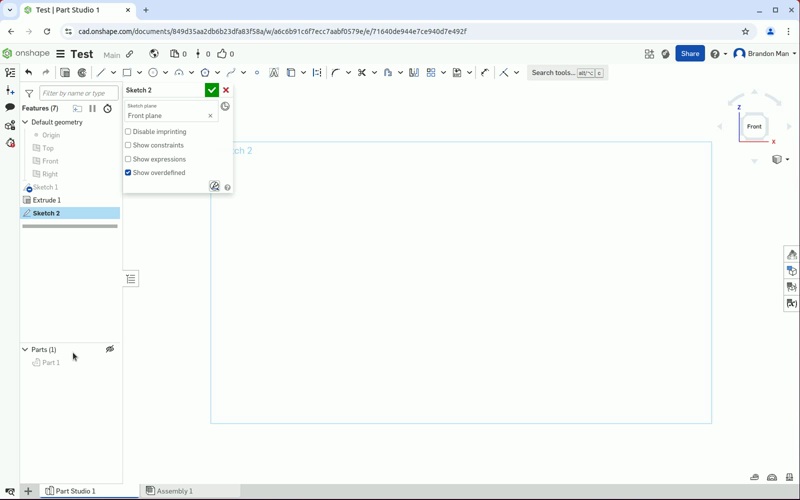
key(l)
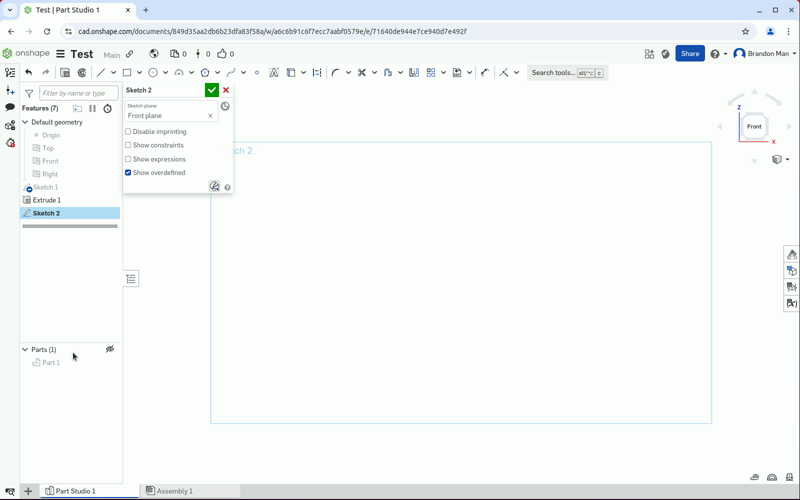
key_down(shift)
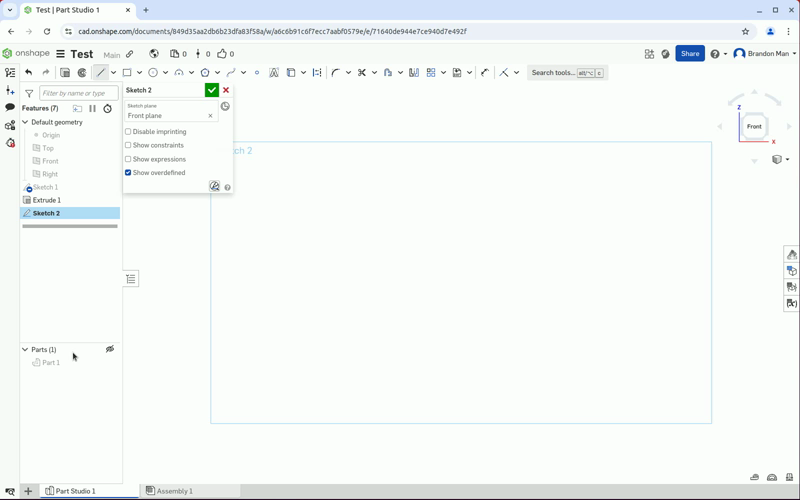
mouse_move(463, 245)
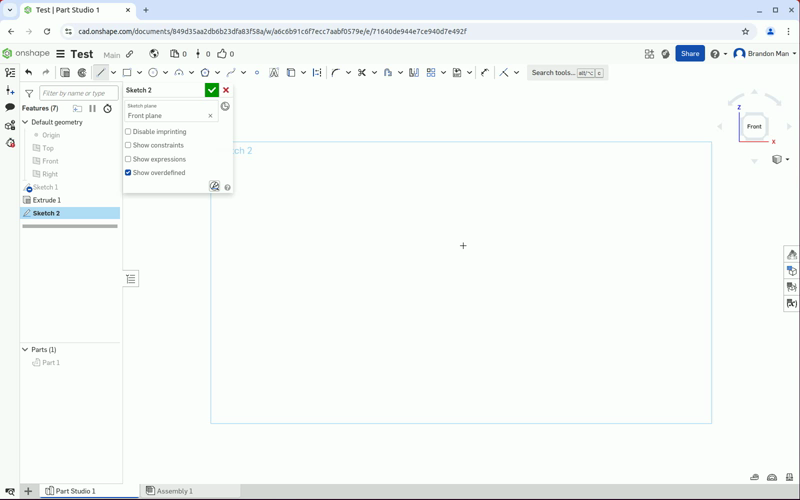
click(463, 245)
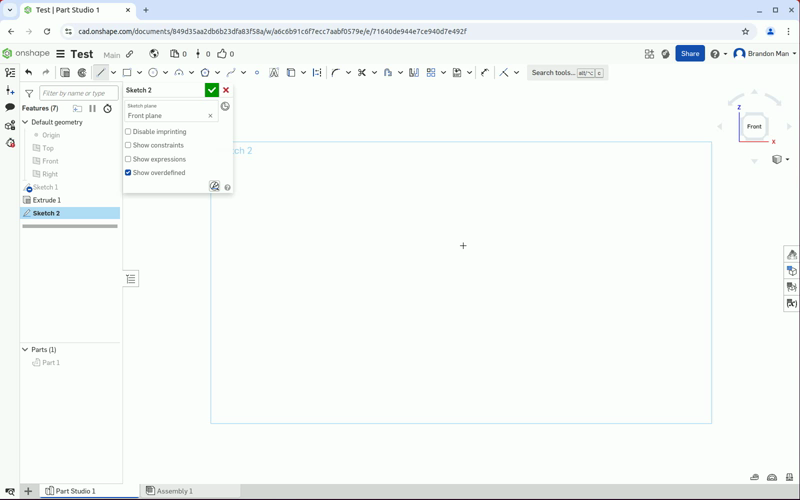
key_up(shift)
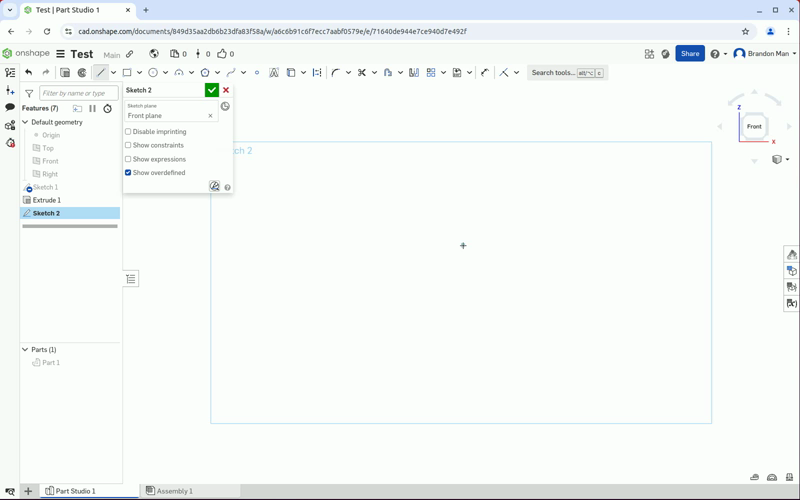
key_down(shift)
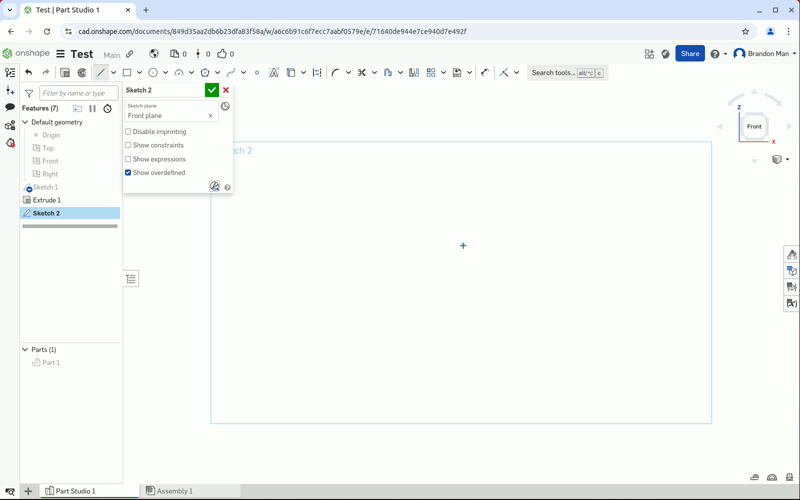
mouse_move(573, 218)
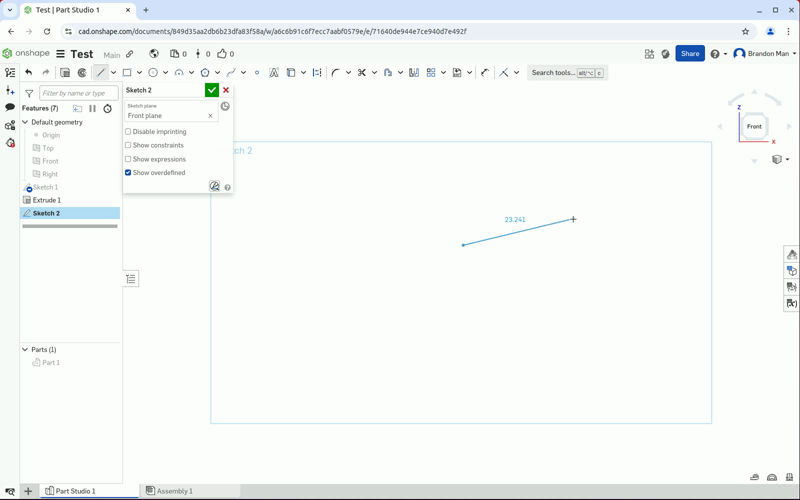
click(573, 218)
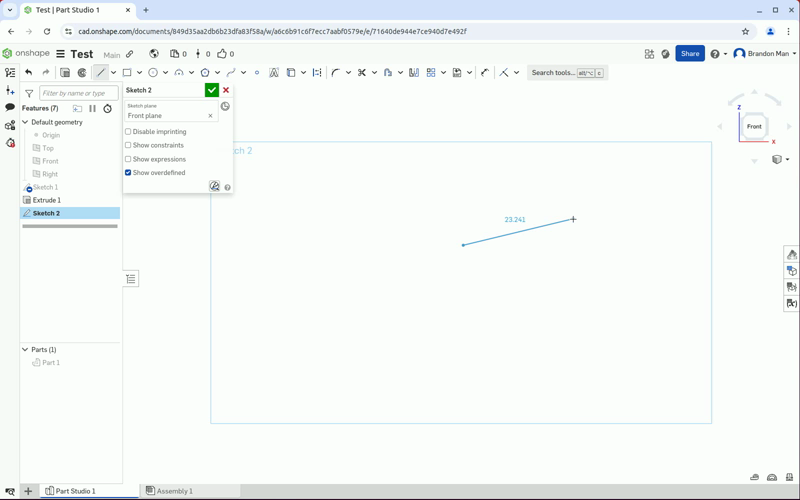
key_up(shift)
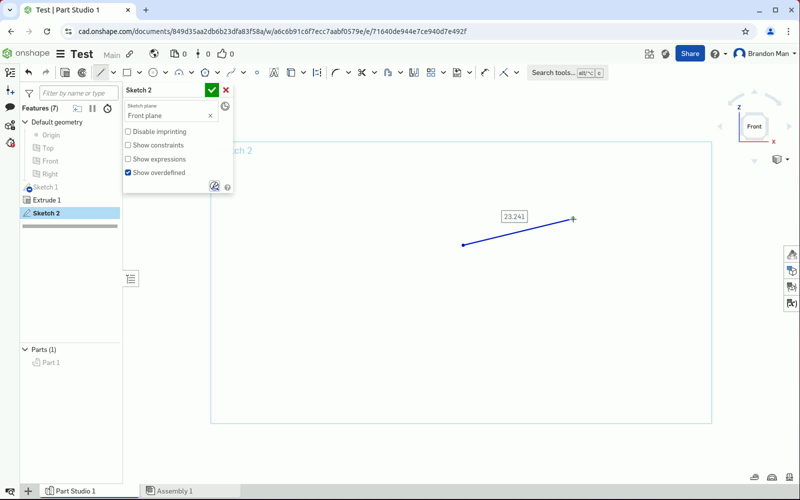
key_down(shift)
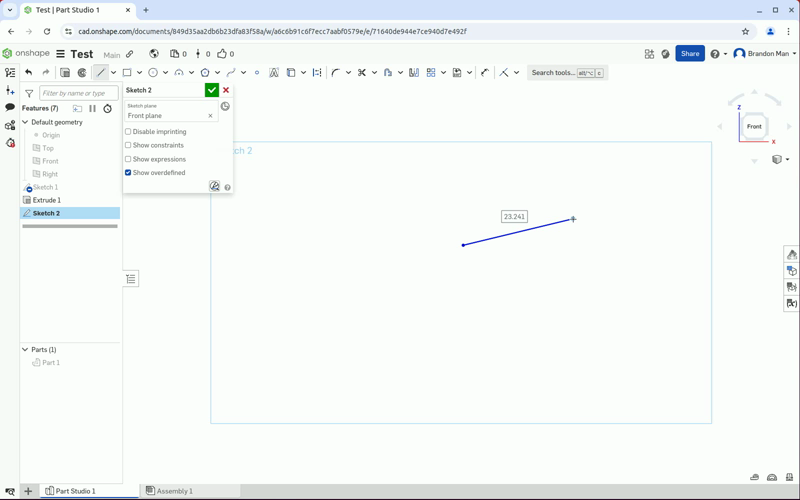
mouse_move(589, 218)
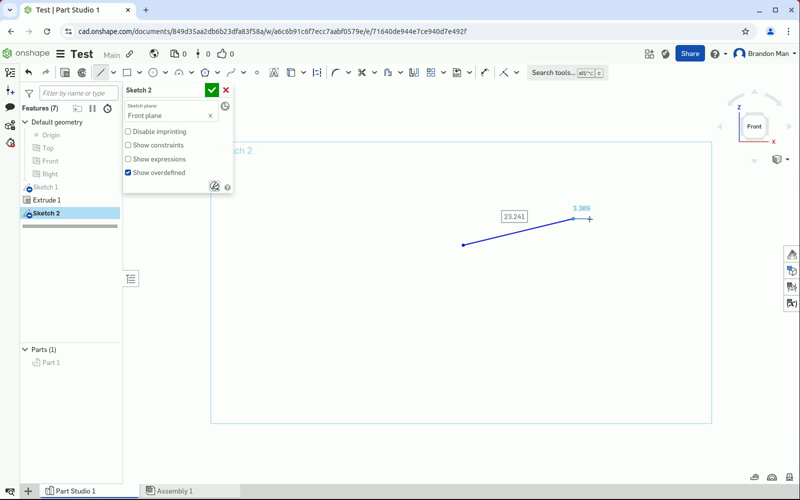
mouse_move(573, 206)
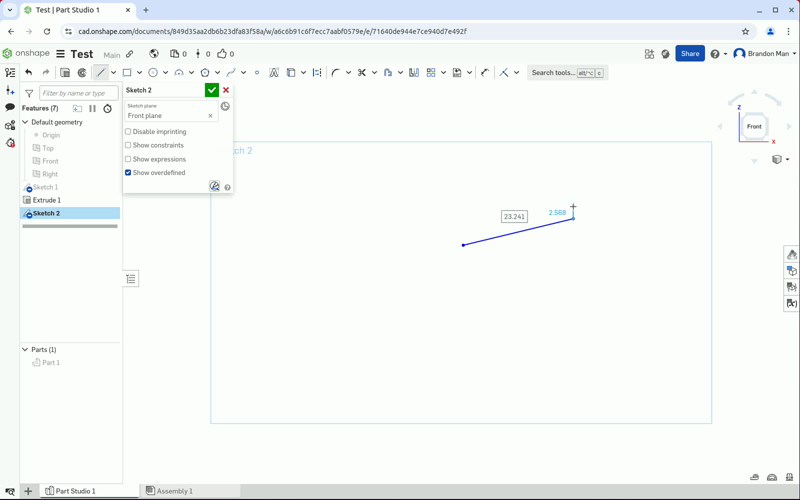
click(573, 206)
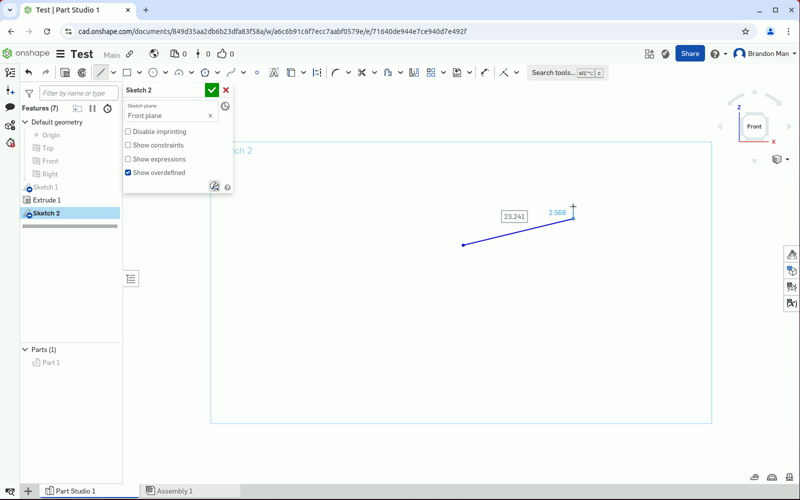
key_up(shift)
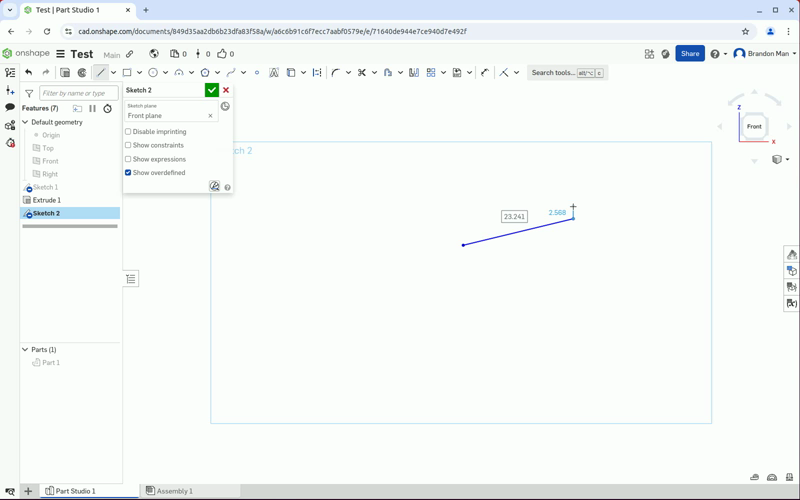
key_down(shift)
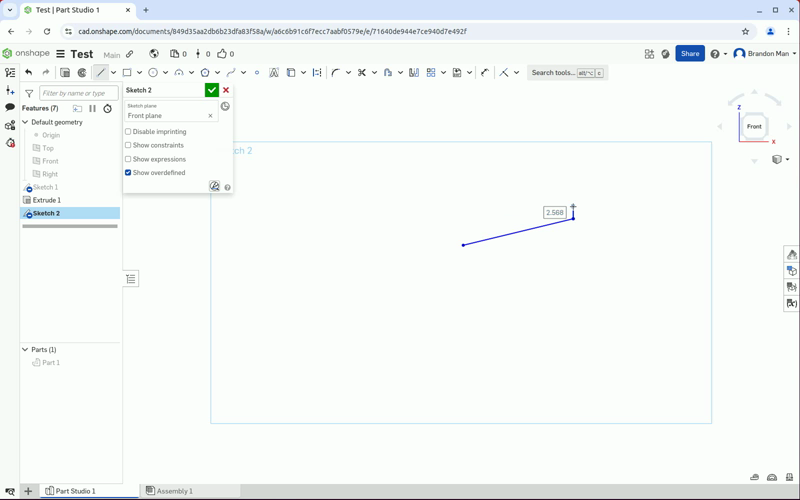
mouse_move(463, 206)
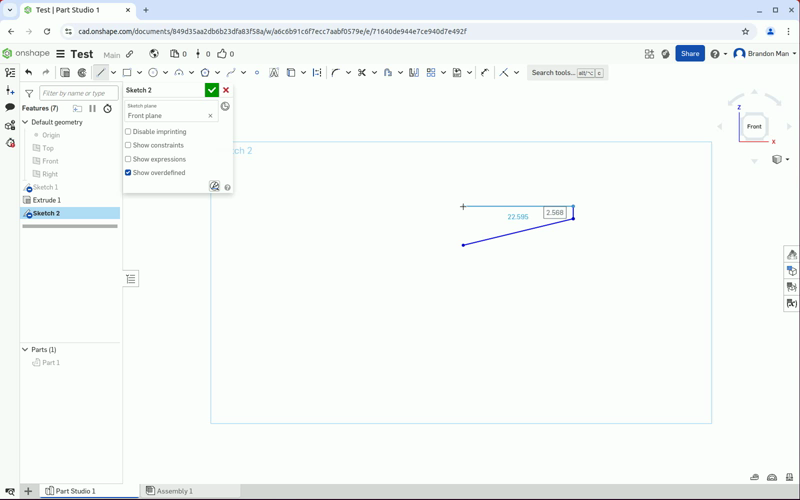
click(463, 206)
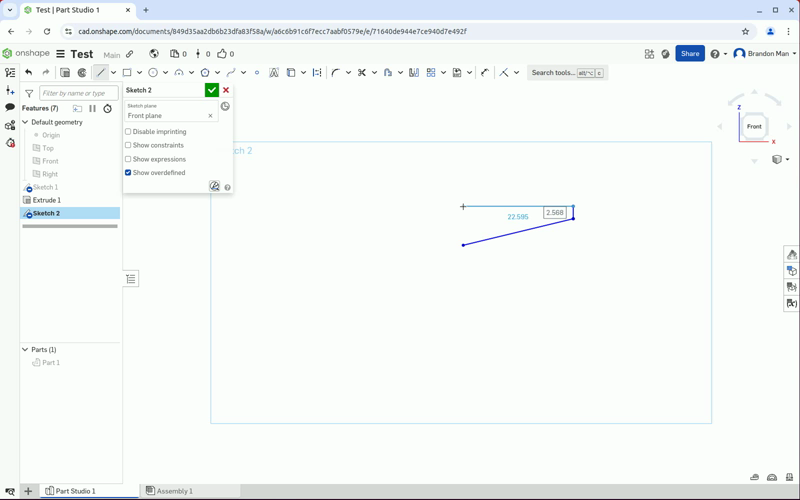
key_up(shift)
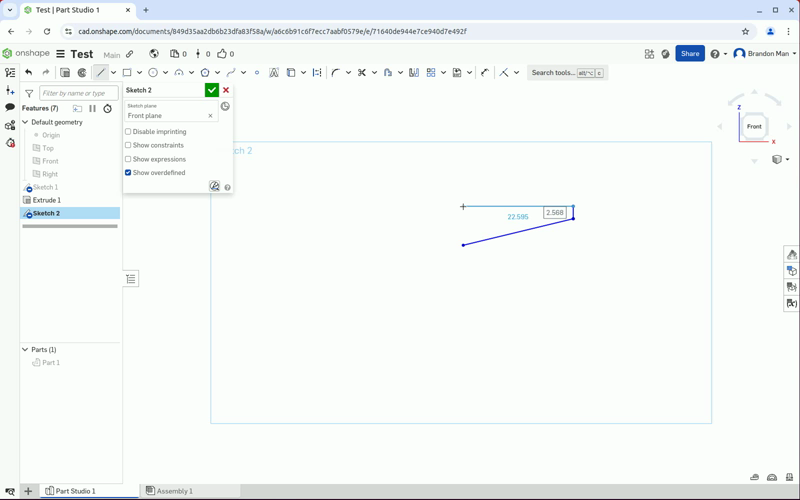
mouse_move(493, 206)
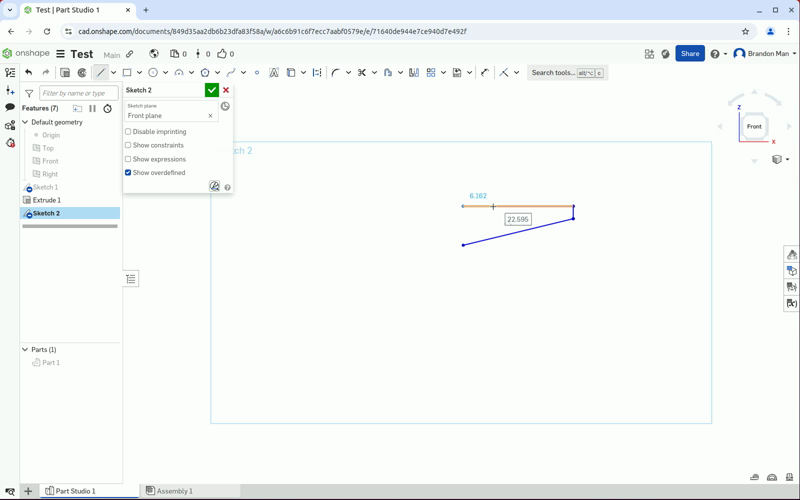
key_down(shift)
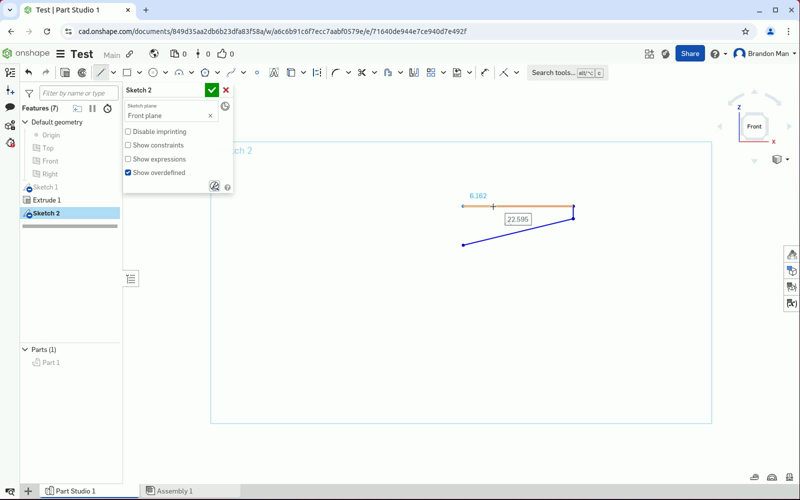
mouse_move(463, 245)
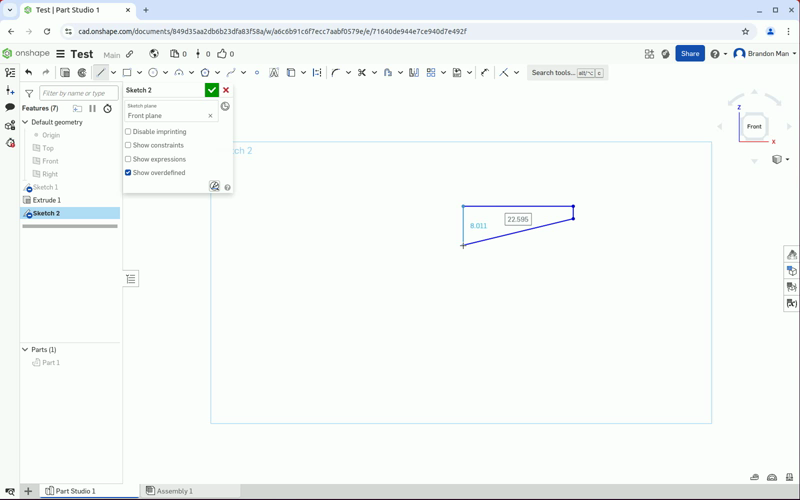
key_up(shift)
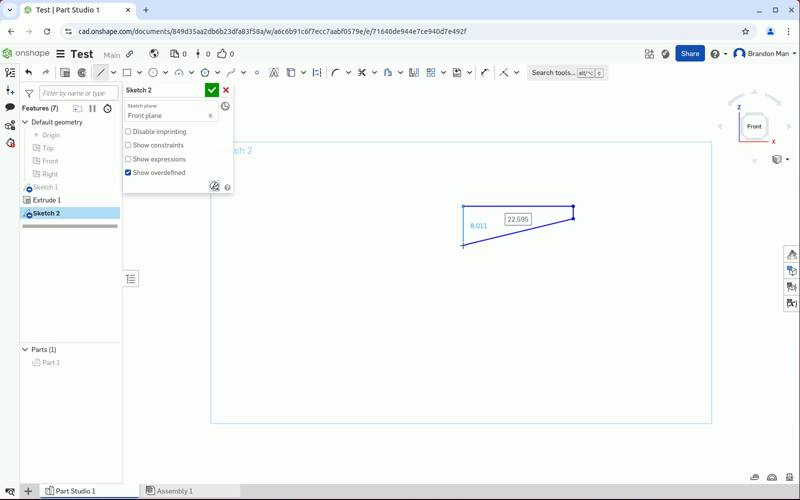
click(463, 245)
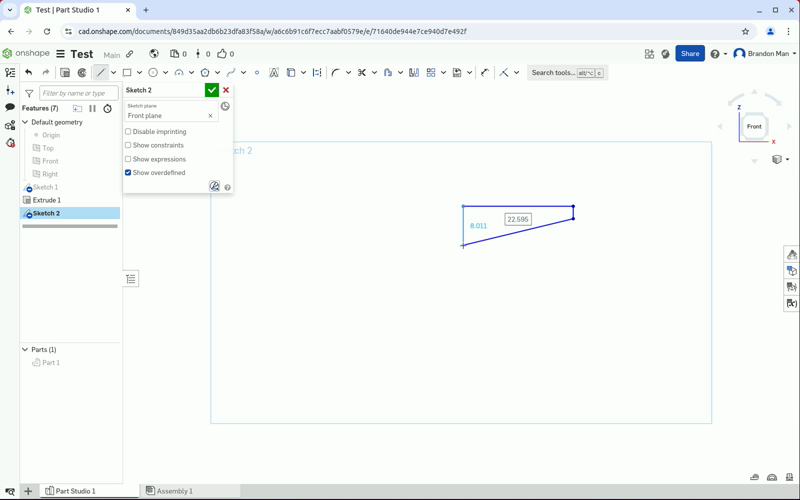
key(esc)
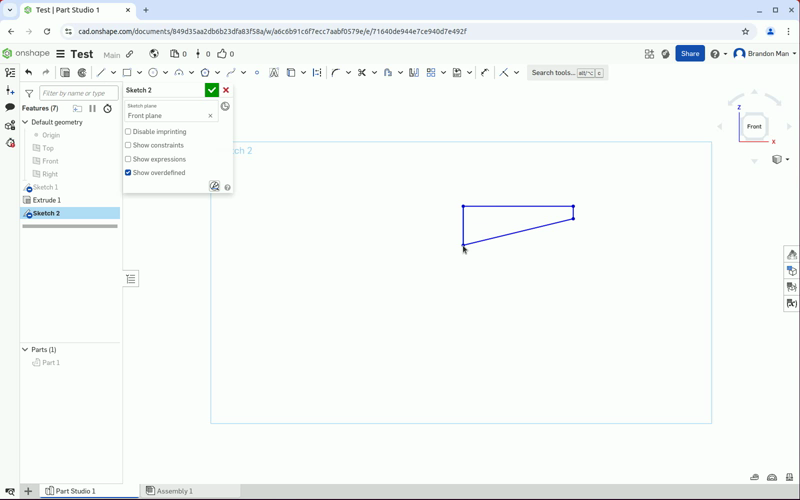
mouse_move(479, 212)
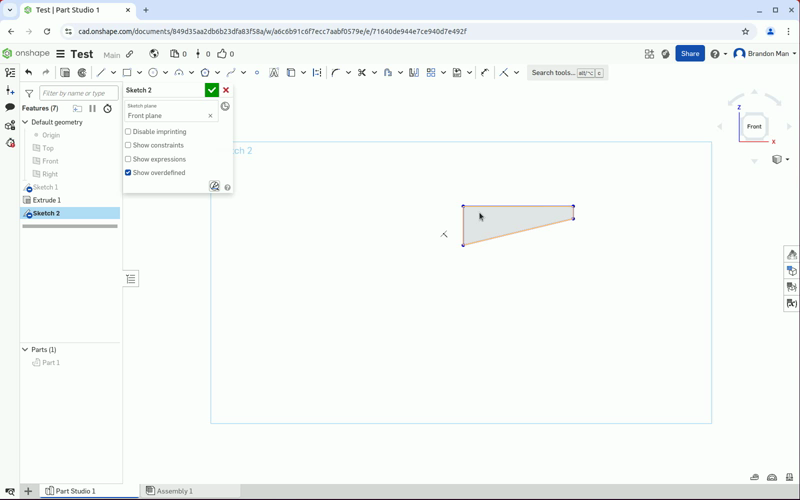
click(479, 212)
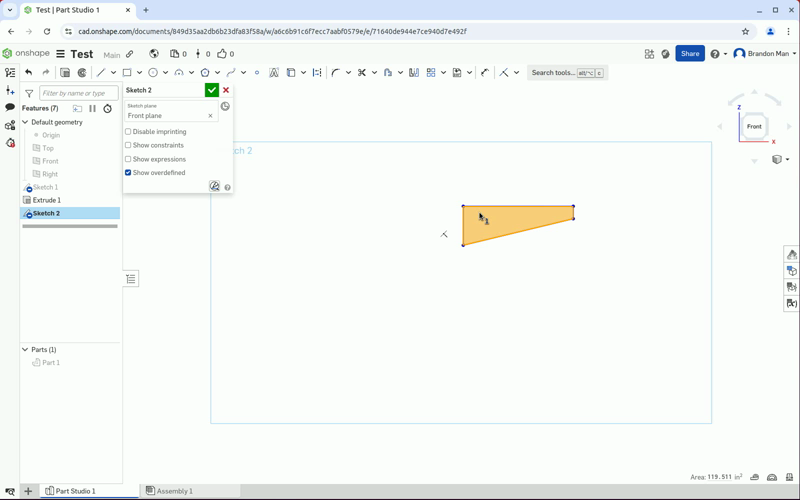
mouse_move(73, 352)
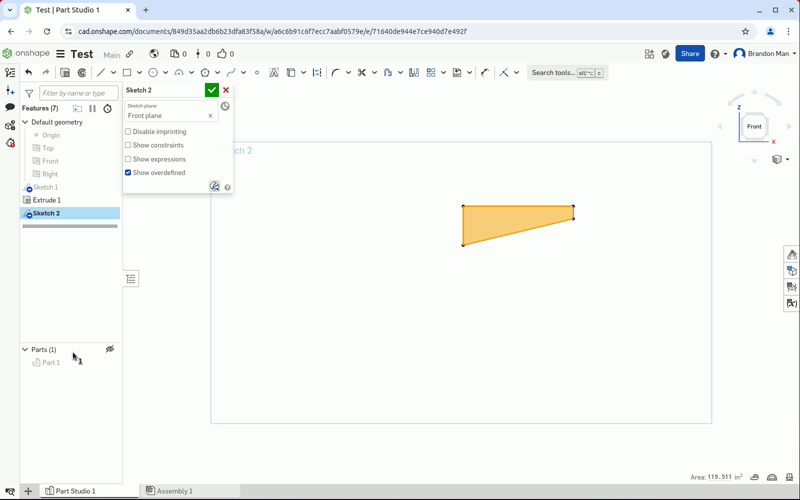
key(shift+y)
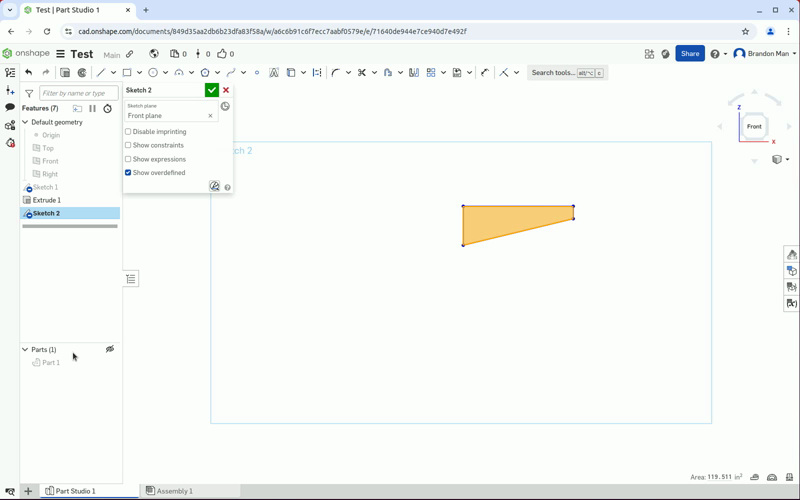
key(shift+e)
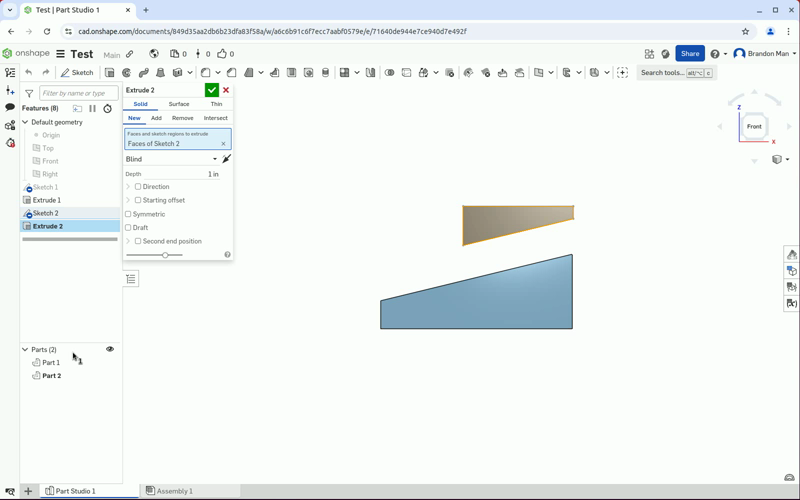
mouse_move(143, 106)
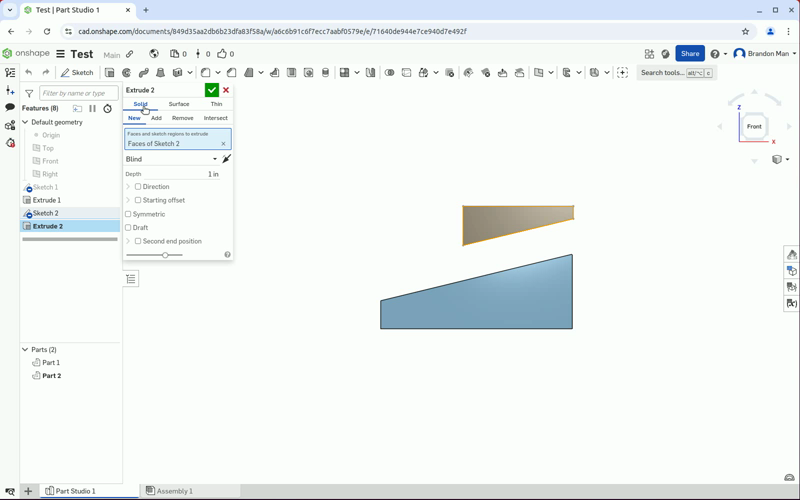
click(143, 106)
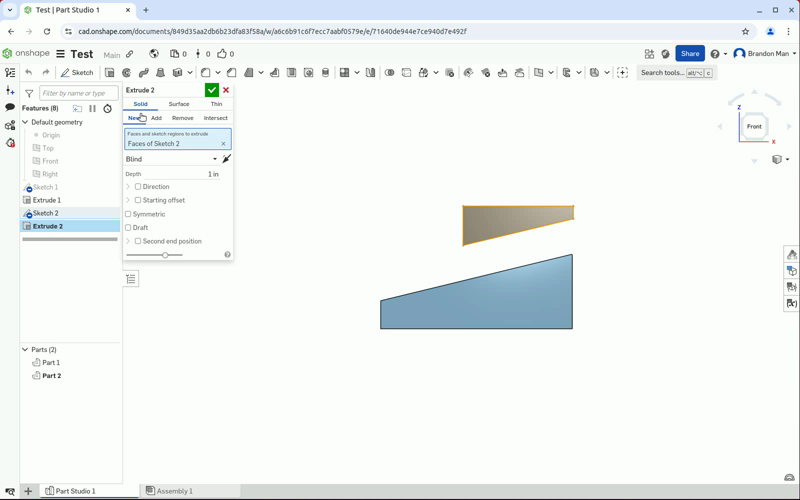
mouse_move(137, 120)
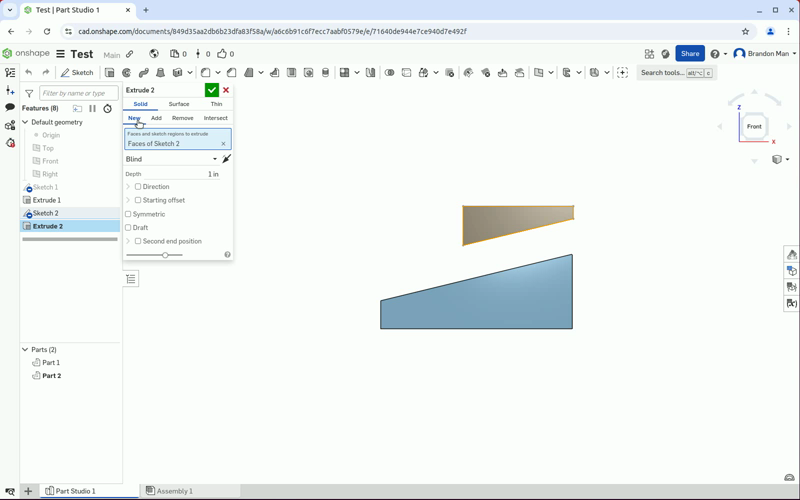
click(137, 120)
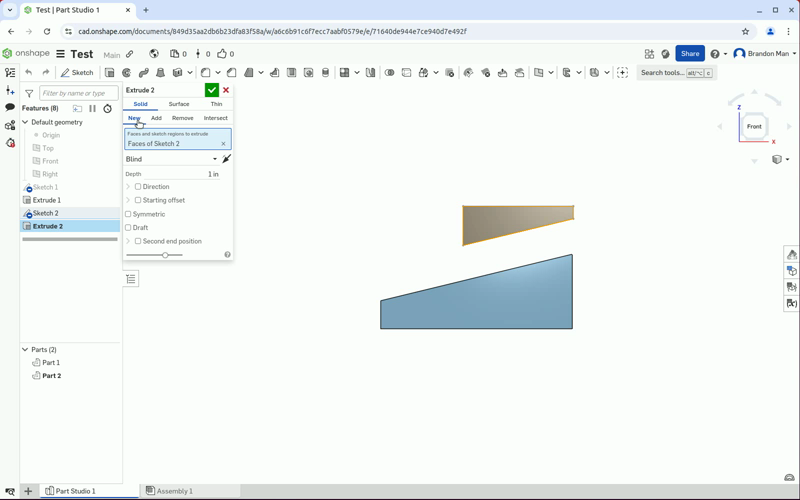
key(tab, 4)
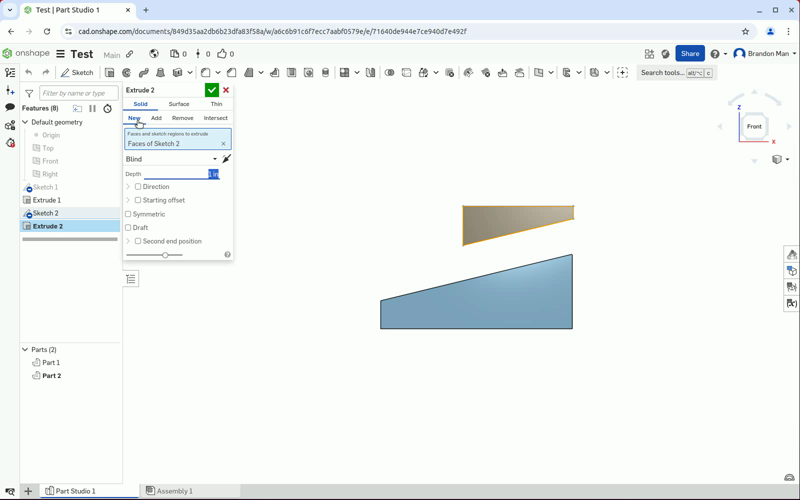
text(16.85)
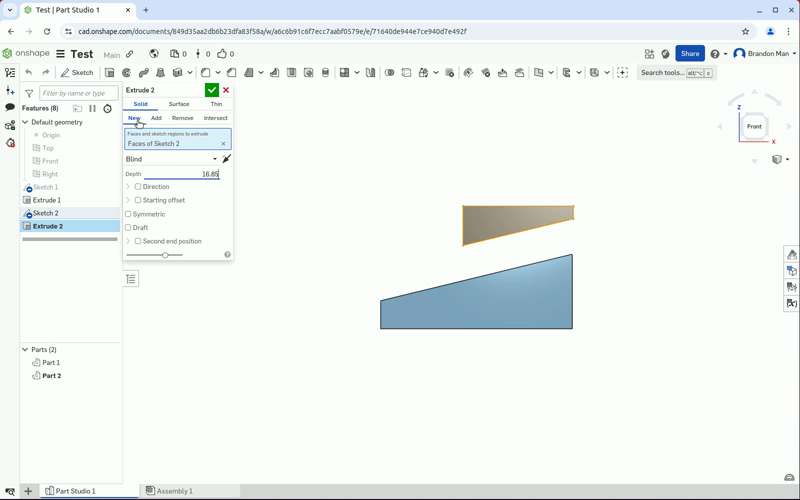
key(enter)
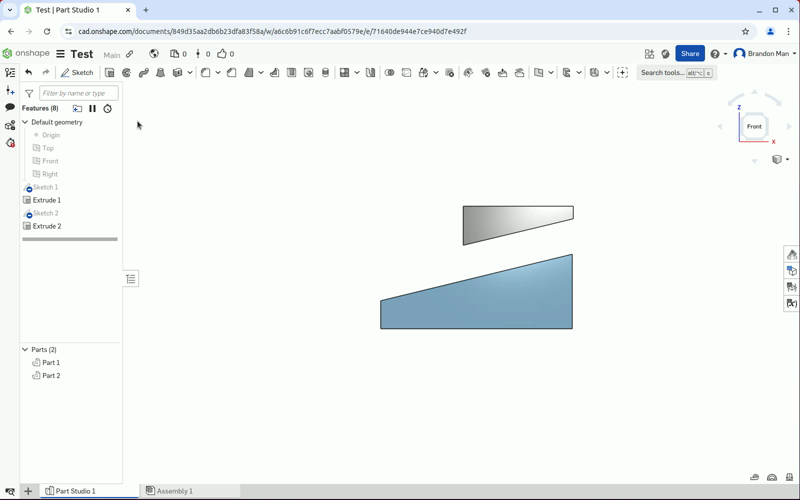
key(shift+h)
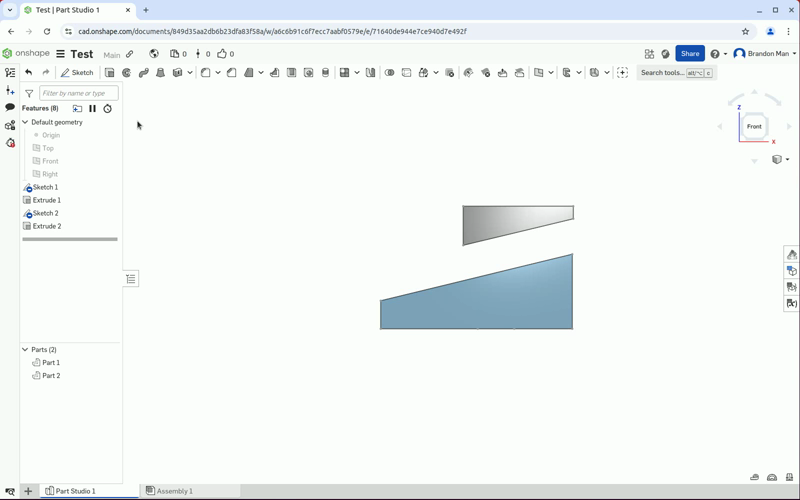
key(shift+h)
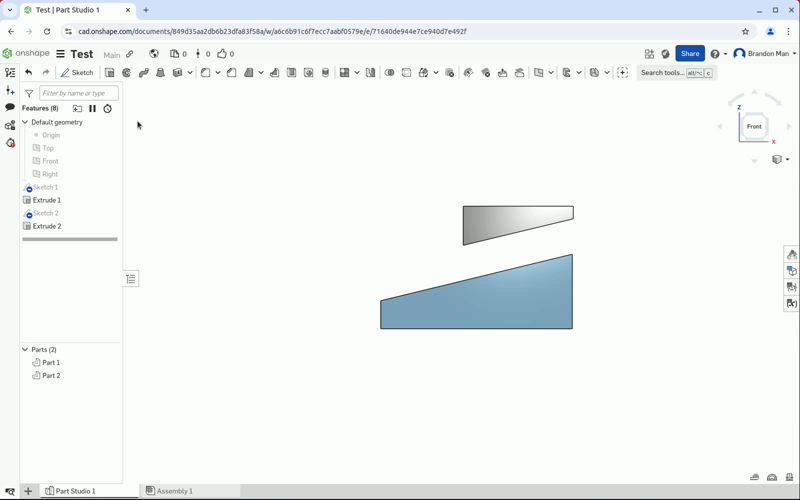
mouse_move(73, 189)
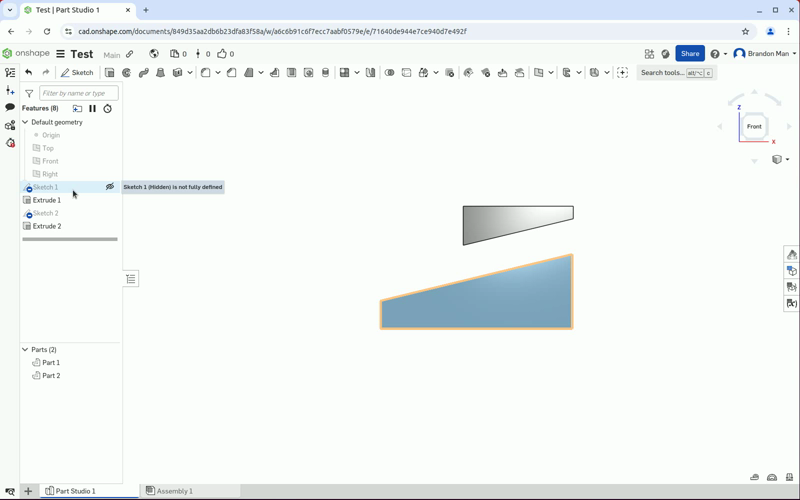
click(73, 189)
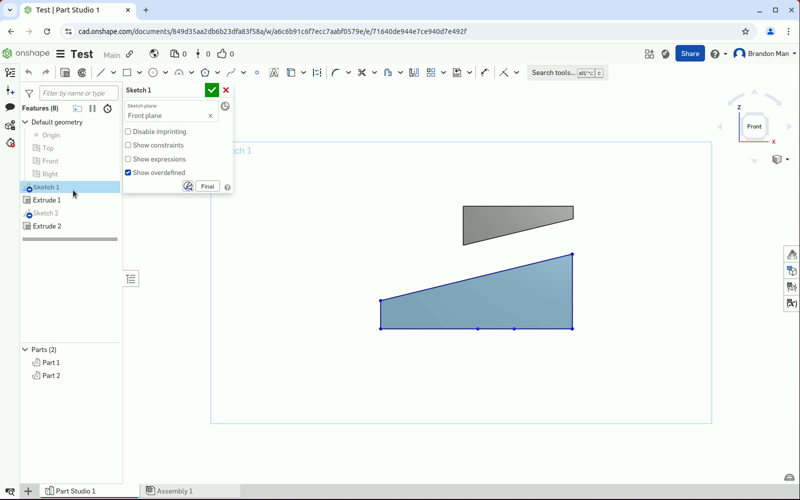
mouse_move(229, 92)
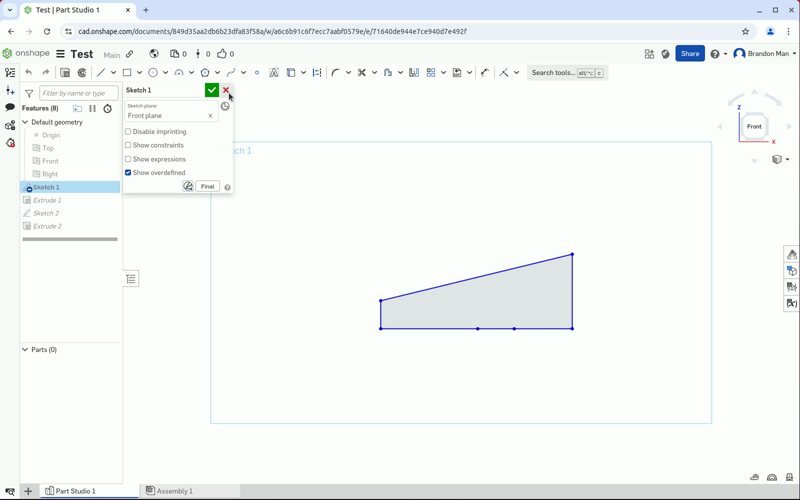
click(229, 92)
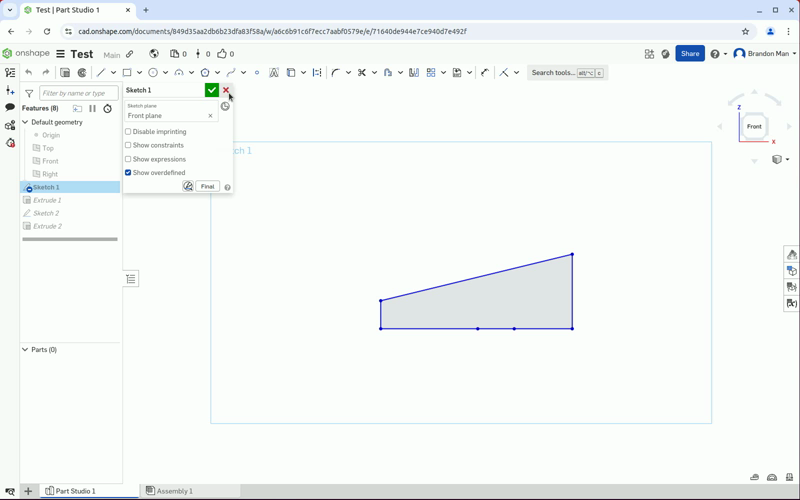
key(shift+s)
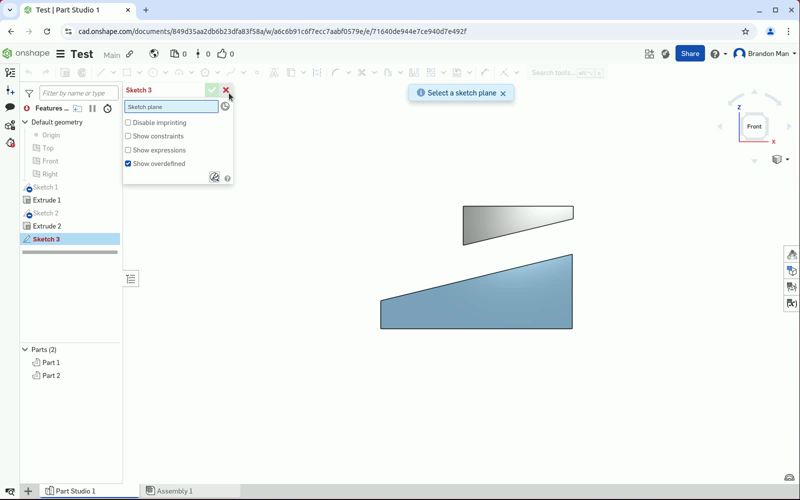
mouse_move(73, 163)
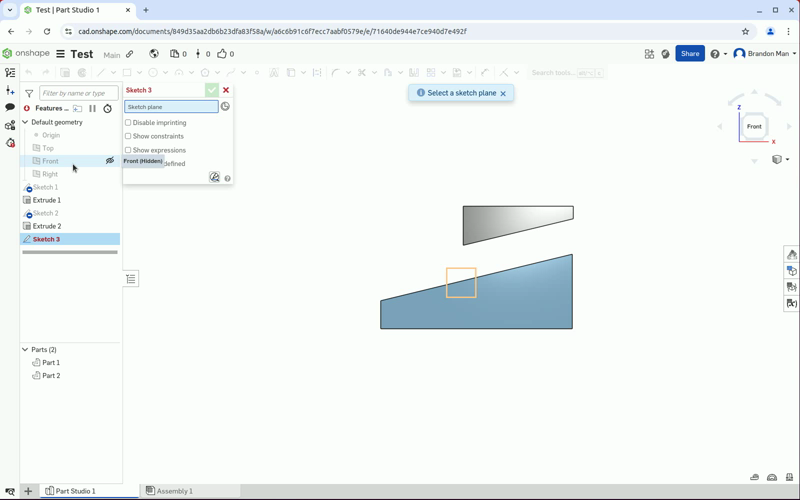
click(73, 163)
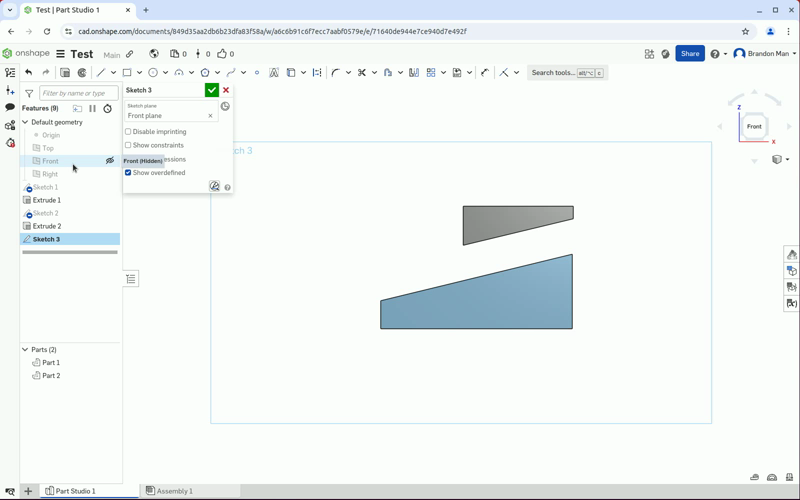
mouse_move(73, 352)
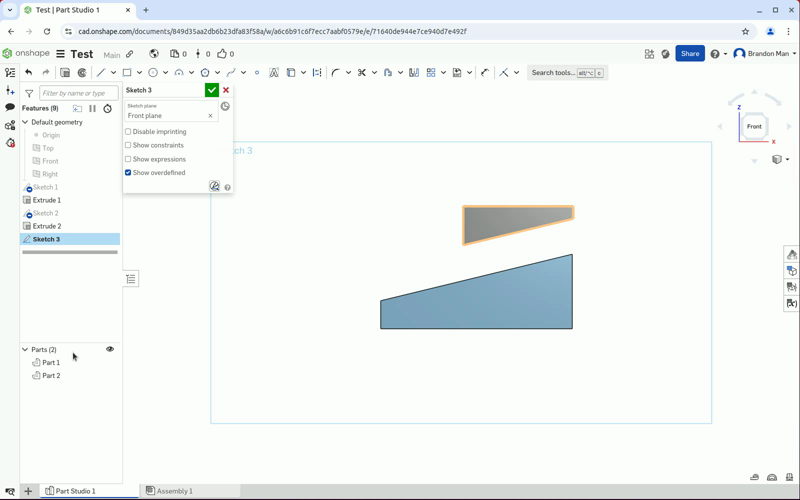
key(y)
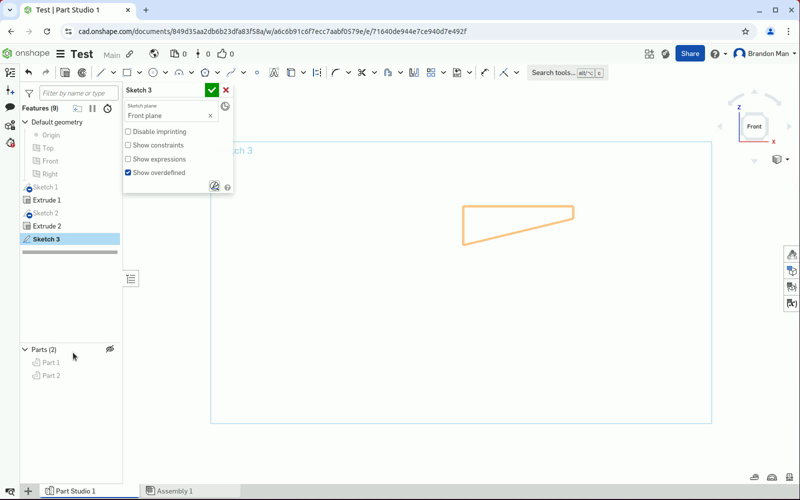
key(l)
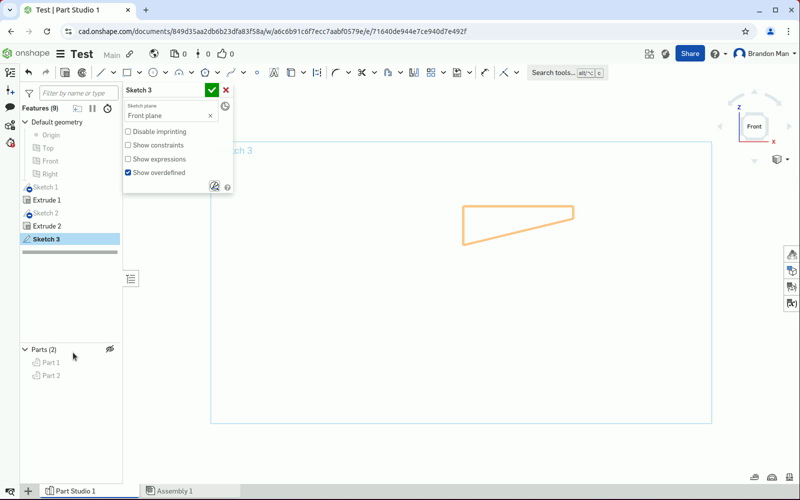
key_down(shift)
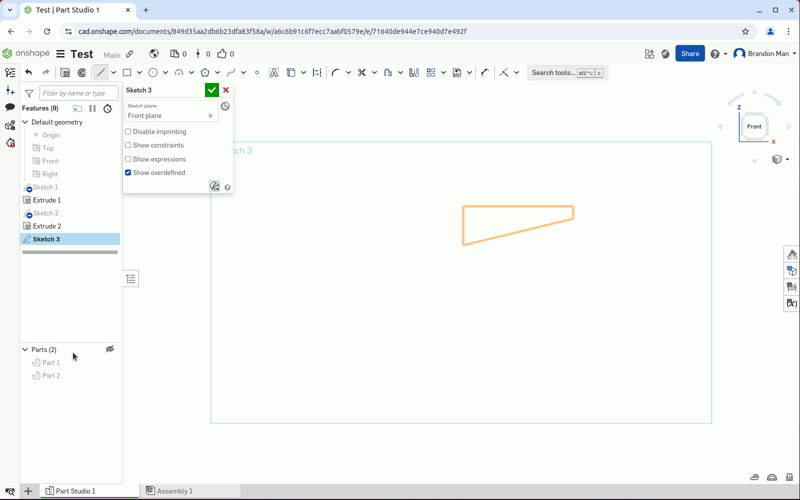
mouse_move(380, 299)
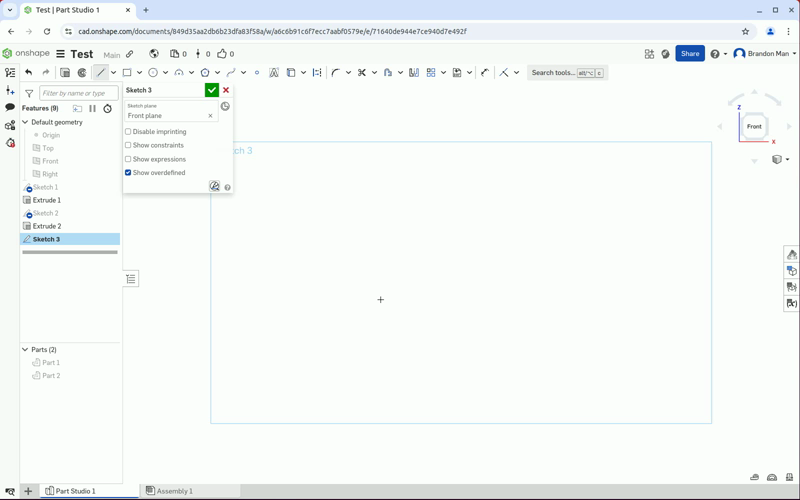
click(380, 299)
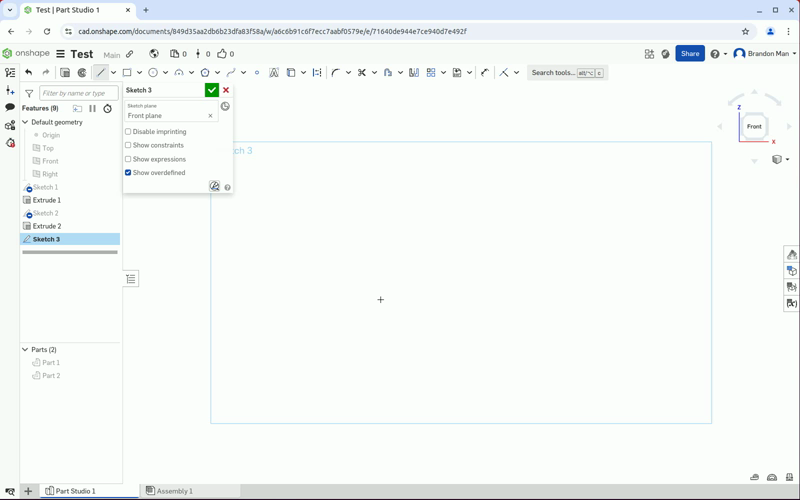
key_up(shift)
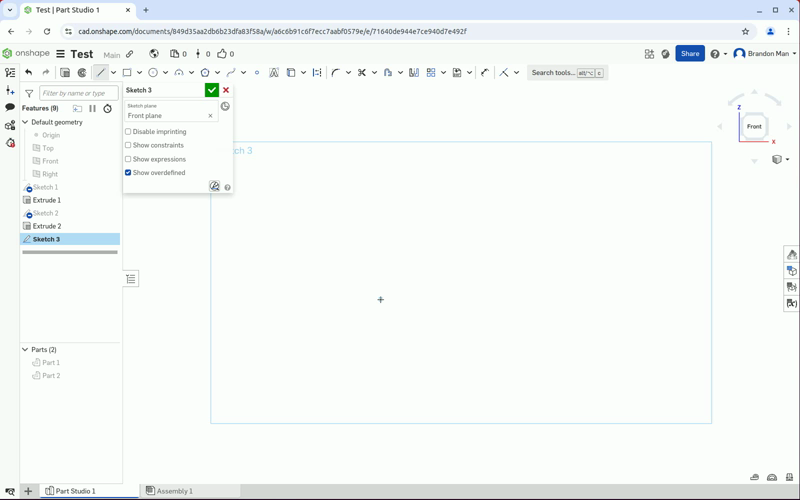
key_down(shift)
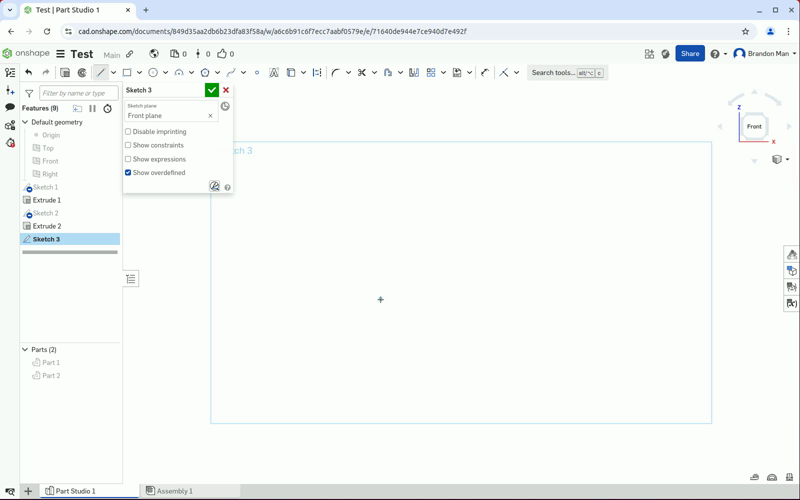
mouse_move(572, 252)
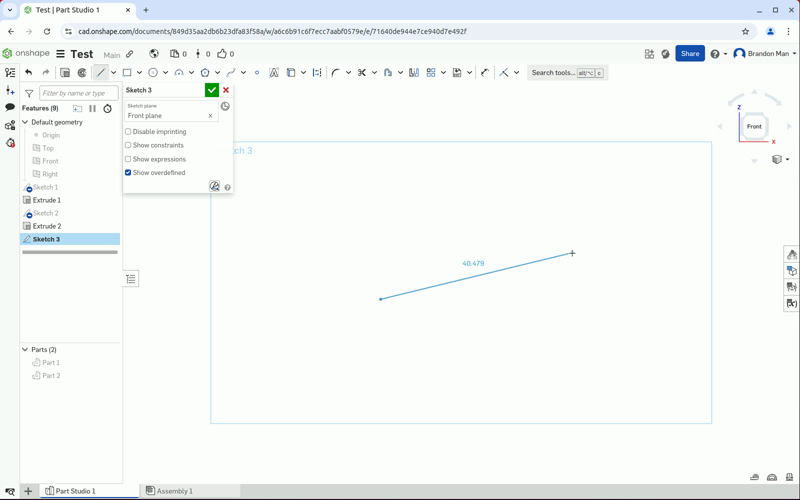
click(572, 252)
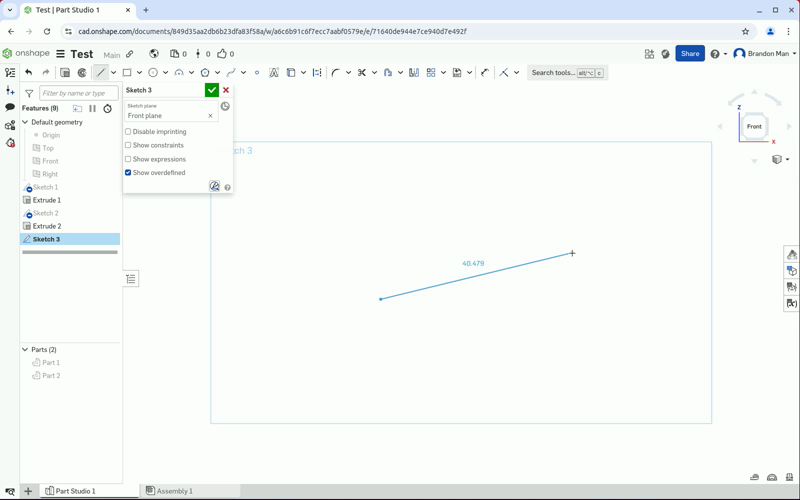
key_up(shift)
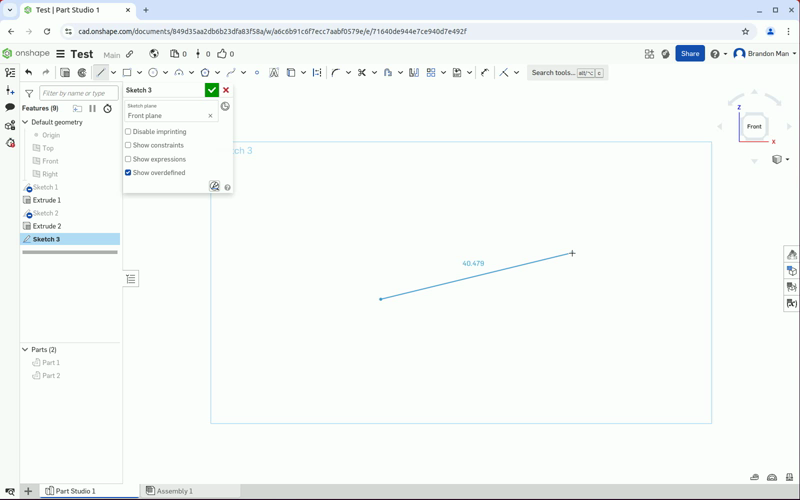
key_down(shift)
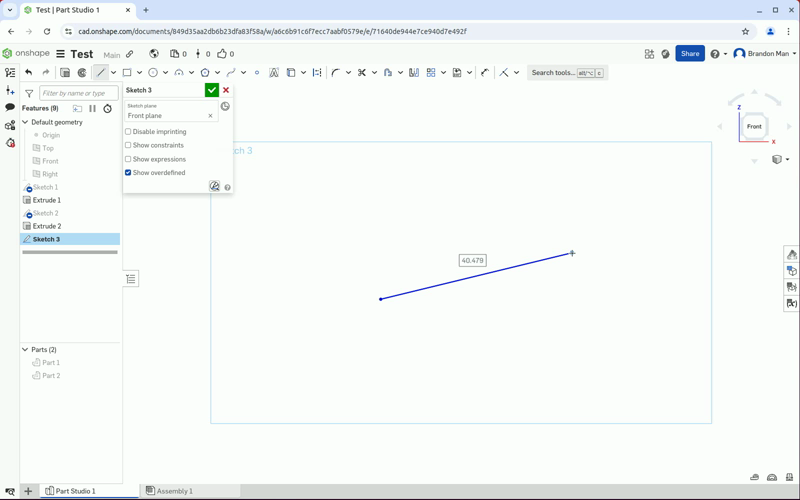
mouse_move(589, 252)
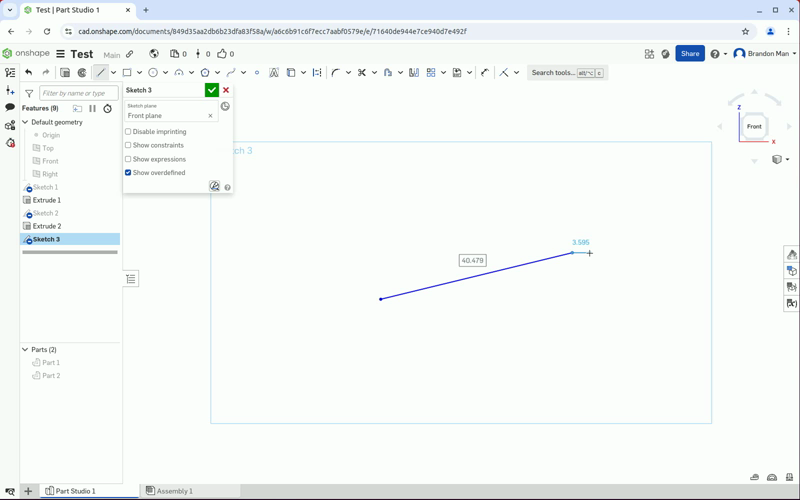
mouse_move(572, 218)
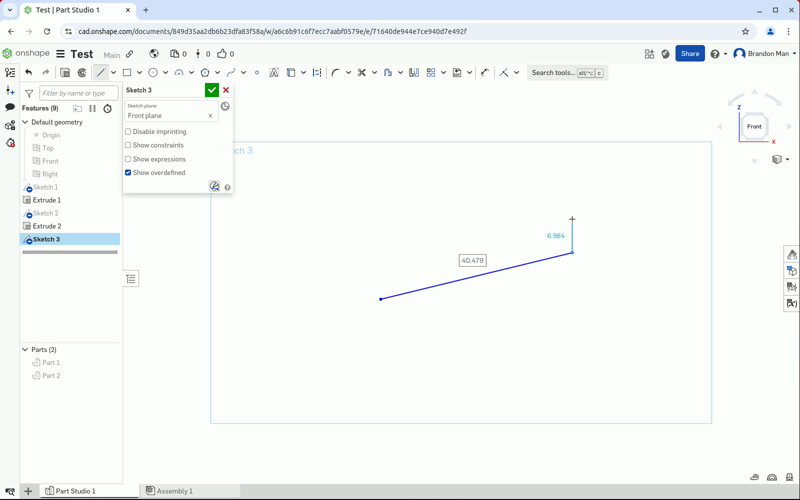
click(572, 218)
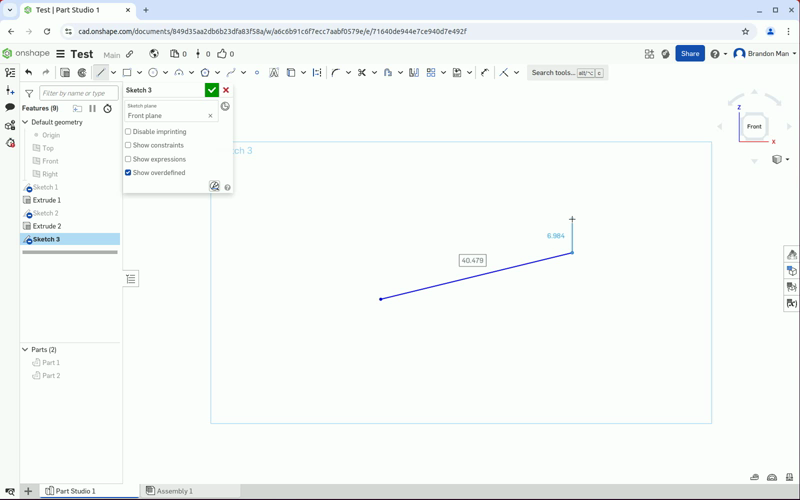
key_up(shift)
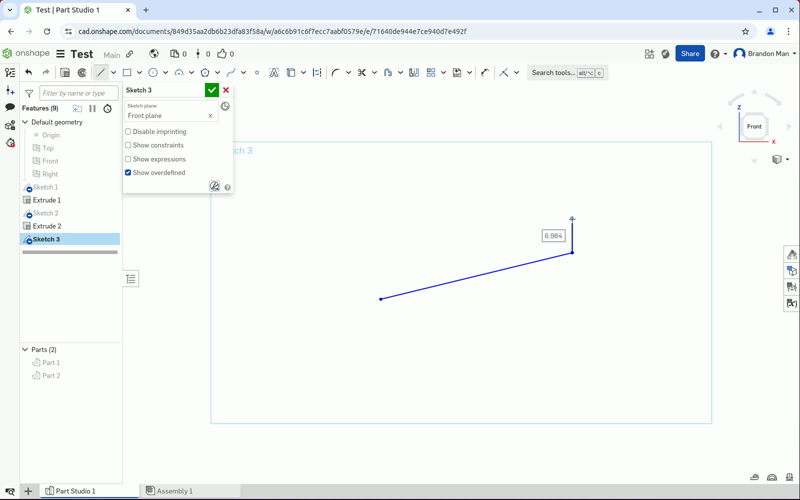
key_down(shift)
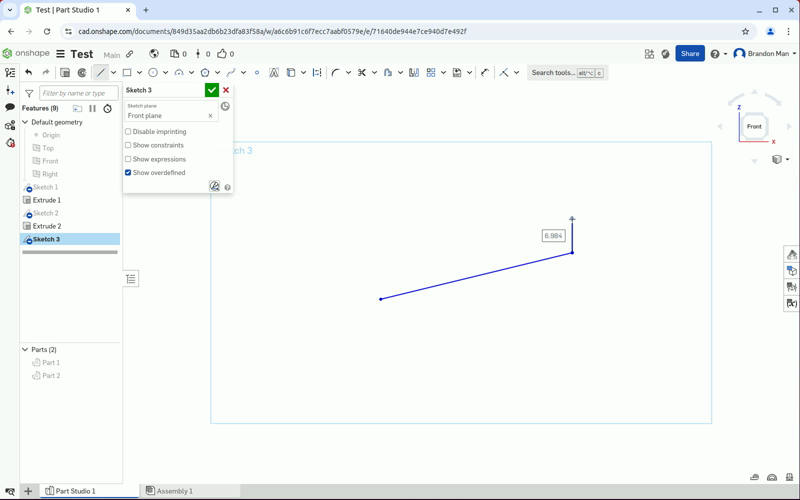
mouse_move(461, 246)
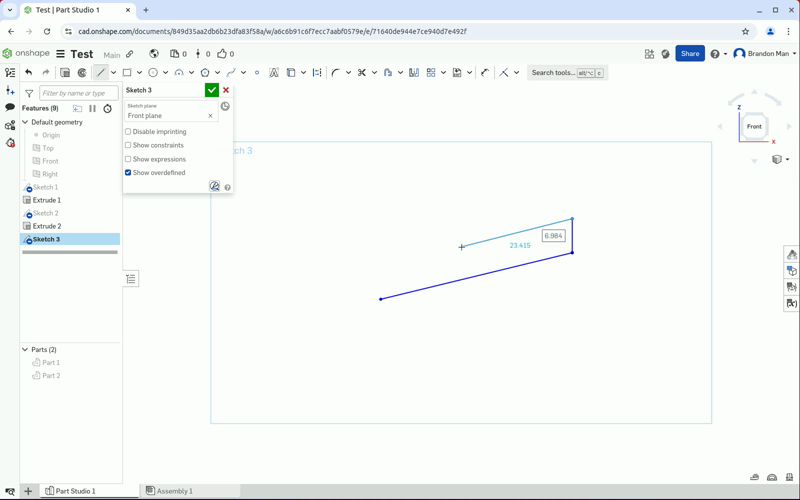
click(461, 246)
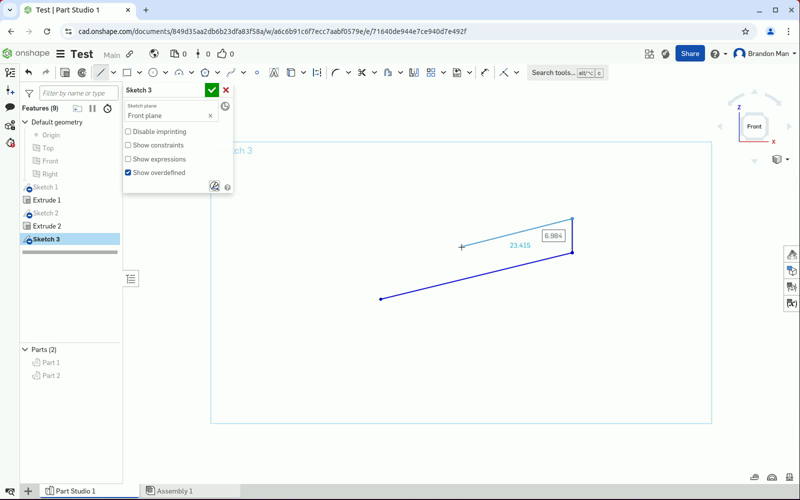
key_up(shift)
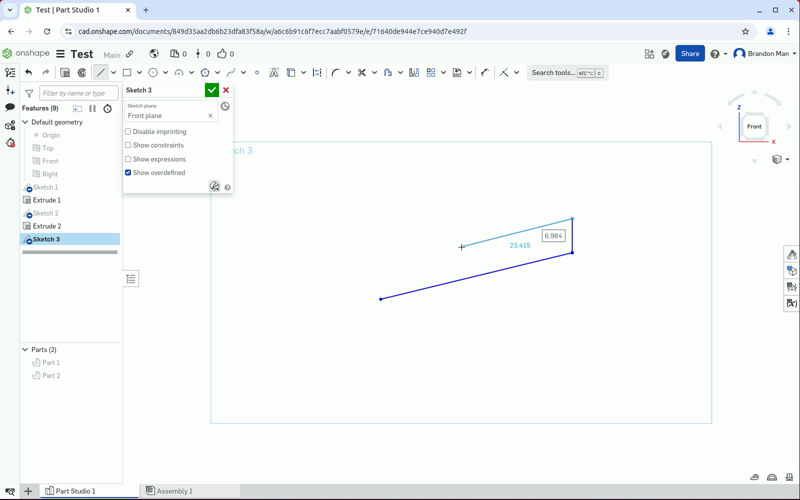
key_down(shift)
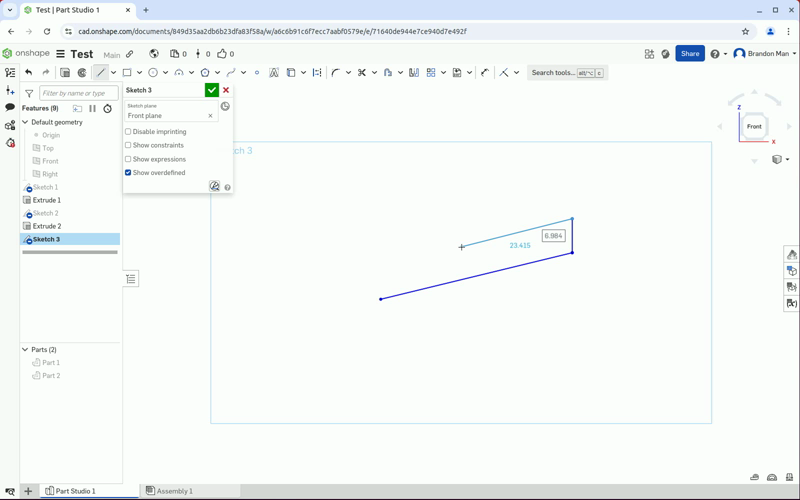
mouse_move(380, 264)
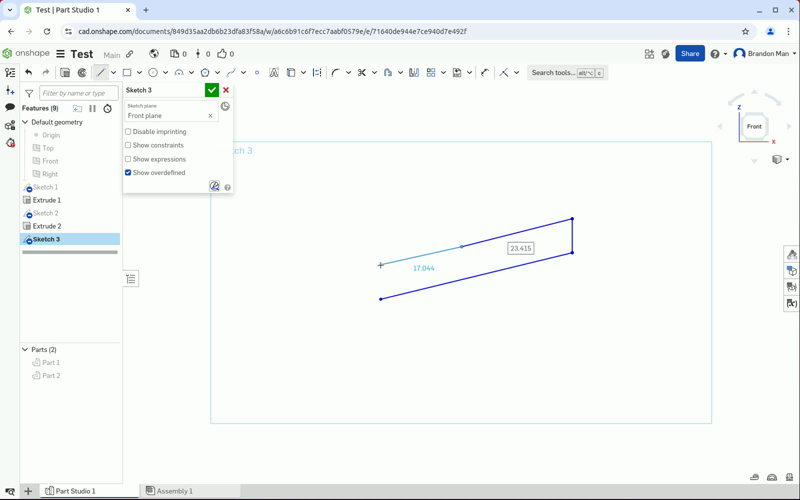
click(380, 264)
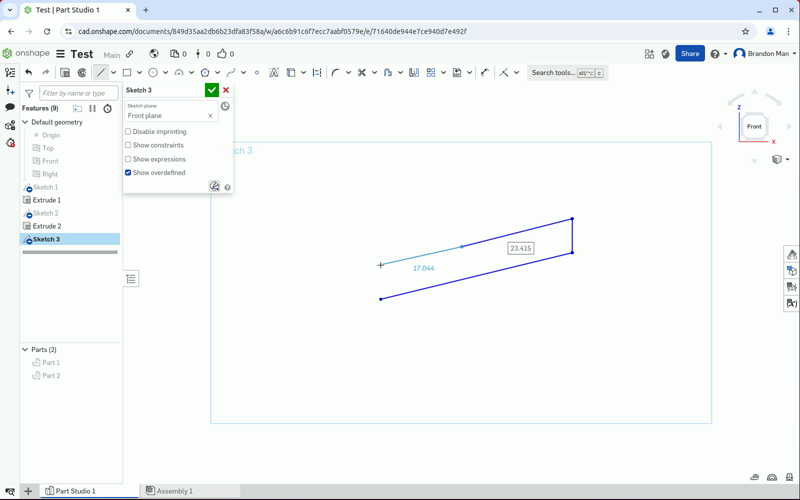
key_up(shift)
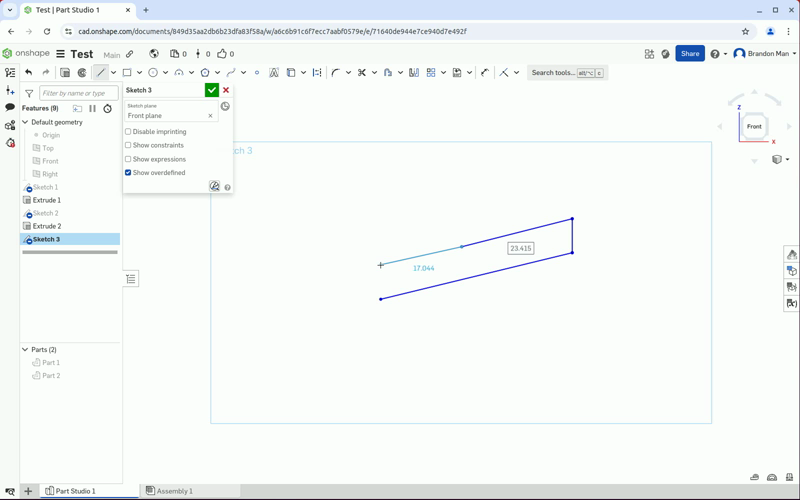
mouse_move(410, 264)
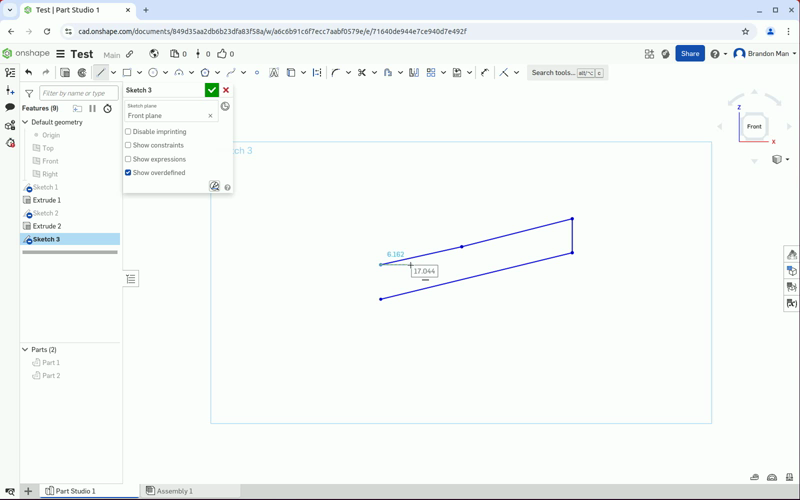
key_down(shift)
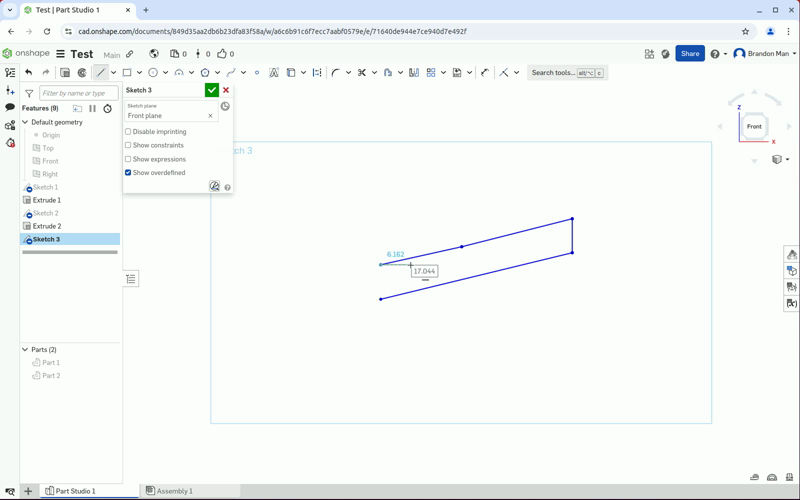
mouse_move(380, 299)
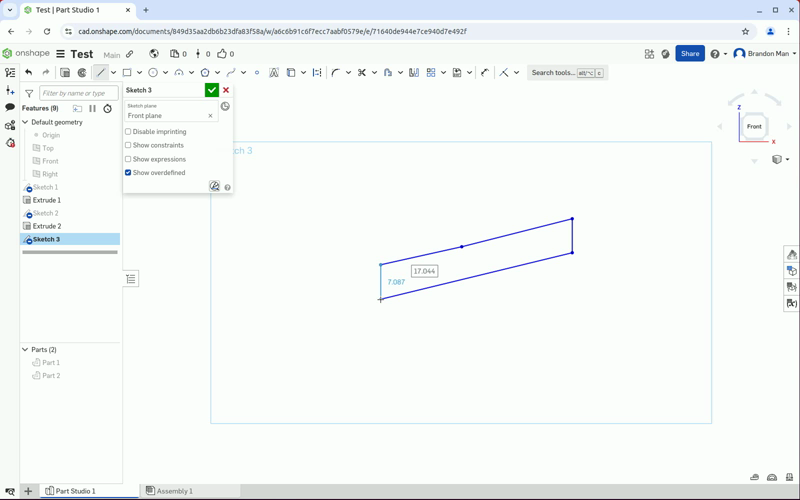
key_up(shift)
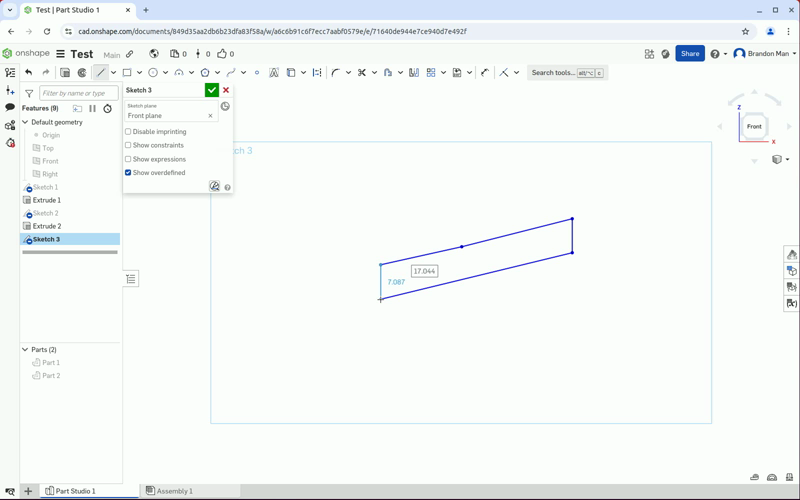
click(380, 299)
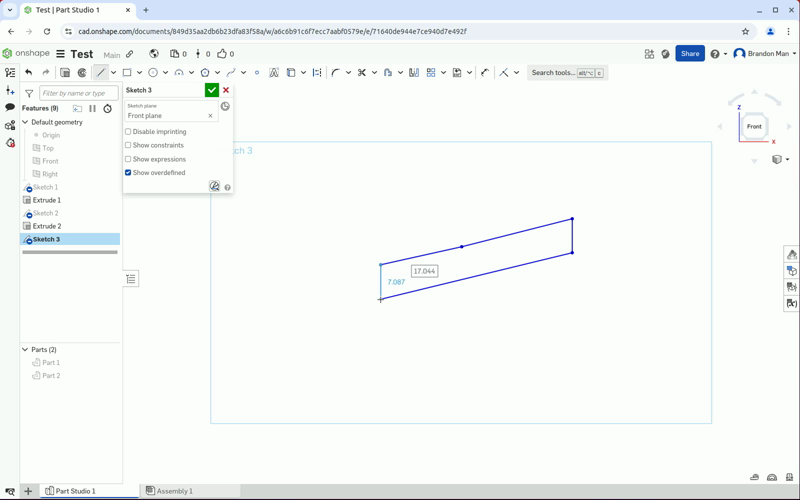
key(esc)
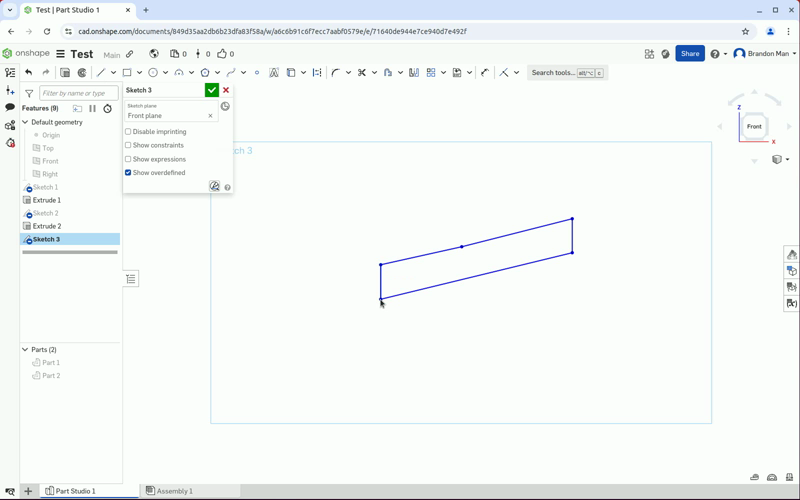
mouse_move(561, 235)
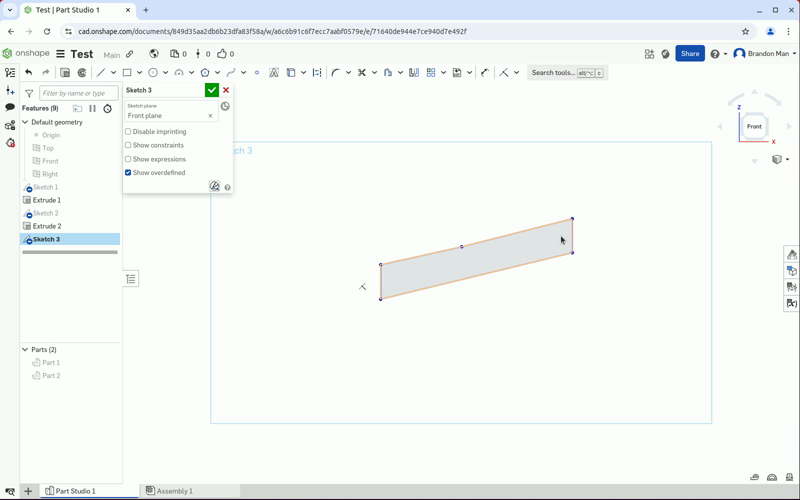
click(561, 235)
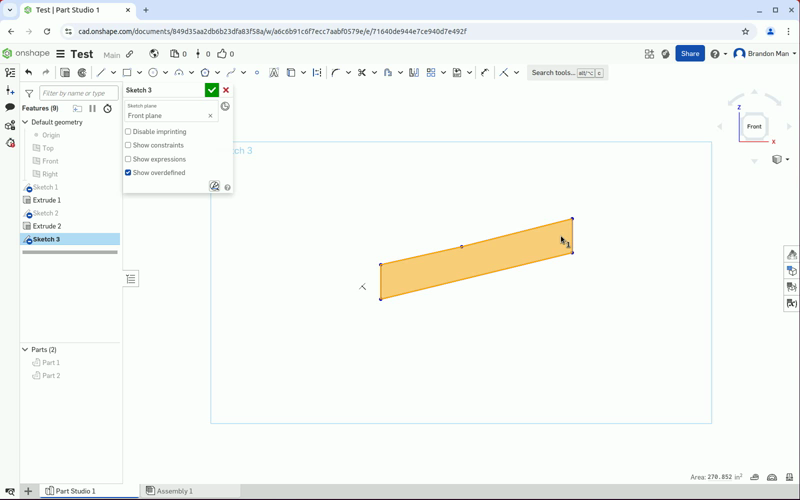
mouse_move(73, 352)
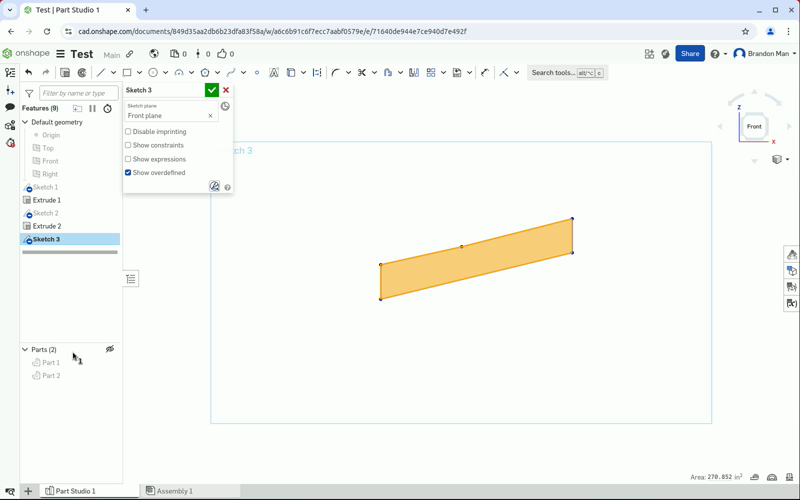
key(shift+y)
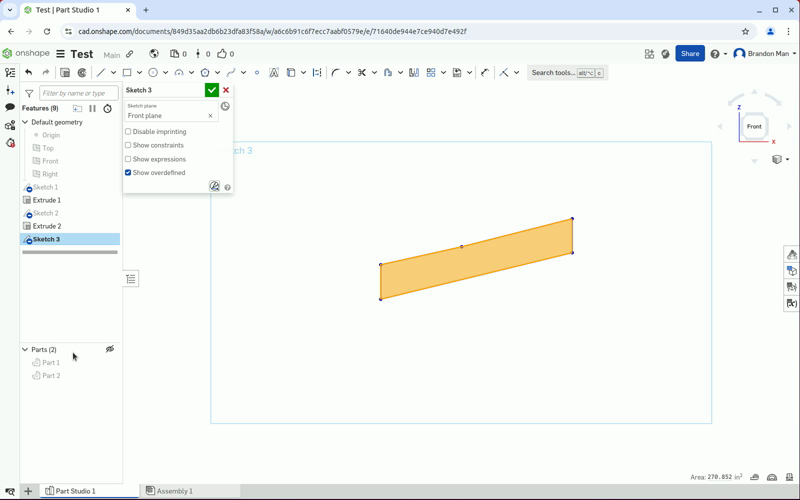
key(shift+e)
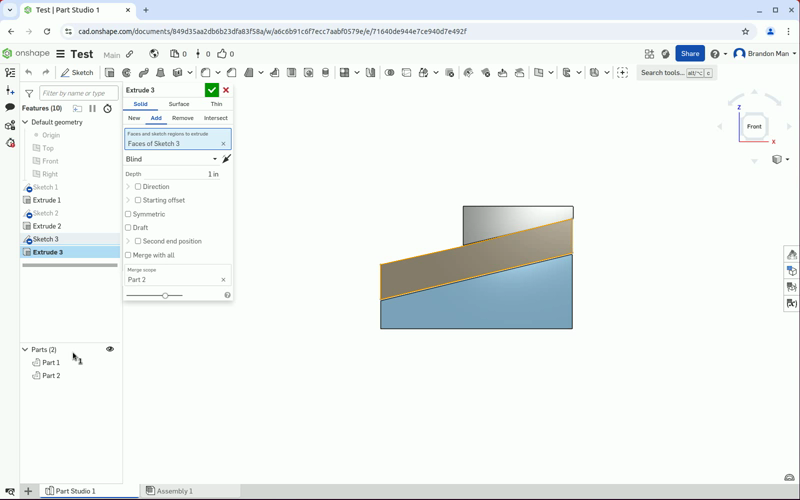
mouse_move(143, 106)
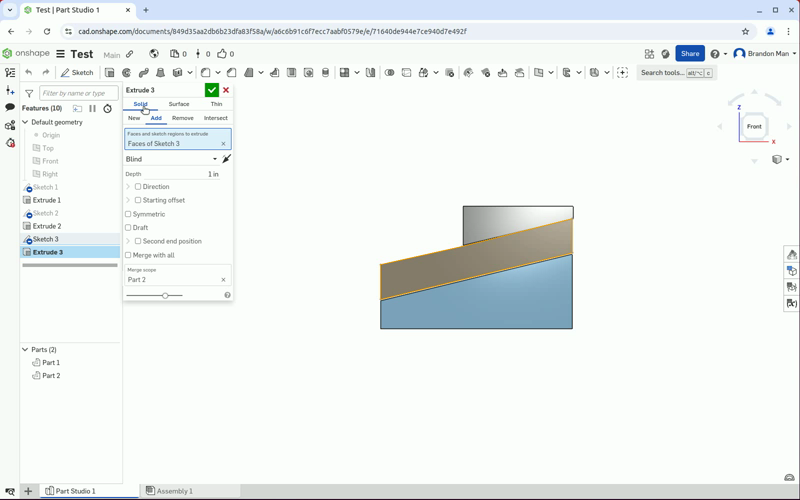
click(143, 106)
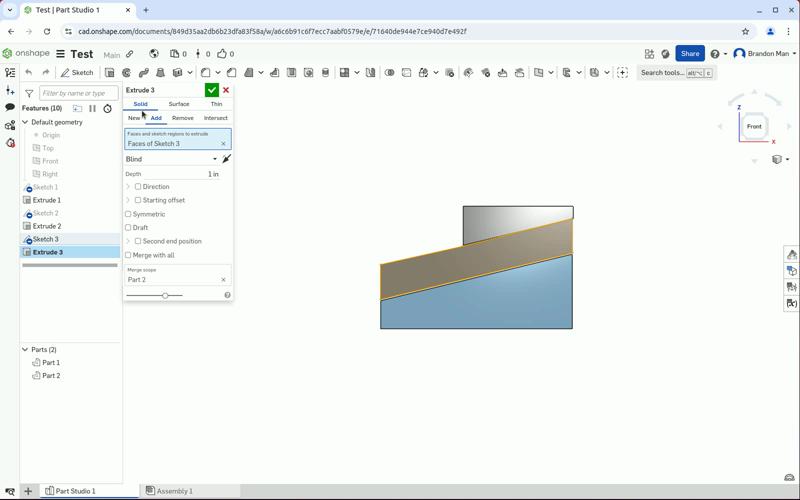
mouse_move(137, 120)
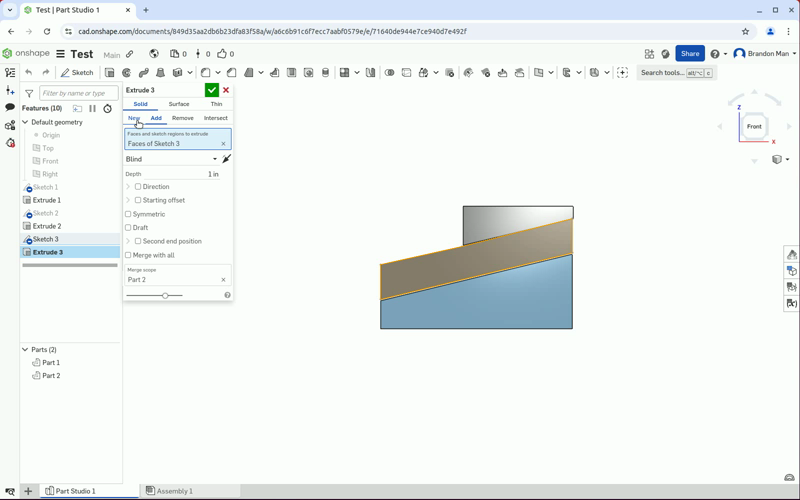
click(137, 120)
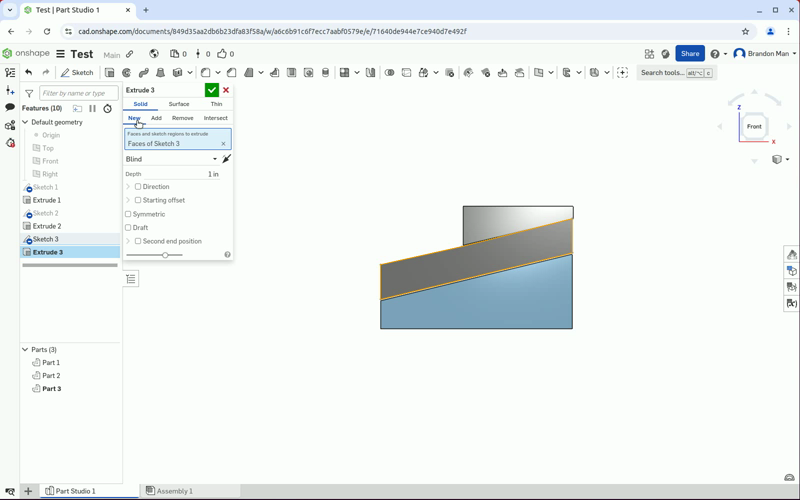
key(tab, 4)
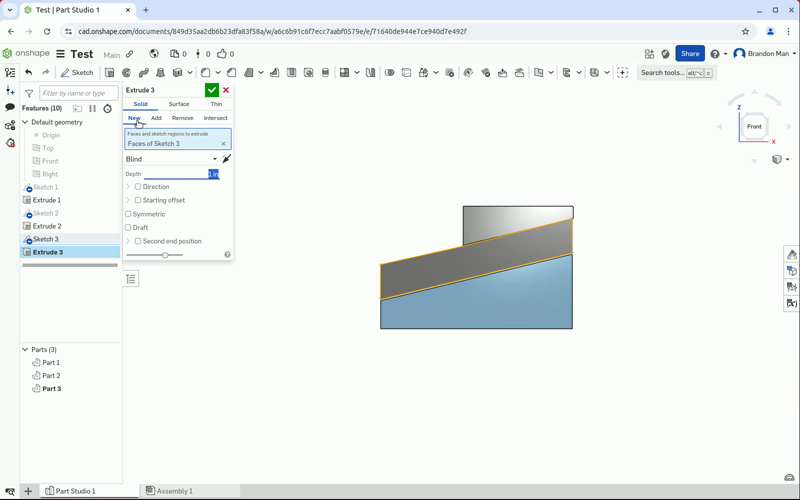
text(9.628)
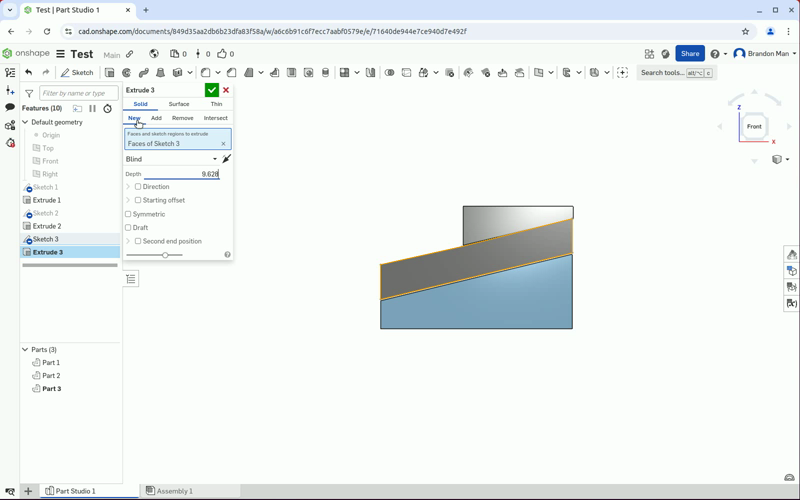
key(enter)
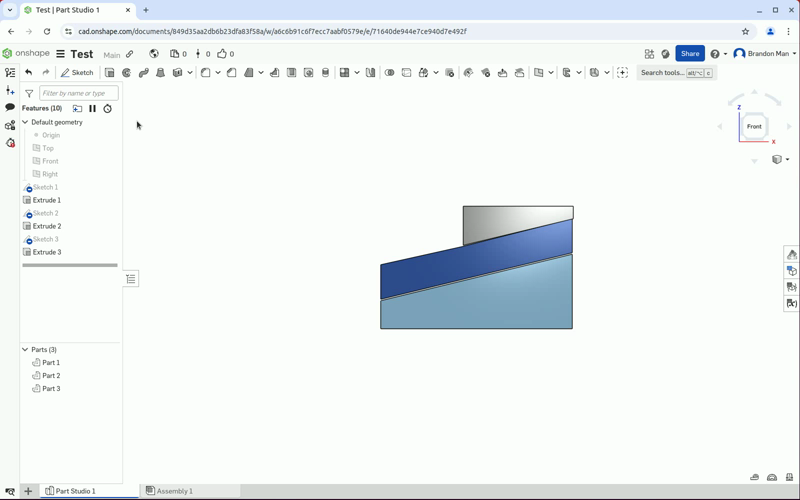
key(shift+h)
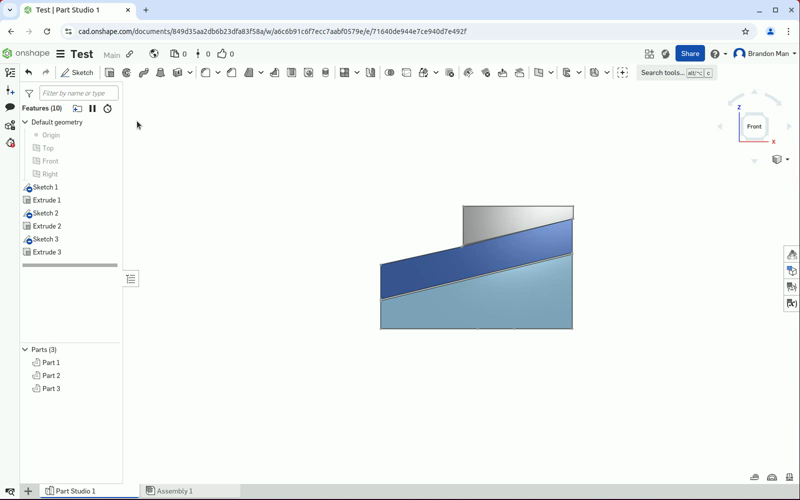
key(shift+h)
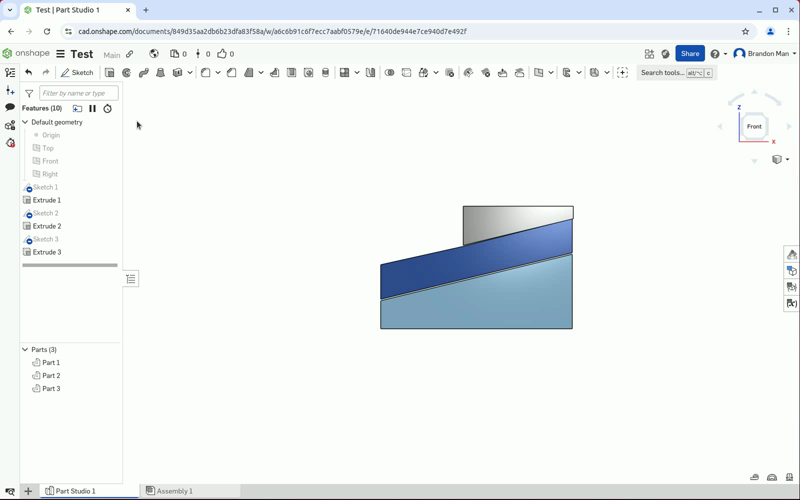
mouse_move(73, 189)
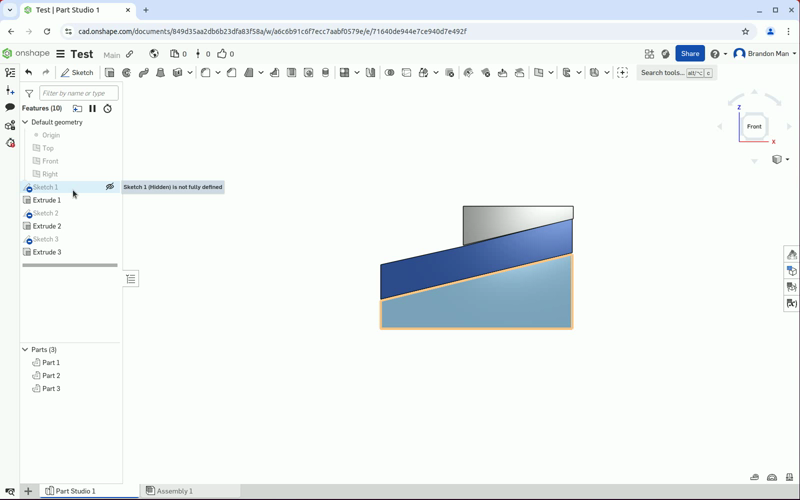
click(73, 189)
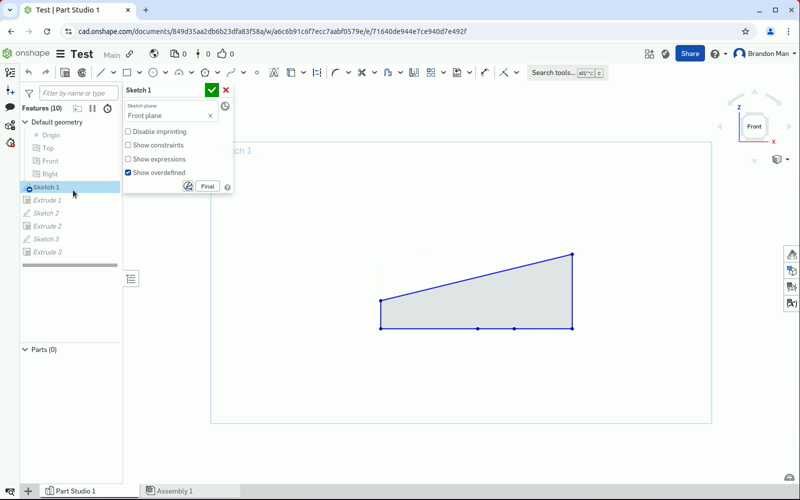
mouse_move(229, 92)
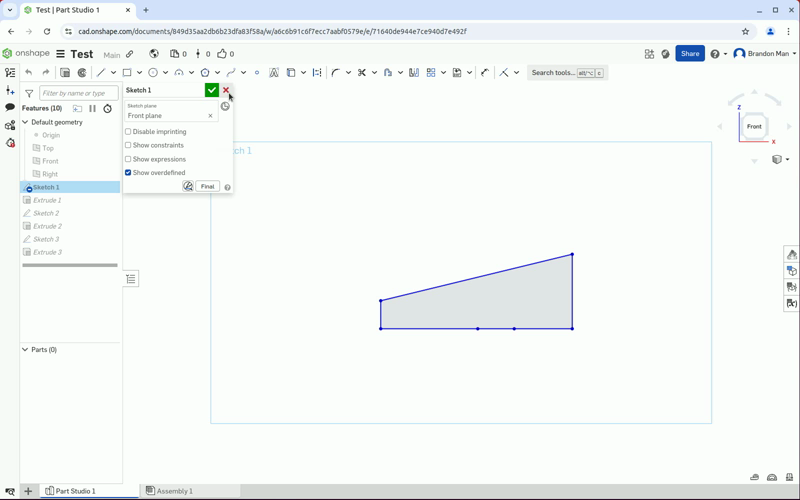
click(229, 92)
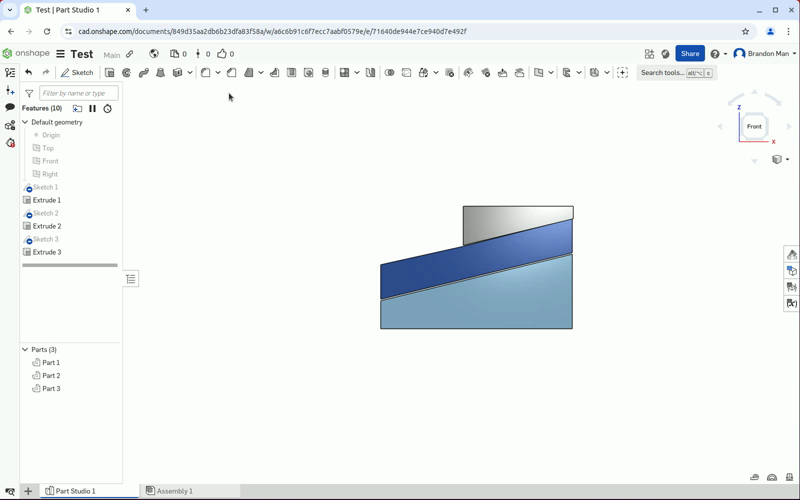
mouse_move(541, 75)
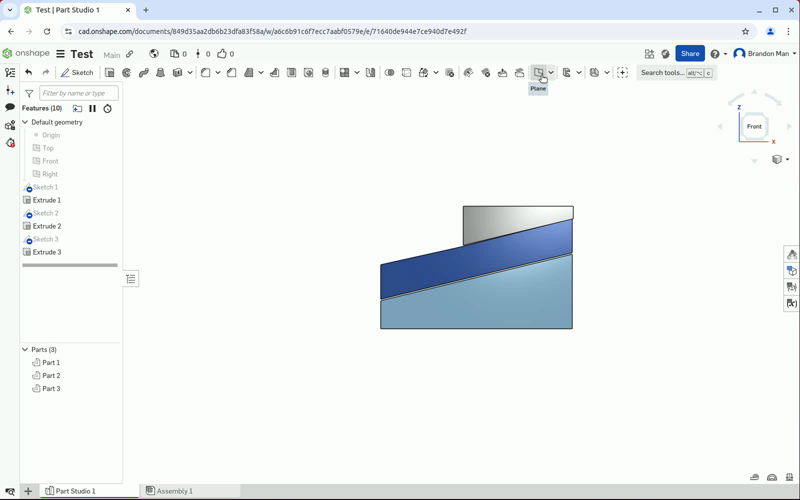
click(541, 75)
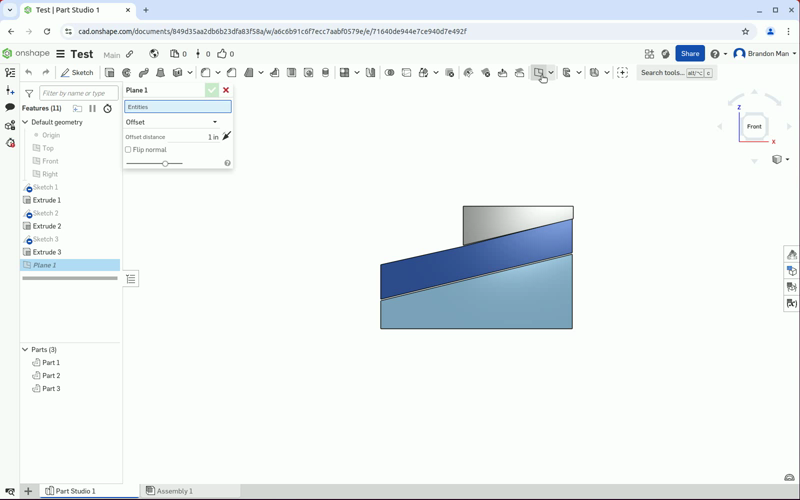
mouse_move(73, 163)
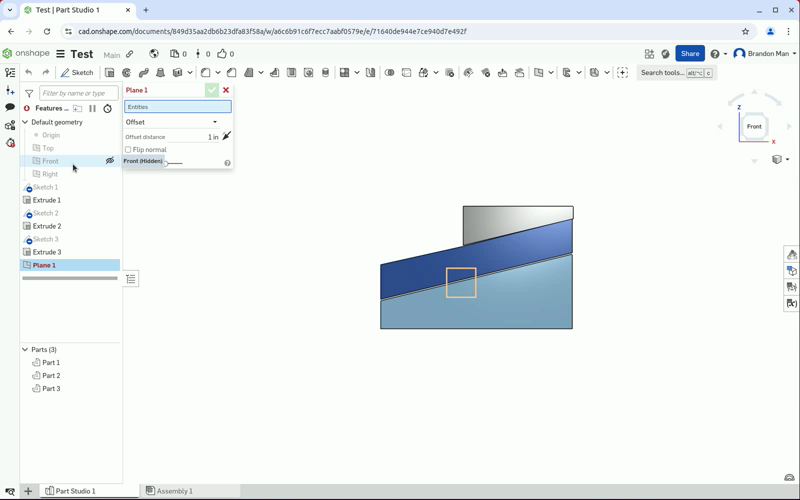
click(73, 163)
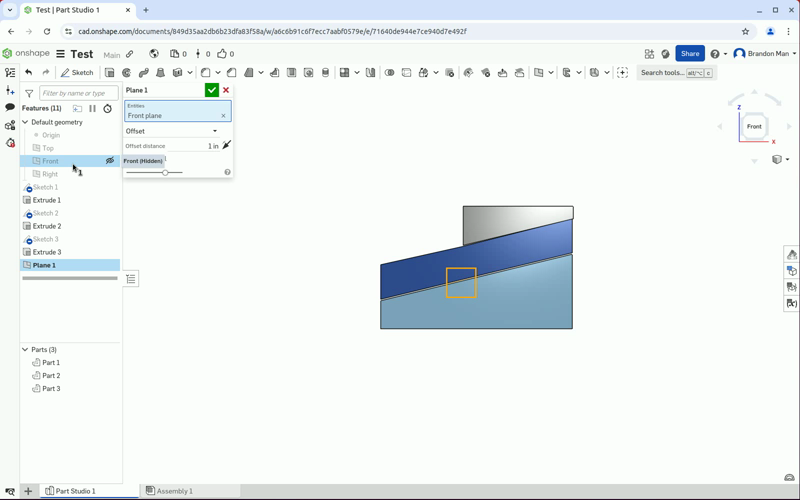
key(tab, 2)
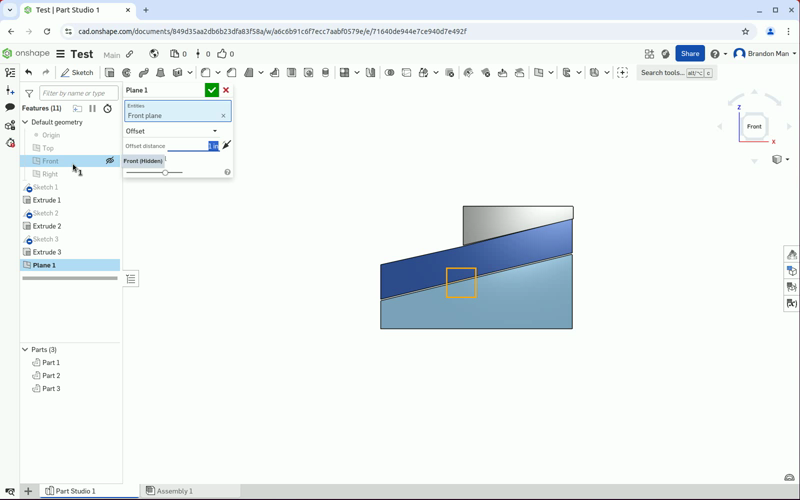
text(22.615)
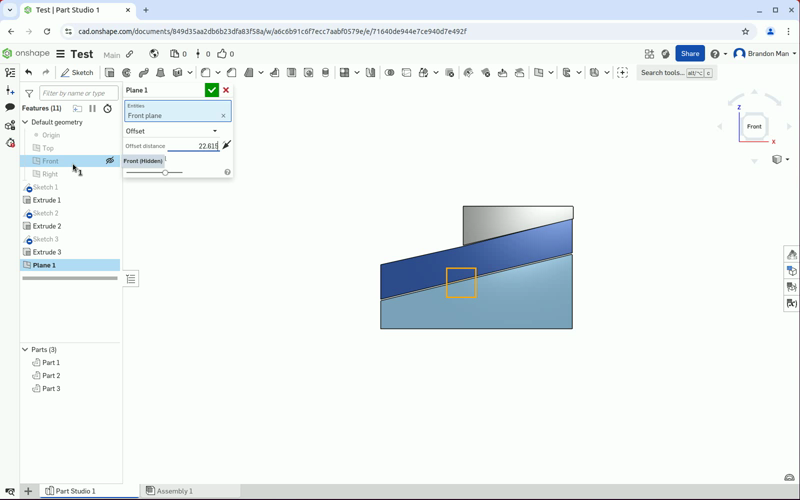
key(enter, 2)
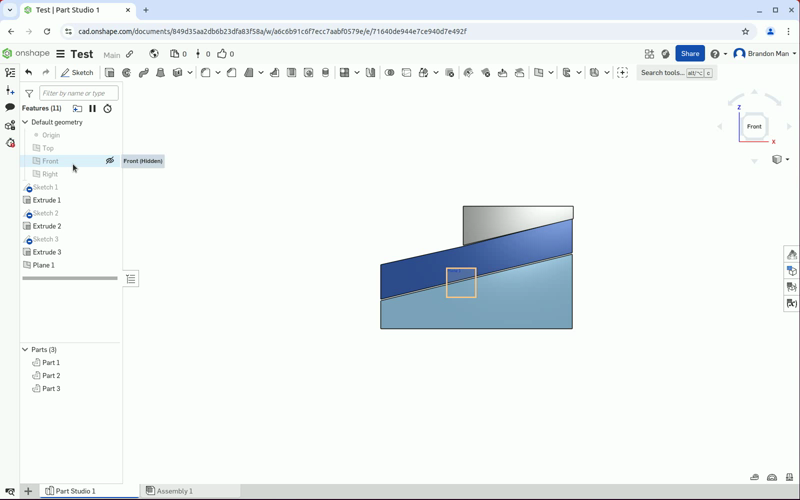
key(shift+s)
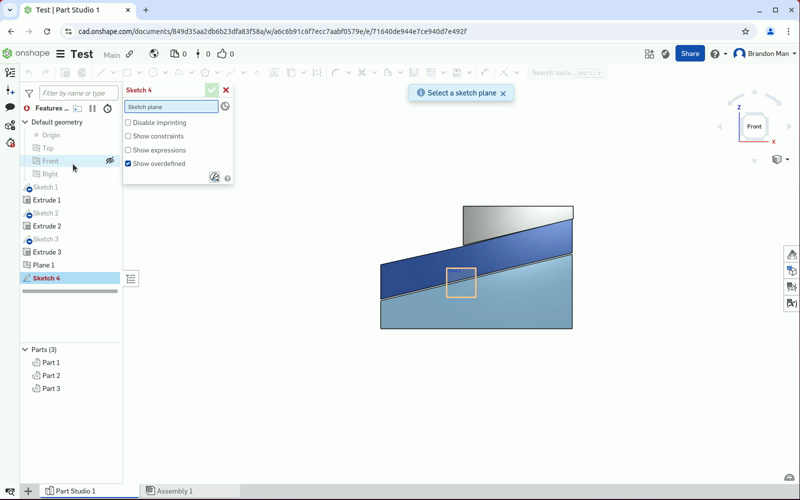
mouse_move(73, 267)
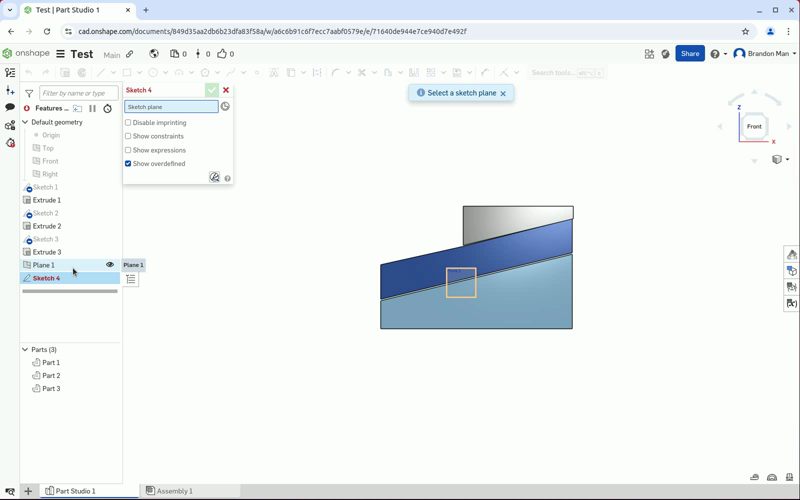
click(73, 267)
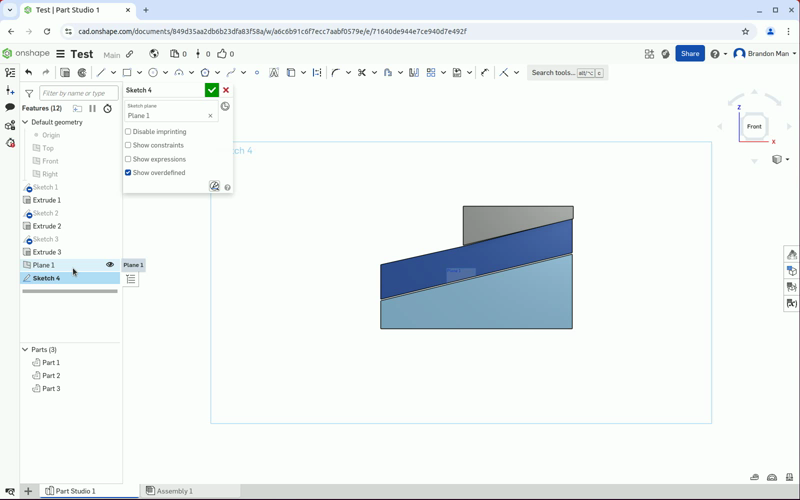
mouse_move(73, 352)
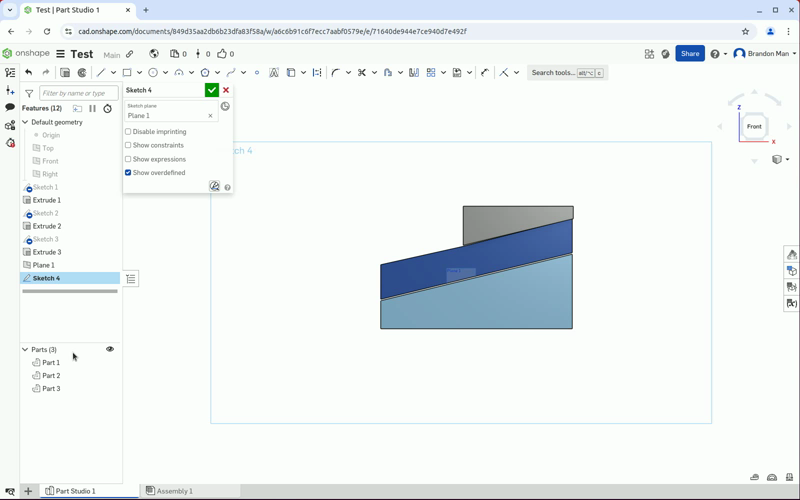
key(y)
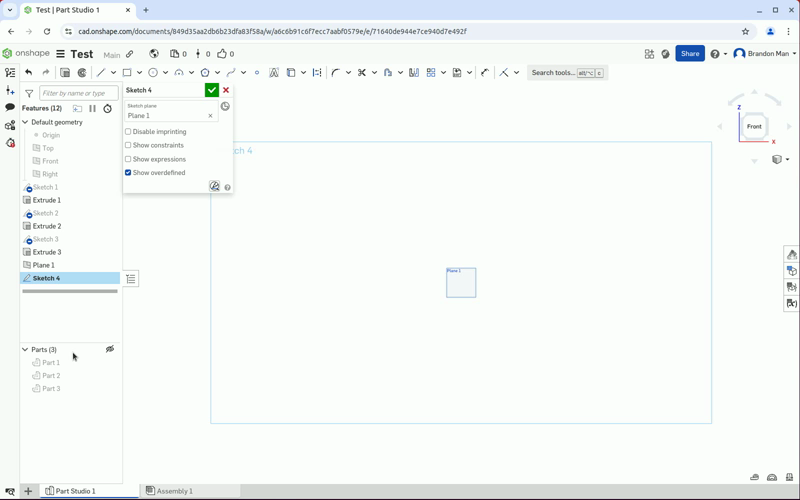
key(l)
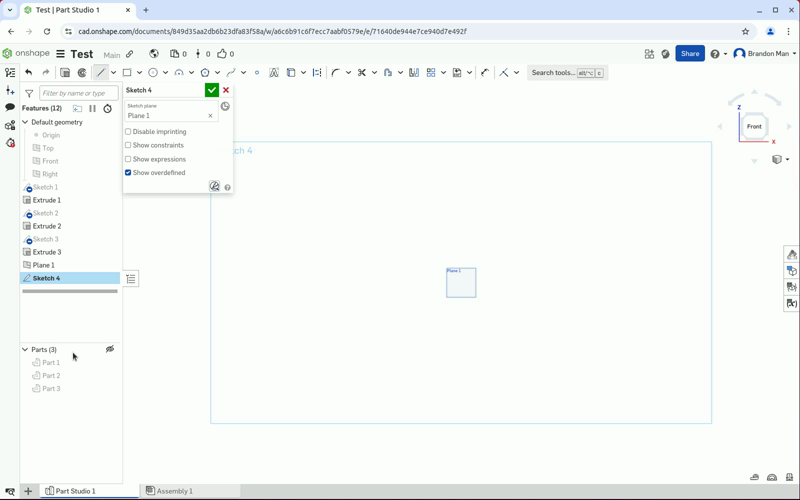
key_down(shift)
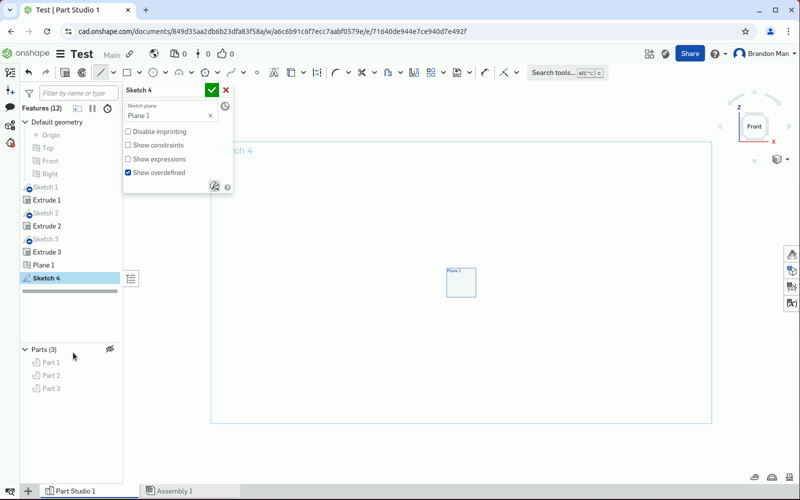
mouse_move(427, 328)
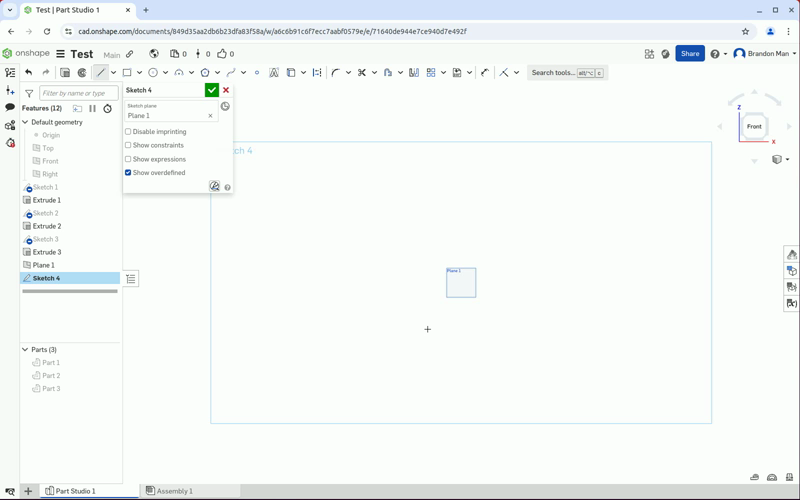
click(427, 328)
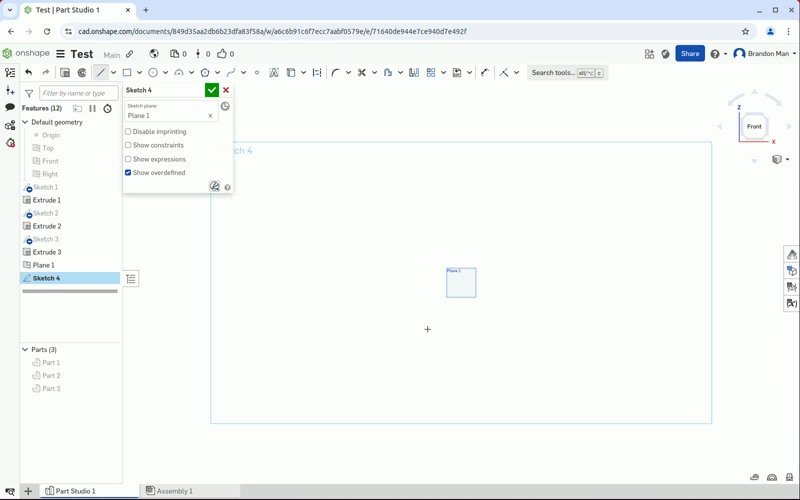
key_up(shift)
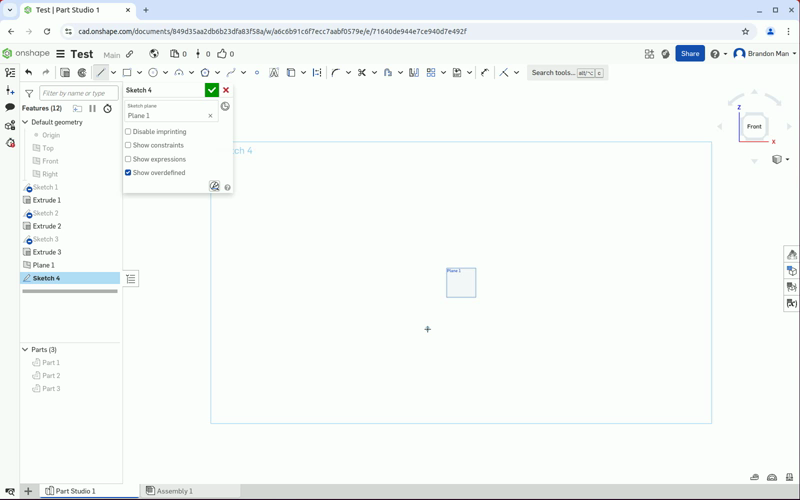
key_down(shift)
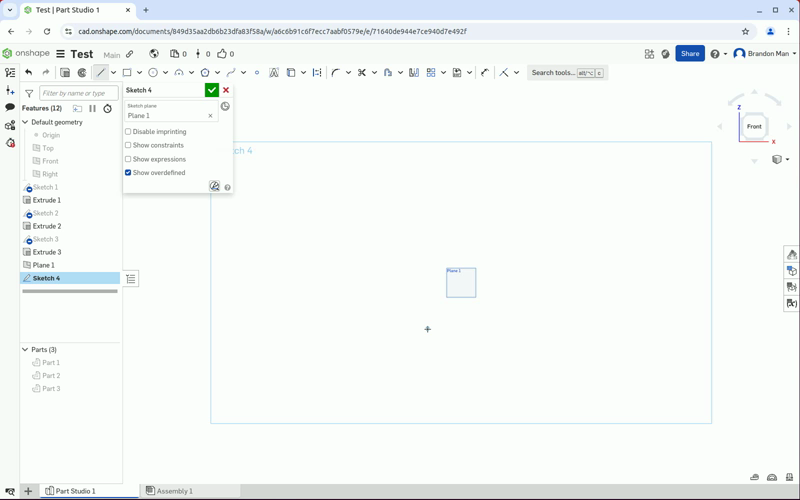
mouse_move(492, 328)
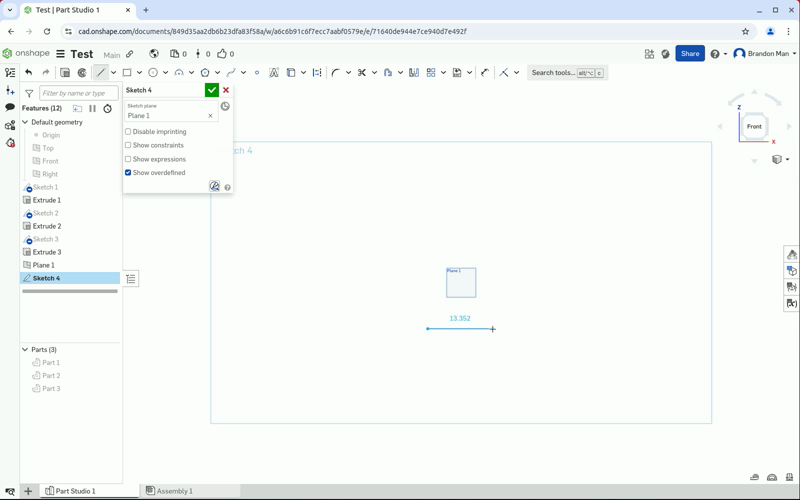
click(492, 328)
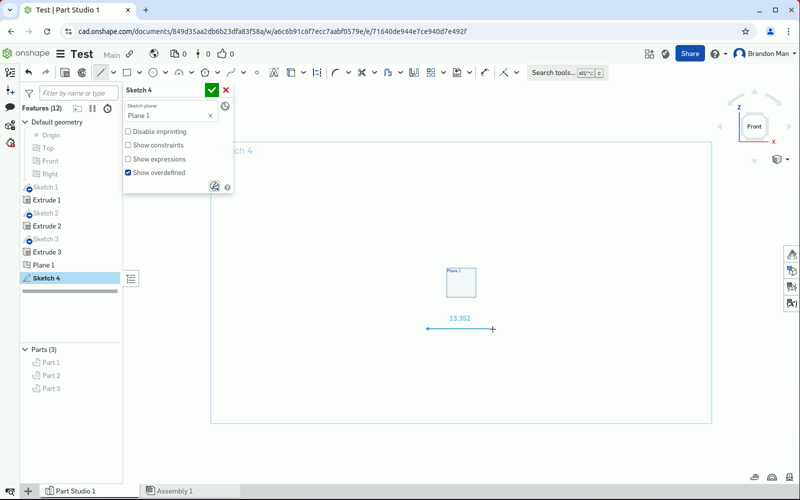
key_up(shift)
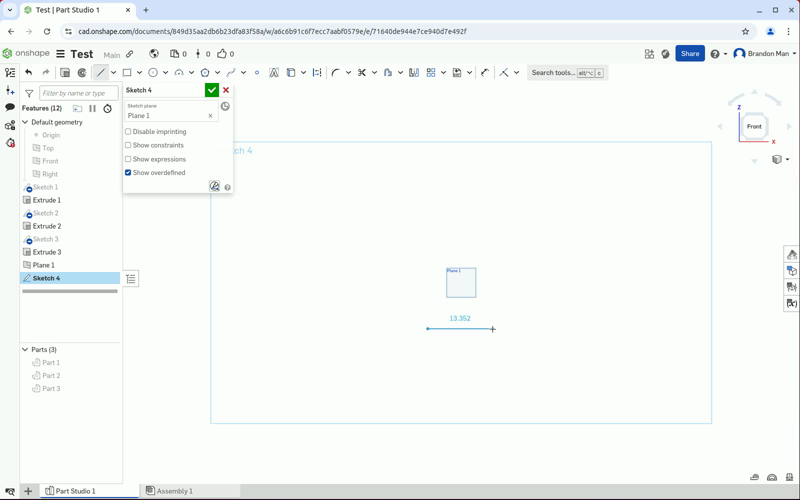
key_down(shift)
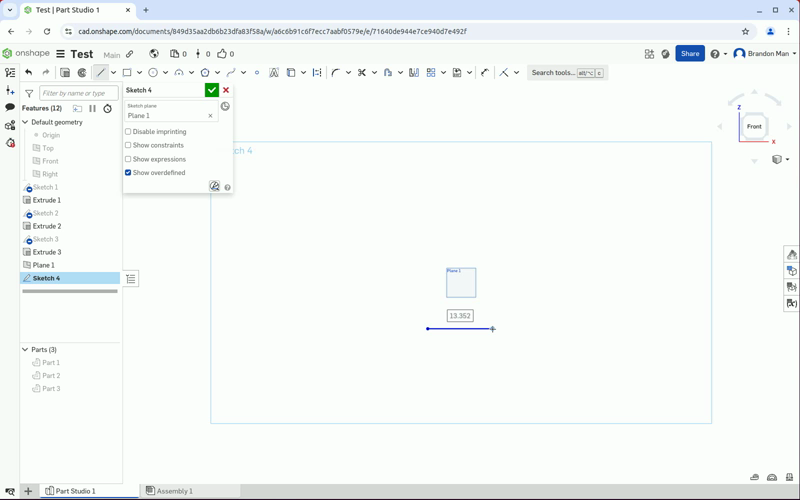
mouse_move(522, 328)
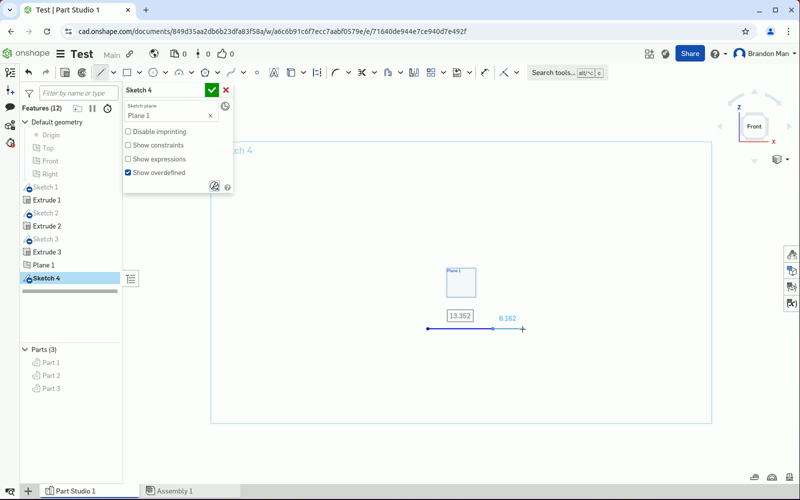
mouse_move(492, 271)
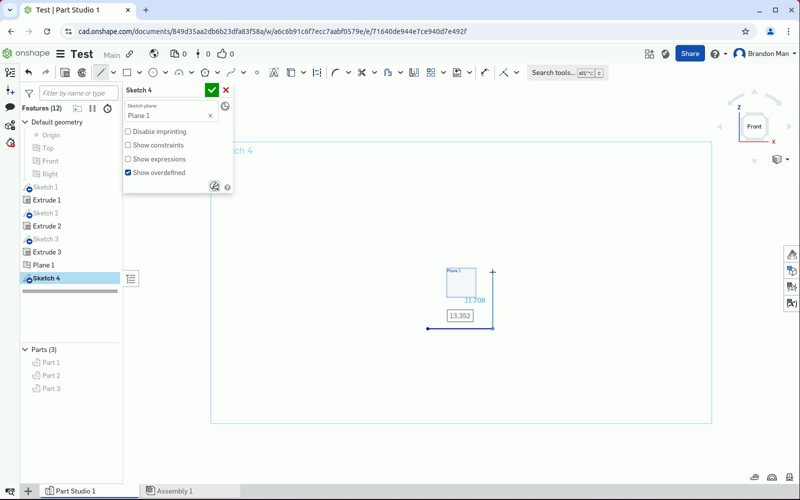
click(492, 271)
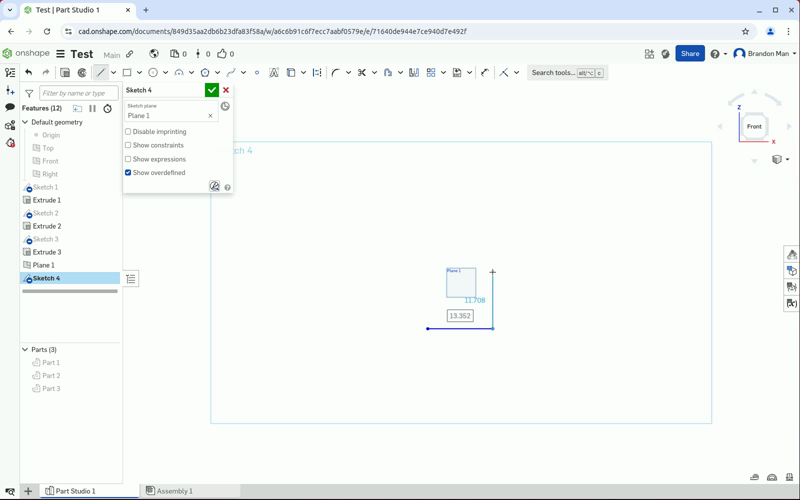
key_up(shift)
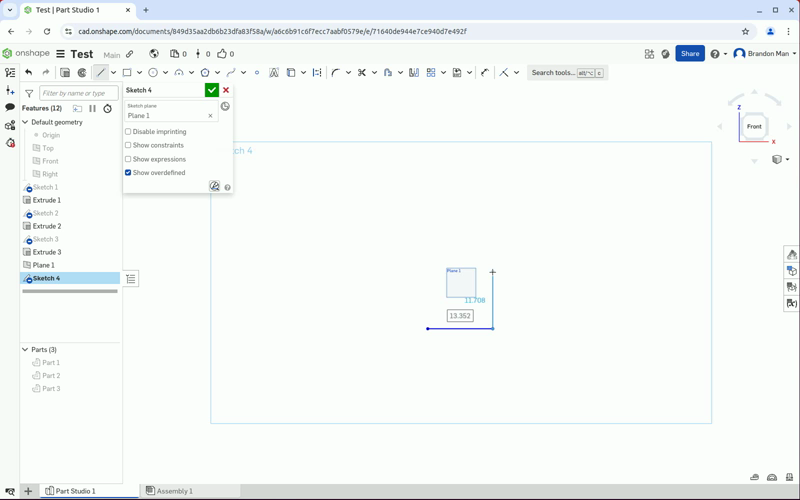
key_down(shift)
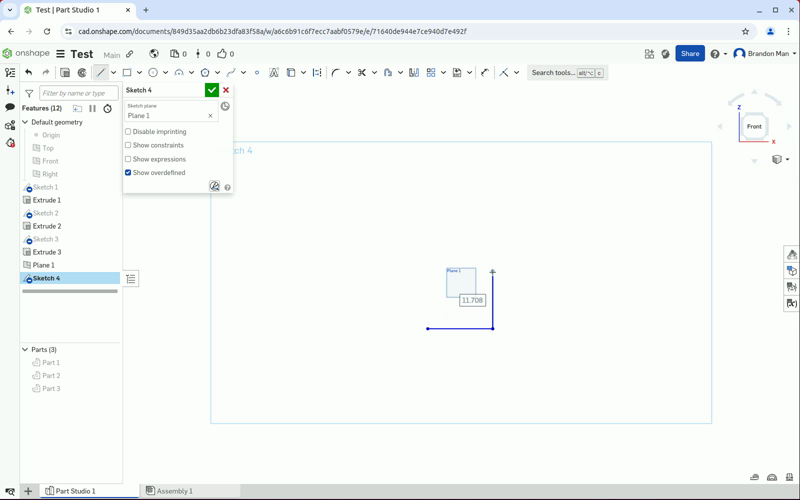
mouse_move(427, 287)
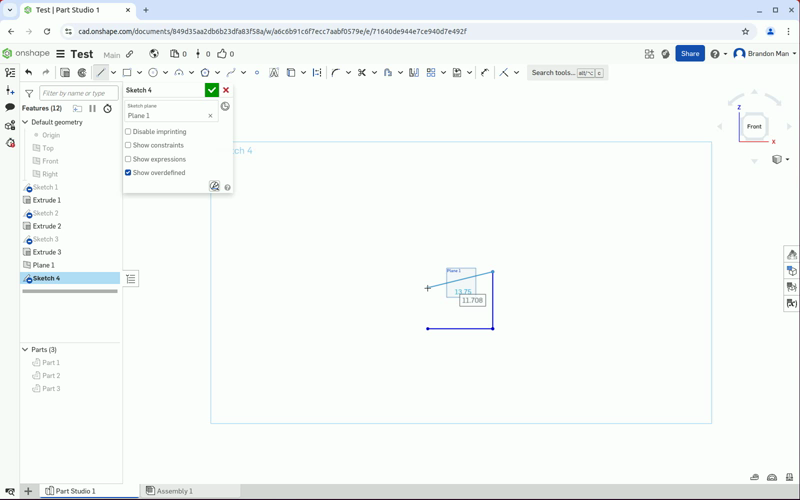
click(427, 287)
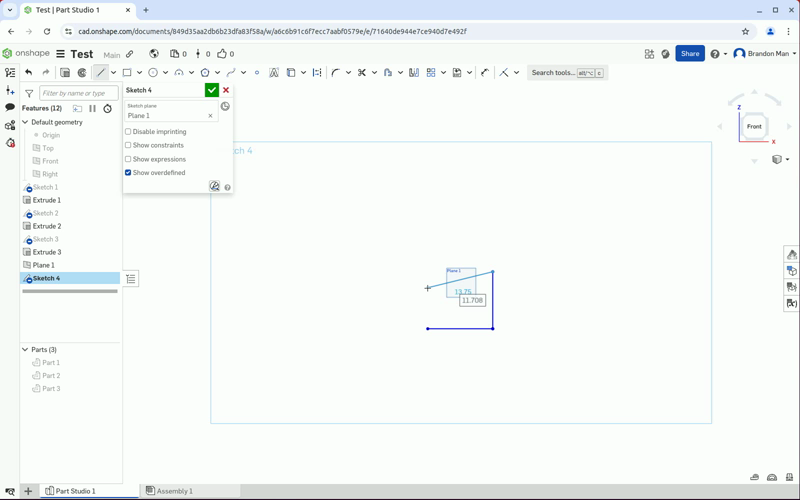
key_up(shift)
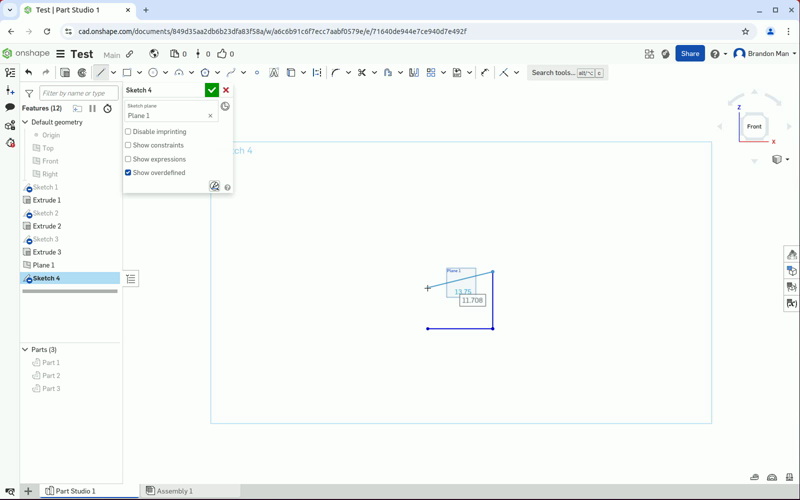
mouse_move(457, 287)
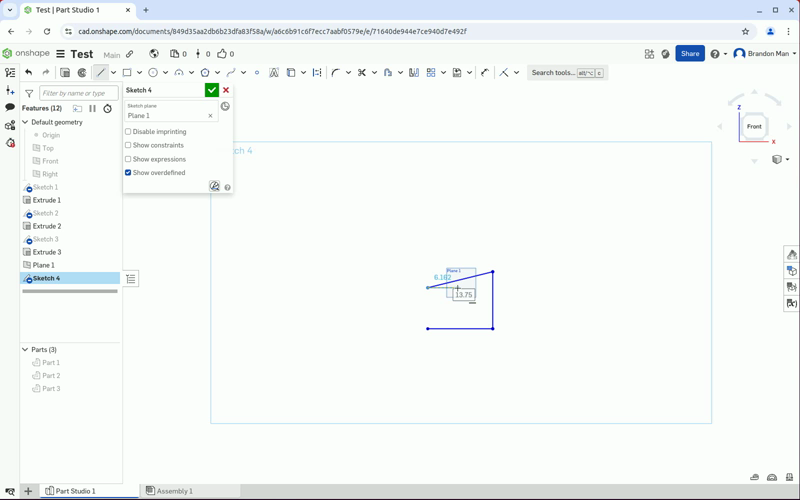
key_down(shift)
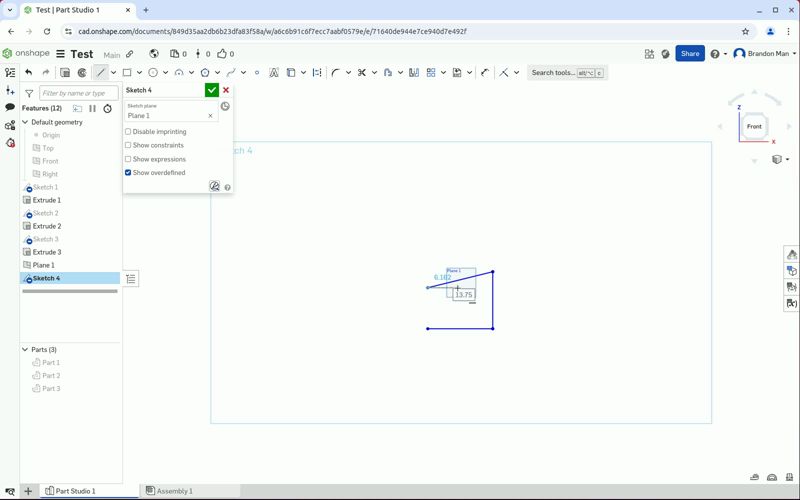
mouse_move(427, 328)
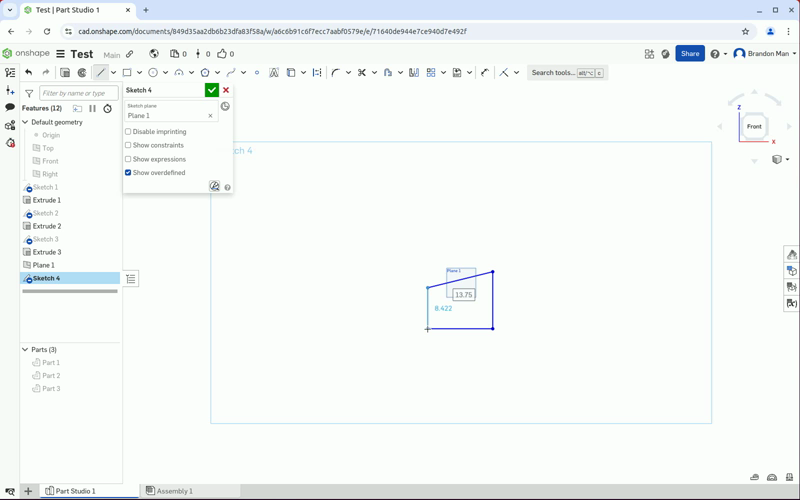
key_up(shift)
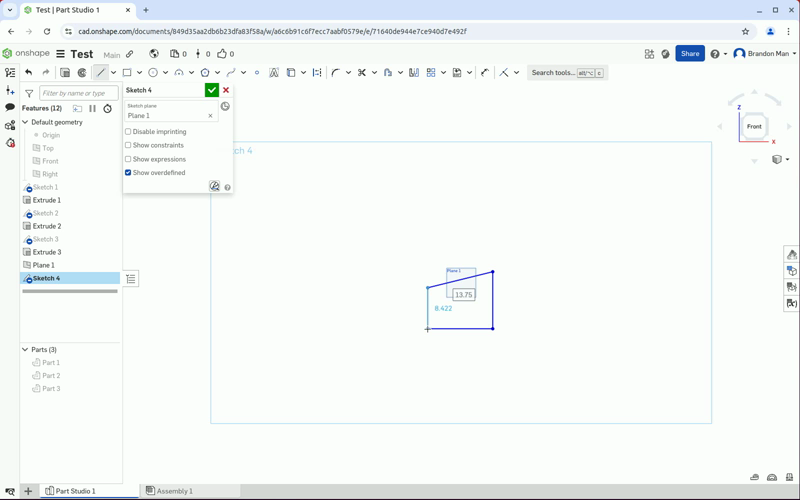
click(427, 328)
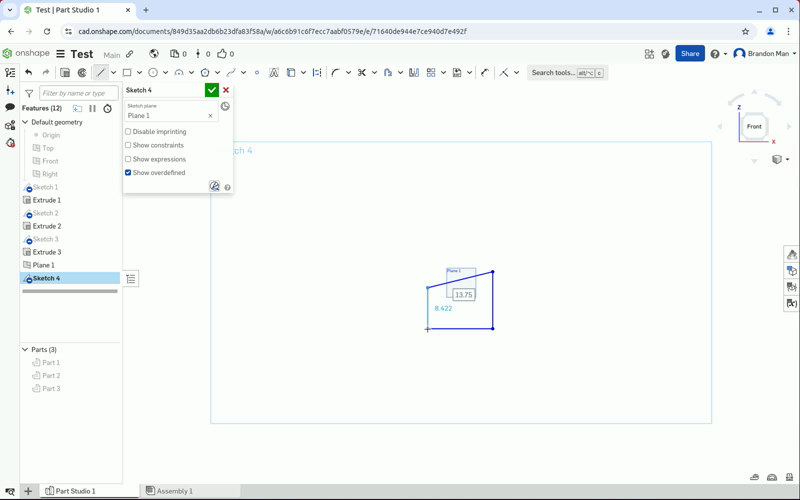
key(esc)
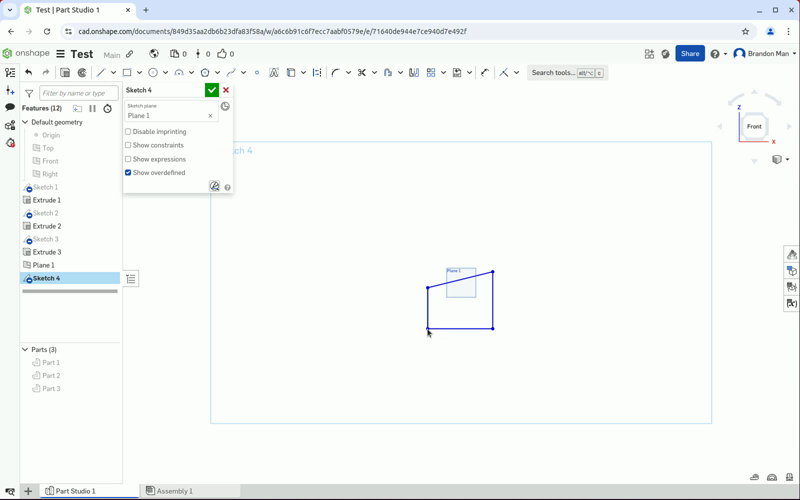
mouse_move(448, 301)
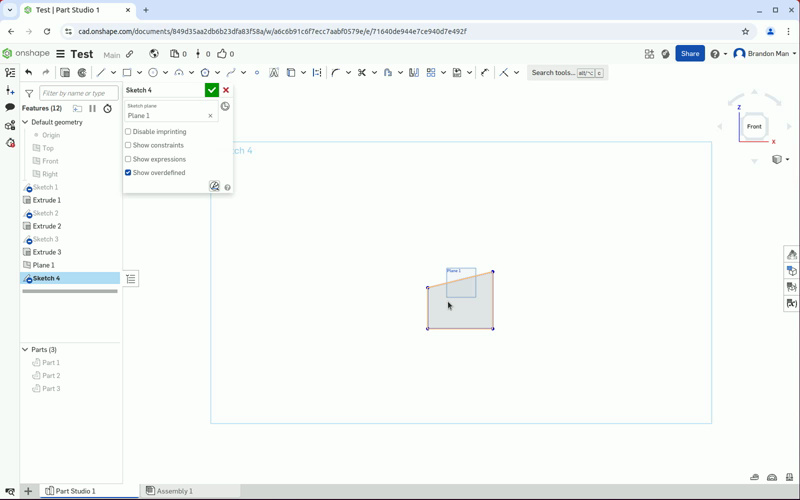
click(448, 301)
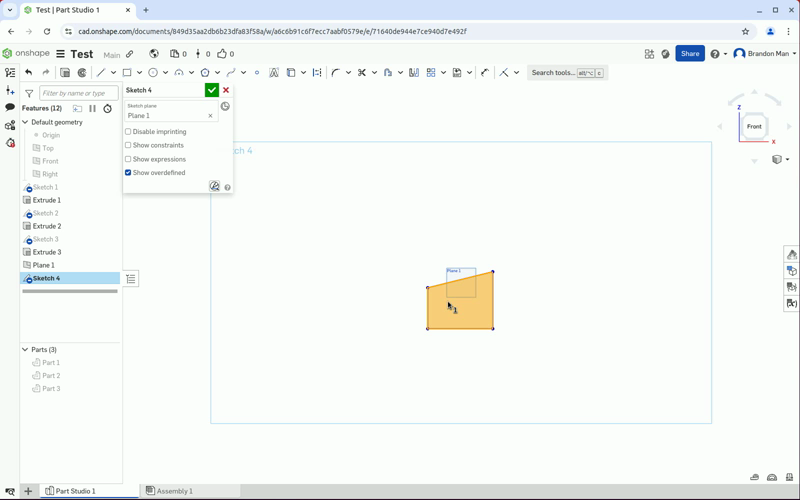
mouse_move(73, 352)
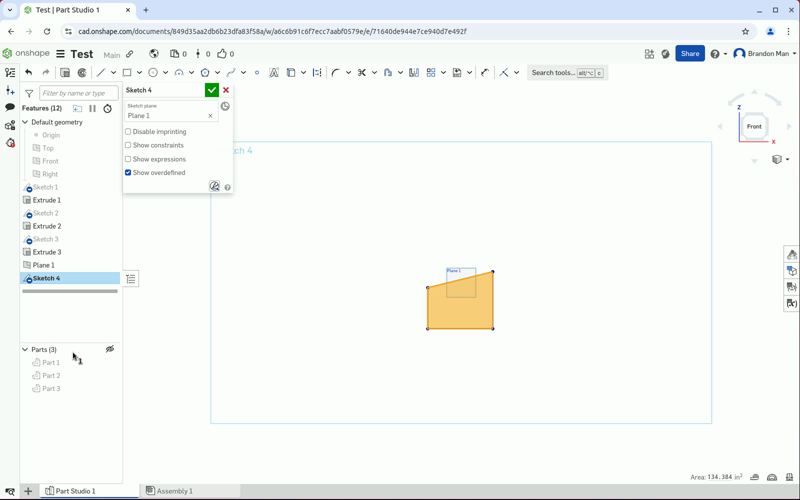
key(shift+y)
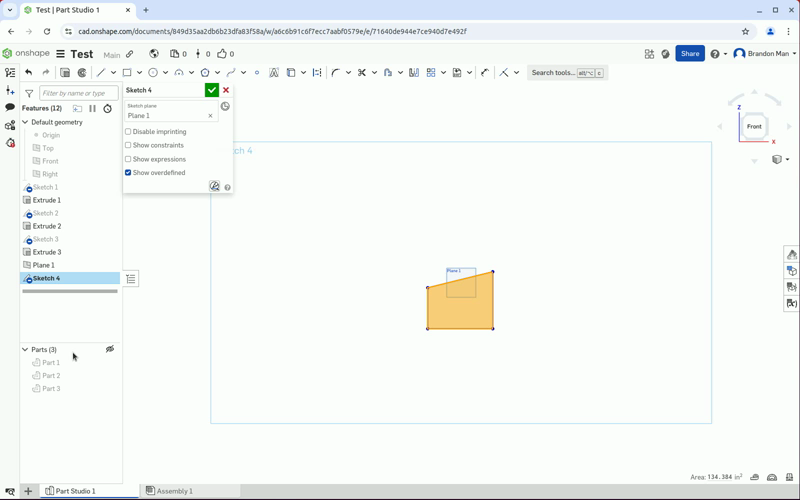
key(shift+e)
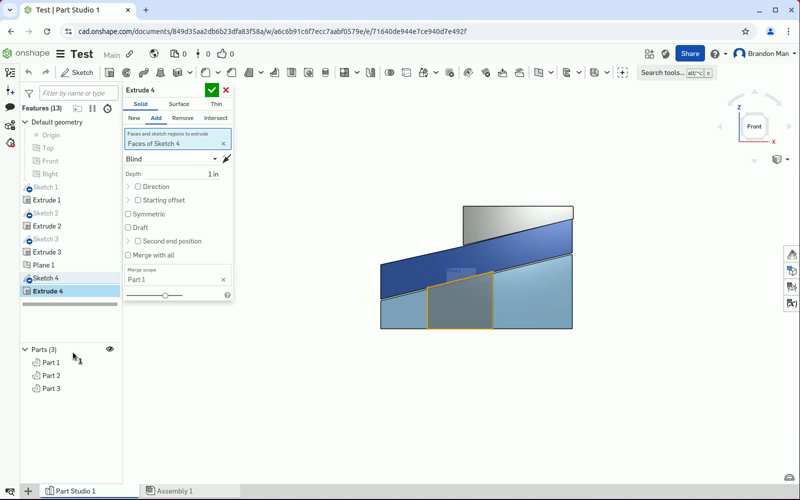
mouse_move(143, 106)
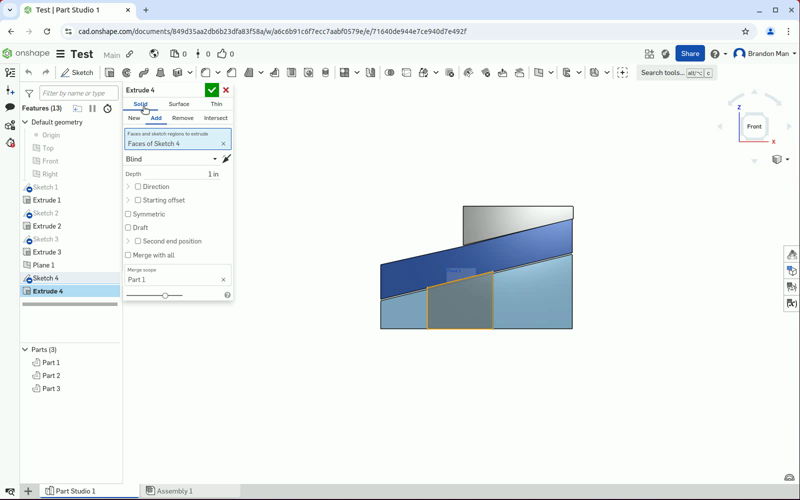
click(143, 106)
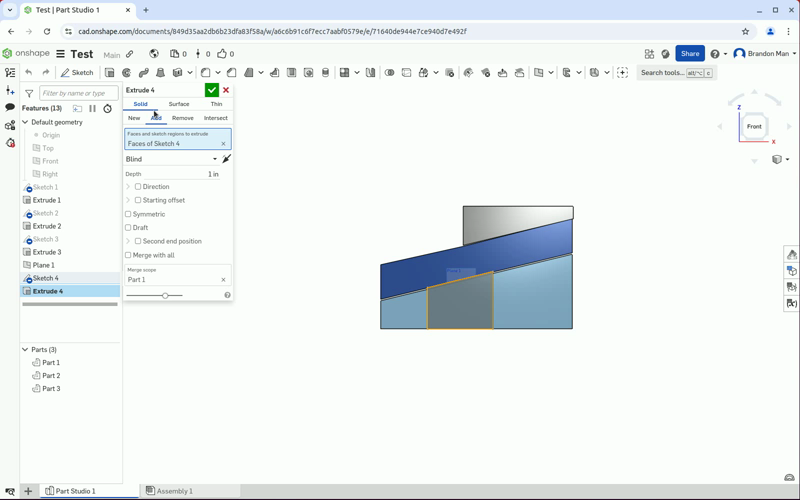
mouse_move(186, 120)
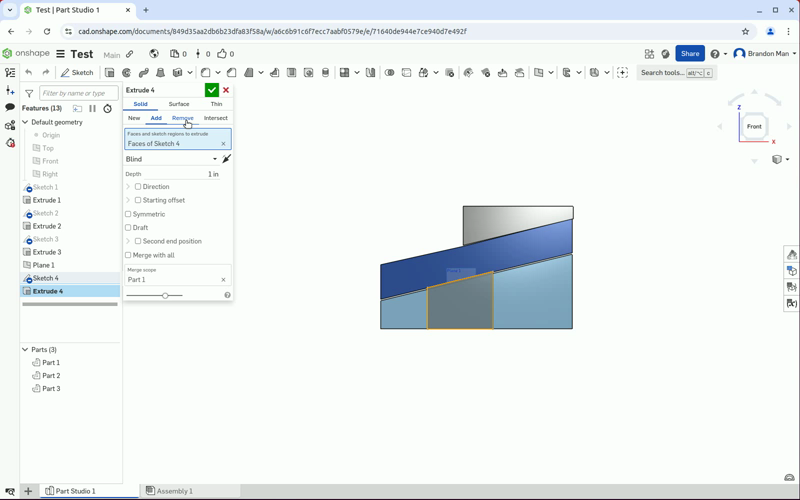
click(186, 120)
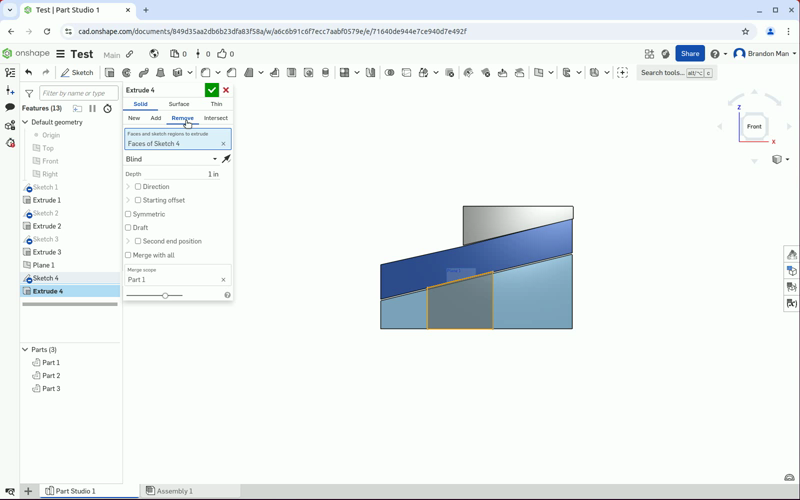
key(tab, 4)
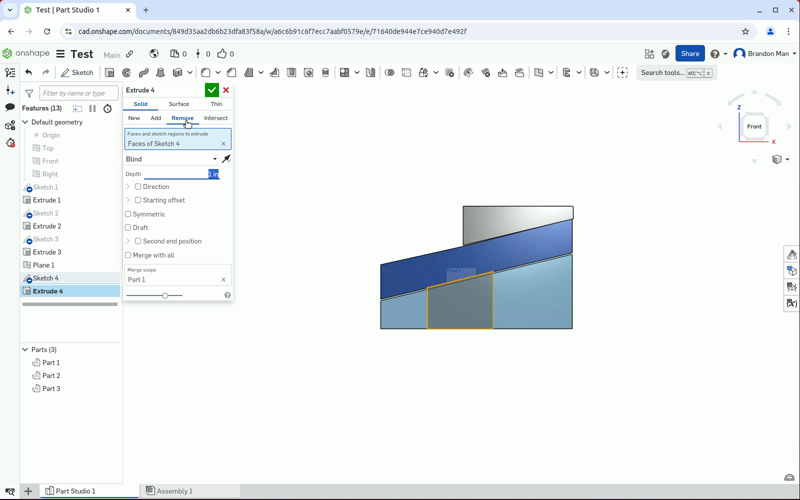
text(8.425)
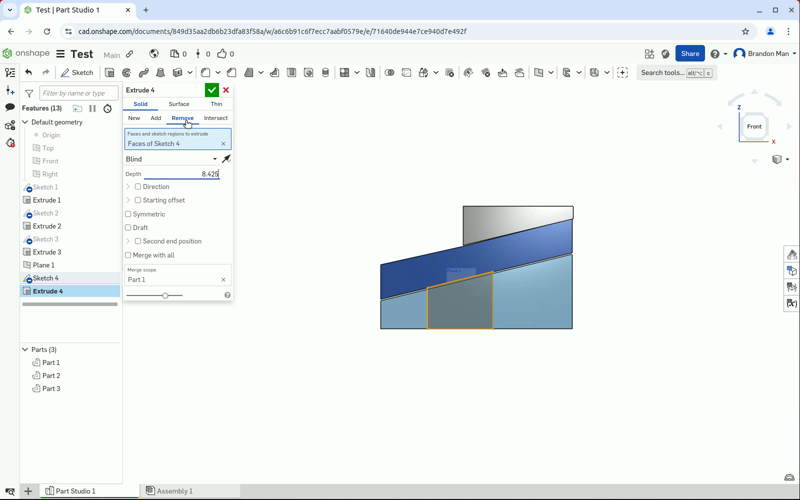
key(tab, 6)
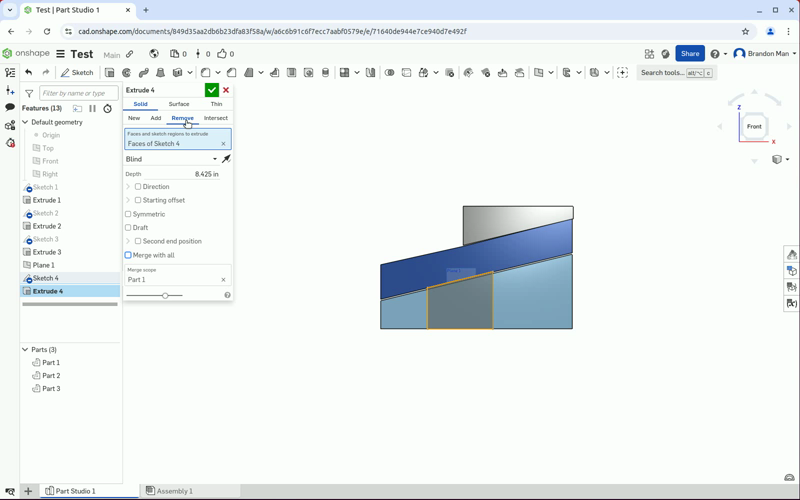
key(space)
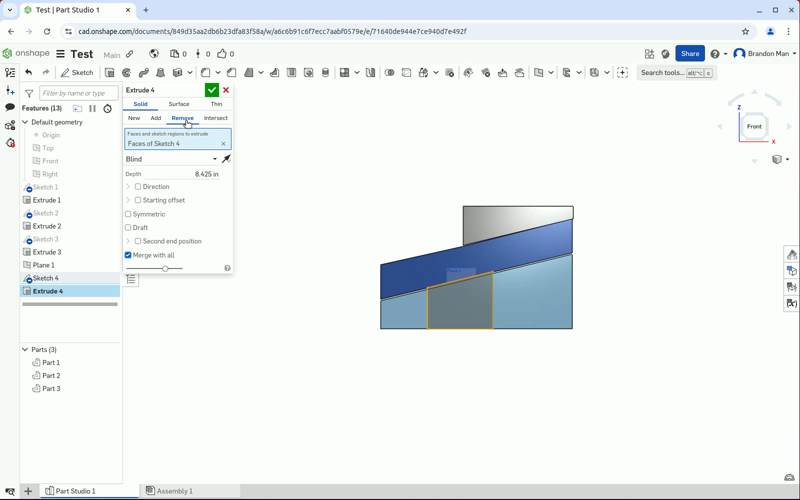
key(enter)
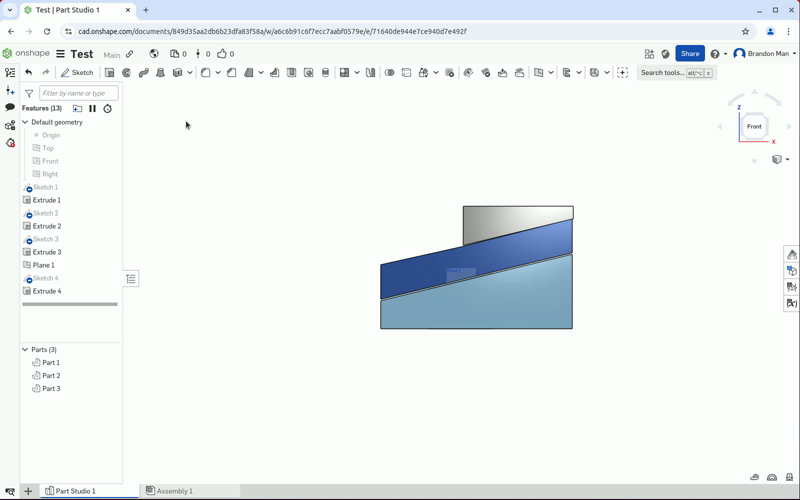
key(shift+h)
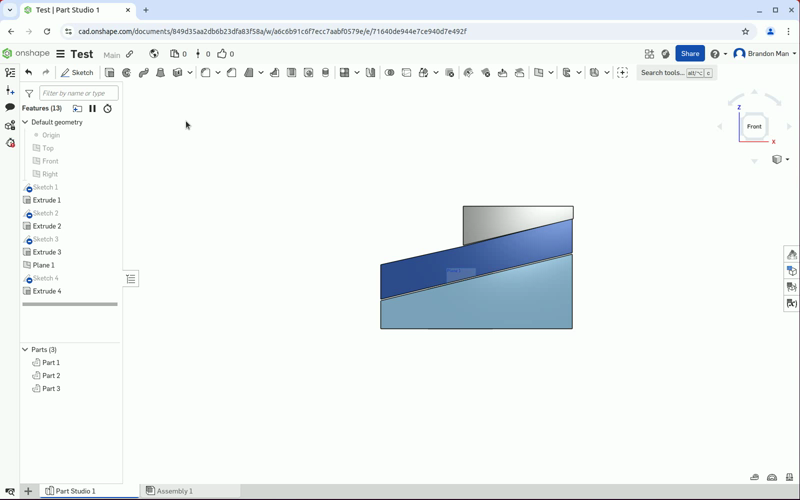
key(shift+h)
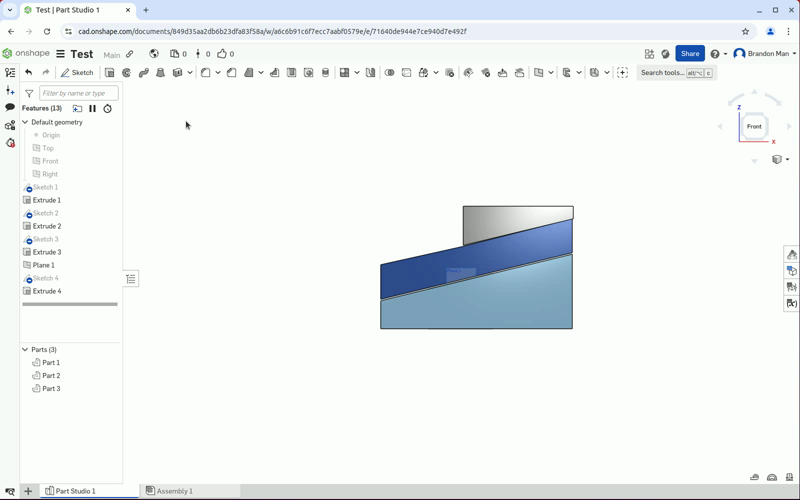
mouse_move(73, 189)
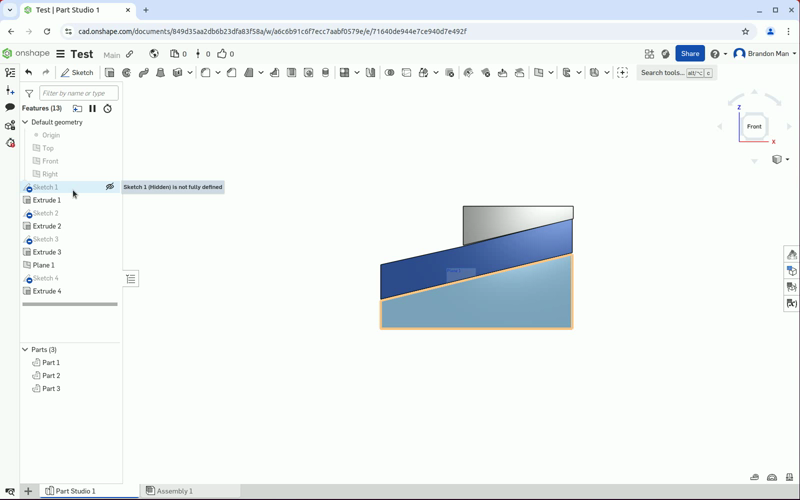
click(73, 189)
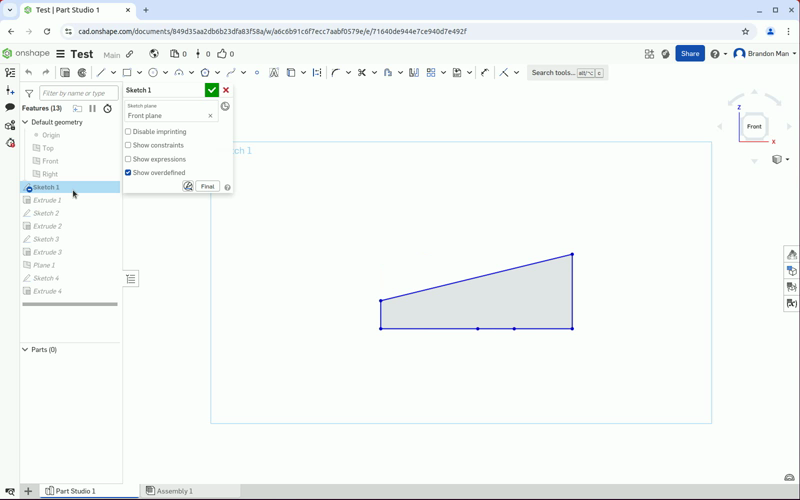
mouse_move(229, 92)
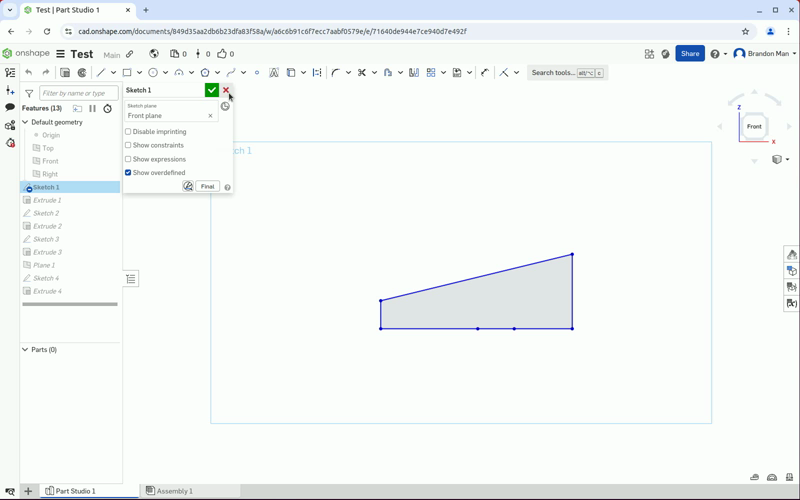
click(229, 92)
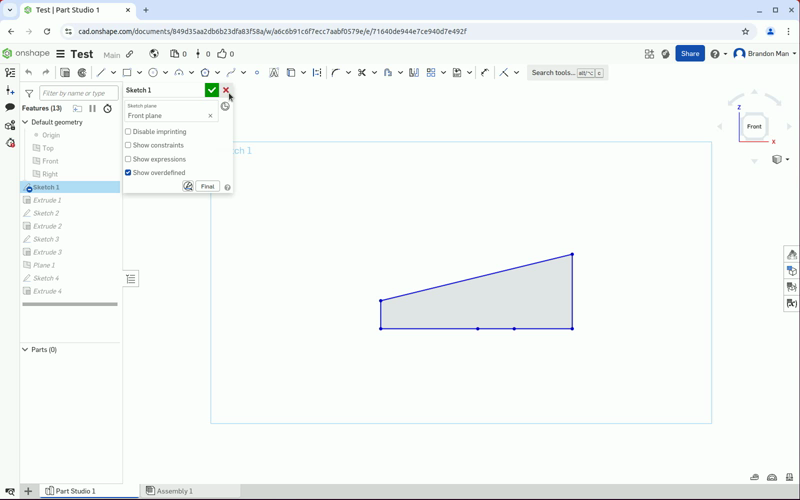
key(shift+s)
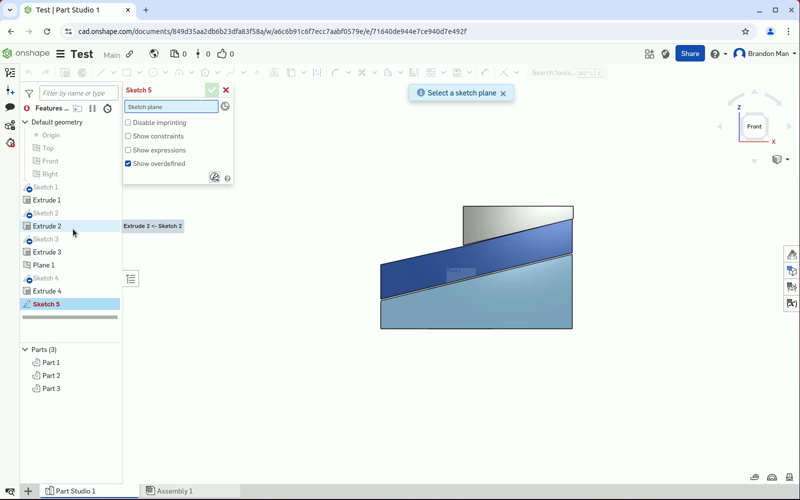
scroll(3)
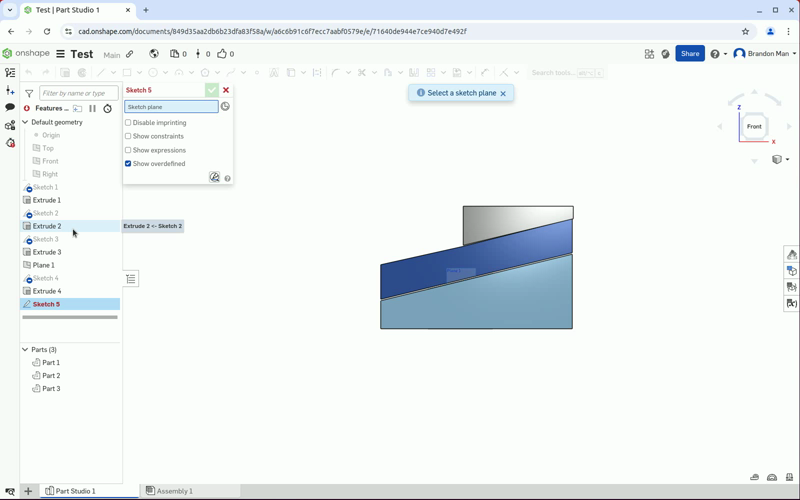
mouse_move(73, 163)
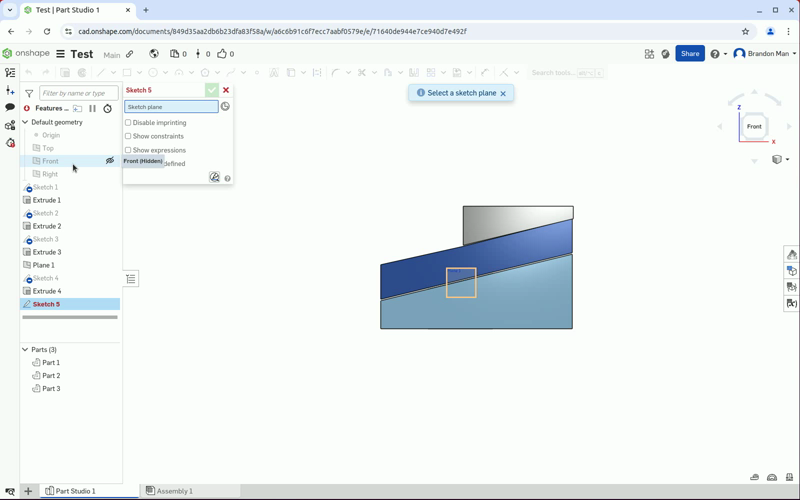
click(73, 163)
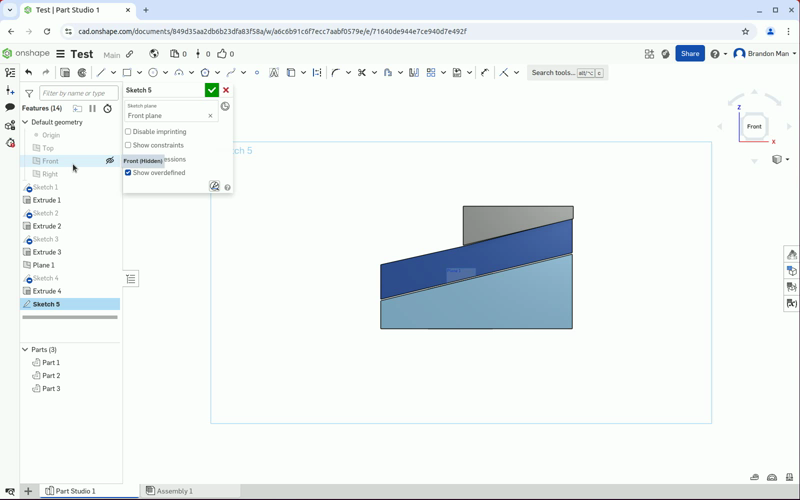
mouse_move(73, 352)
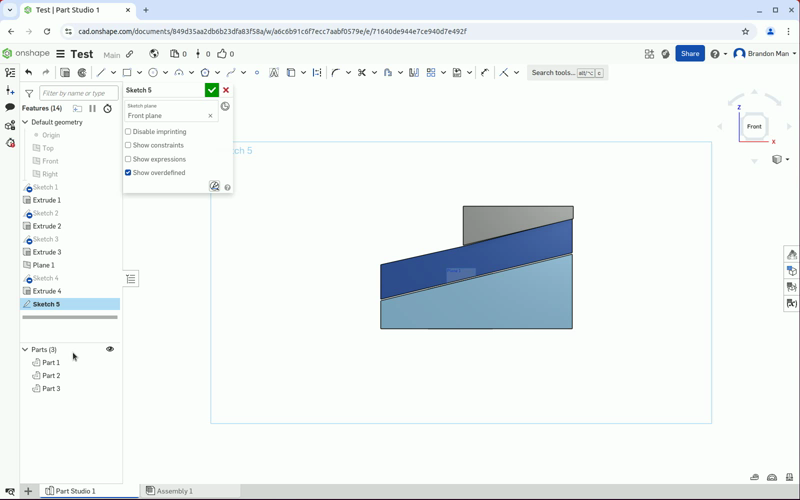
key(y)
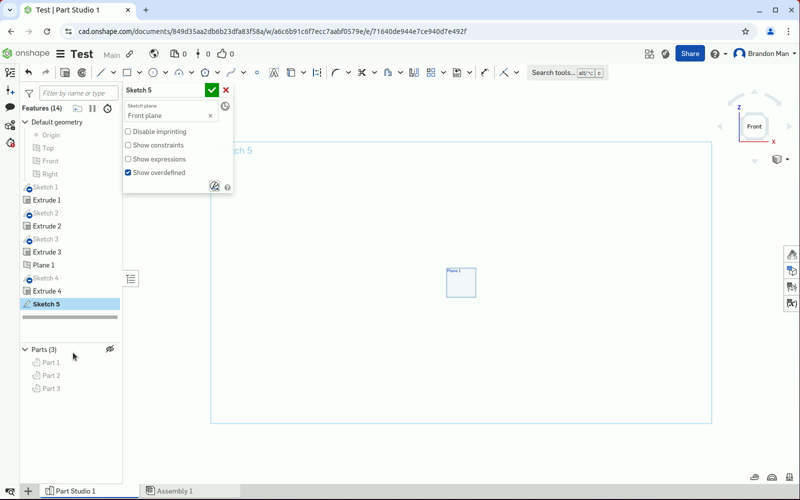
key(l)
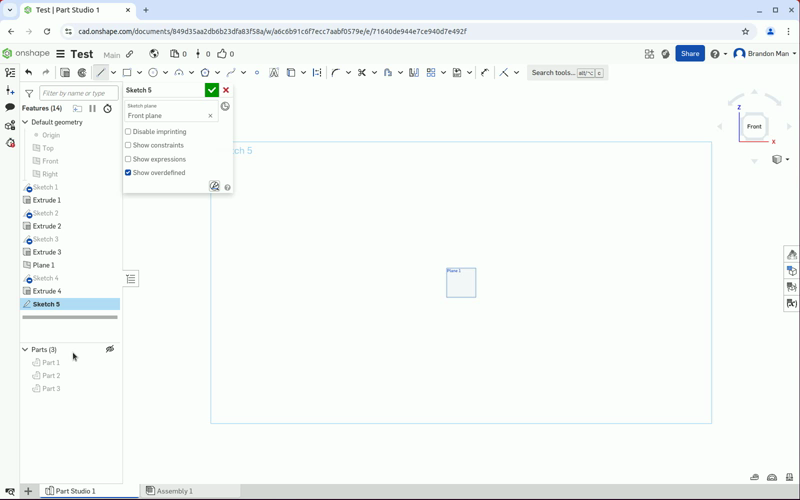
key_down(shift)
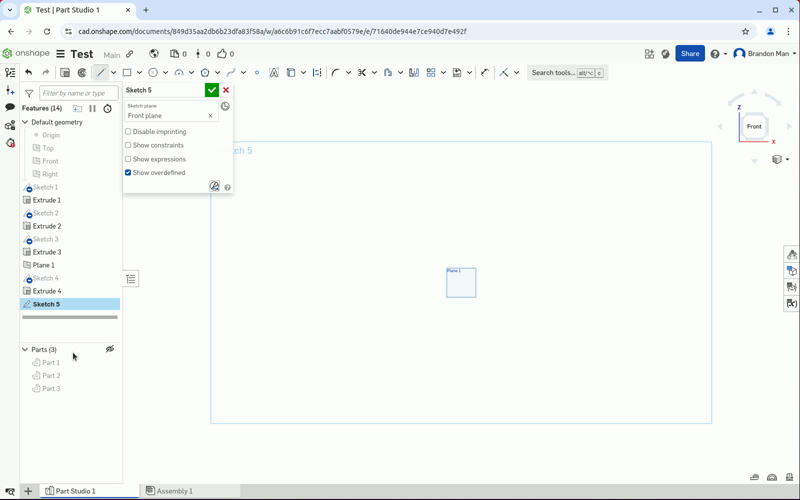
mouse_move(477, 340)
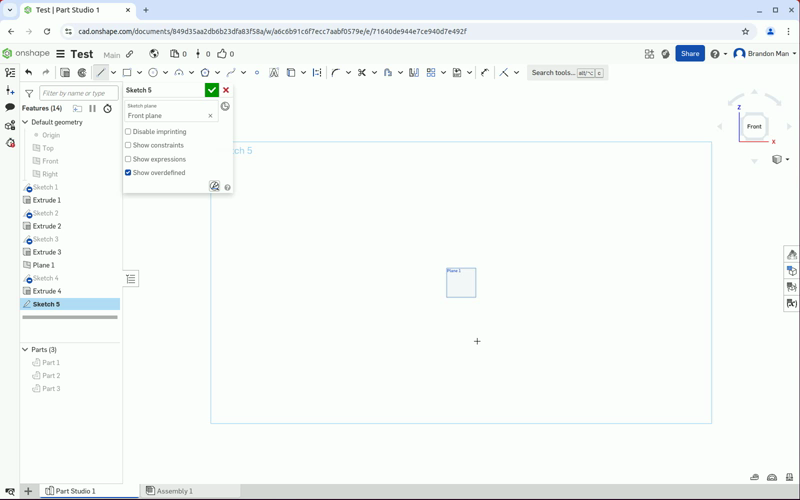
click(477, 340)
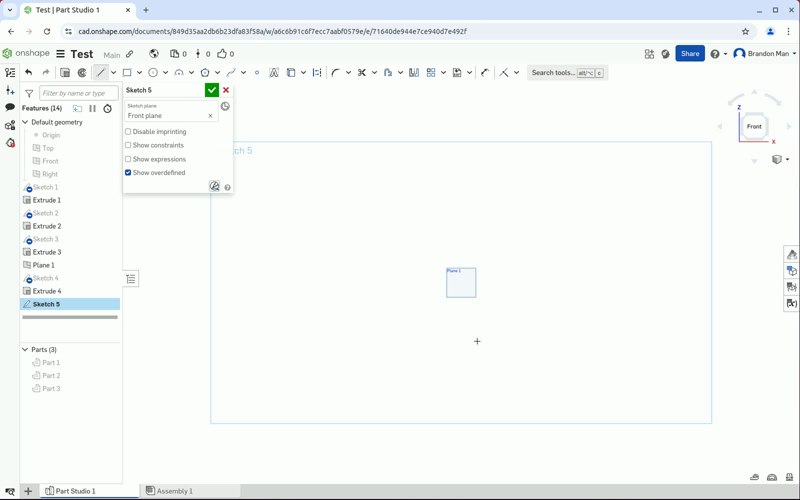
key_up(shift)
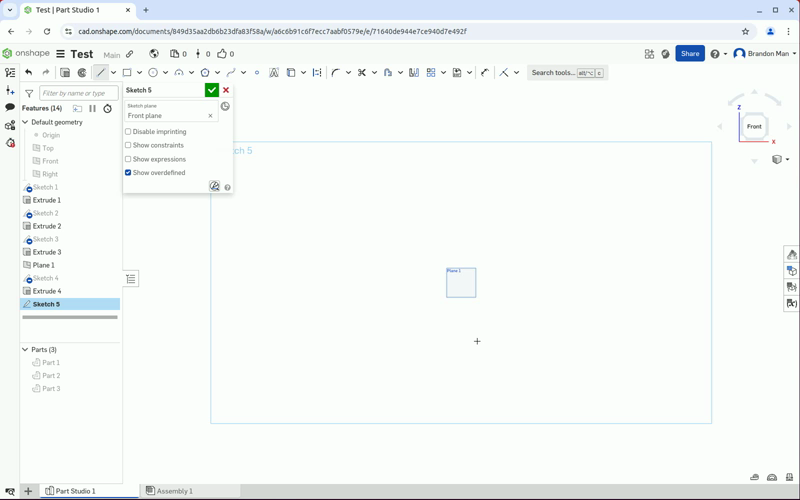
key_down(shift)
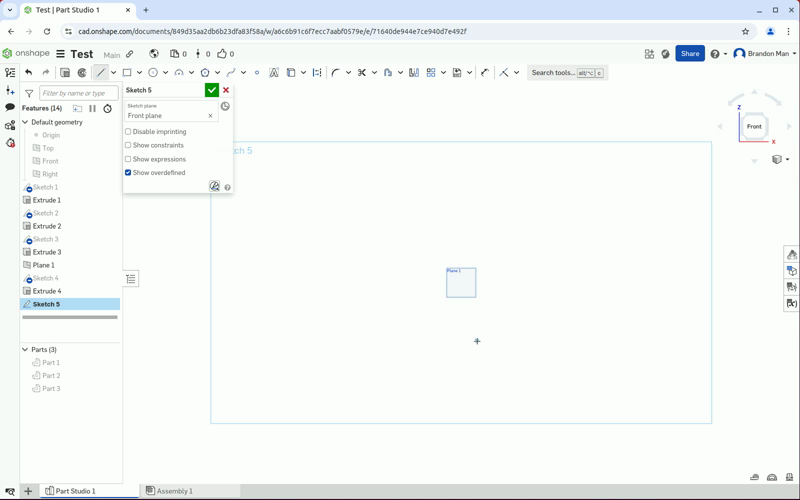
mouse_move(507, 340)
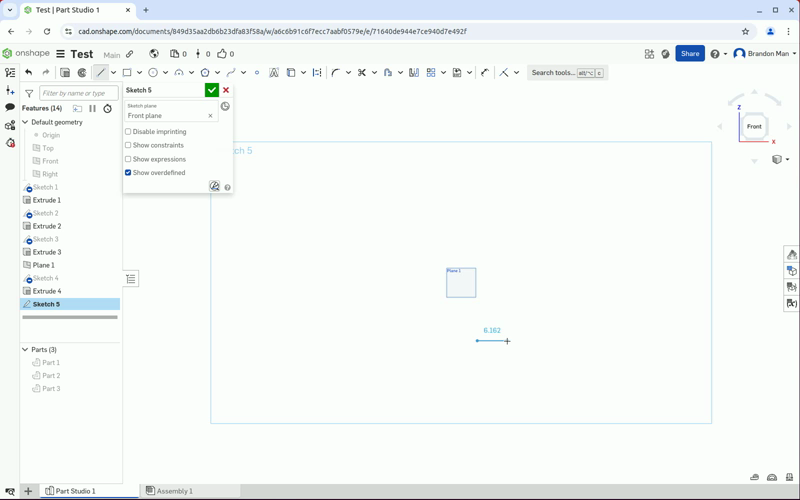
mouse_move(515, 340)
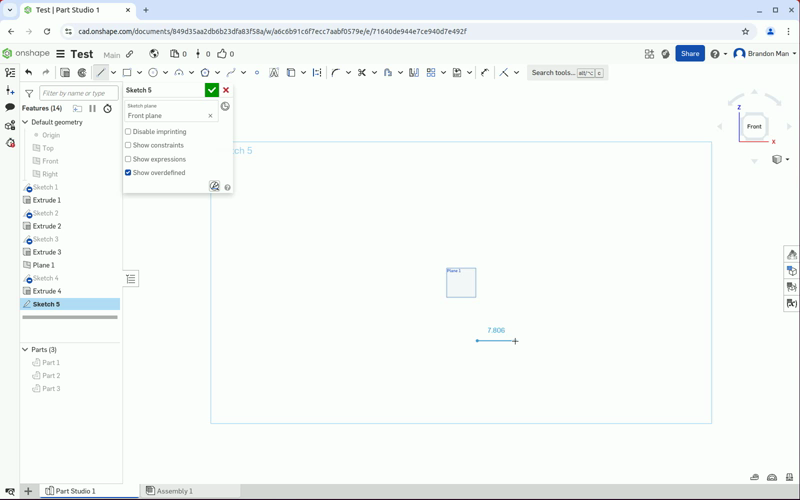
click(515, 340)
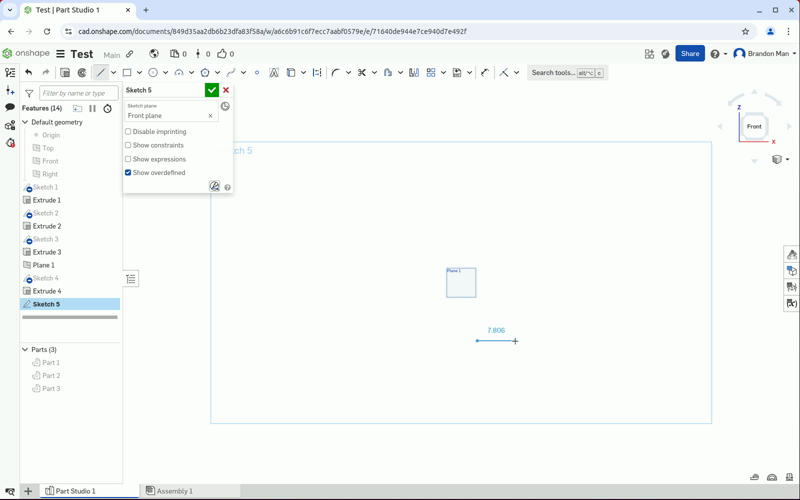
key_up(shift)
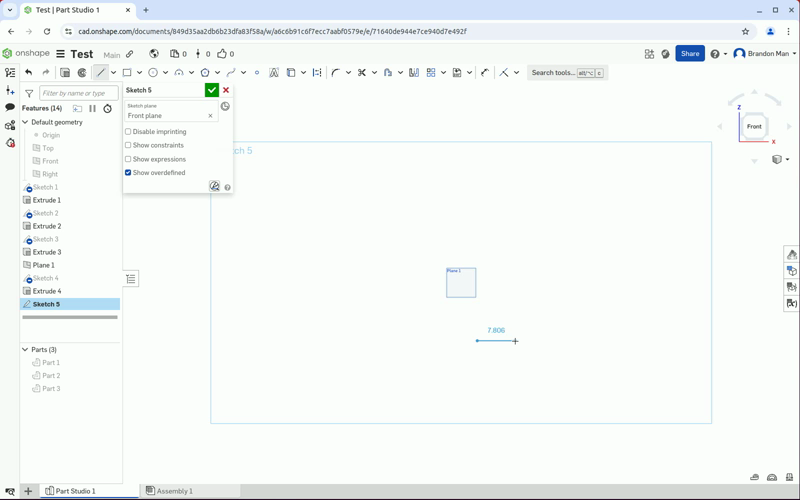
key_down(shift)
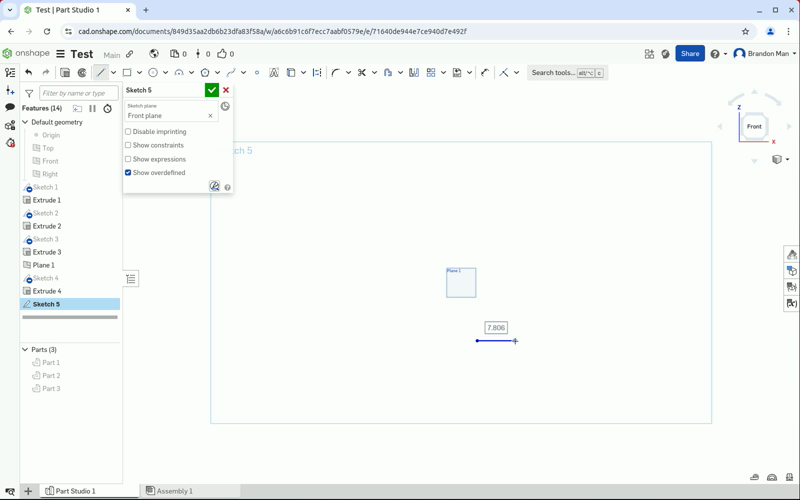
mouse_move(545, 340)
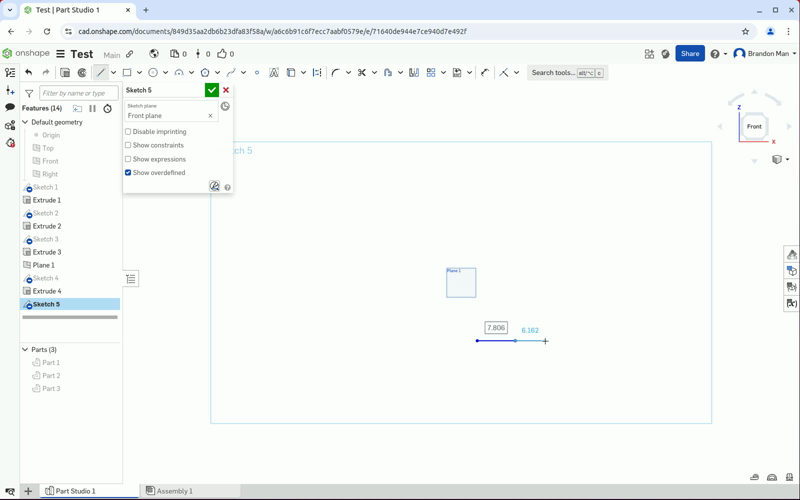
mouse_move(515, 328)
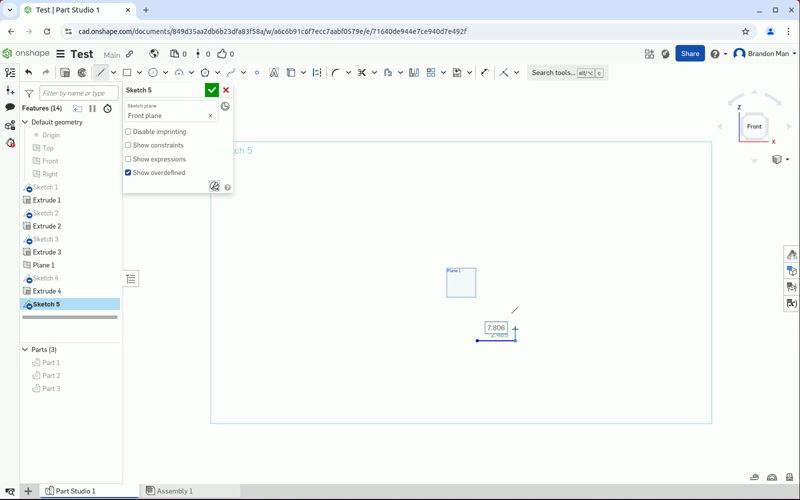
click(515, 328)
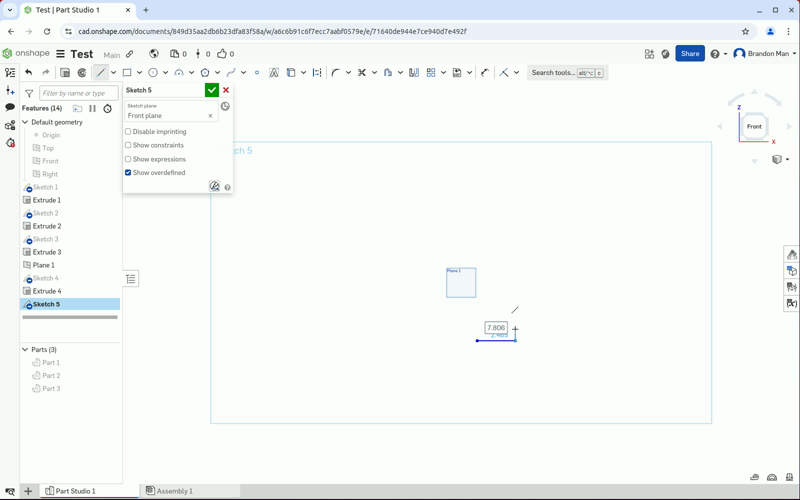
key_up(shift)
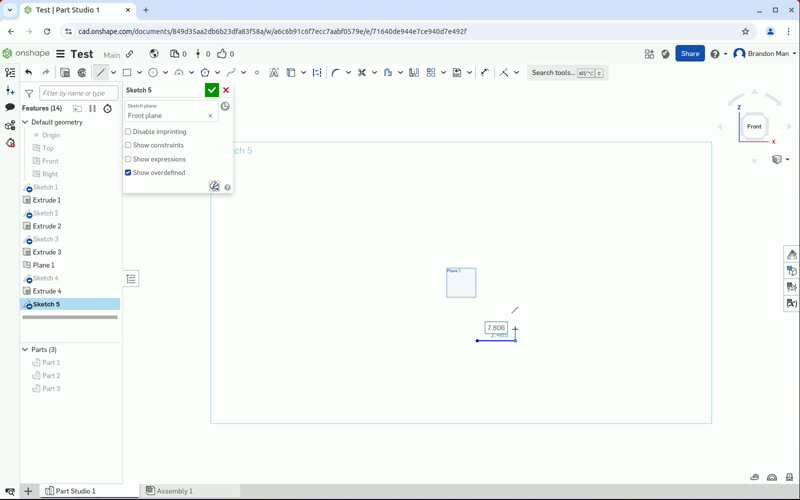
key_down(shift)
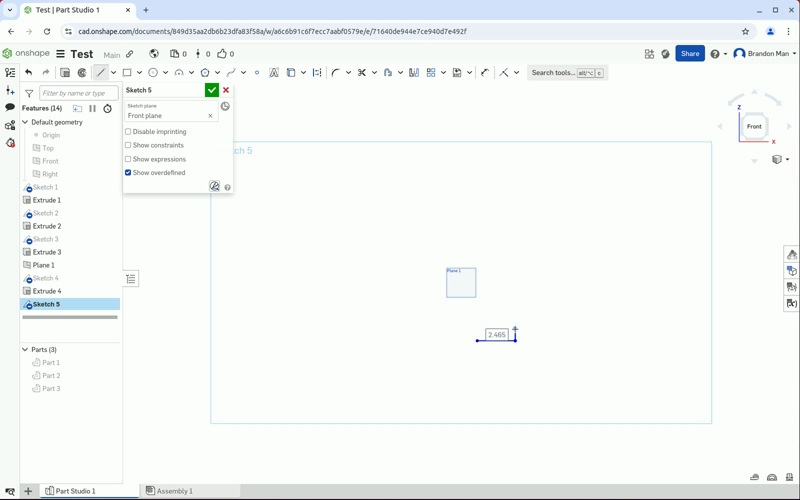
mouse_move(545, 328)
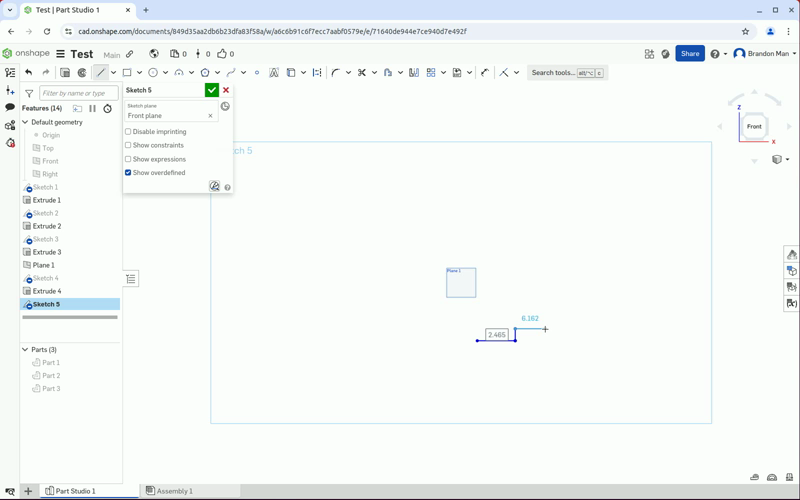
mouse_move(477, 328)
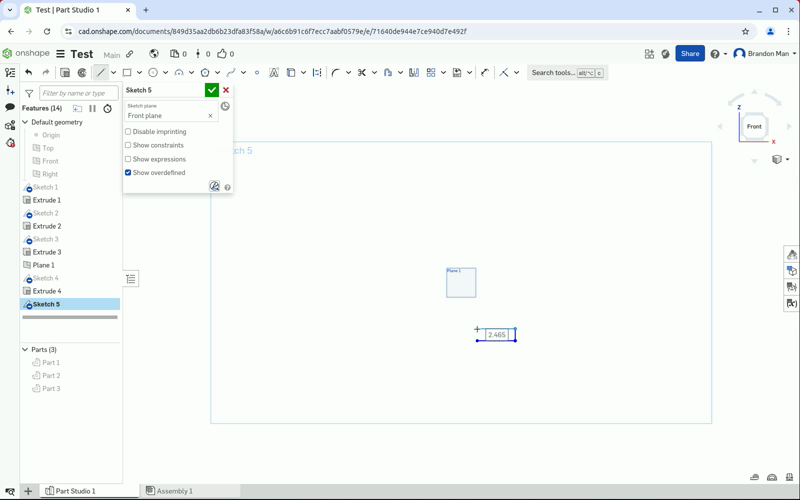
click(477, 328)
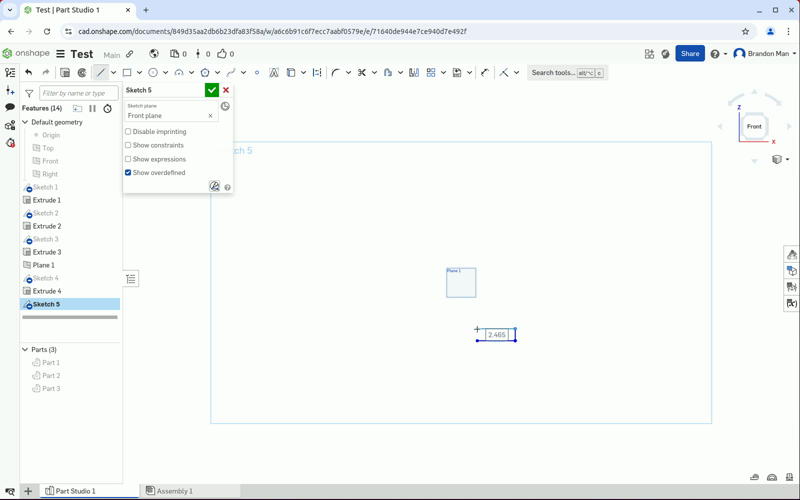
key_up(shift)
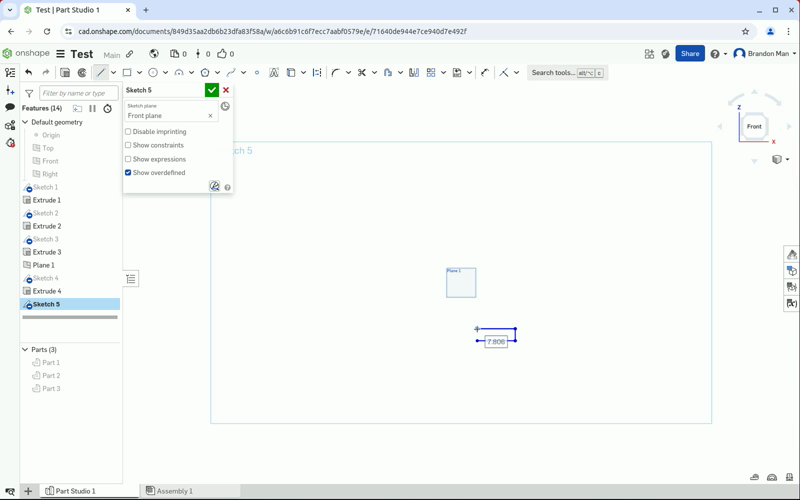
mouse_move(507, 328)
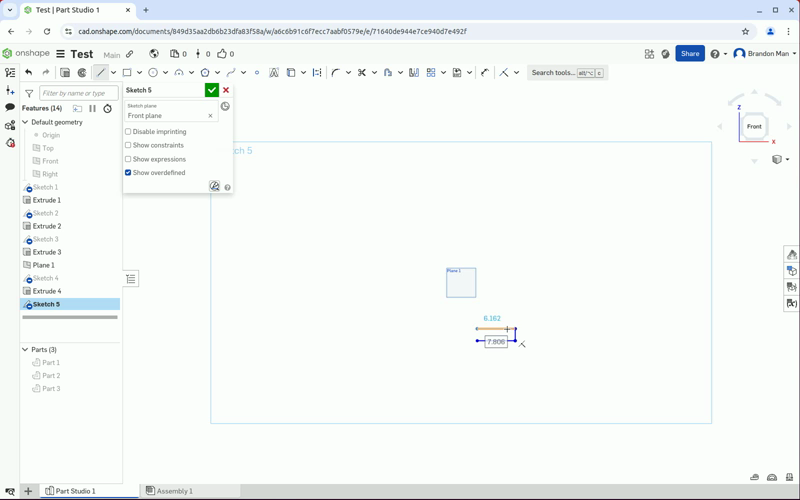
key_down(shift)
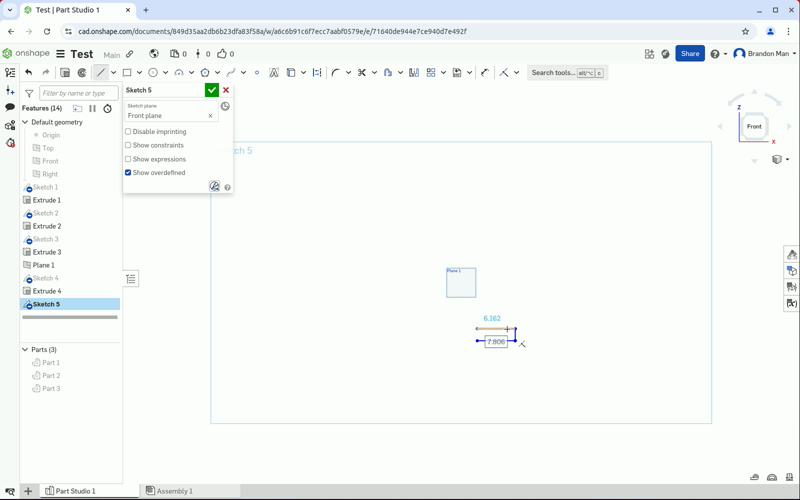
mouse_move(477, 340)
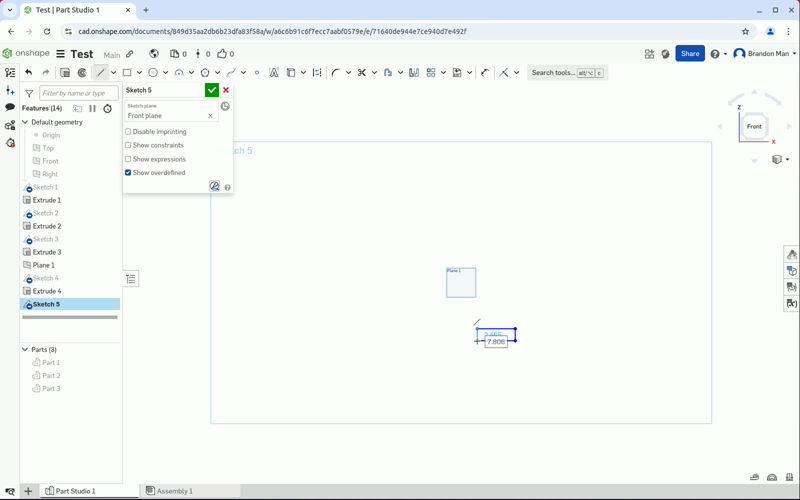
key_up(shift)
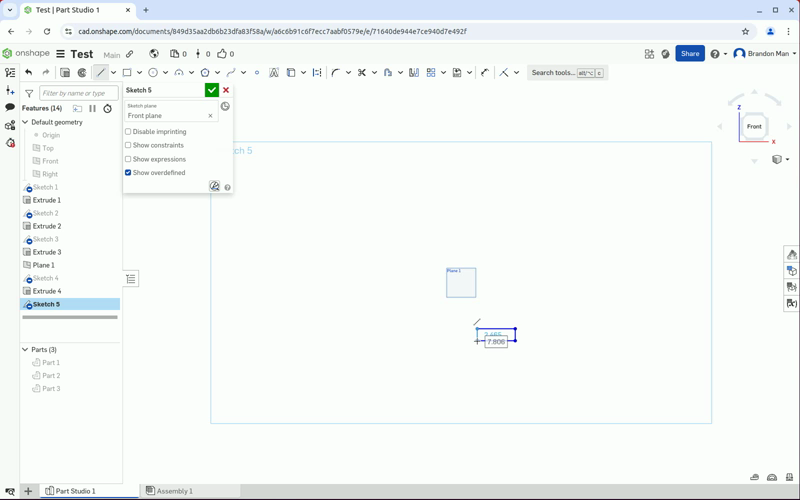
click(477, 340)
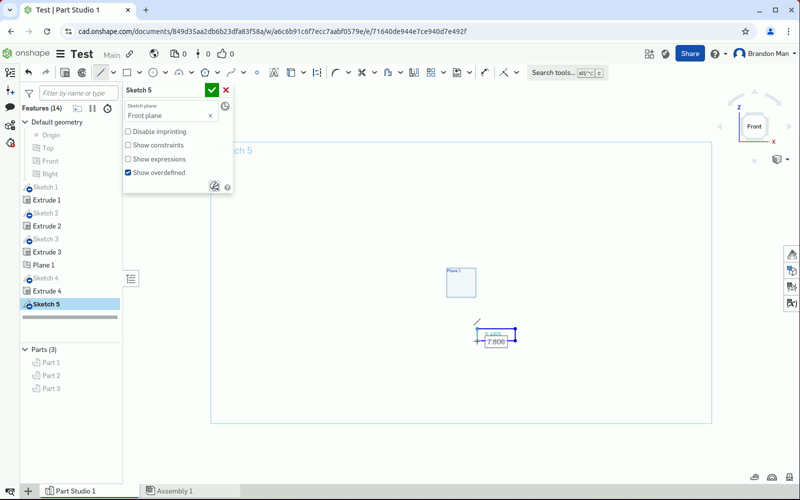
key(esc)
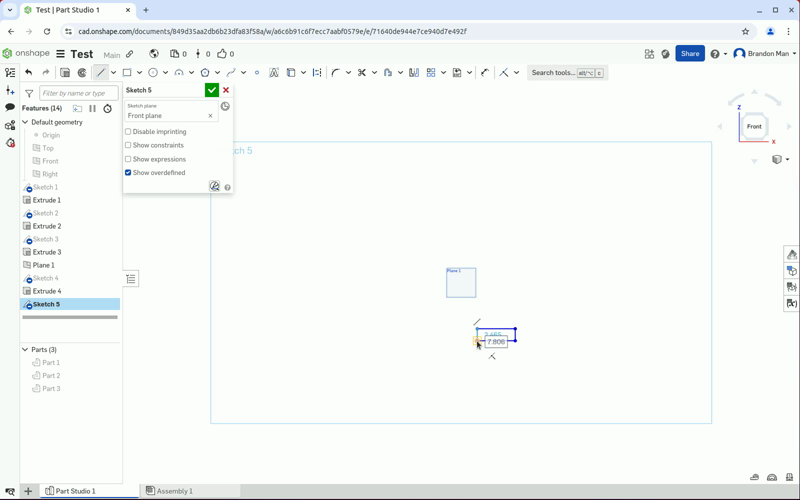
mouse_move(483, 338)
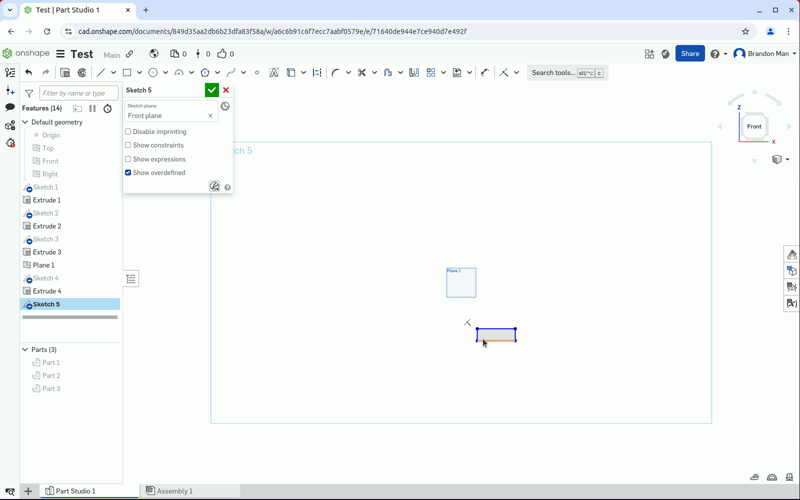
scroll(6)
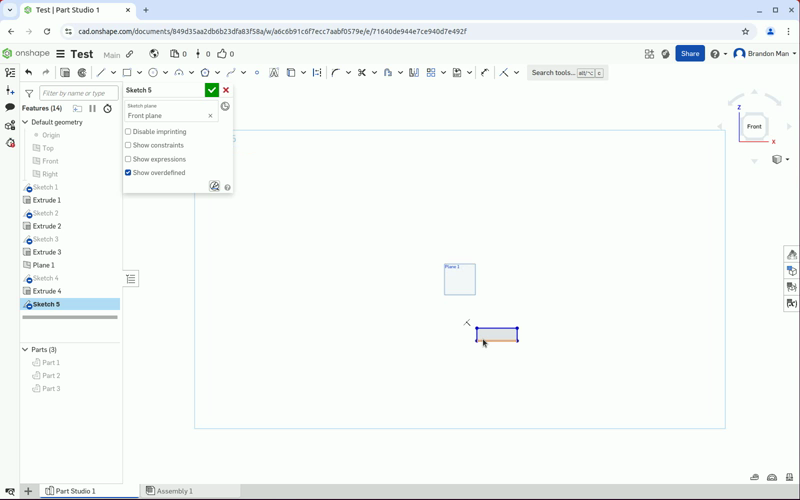
scroll(6)
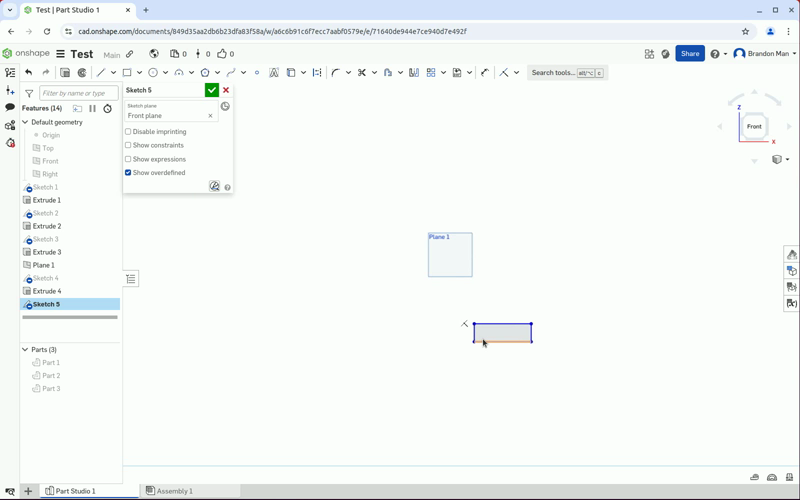
scroll(6)
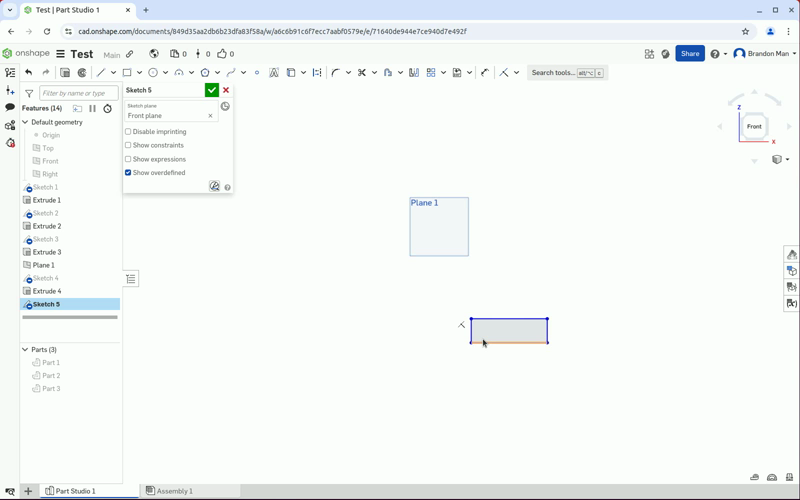
scroll(6)
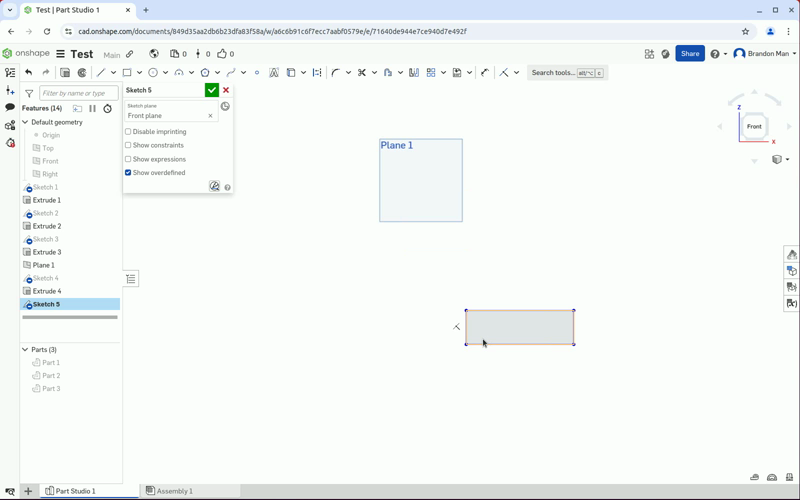
scroll(6)
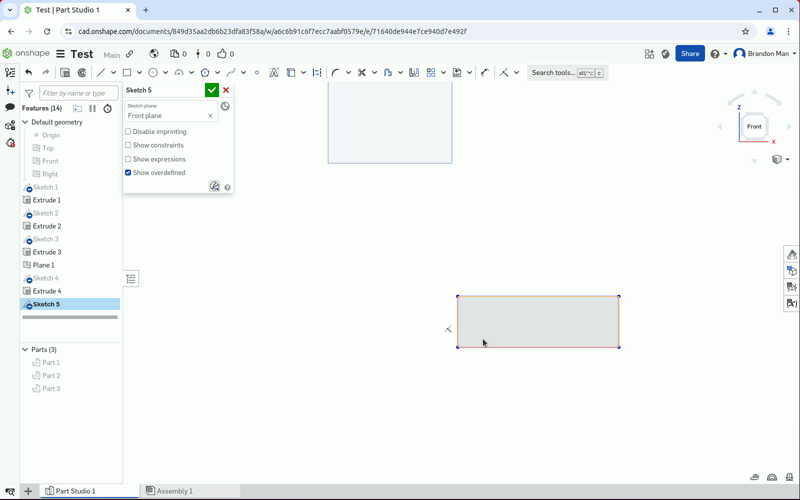
scroll(6)
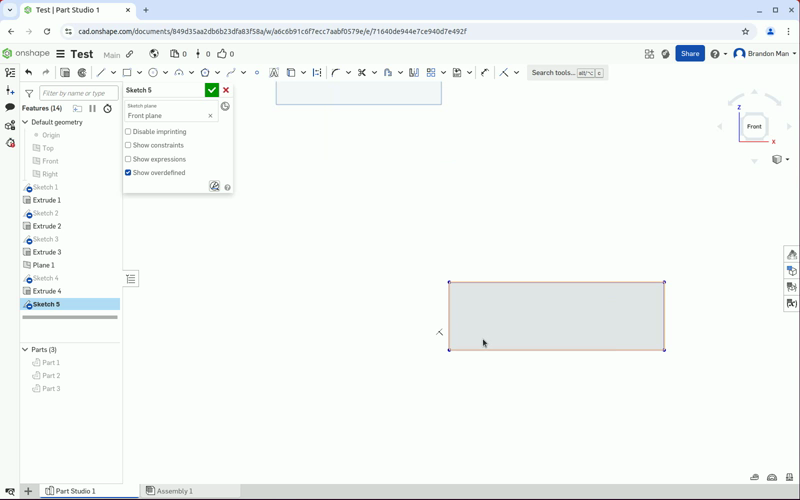
scroll(6)
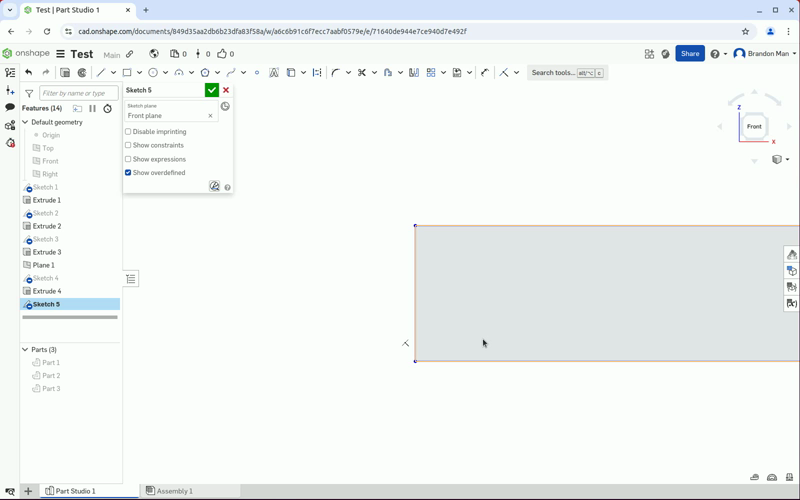
click(483, 338)
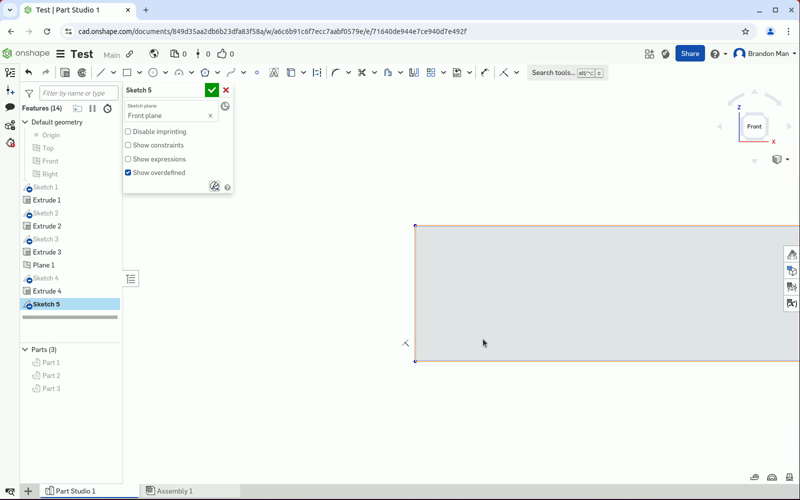
scroll(-6)
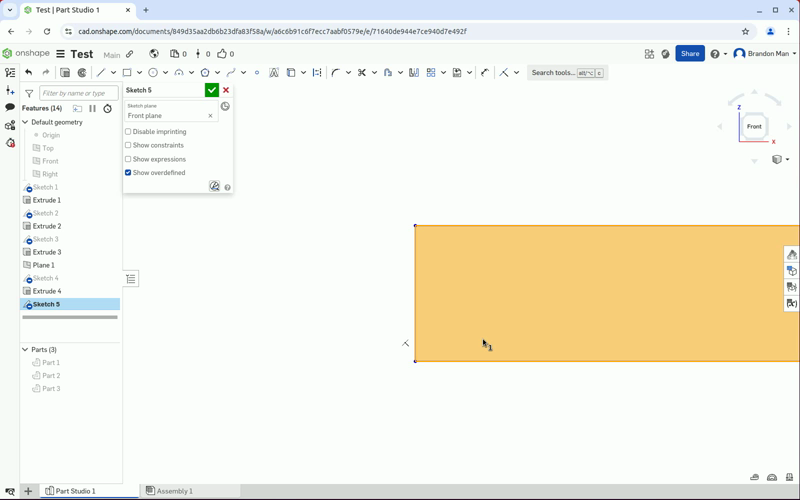
scroll(-6)
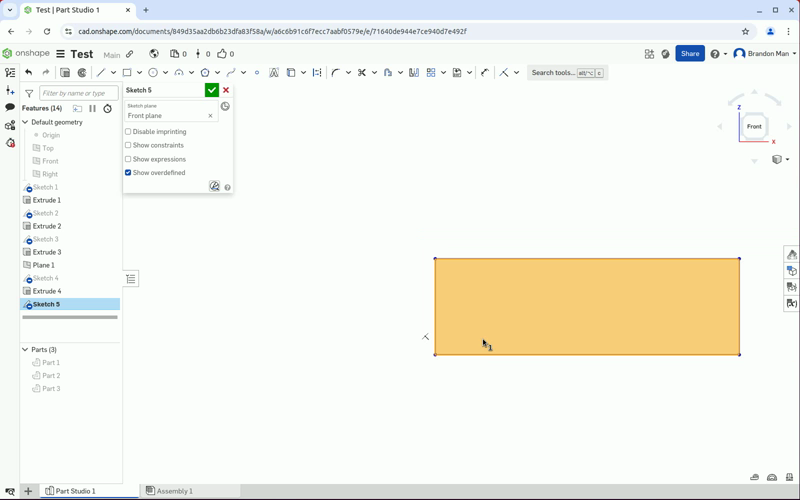
scroll(-6)
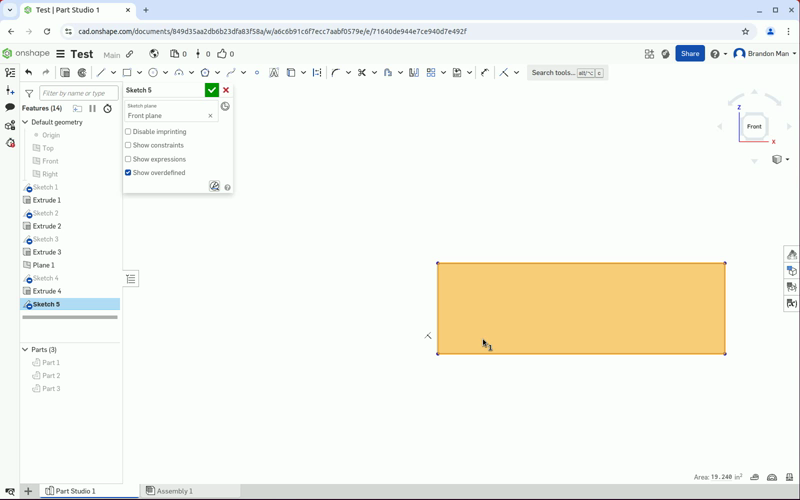
scroll(-6)
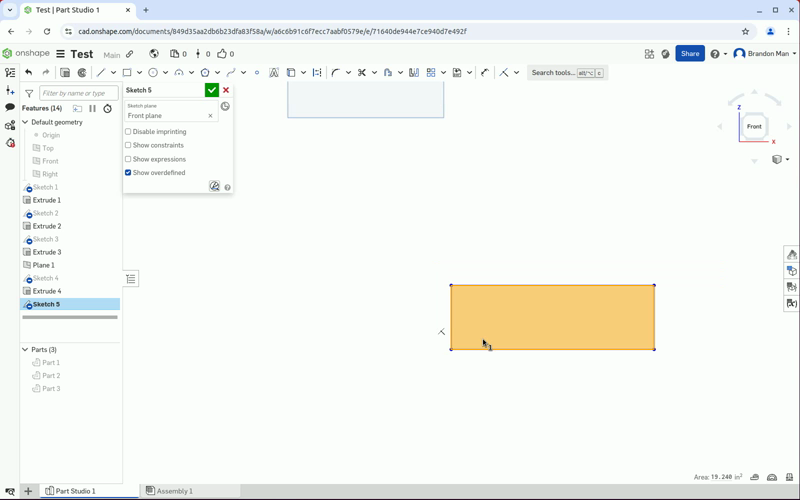
scroll(-6)
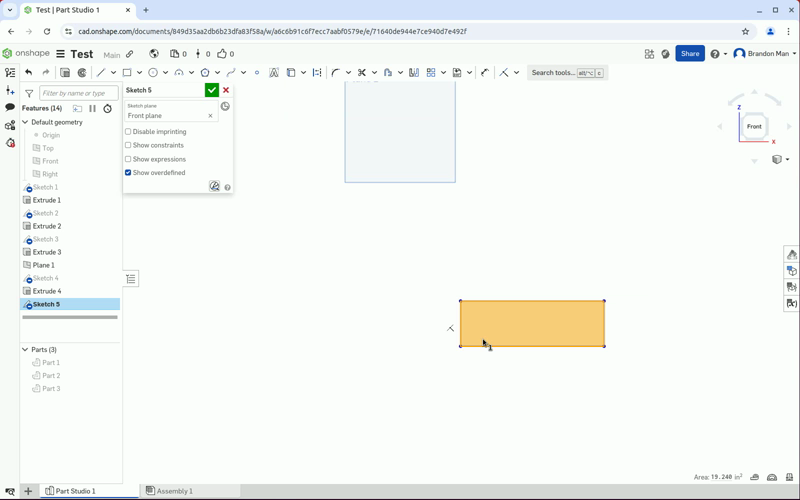
scroll(-6)
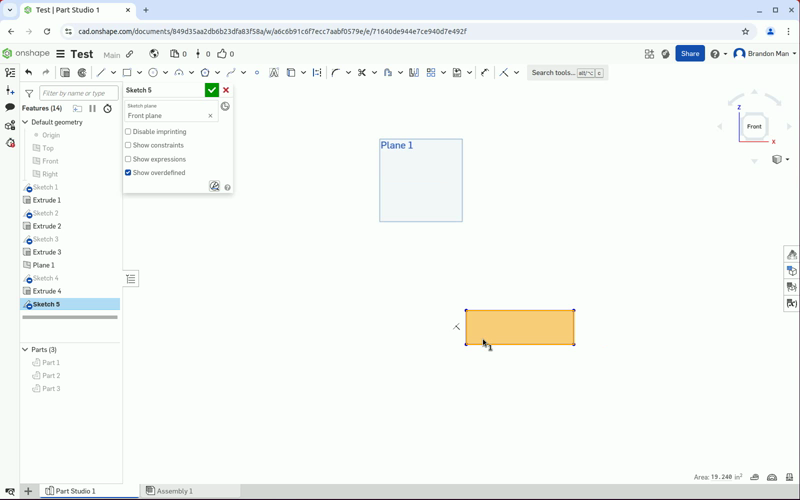
scroll(-6)
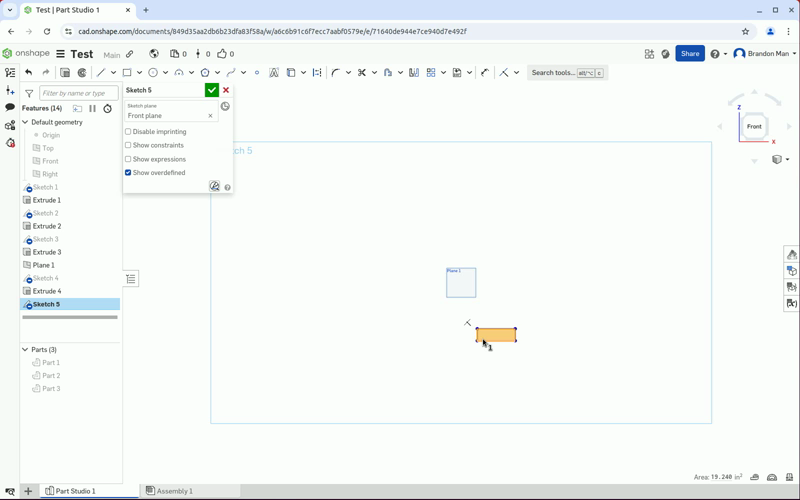
mouse_move(73, 352)
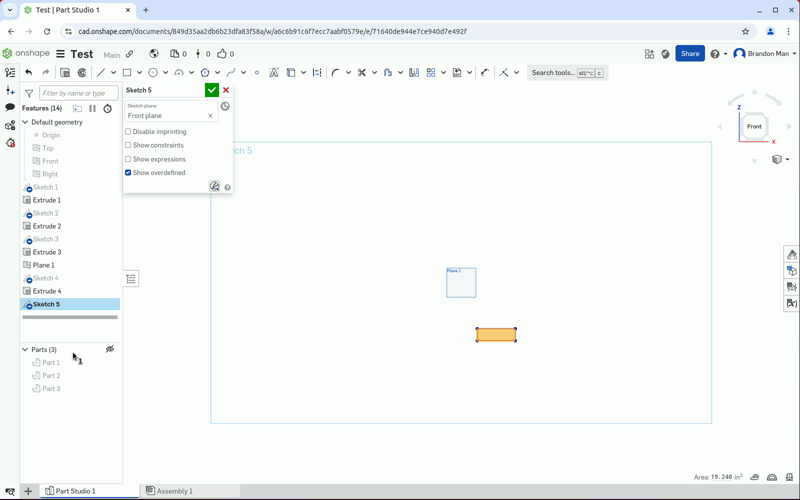
key(shift+y)
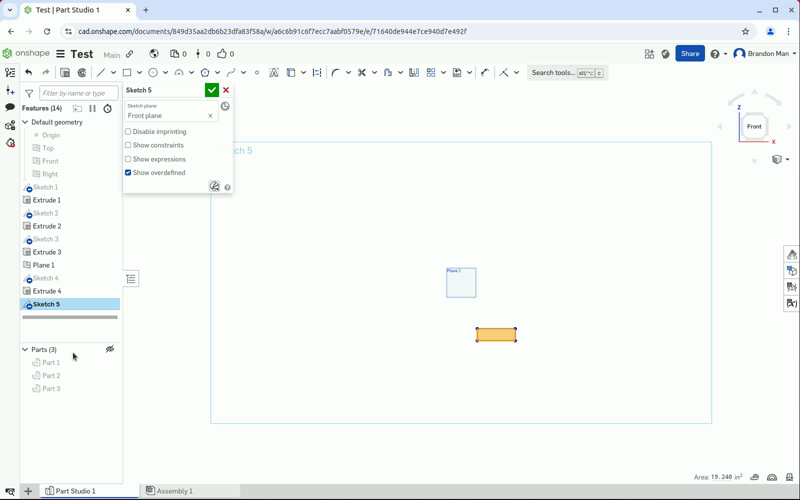
key(shift+e)
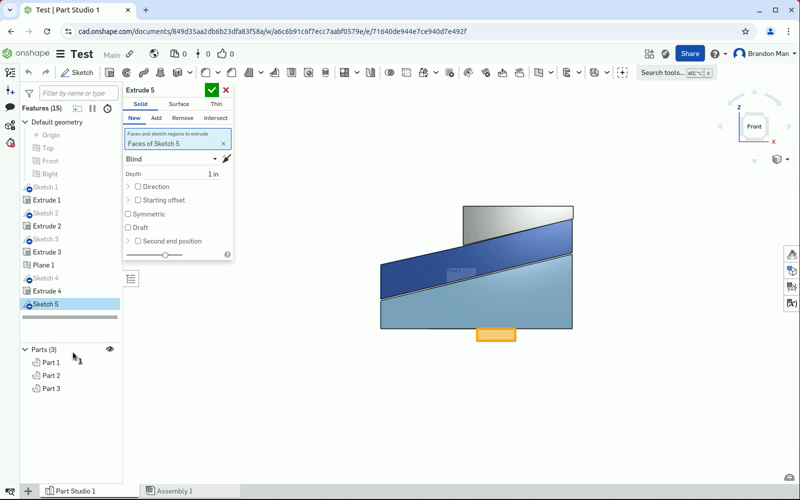
mouse_move(143, 106)
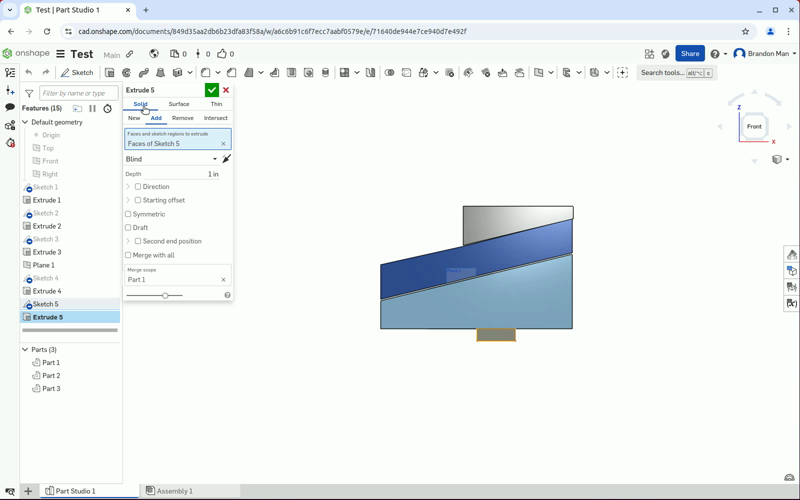
click(143, 106)
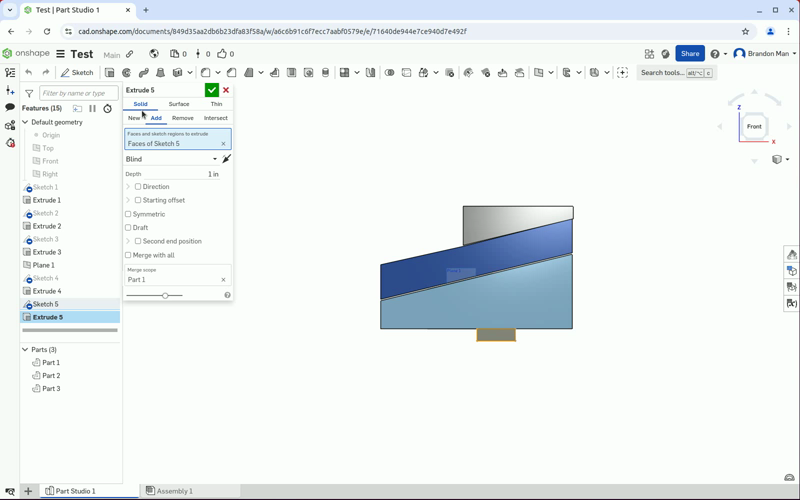
mouse_move(137, 120)
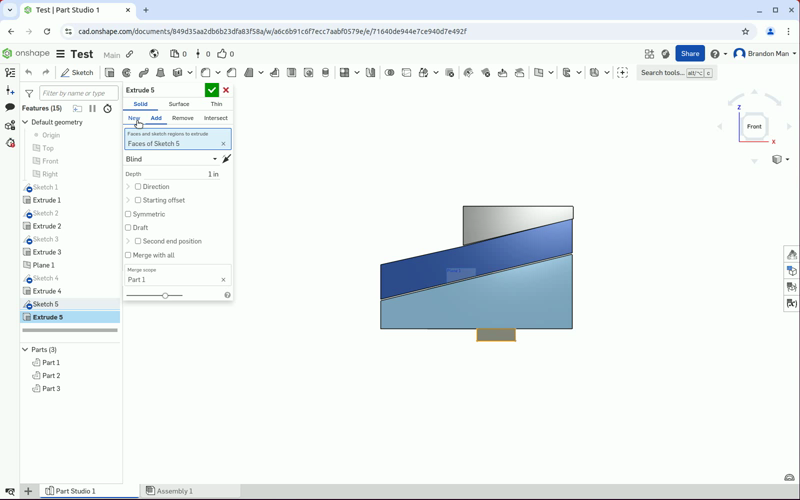
click(137, 120)
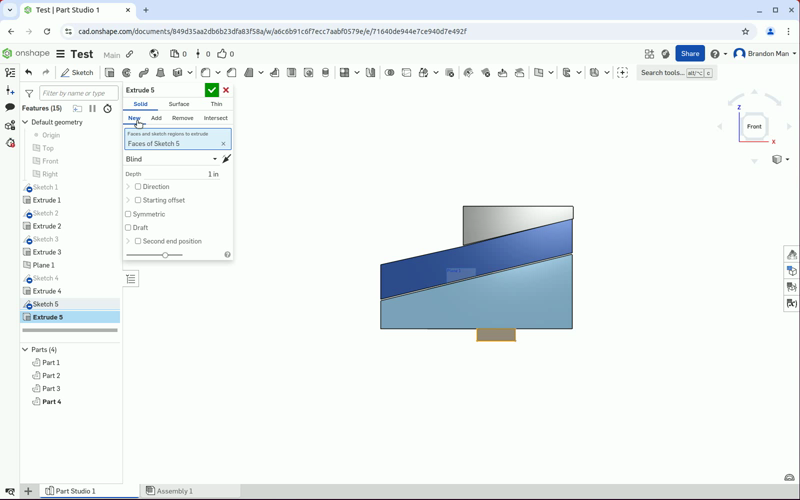
key(tab, 4)
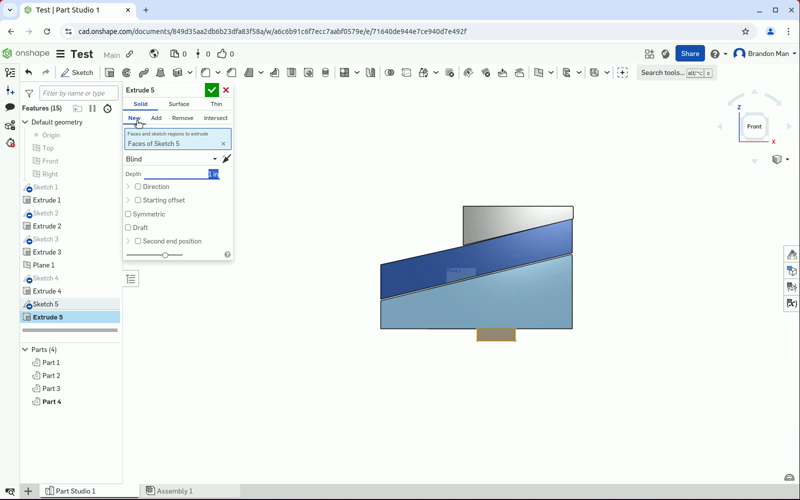
text(22.627)
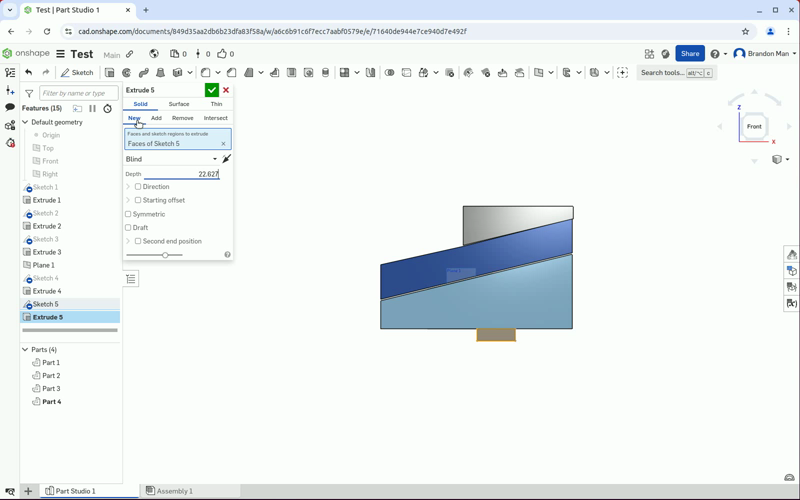
key(enter)
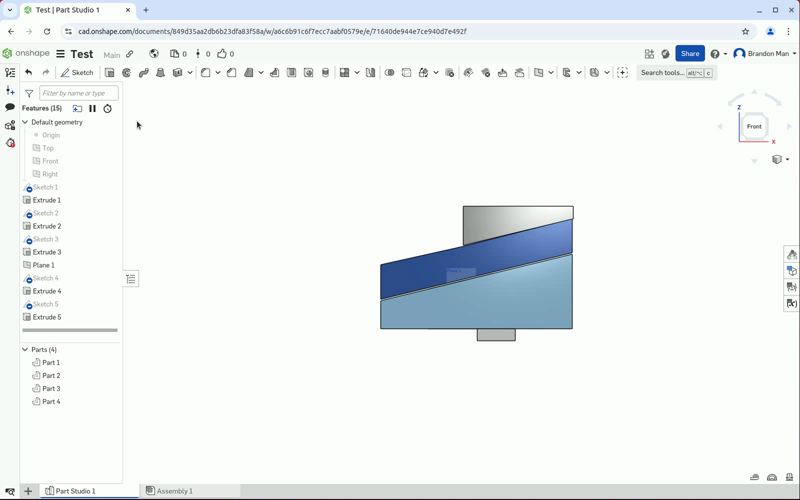
key(shift+h)
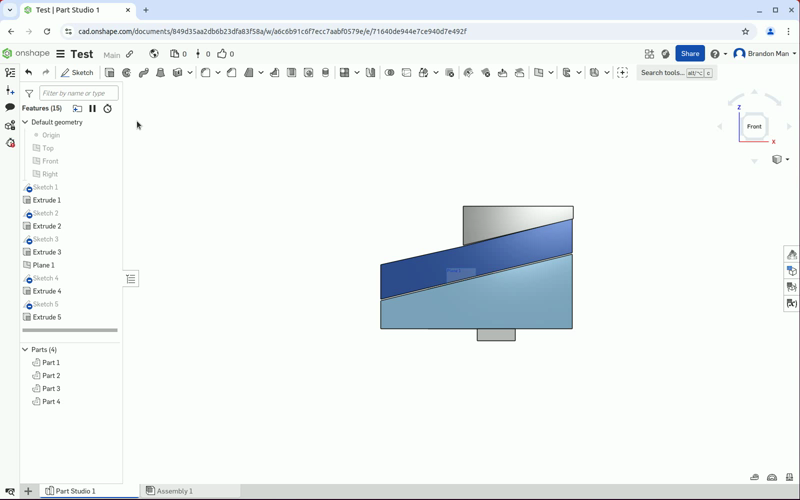
key(shift+h)
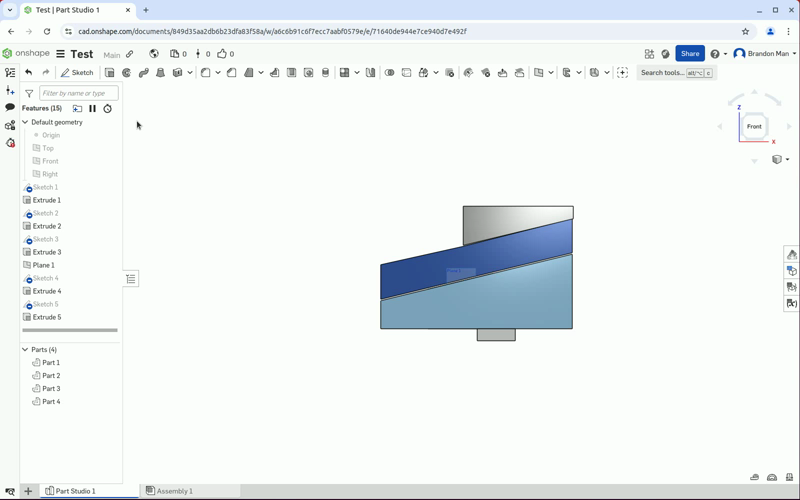
mouse_move(73, 189)
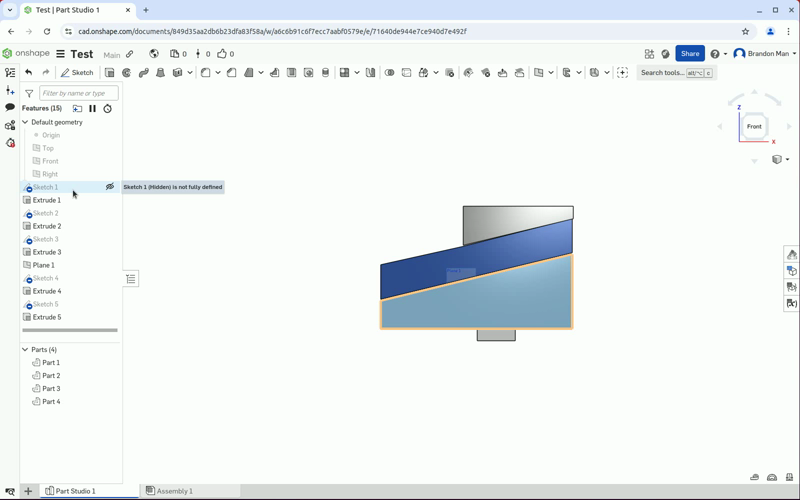
click(73, 189)
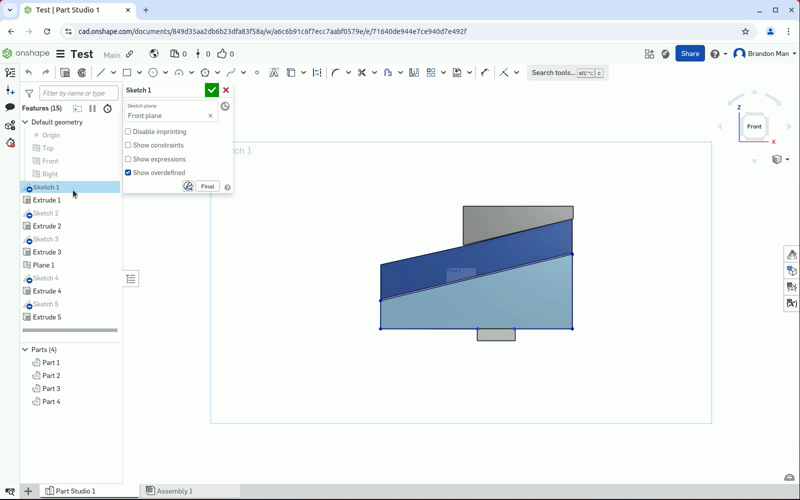
mouse_move(229, 92)
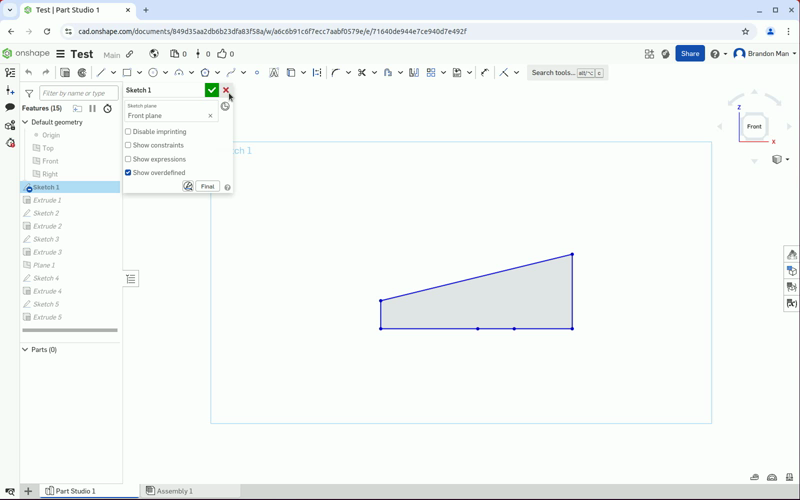
click(229, 92)
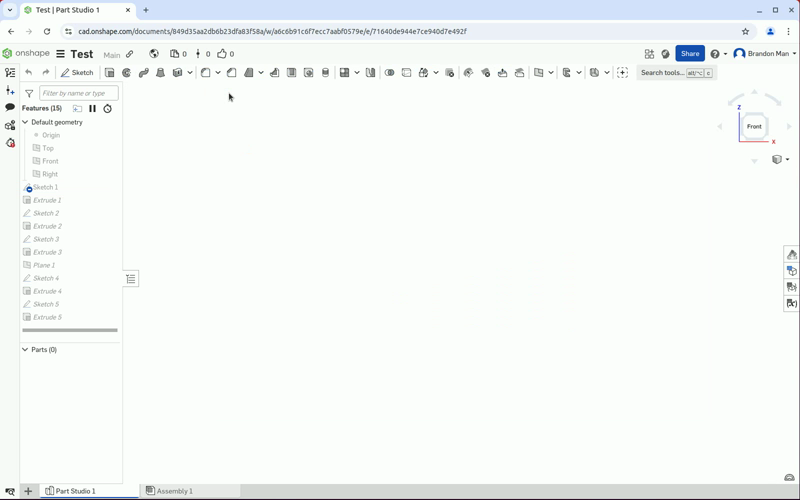
key(shift+s)
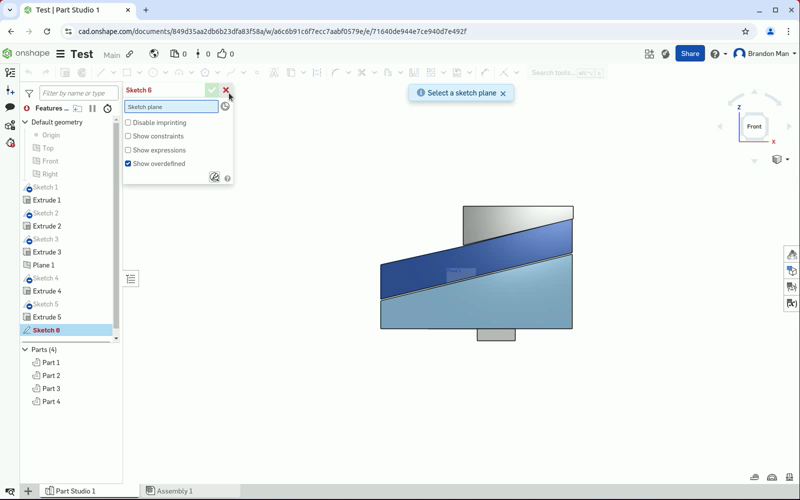
mouse_move(69, 267)
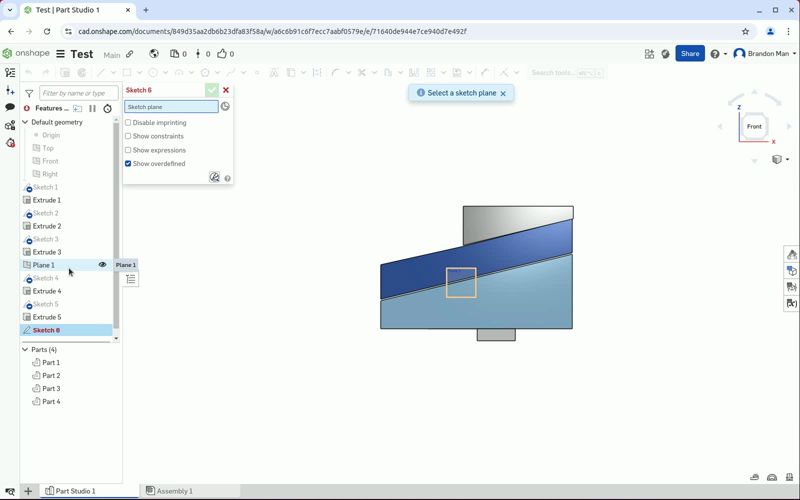
click(69, 267)
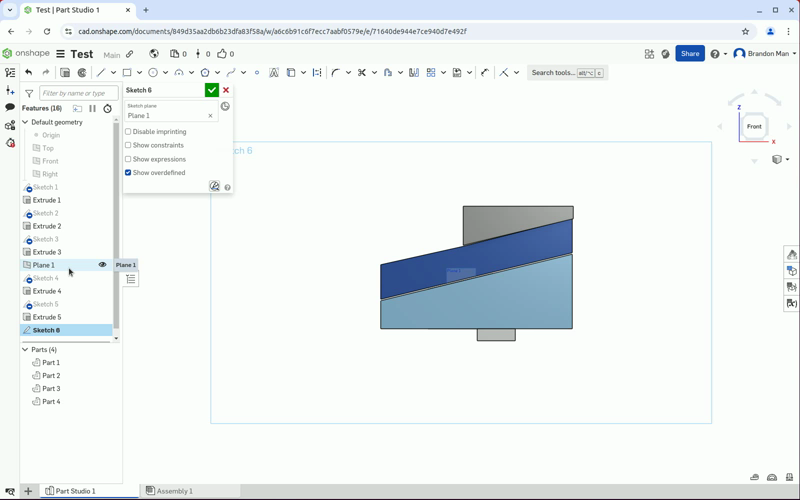
mouse_move(73, 352)
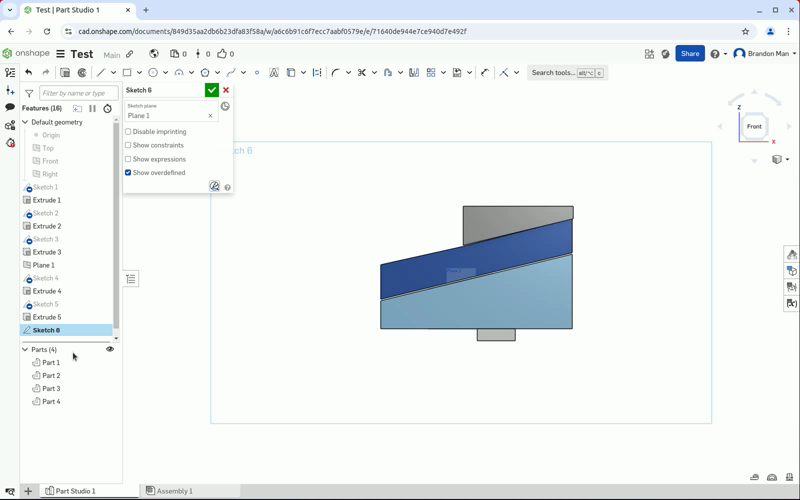
key(y)
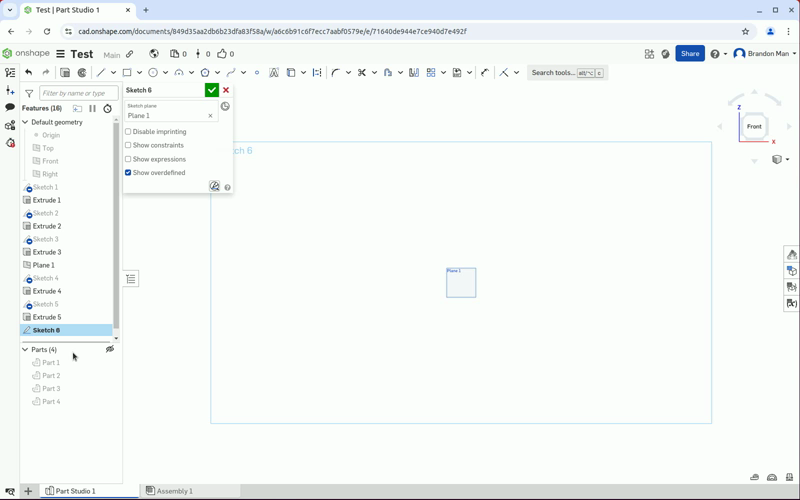
key(l)
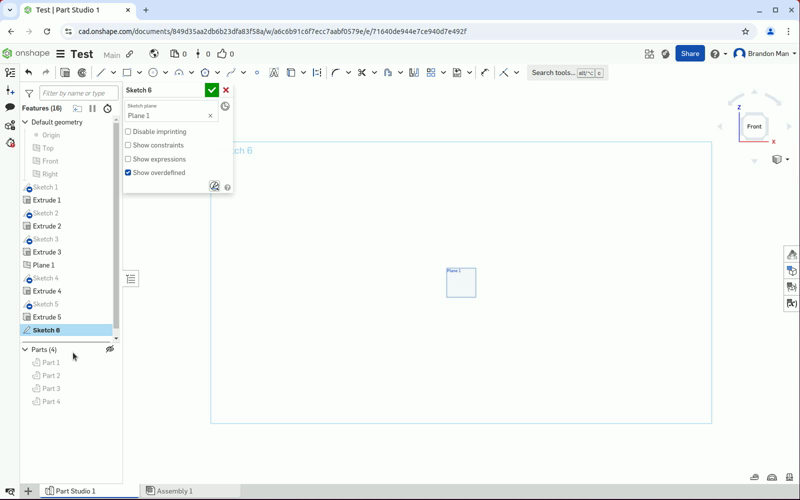
key_down(shift)
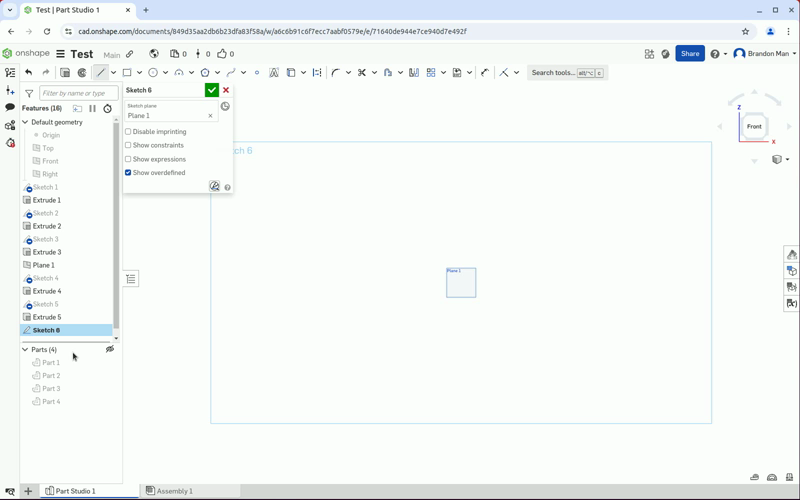
mouse_move(477, 340)
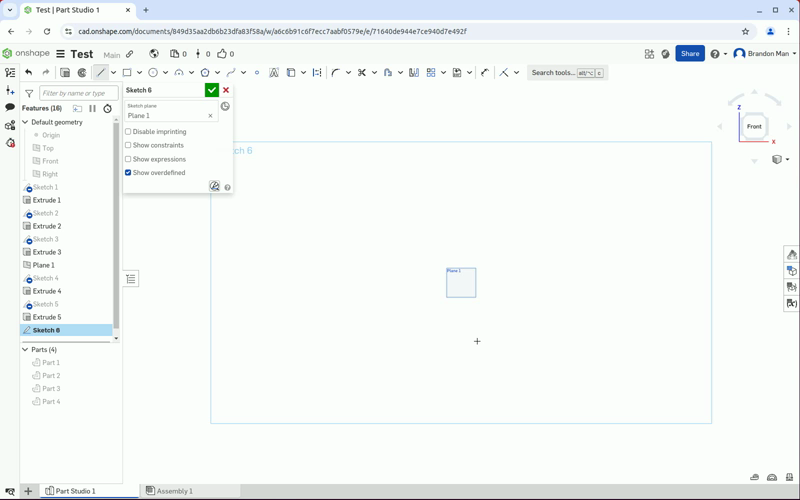
click(477, 340)
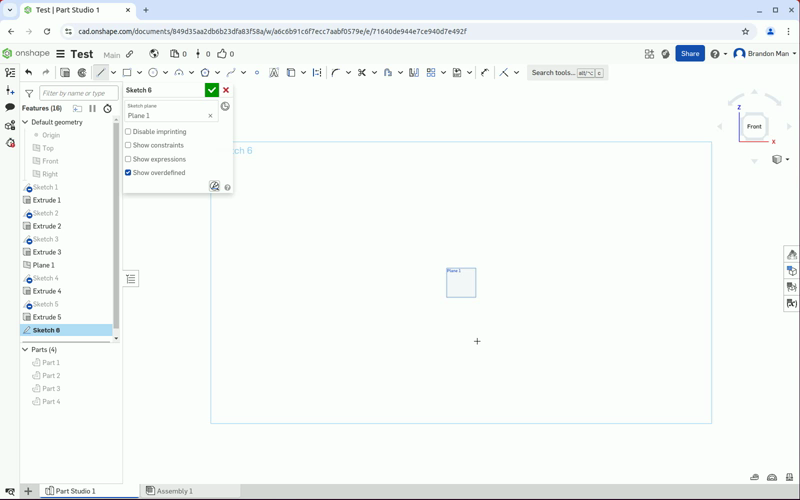
key_up(shift)
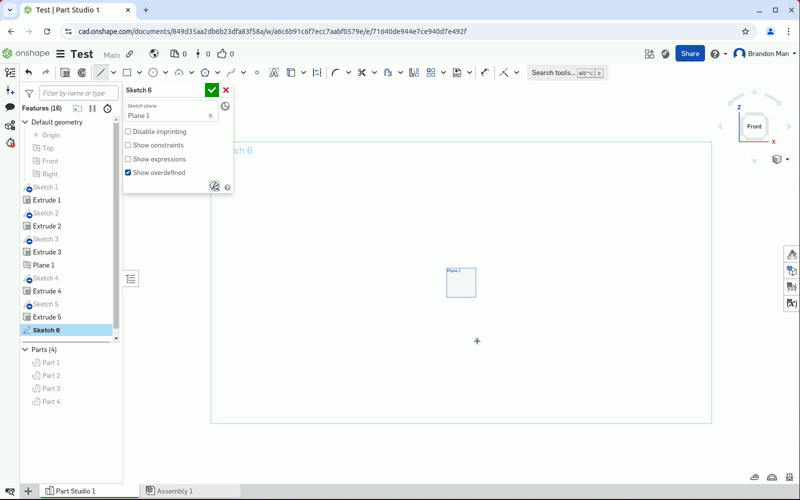
key_down(shift)
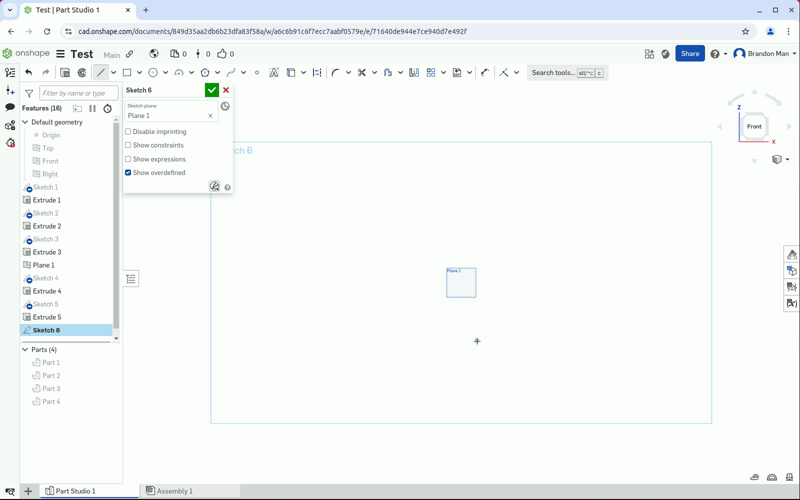
mouse_move(507, 340)
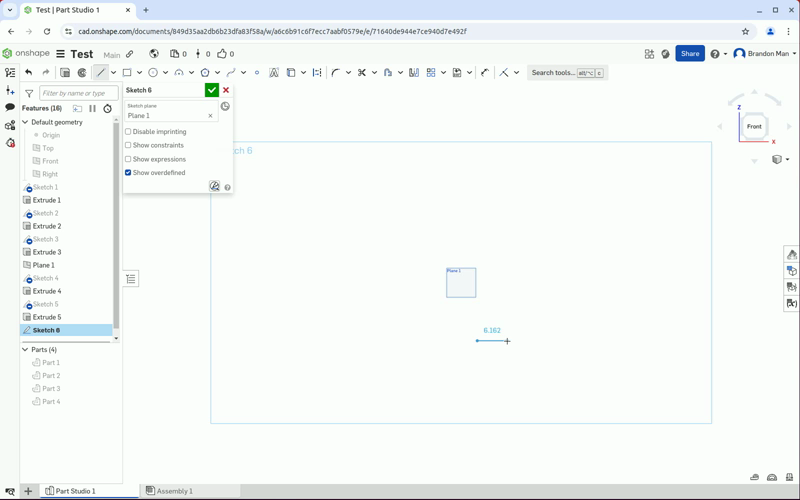
mouse_move(492, 340)
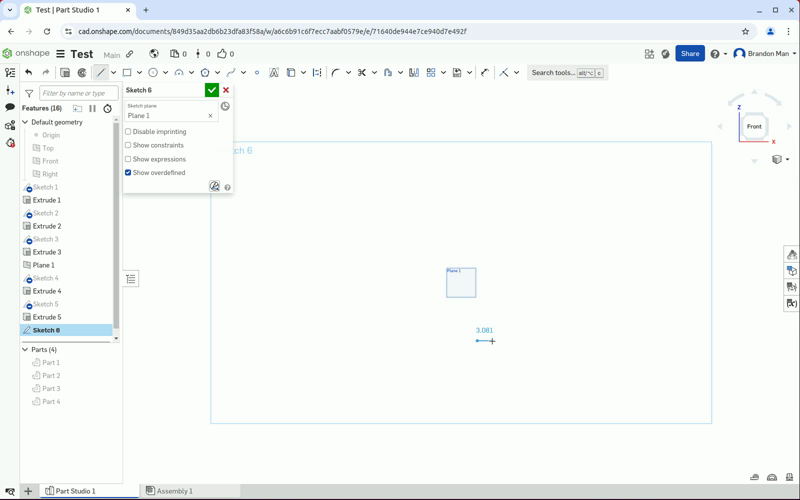
click(492, 340)
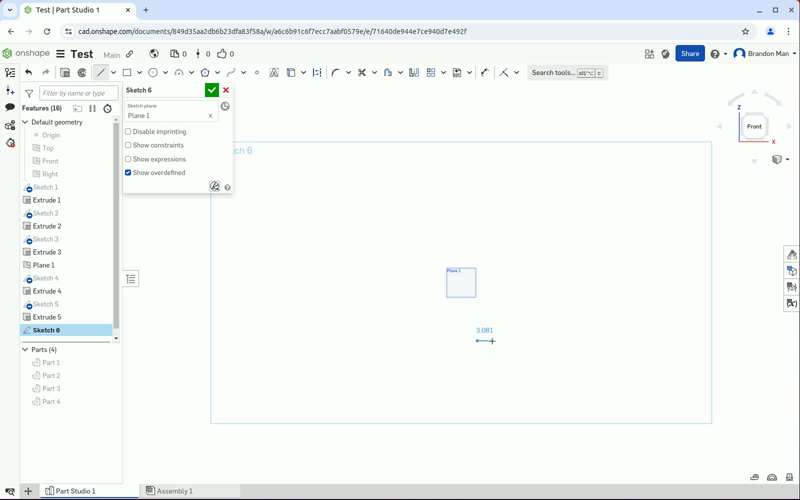
key_up(shift)
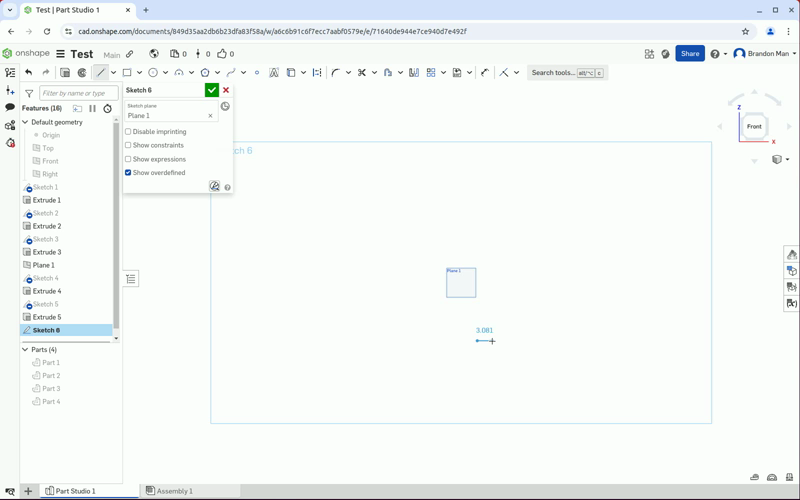
key_down(shift)
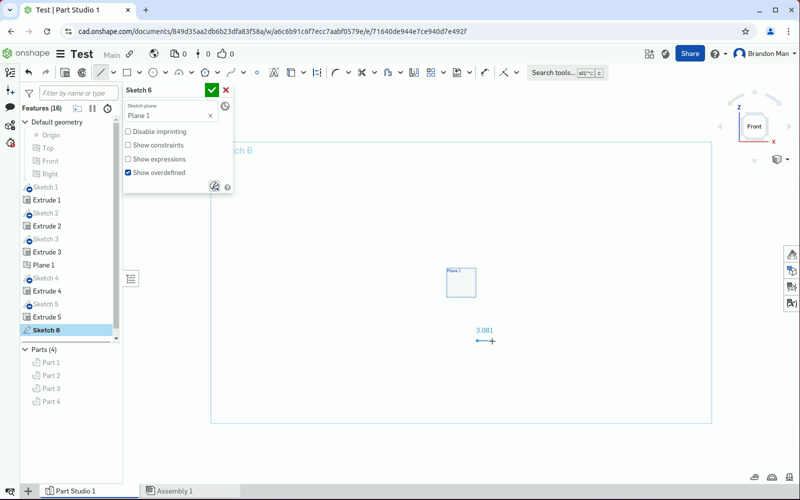
mouse_move(522, 340)
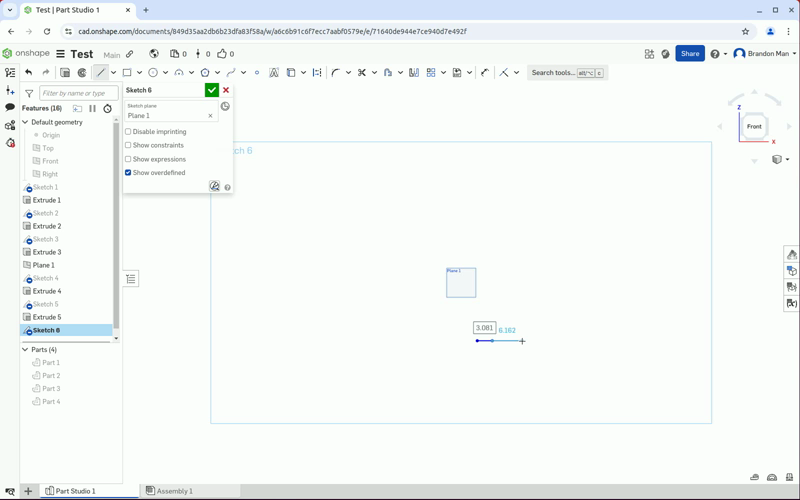
mouse_move(492, 328)
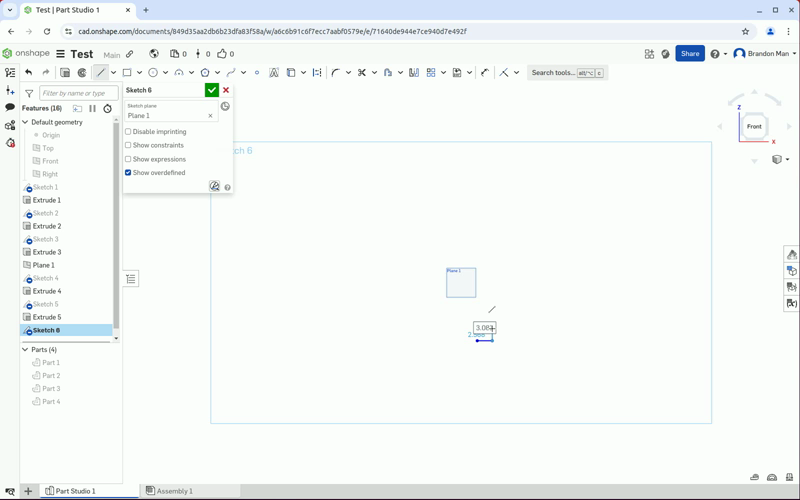
click(492, 328)
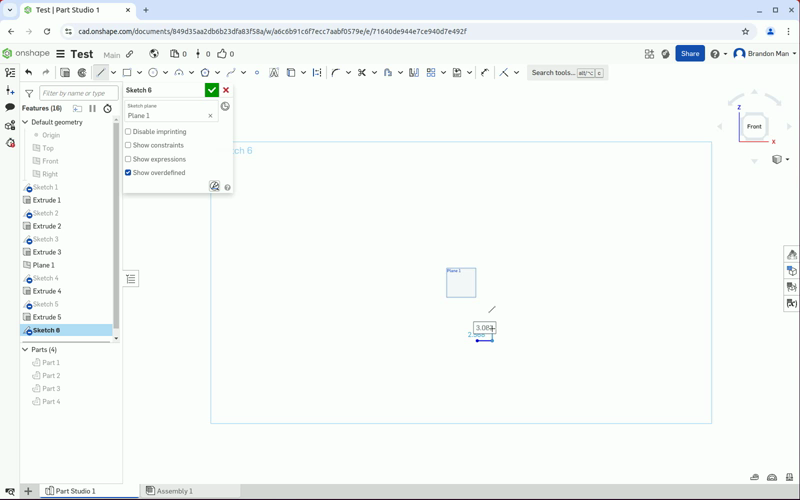
key_up(shift)
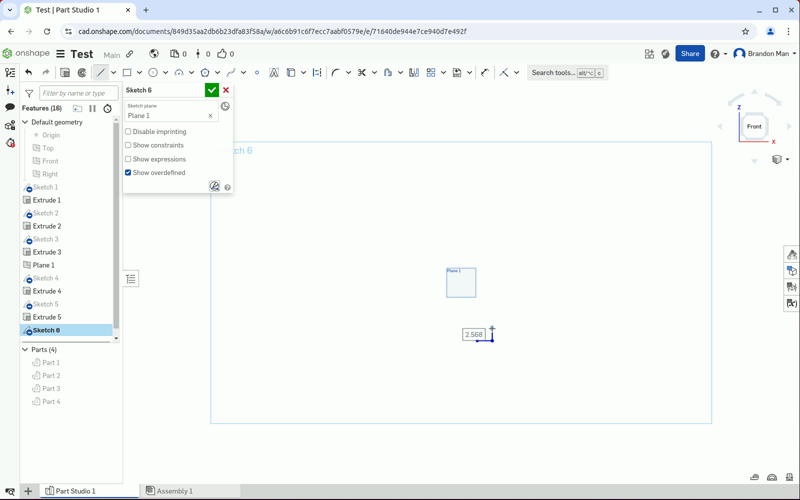
key_down(shift)
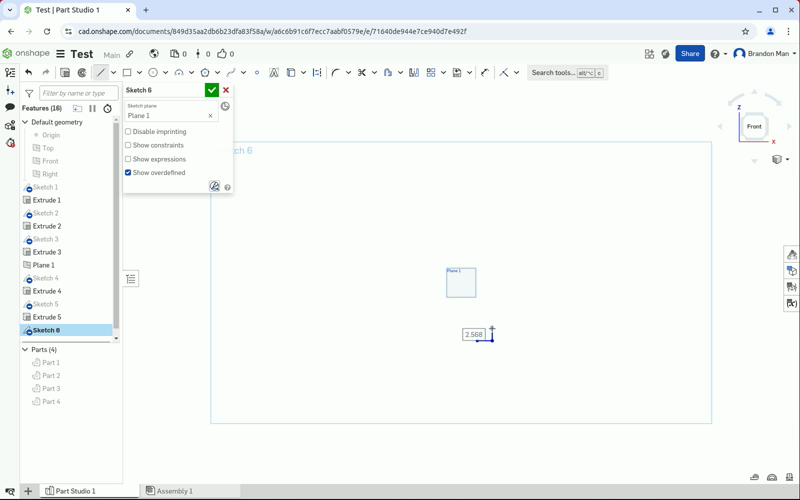
mouse_move(522, 328)
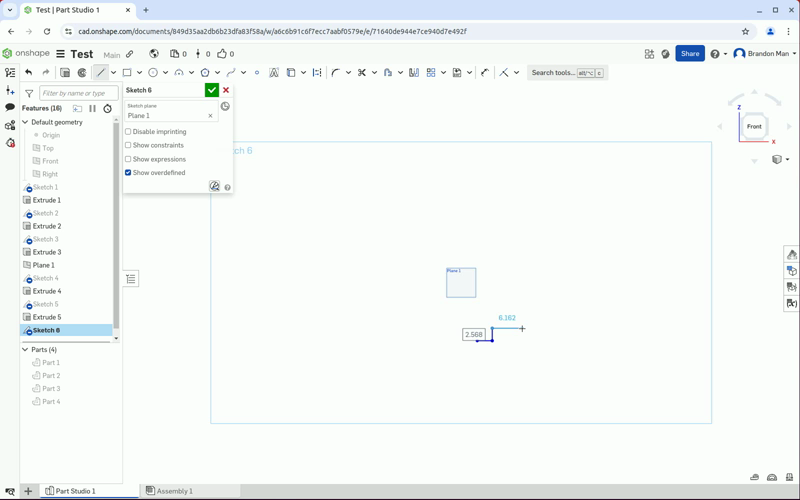
mouse_move(477, 328)
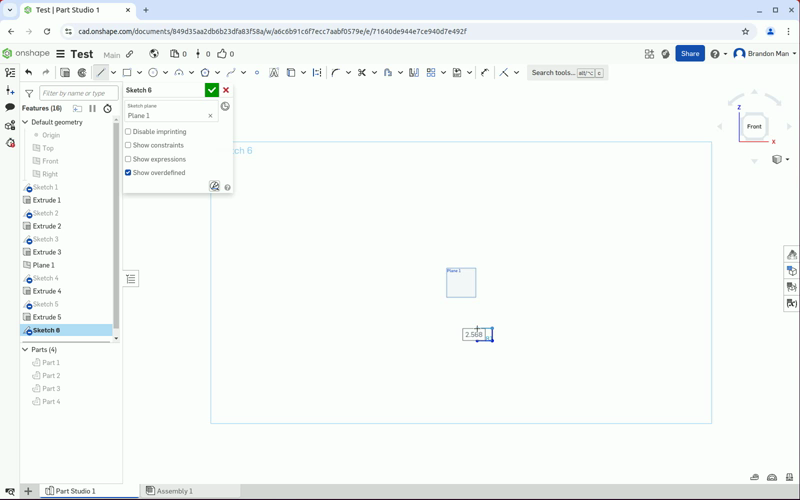
click(477, 328)
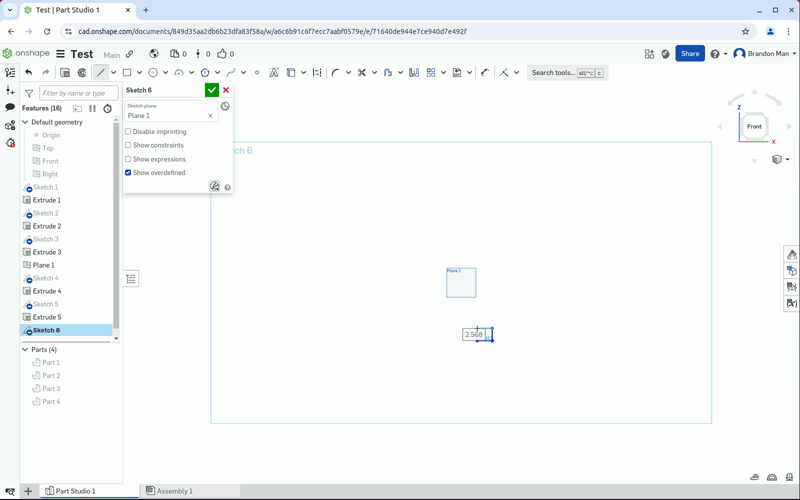
key_up(shift)
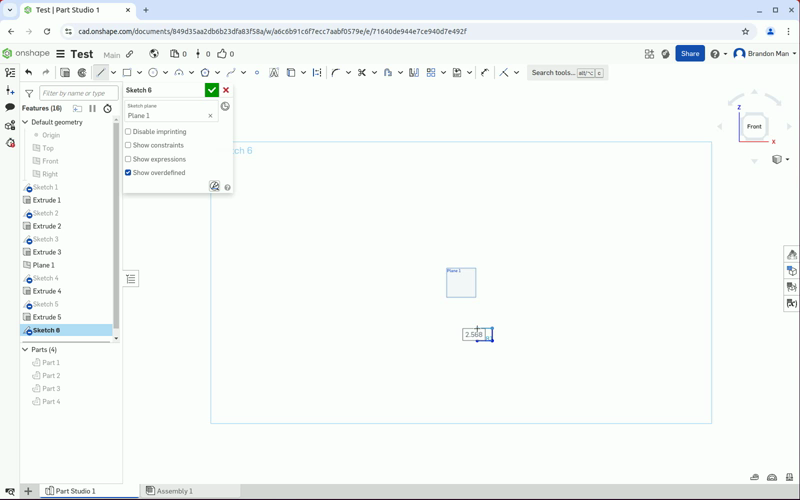
mouse_move(507, 328)
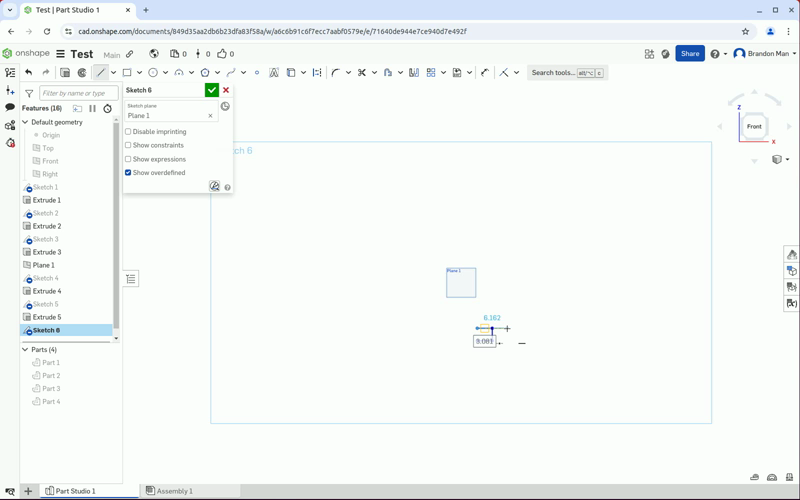
key_down(shift)
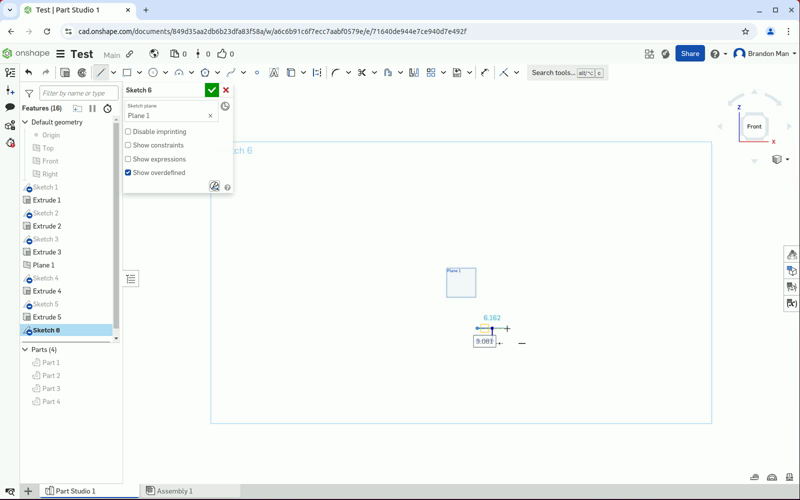
mouse_move(477, 340)
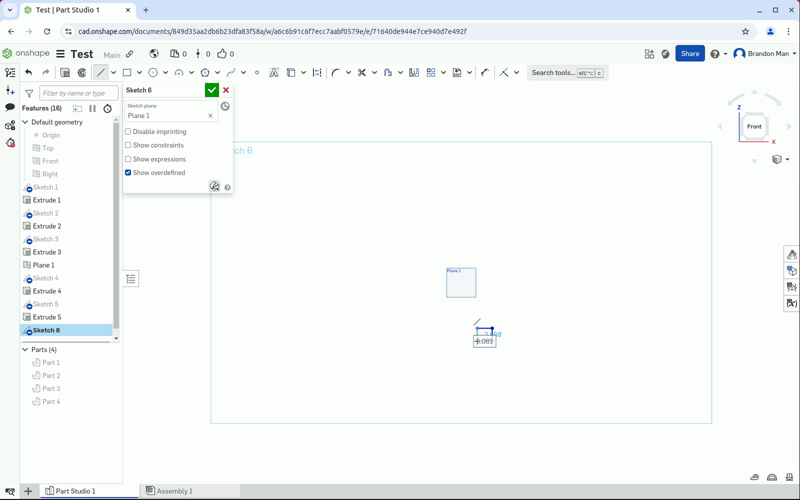
key_up(shift)
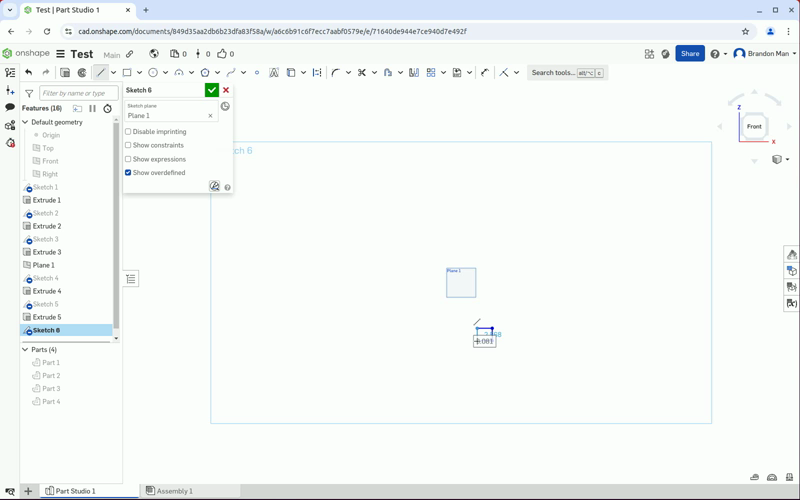
click(477, 340)
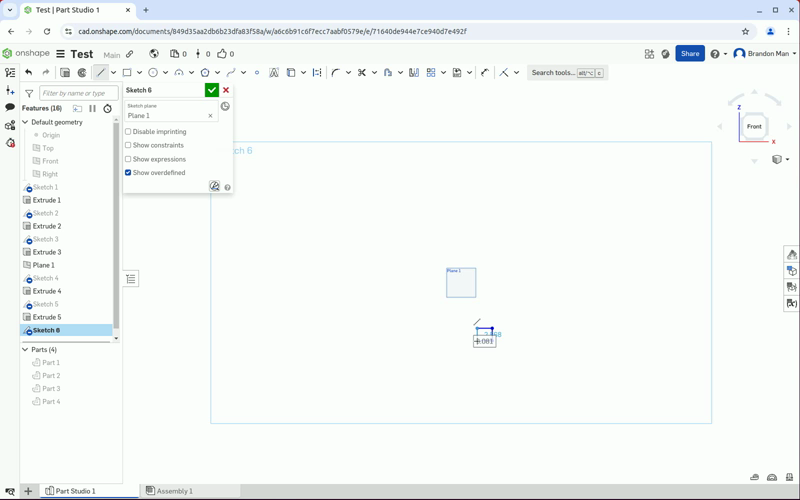
key(esc)
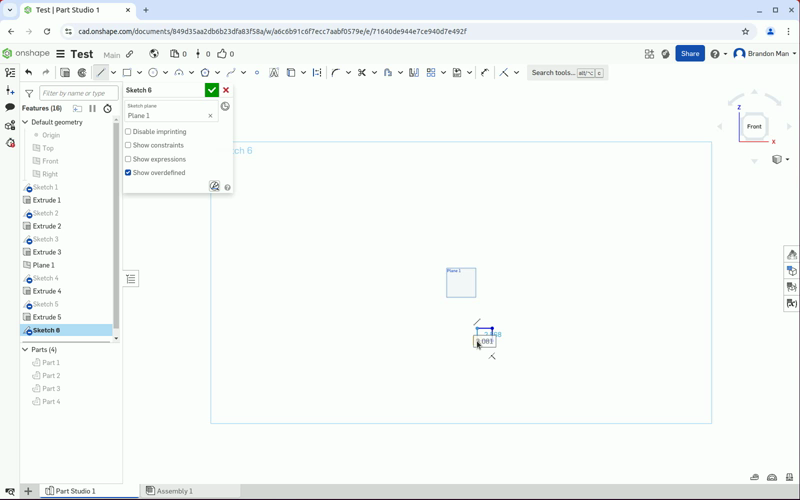
mouse_move(487, 338)
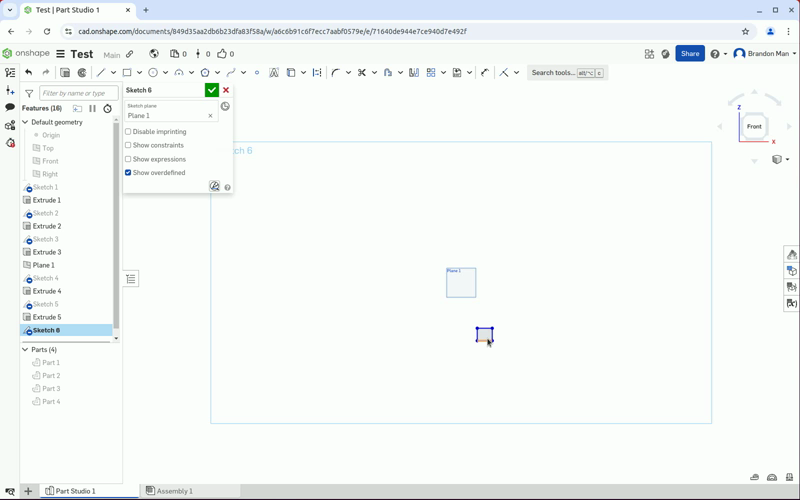
scroll(6)
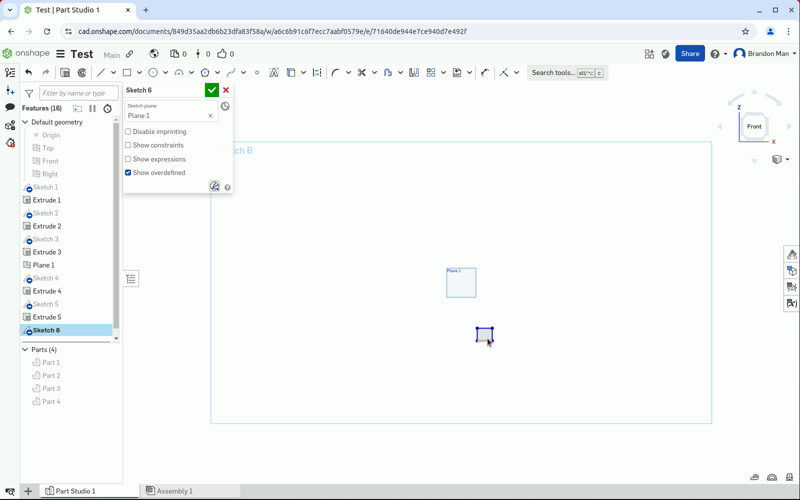
scroll(6)
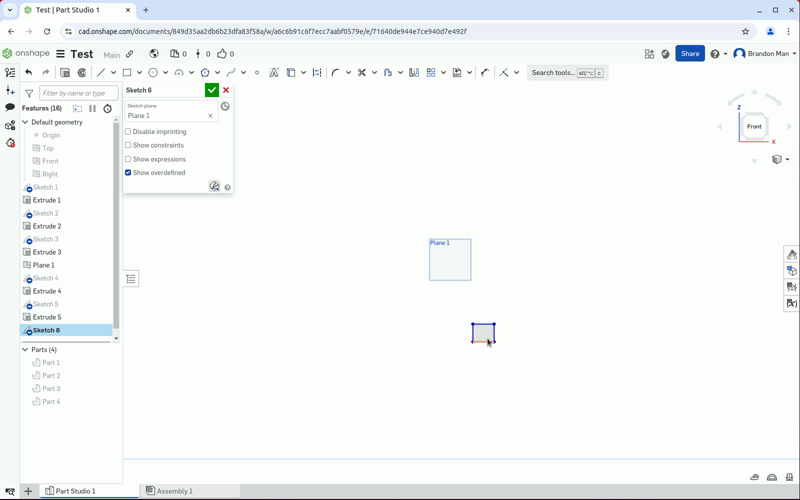
scroll(6)
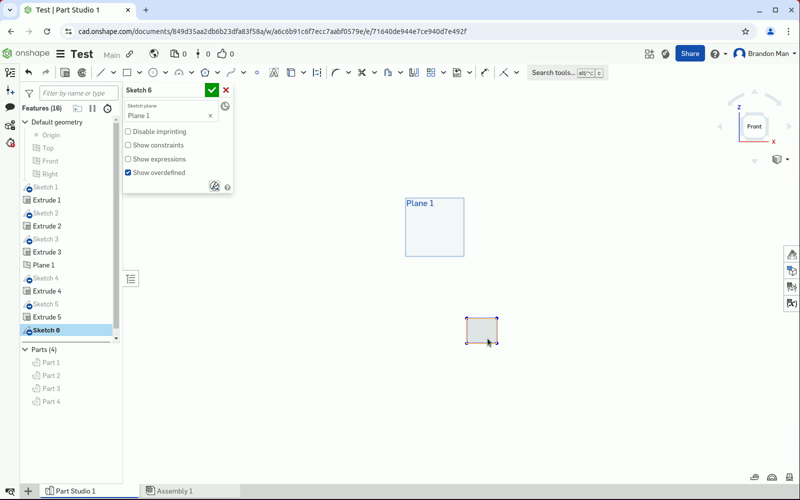
scroll(6)
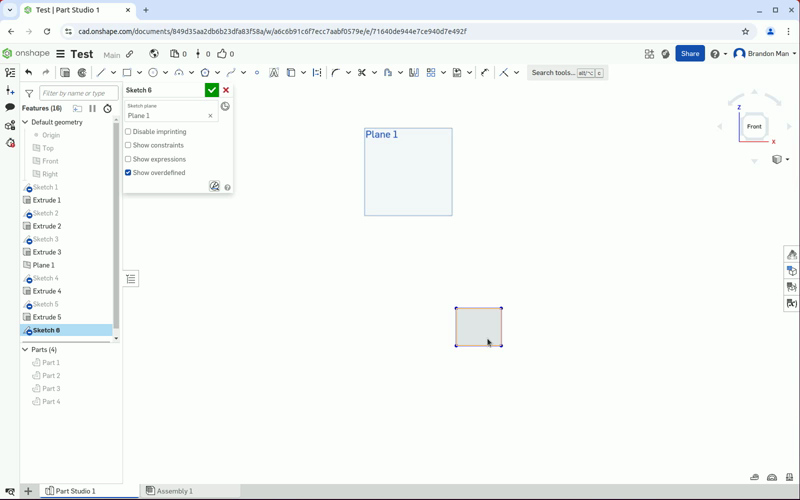
scroll(6)
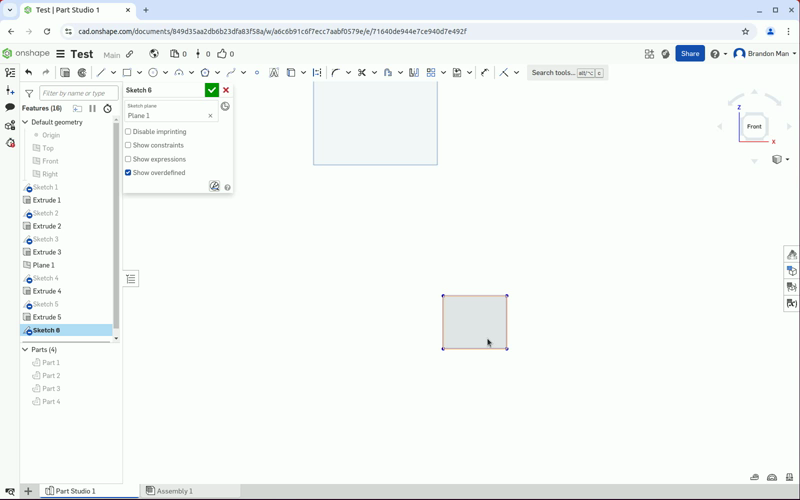
scroll(6)
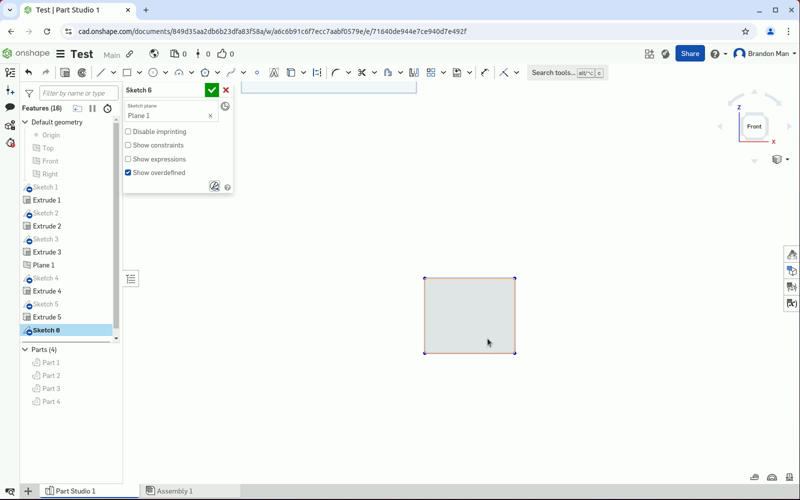
scroll(6)
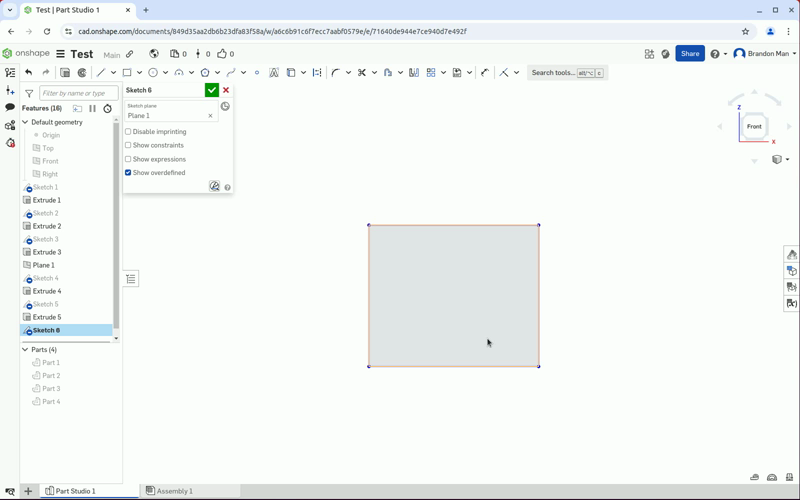
click(487, 338)
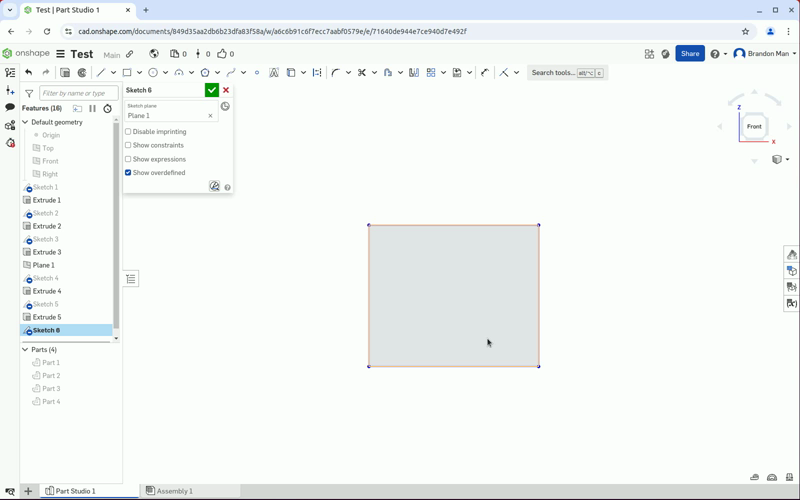
scroll(-6)
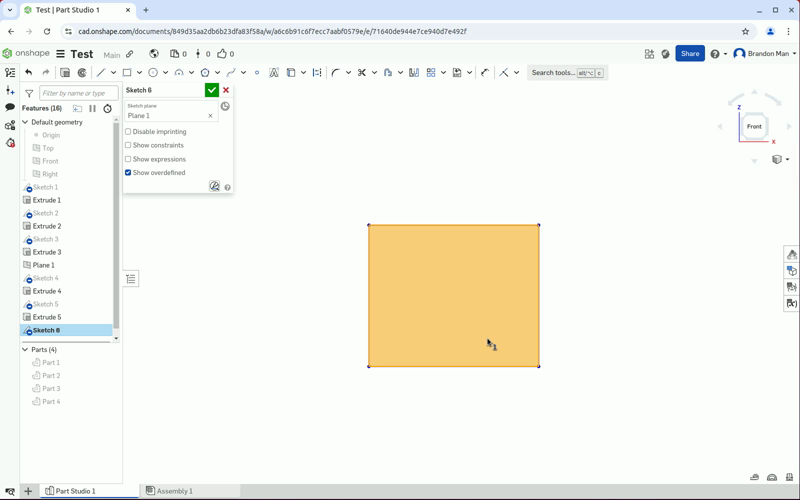
scroll(-6)
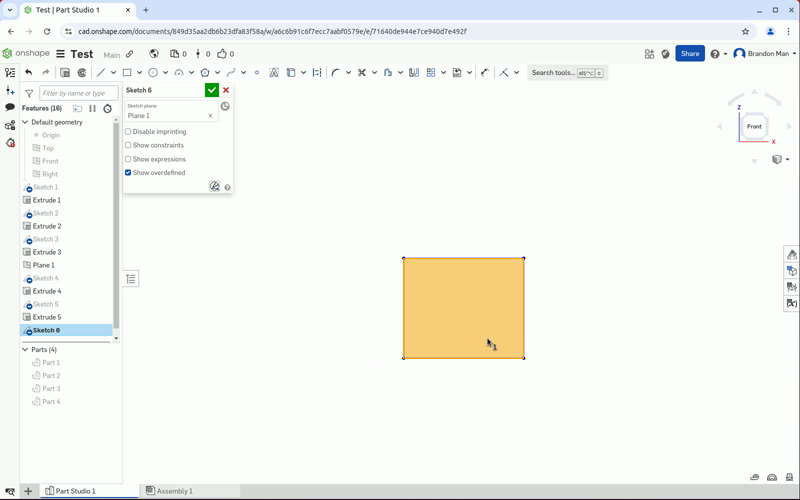
scroll(-6)
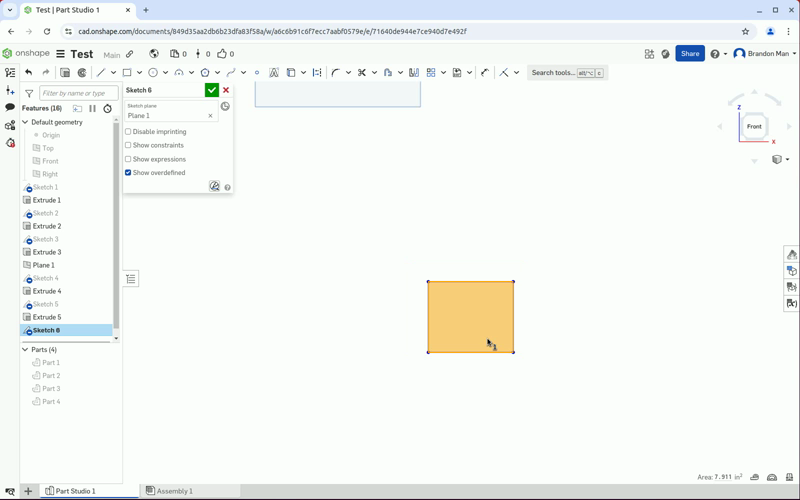
scroll(-6)
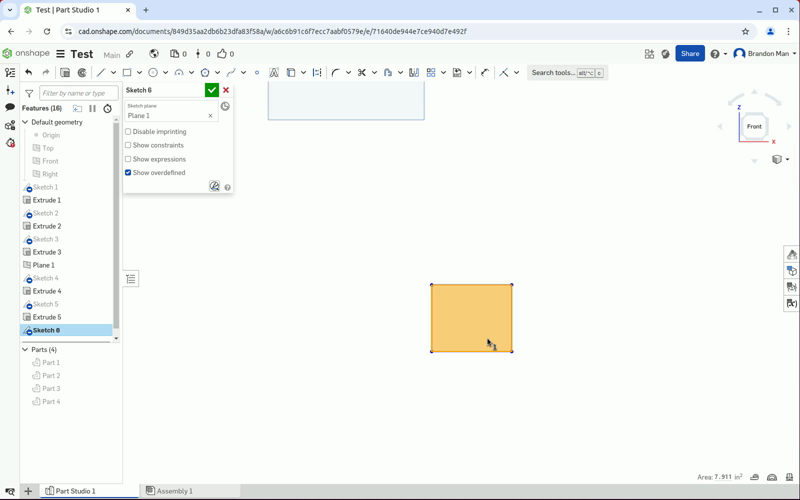
scroll(-6)
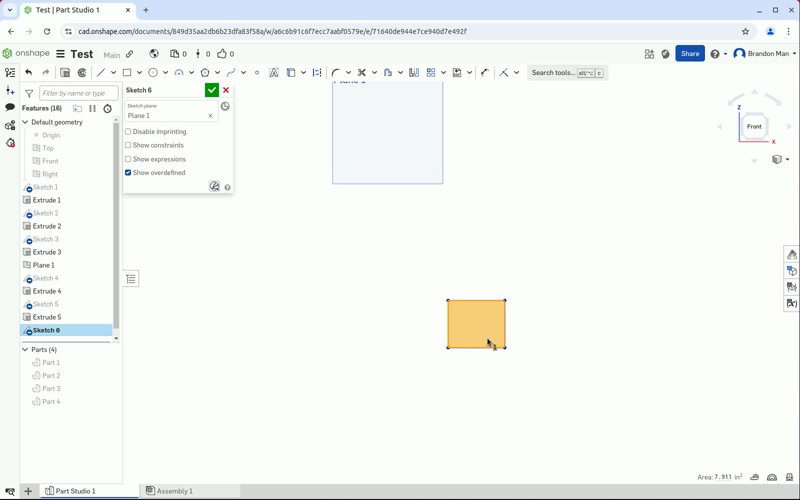
scroll(-6)
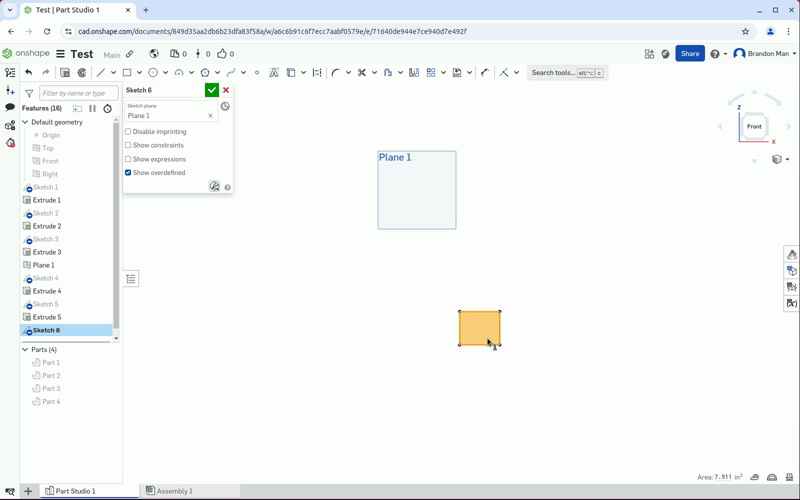
scroll(-6)
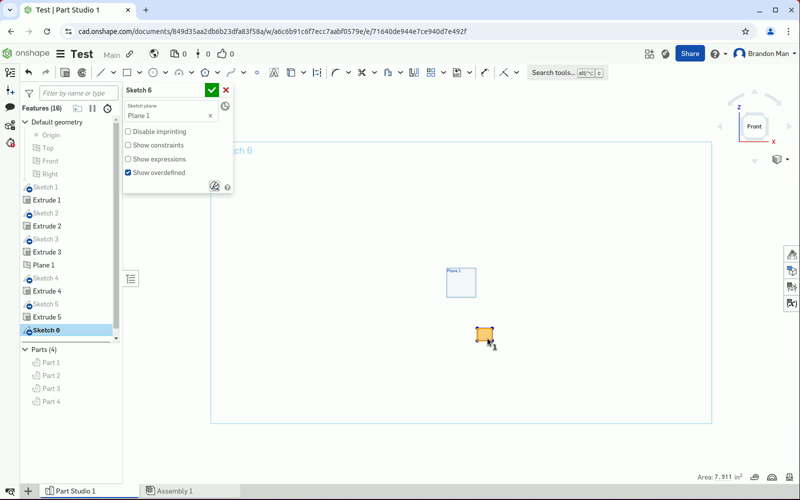
mouse_move(73, 352)
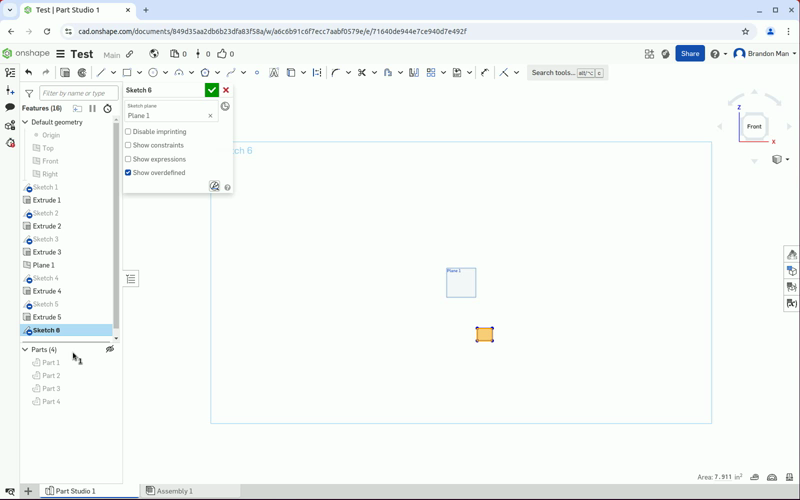
key(shift+y)
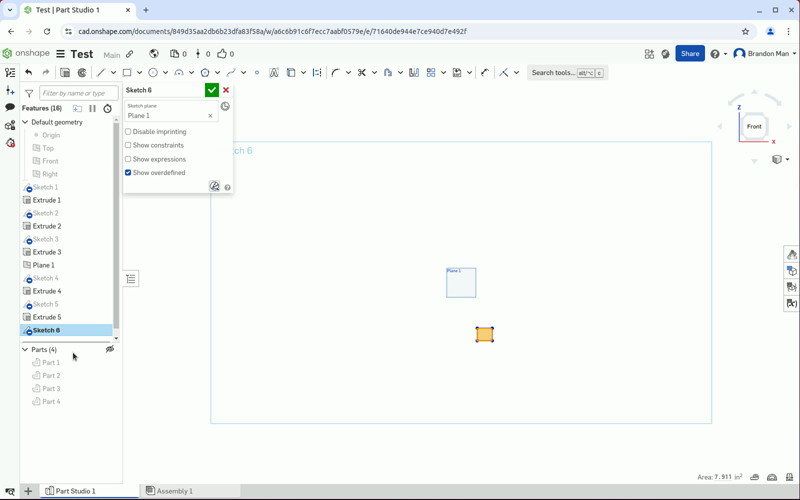
key(shift+e)
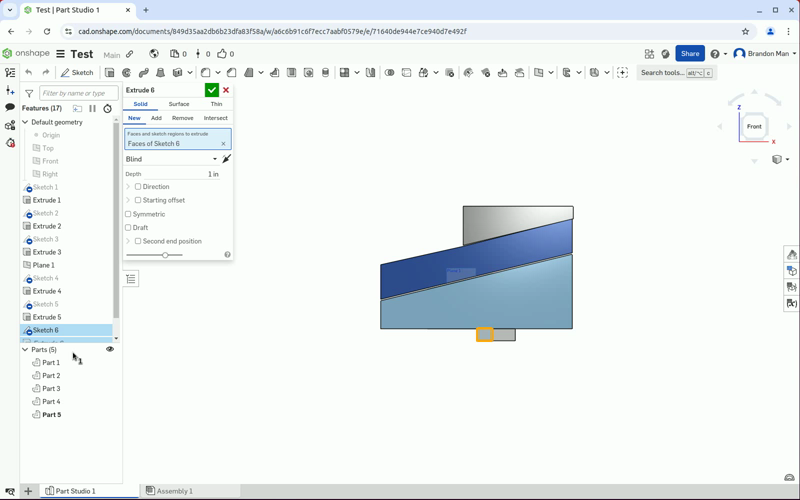
mouse_move(143, 106)
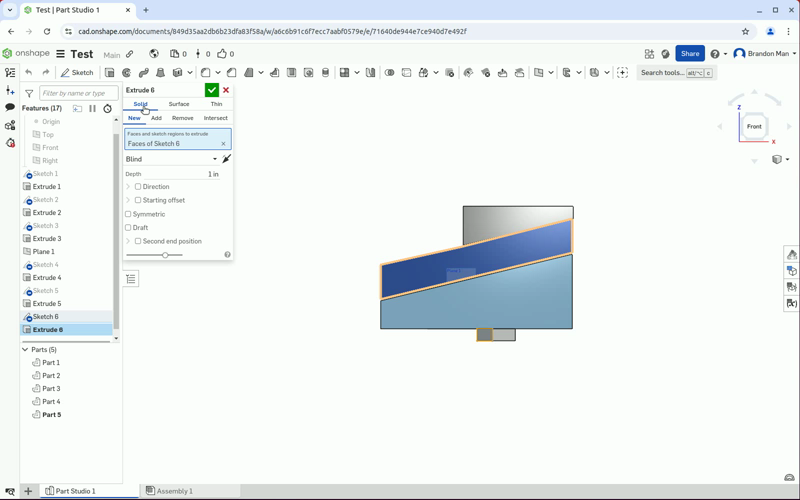
click(143, 106)
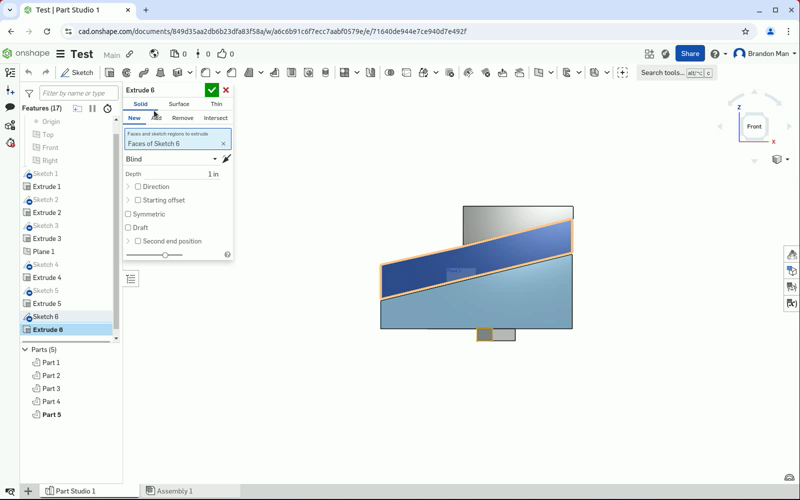
mouse_move(186, 120)
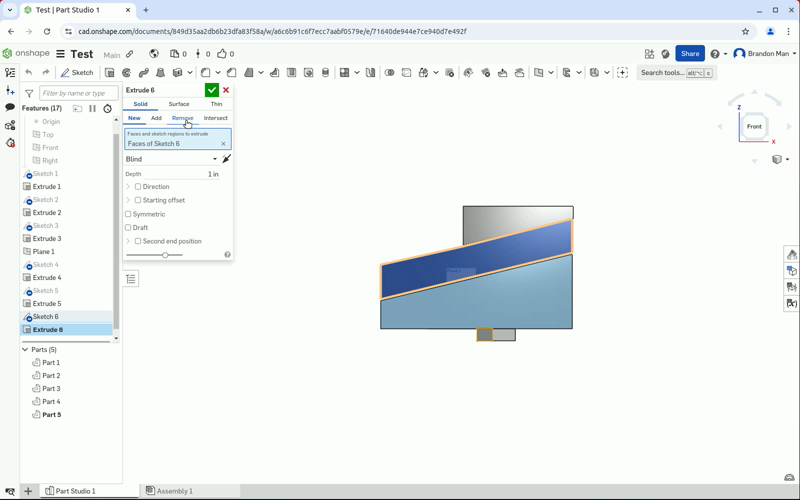
click(186, 120)
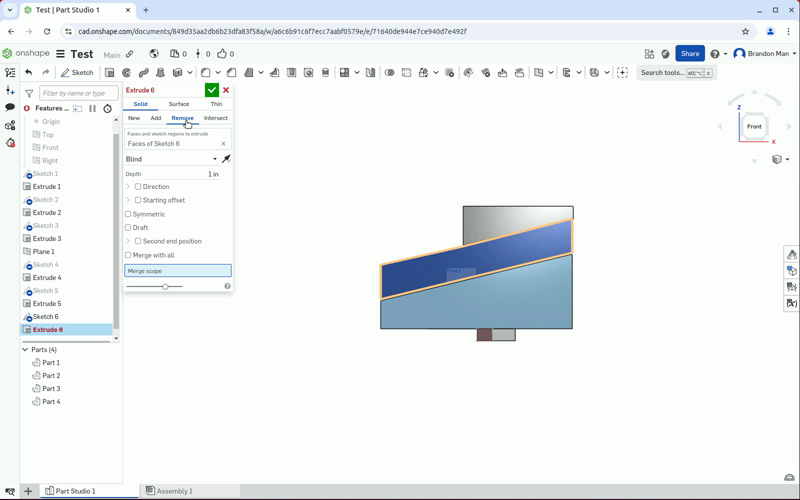
key(tab, 4)
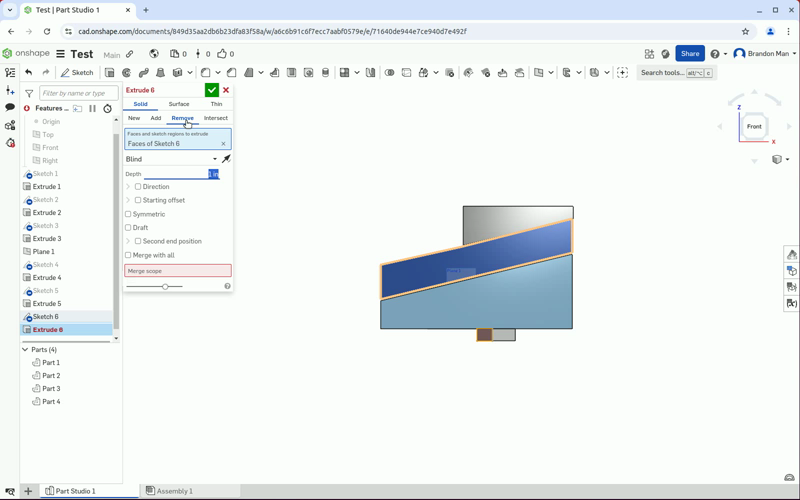
text(8.425)
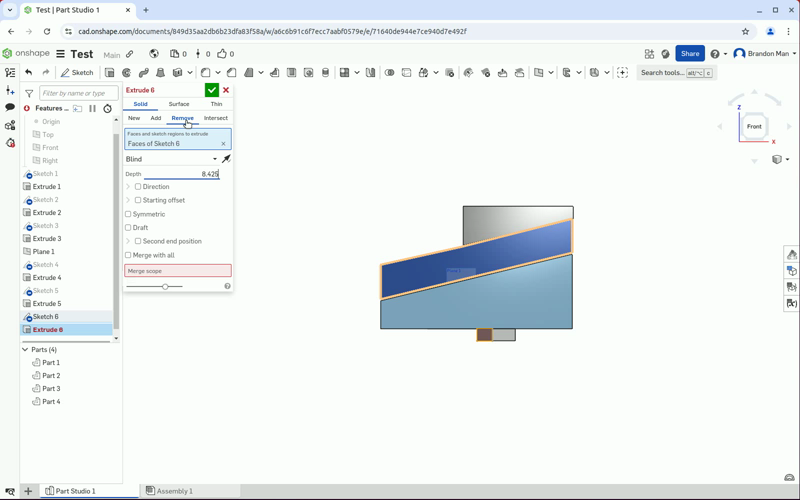
key(tab, 6)
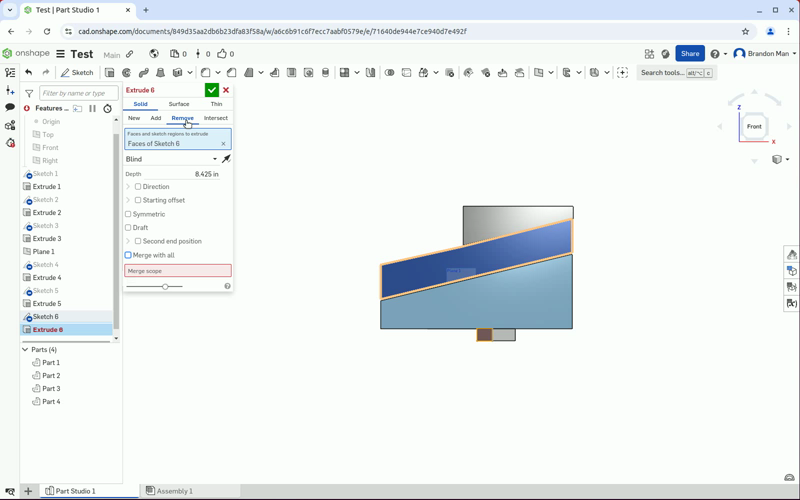
key(space)
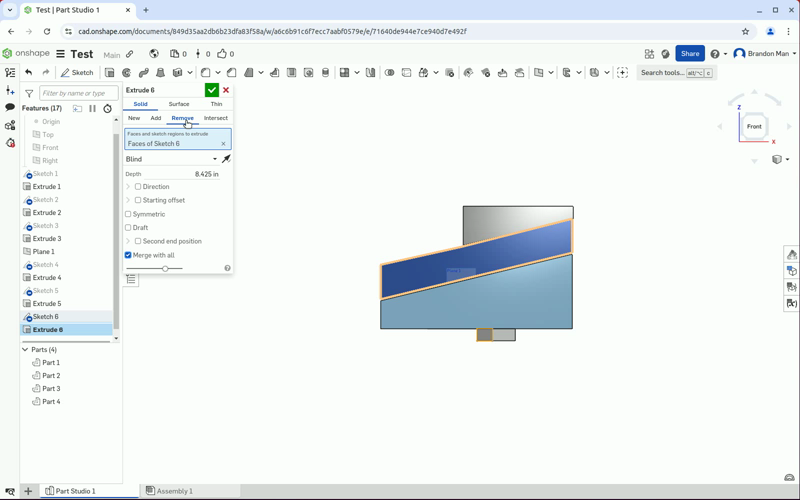
key(enter)
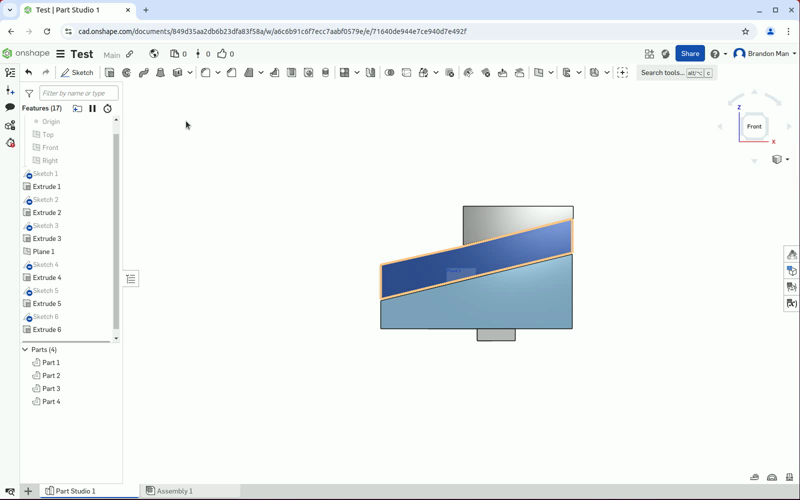
key(shift+h)
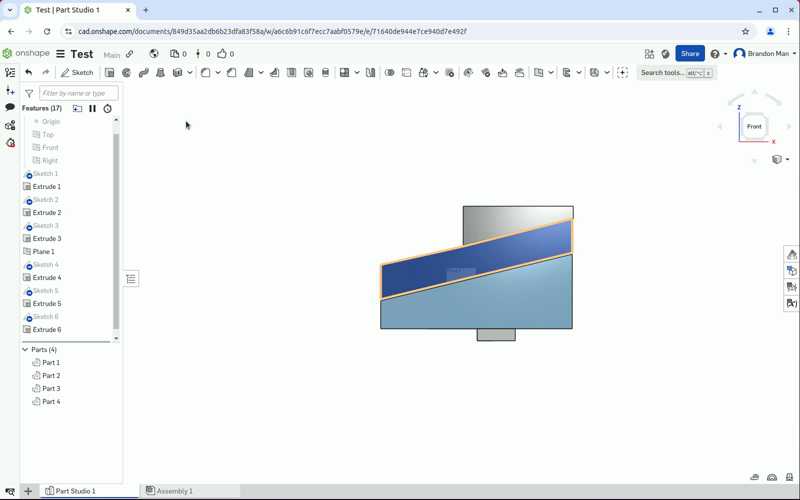
key(shift+h)
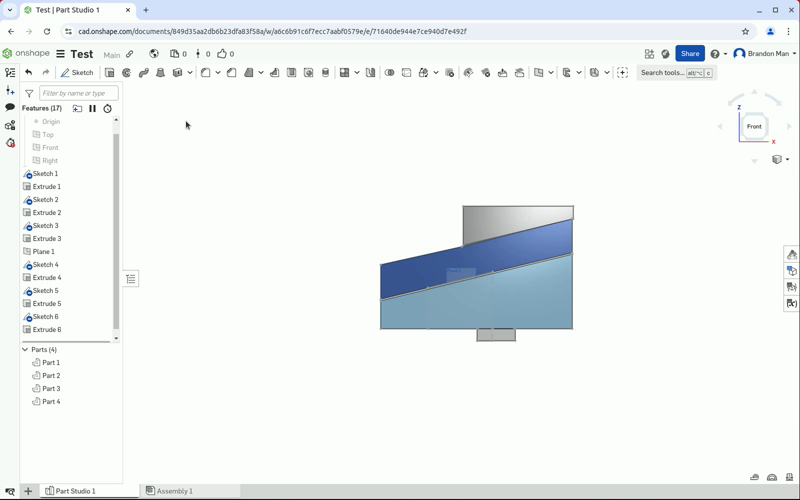
key(shift+7)
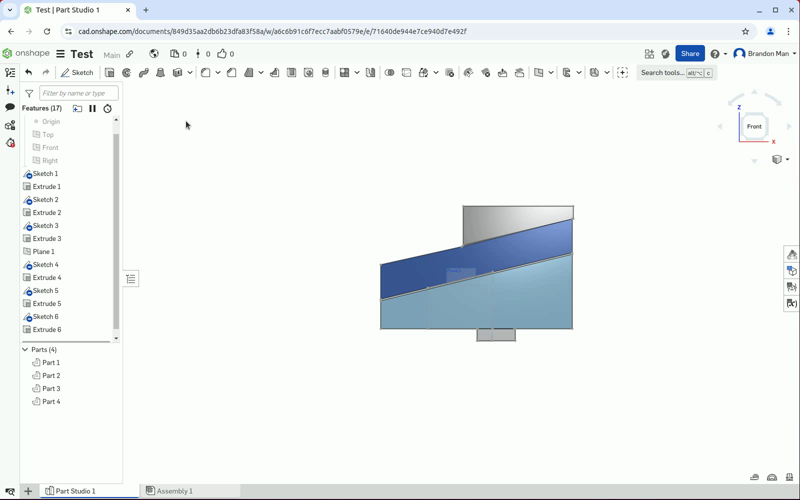
key(left, 2)
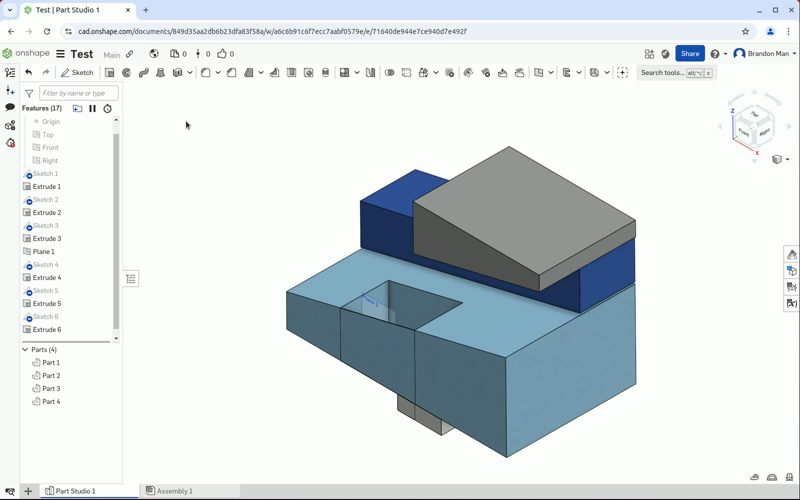
key(down, 2)
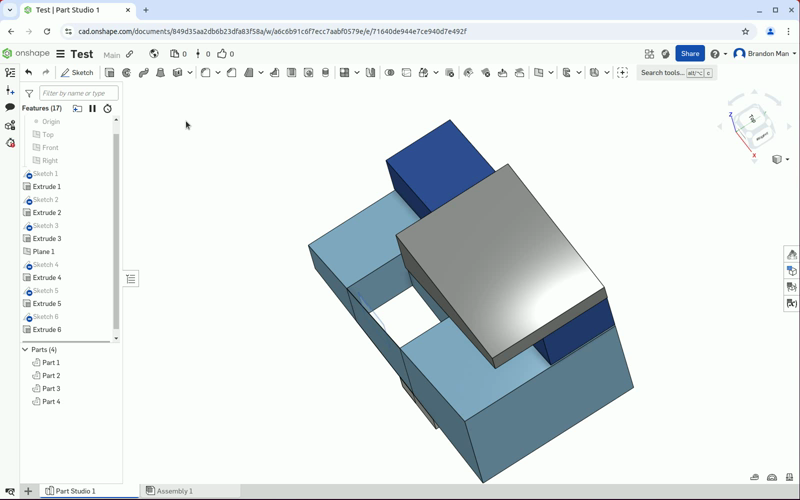
key(up, 2)
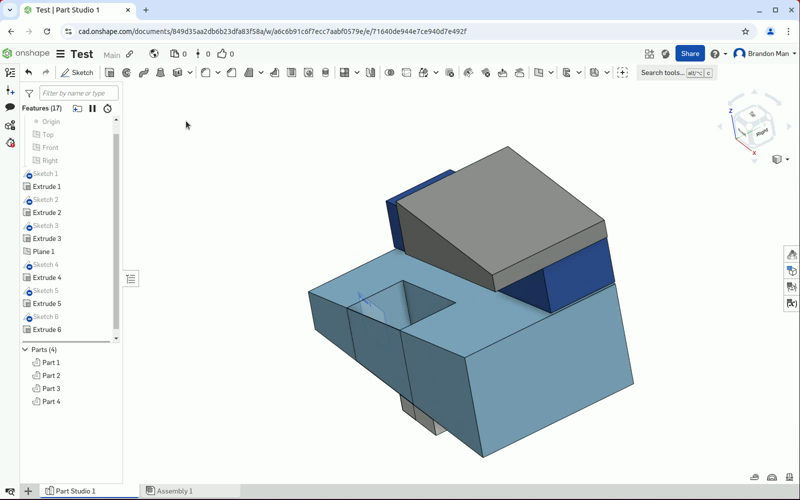
key(right, 2)
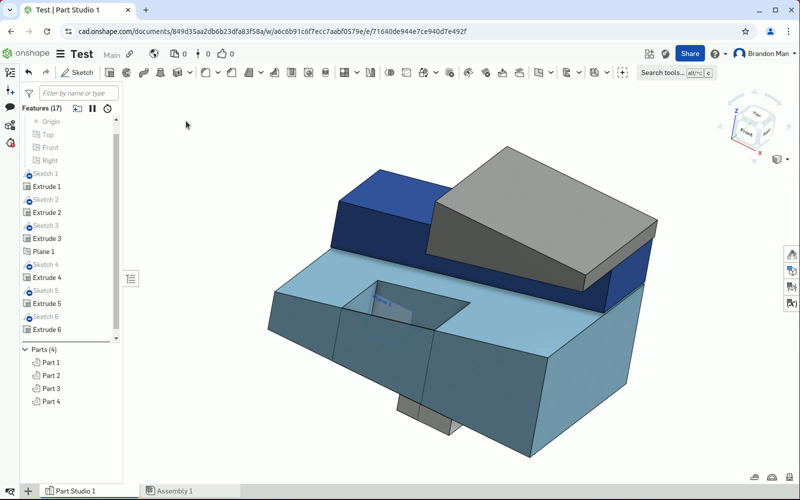
mouse_move(69, 176)
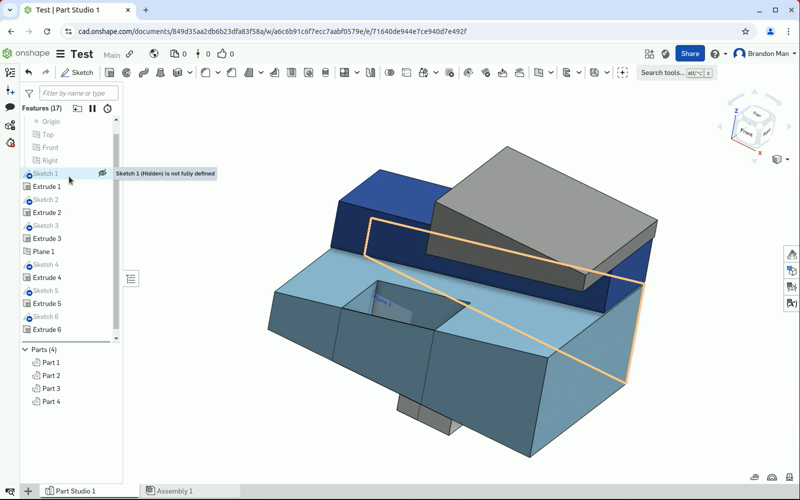
click(69, 176)